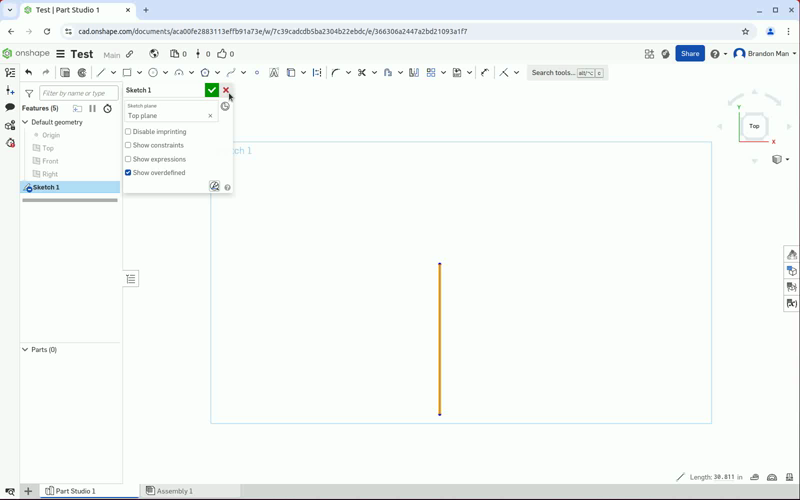
key(shift+h)
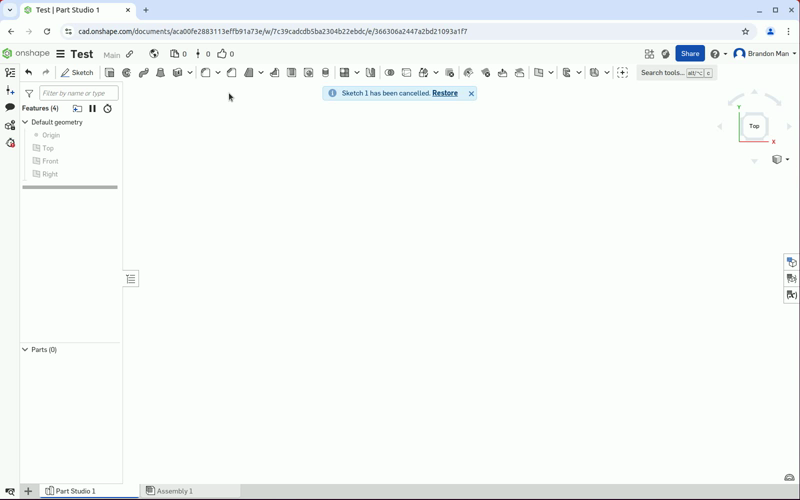
mouse_move(73, 352)
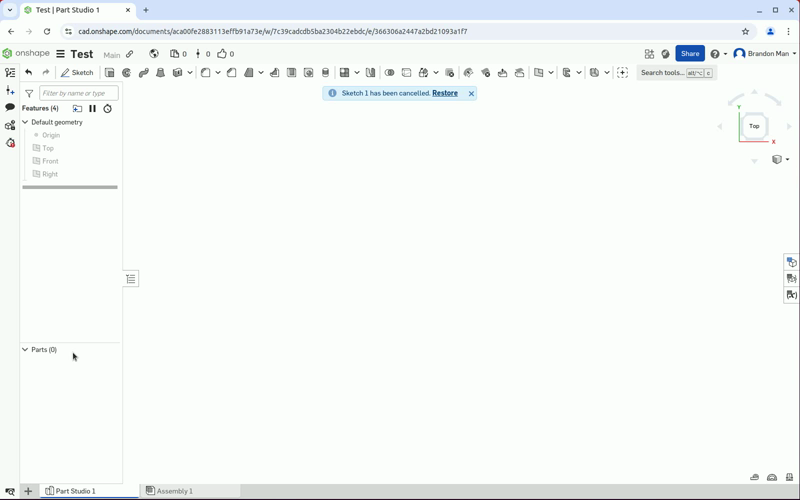
key(y)
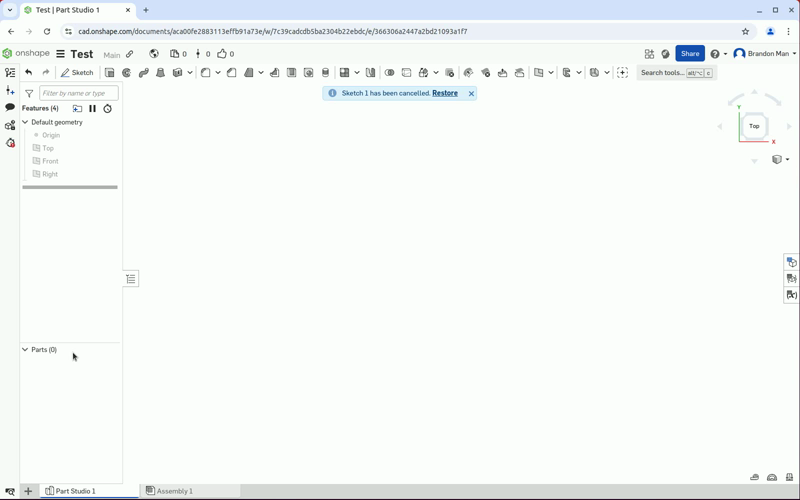
key(shift+p)
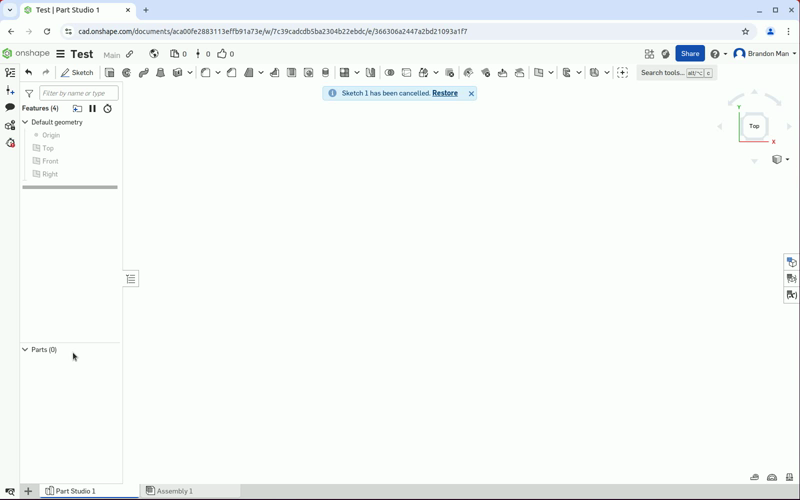
key(space)
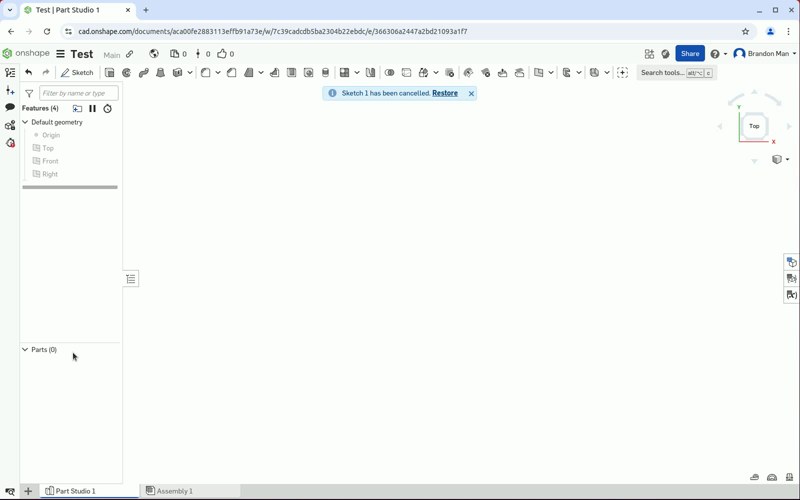
key_down(shift)
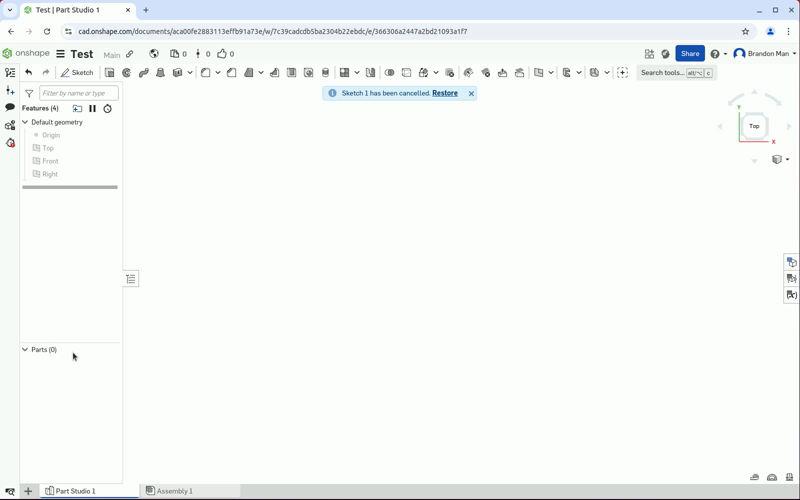
key(up)
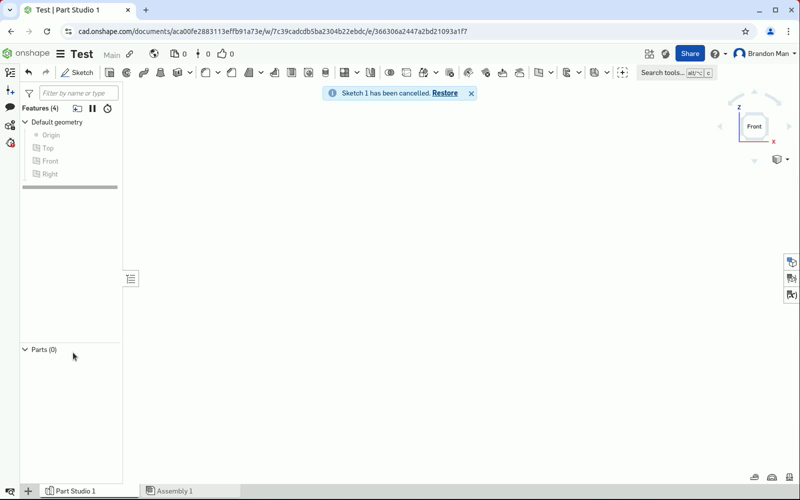
key_up(shift)
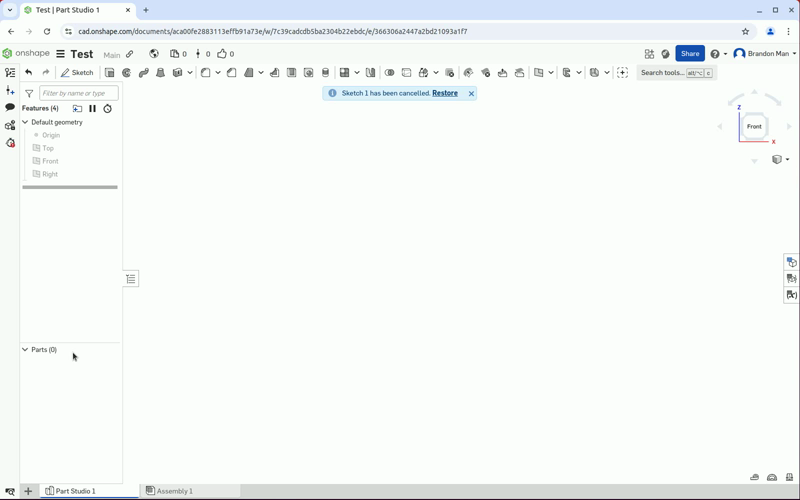
mouse_move(73, 352)
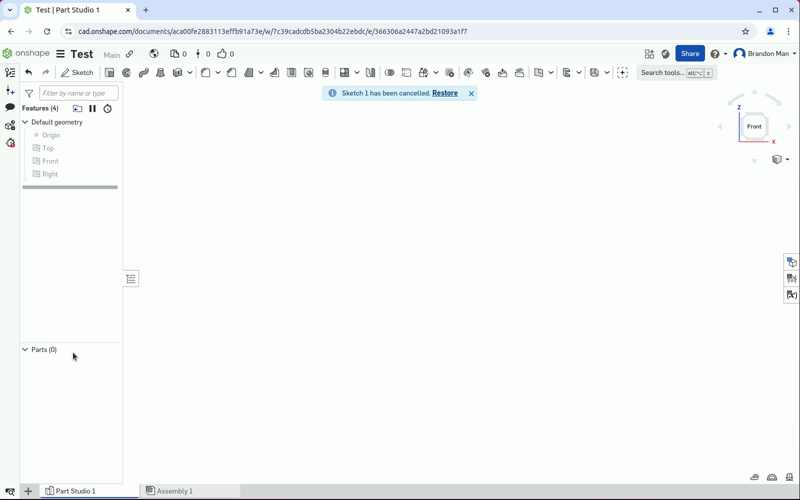
key(shift+y)
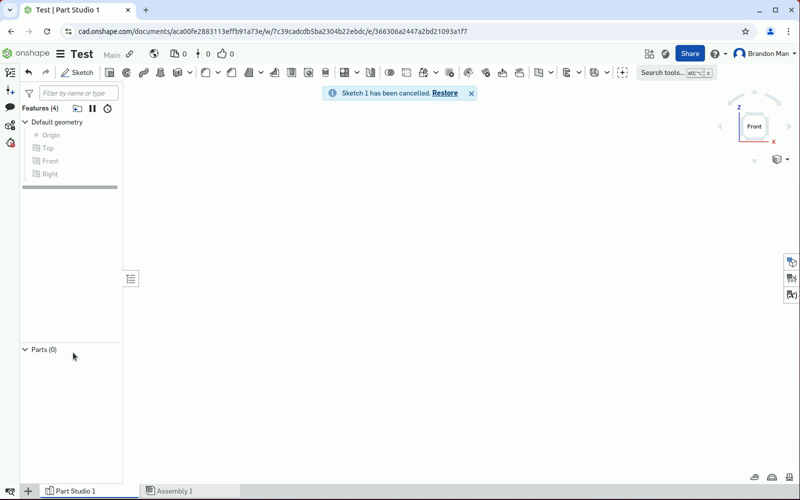
key(shift+s)
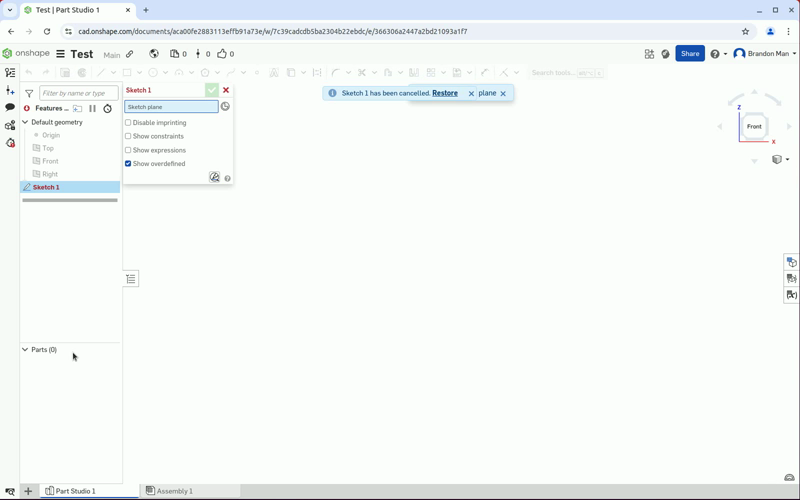
mouse_move(73, 163)
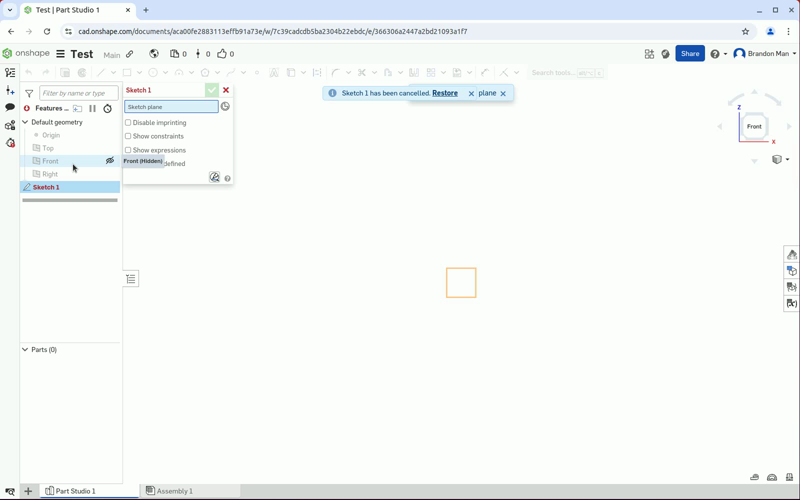
click(73, 163)
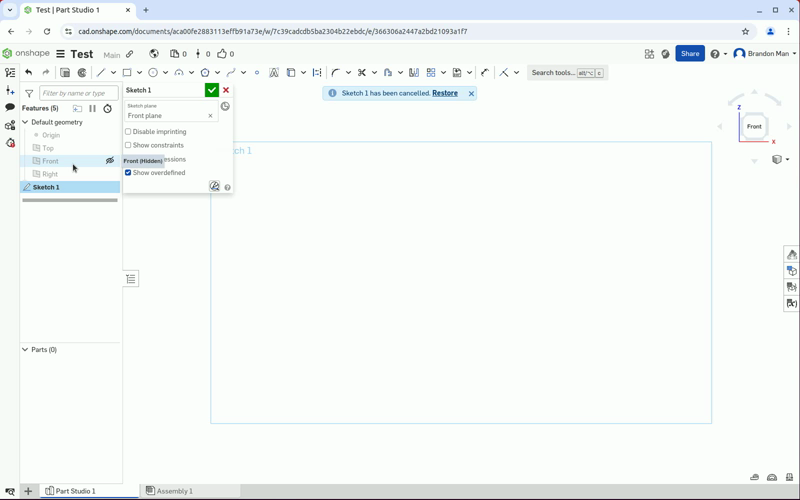
mouse_move(73, 352)
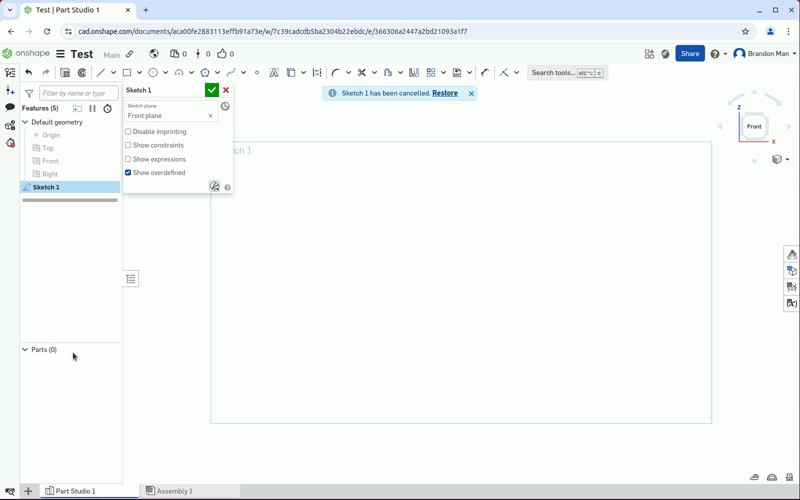
key(y)
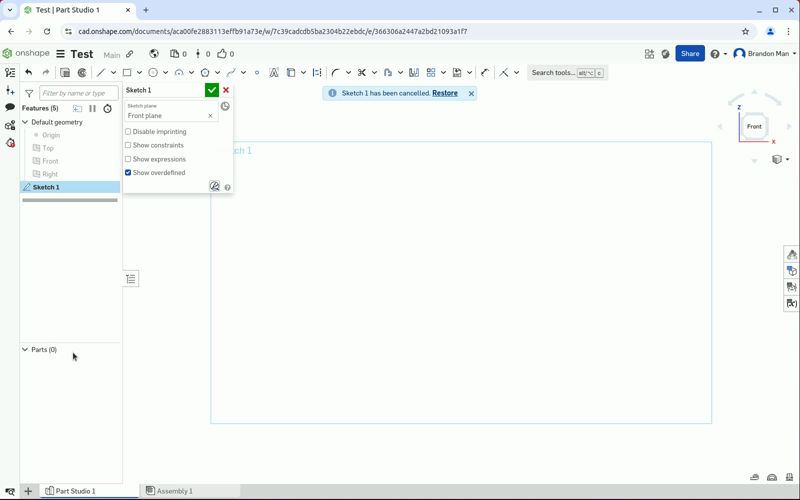
key(l)
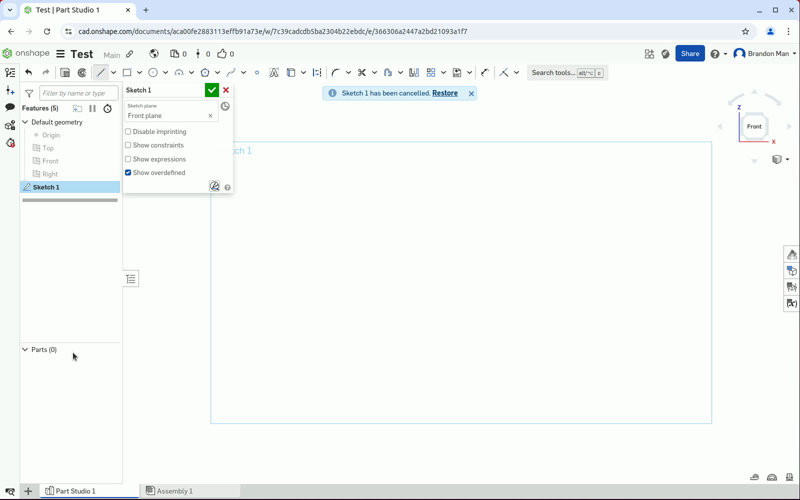
key_down(shift)
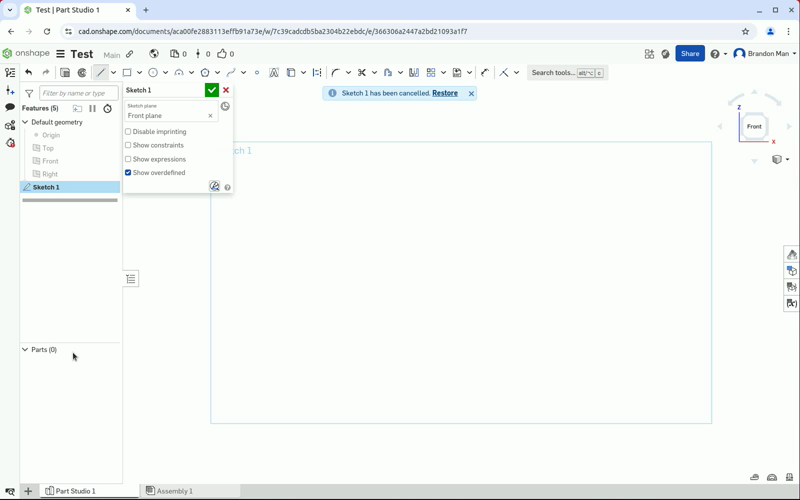
mouse_move(396, 395)
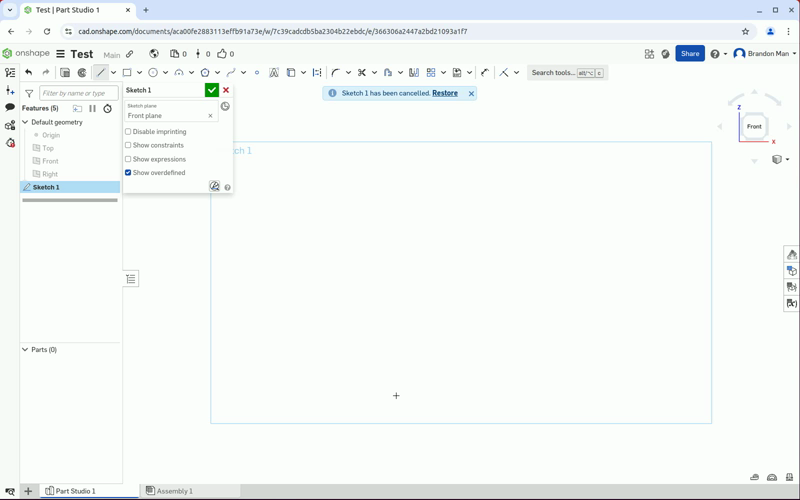
click(396, 395)
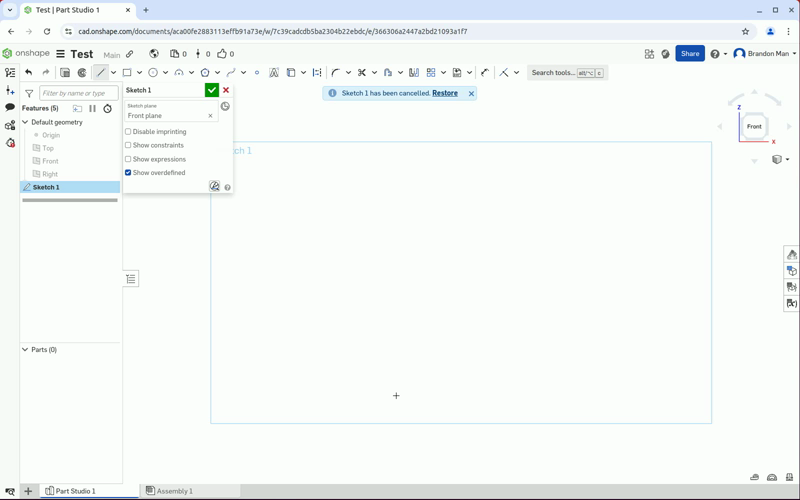
key_up(shift)
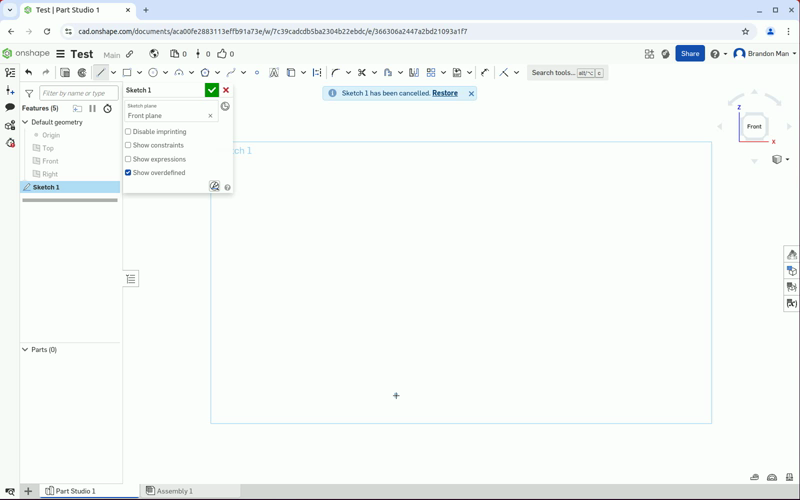
key_down(shift)
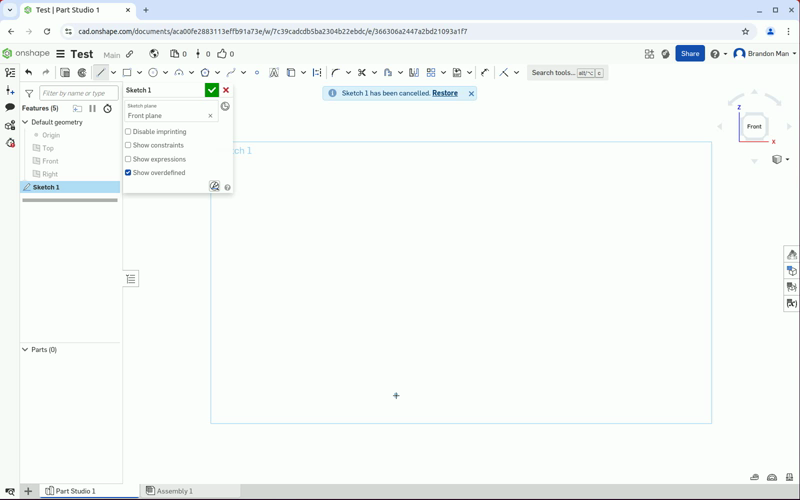
mouse_move(459, 395)
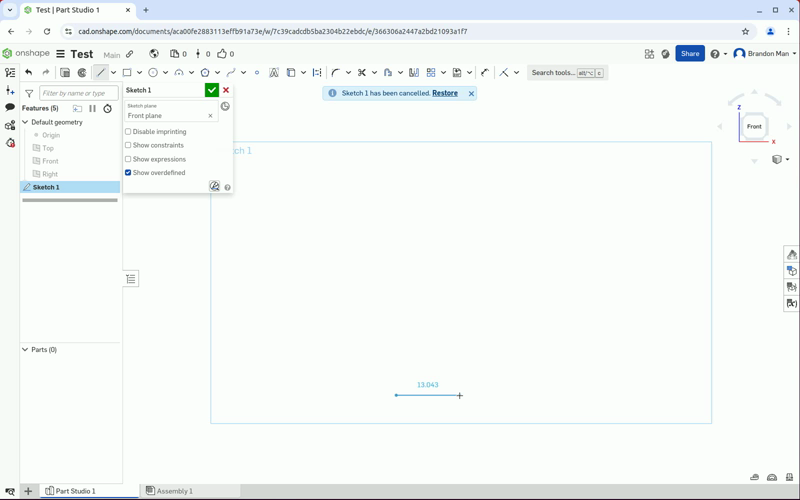
click(459, 395)
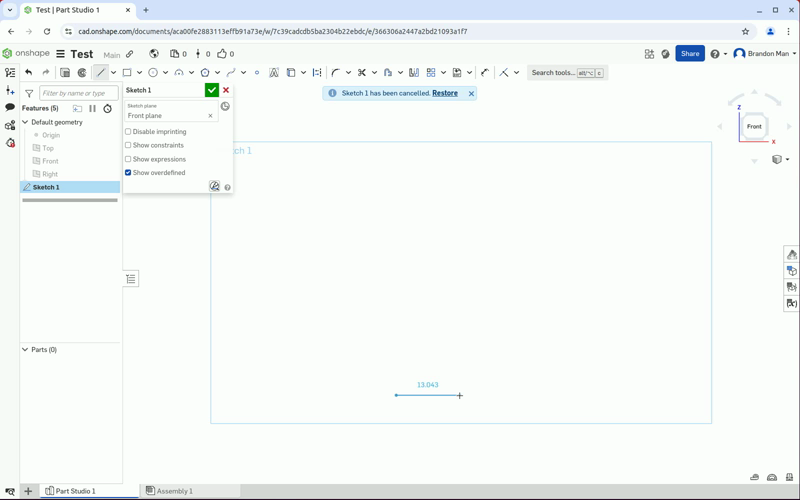
key_up(shift)
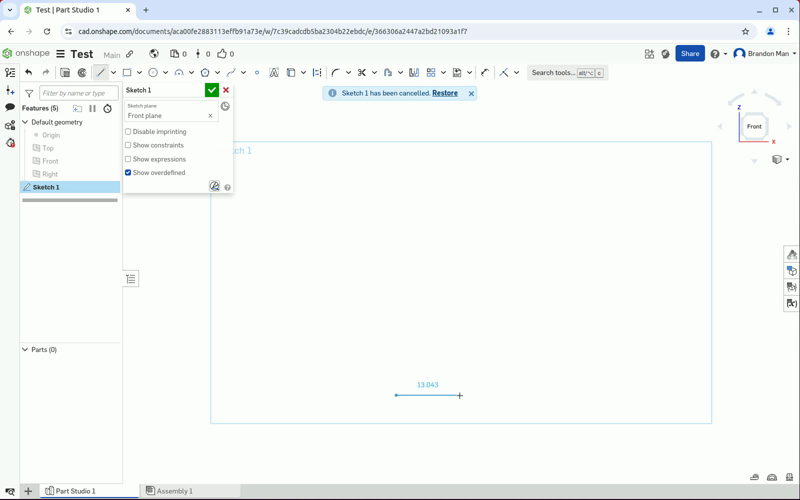
key_down(shift)
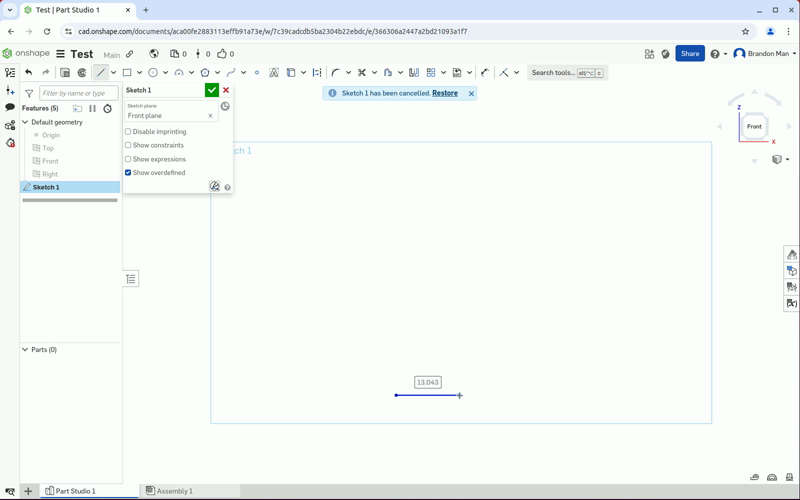
mouse_move(489, 395)
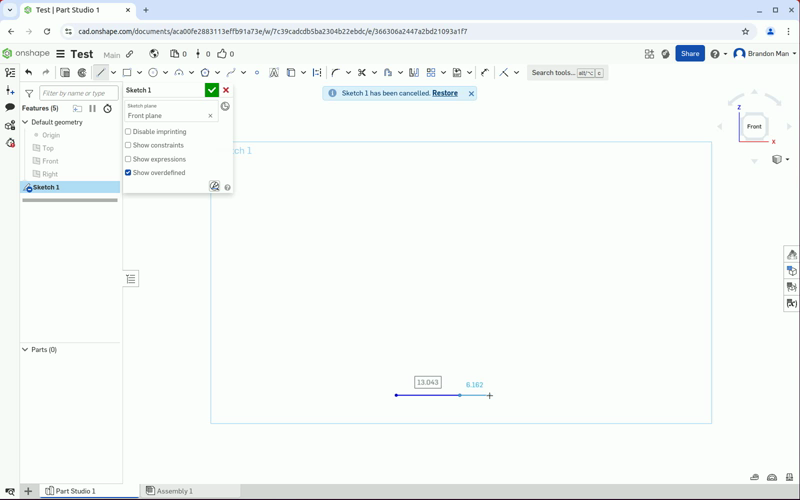
mouse_move(459, 376)
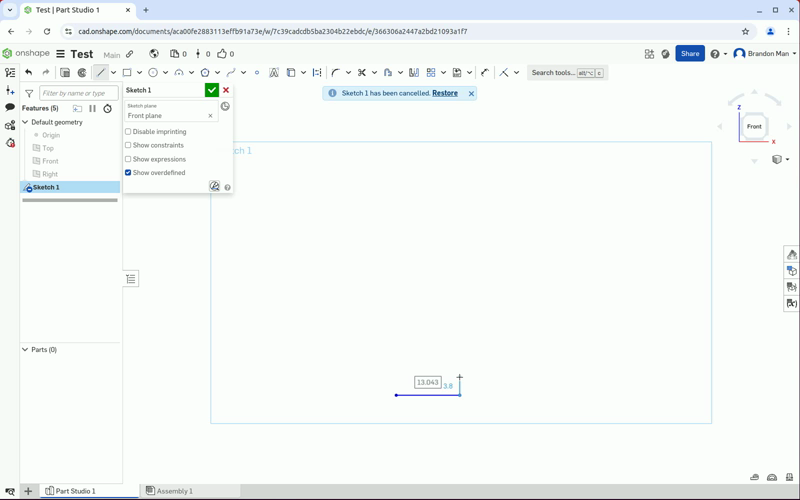
click(459, 376)
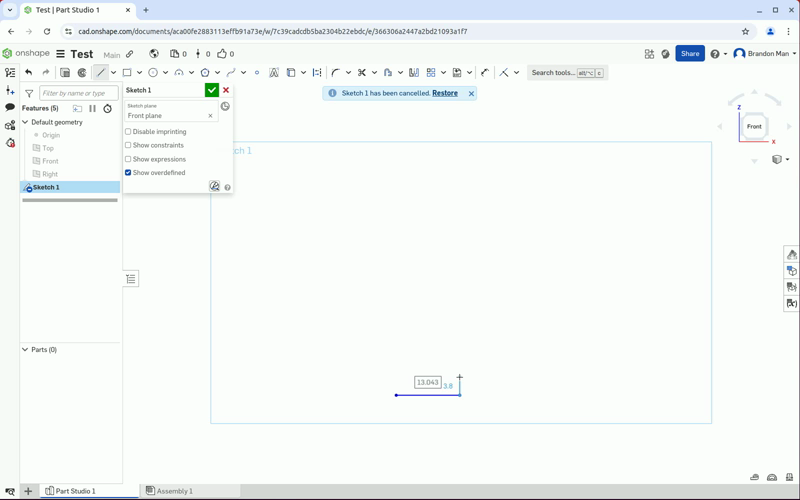
key_up(shift)
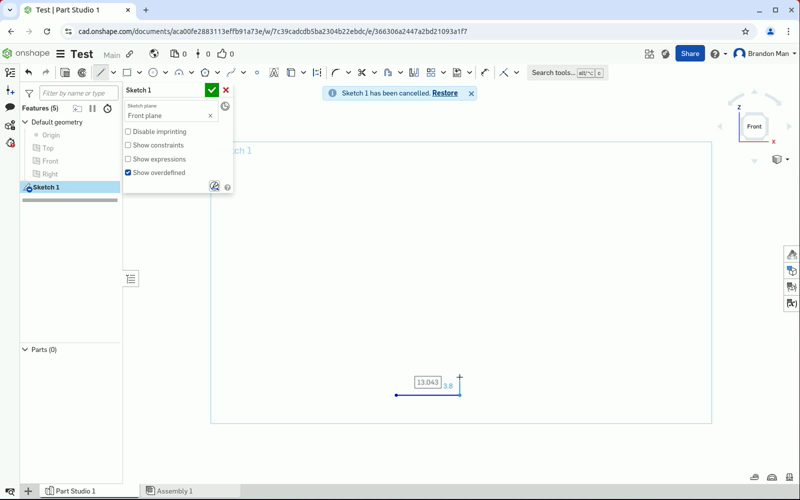
key_down(shift)
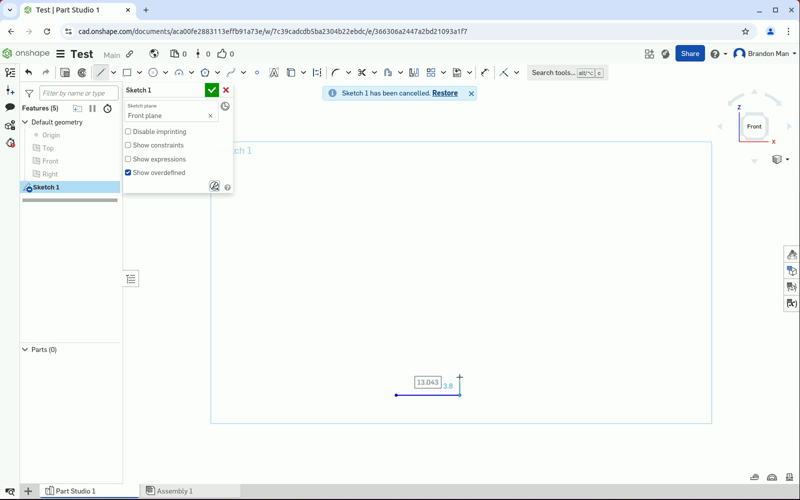
mouse_move(523, 376)
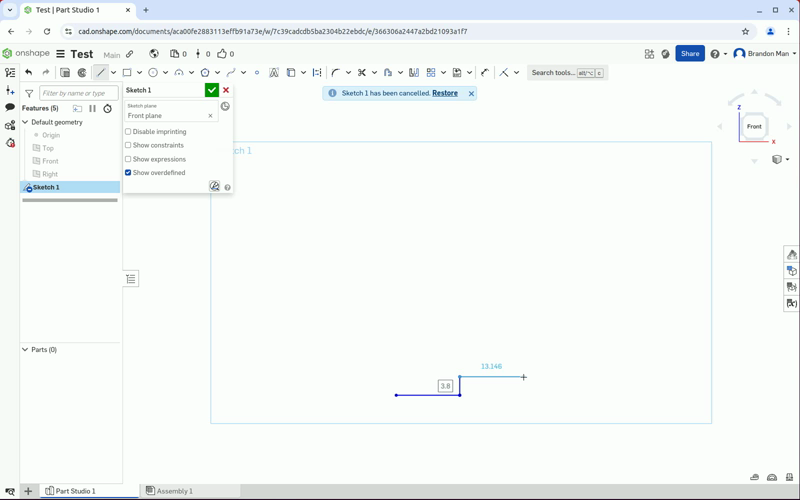
click(523, 376)
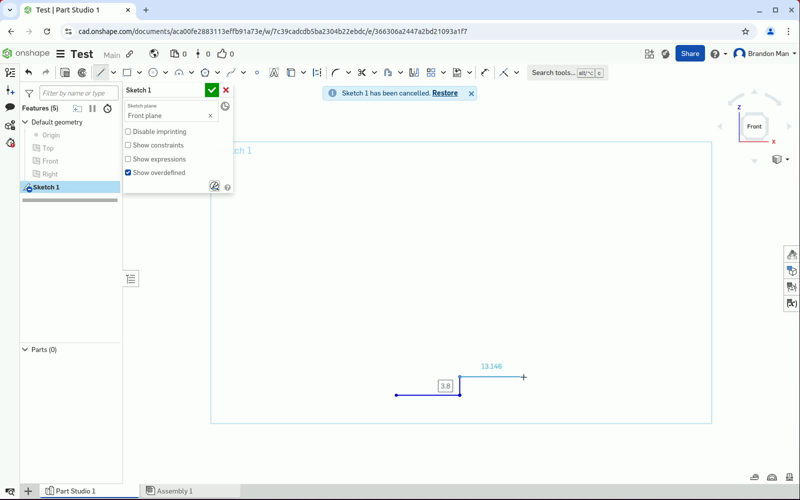
key_up(shift)
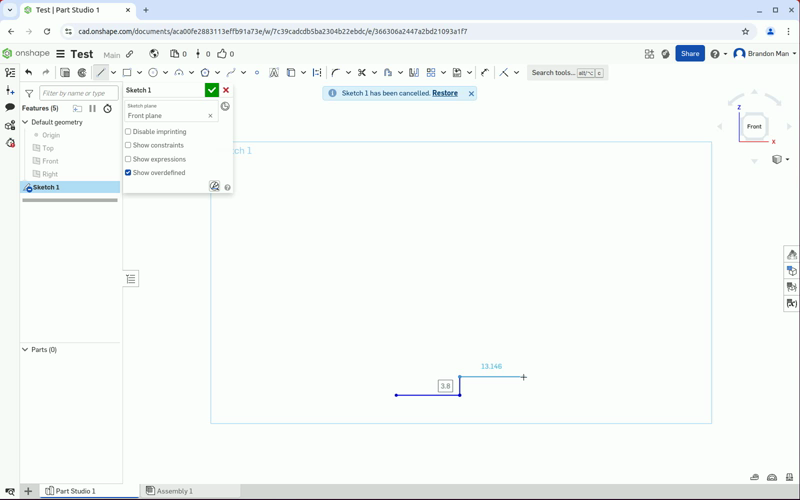
key_down(shift)
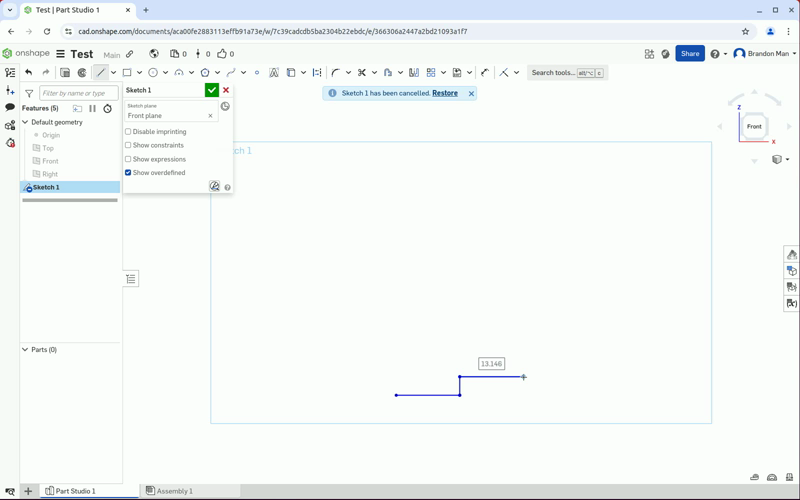
mouse_move(553, 376)
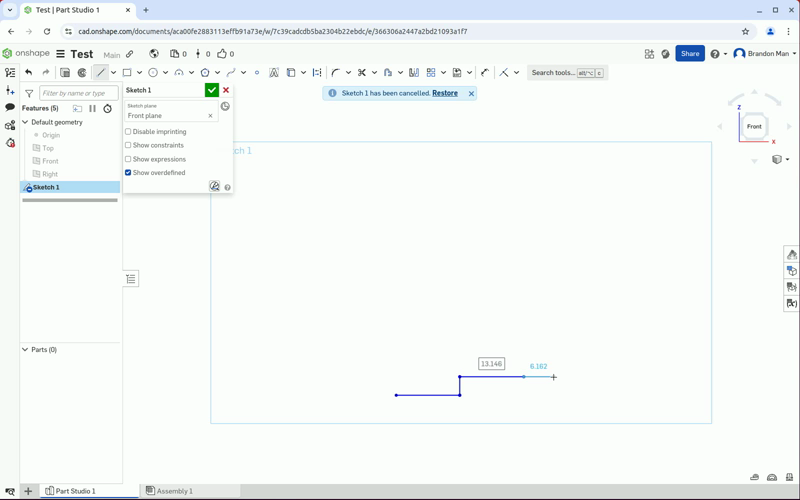
mouse_move(523, 339)
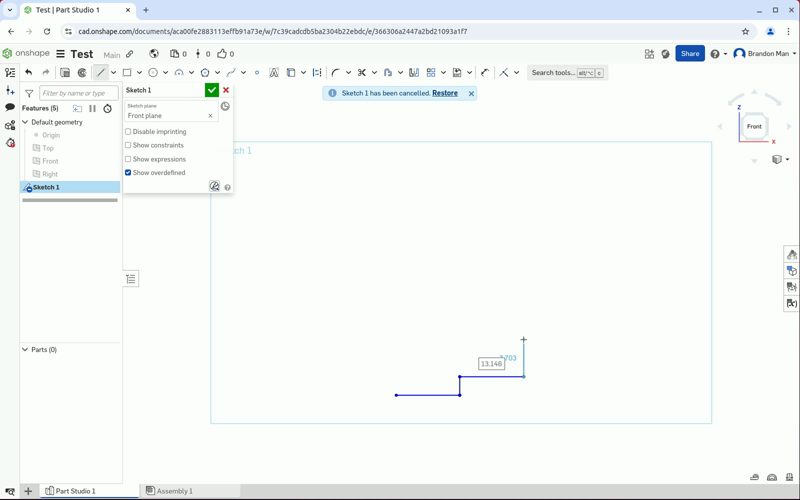
click(523, 339)
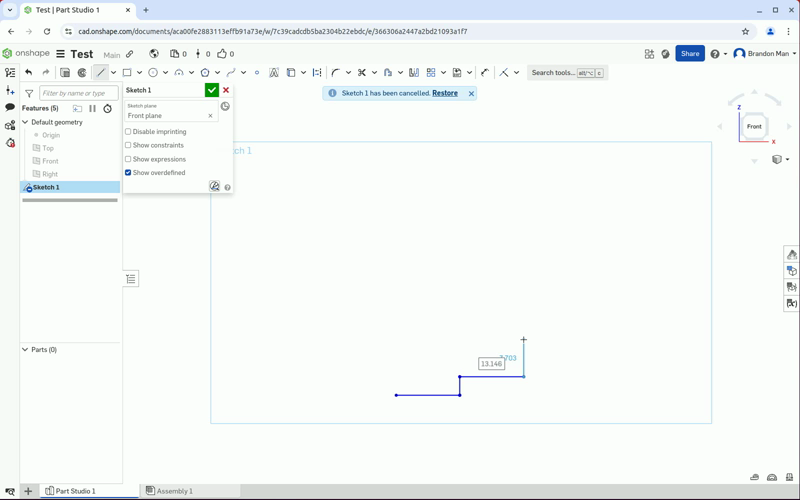
key_up(shift)
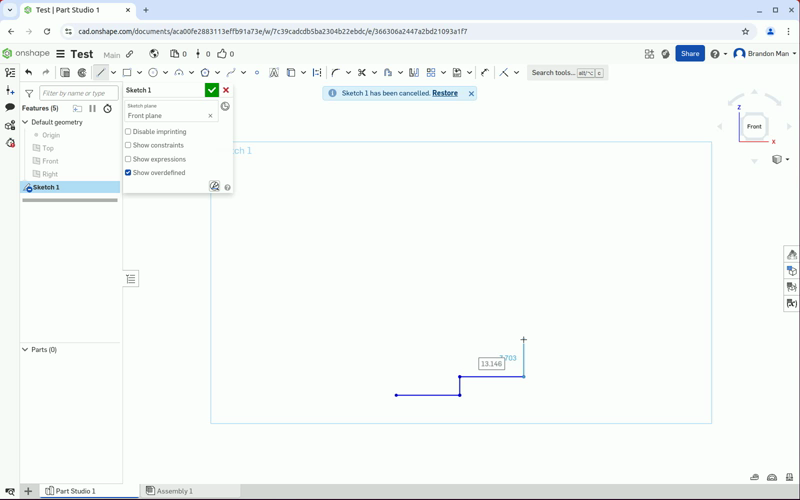
key(esc)
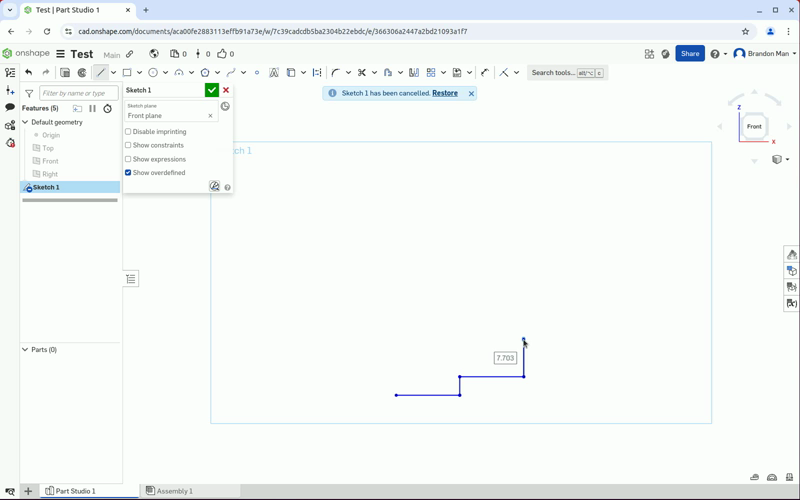
key(a)
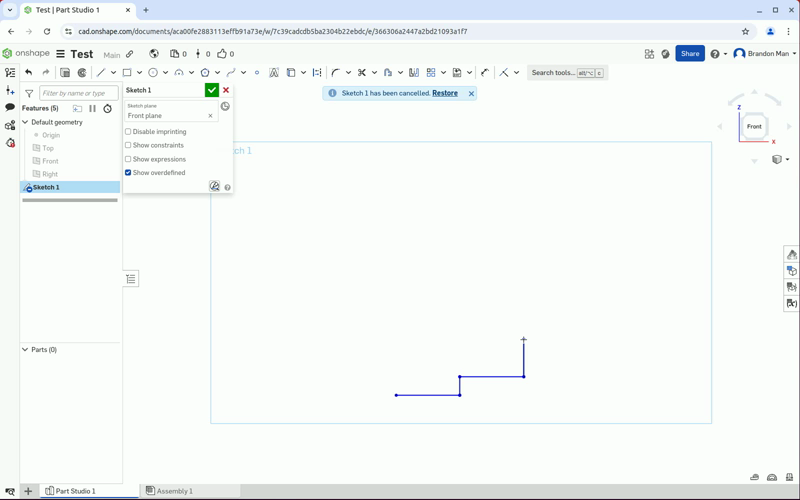
mouse_move(523, 339)
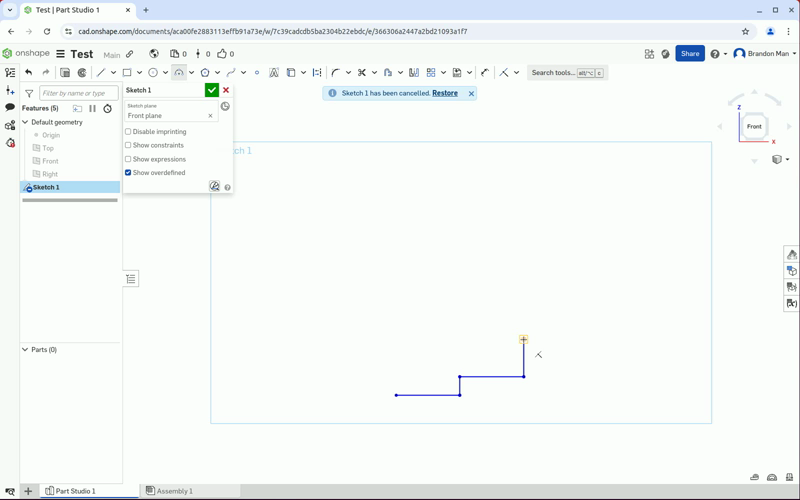
click(523, 339)
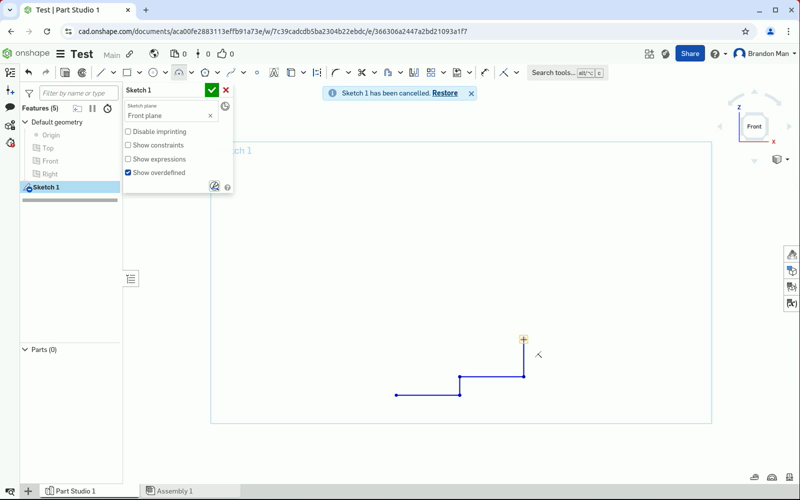
key_down(shift)
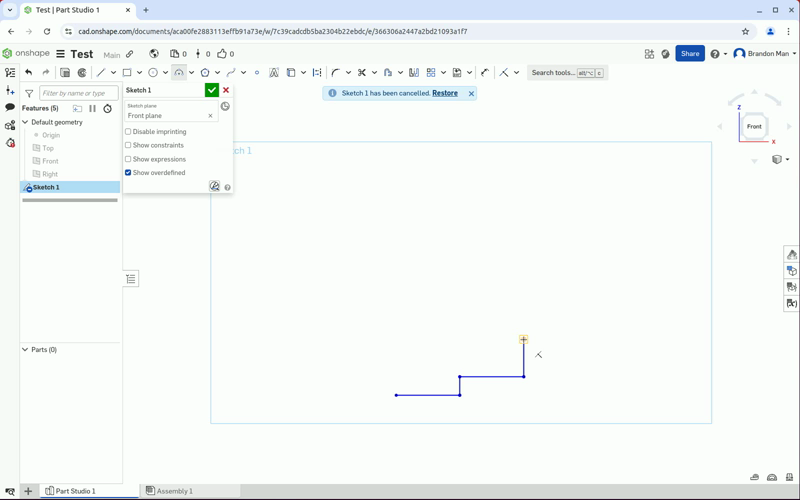
mouse_move(523, 228)
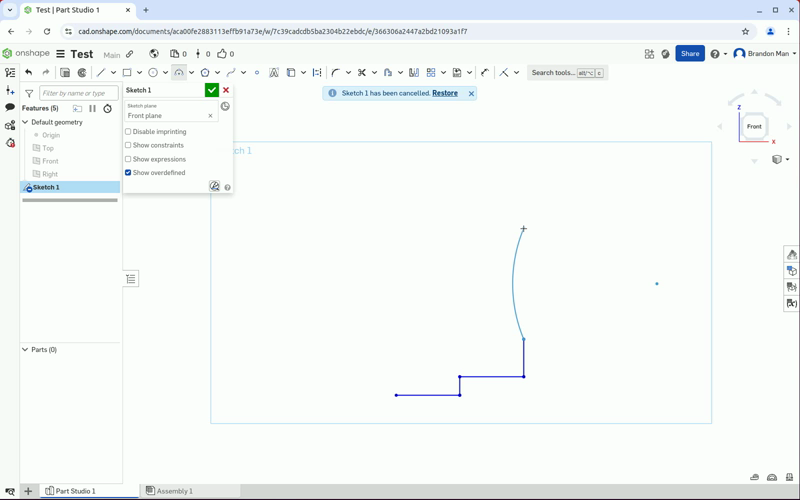
click(523, 228)
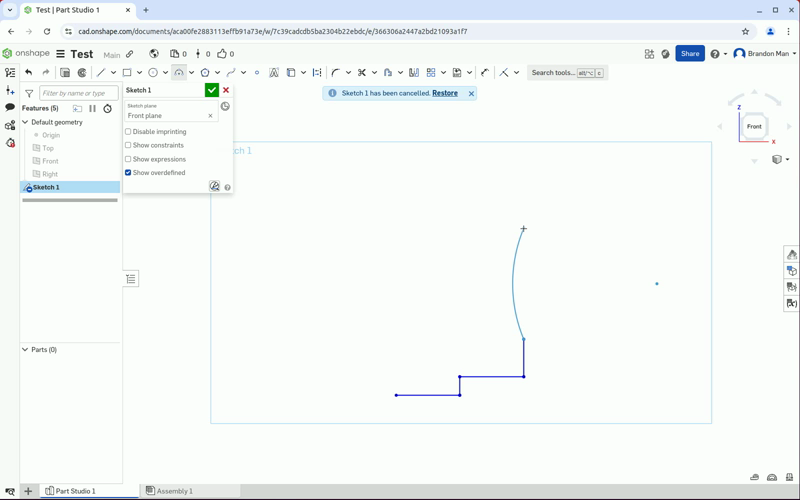
mouse_move(544, 283)
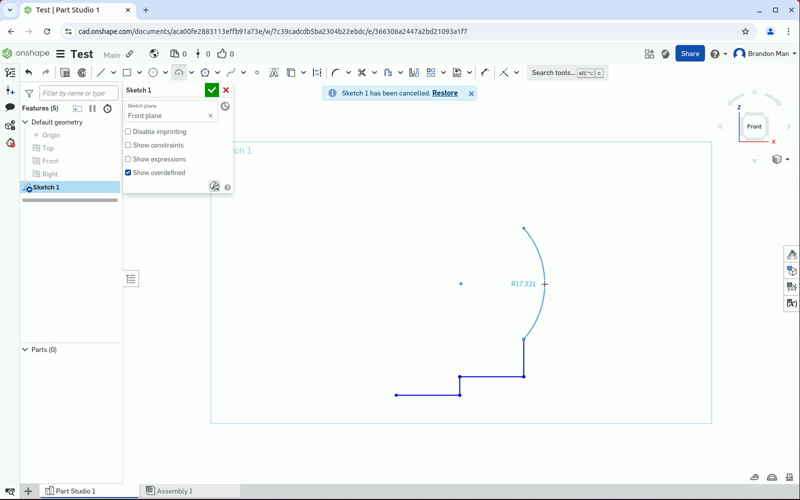
click(544, 283)
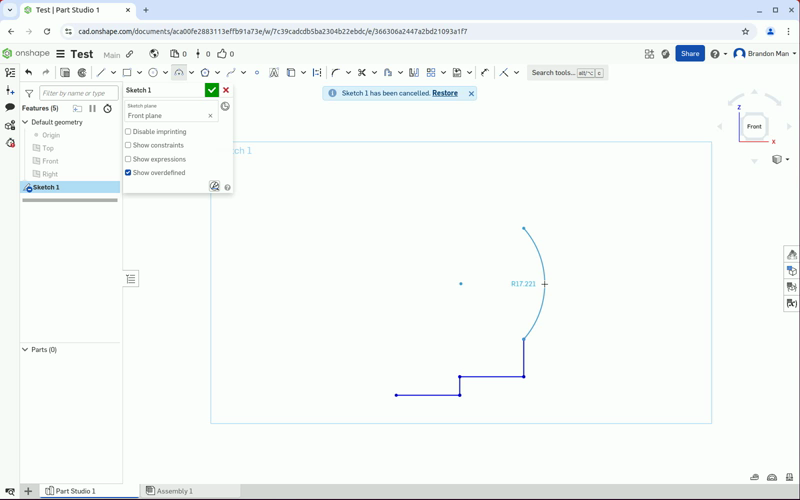
key_up(shift)
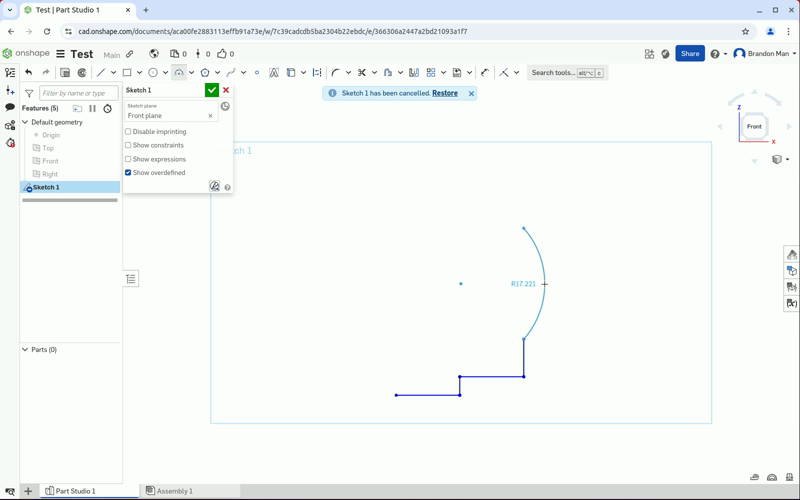
key(esc)
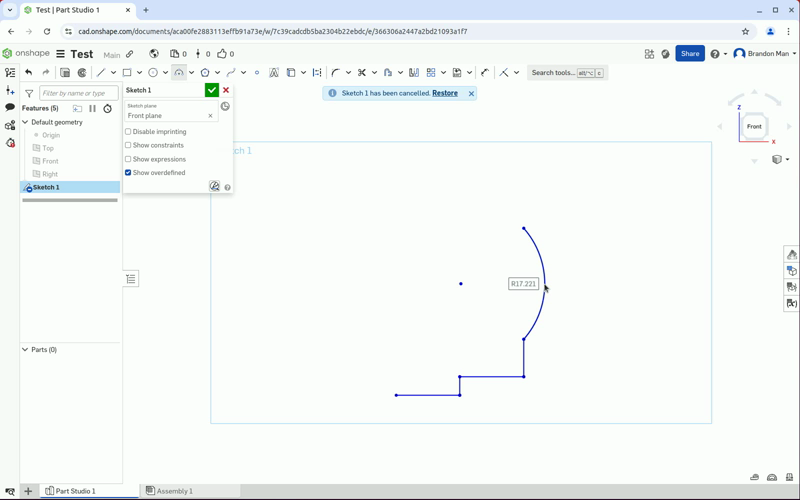
key(l)
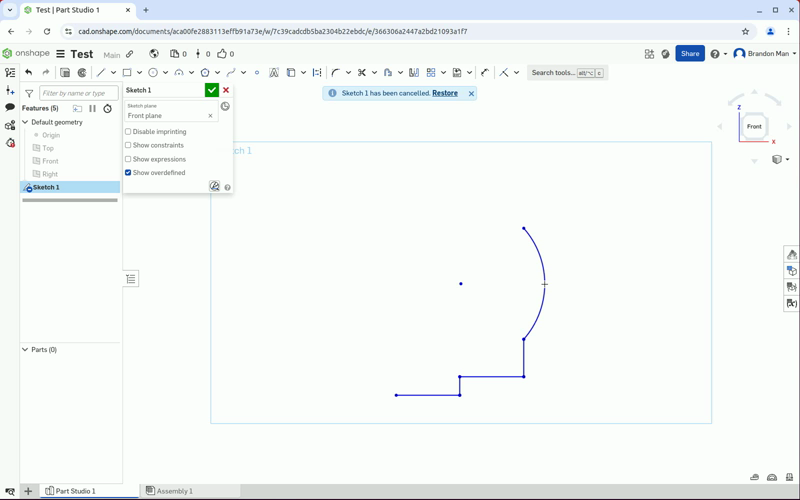
mouse_move(523, 228)
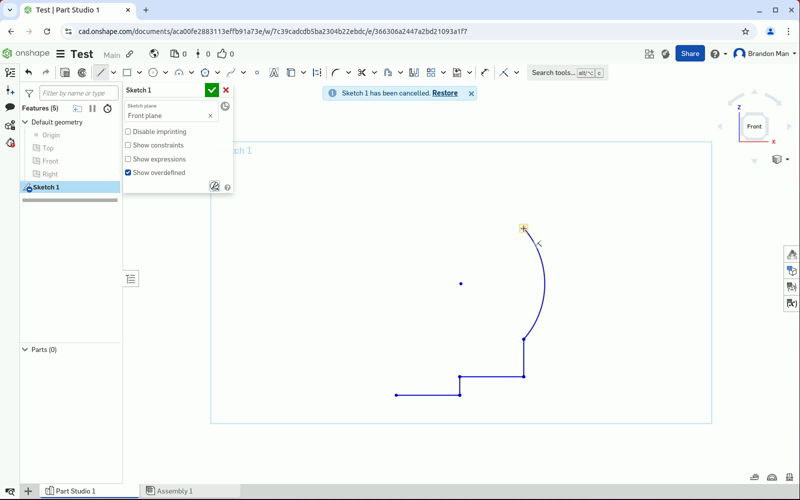
click(523, 228)
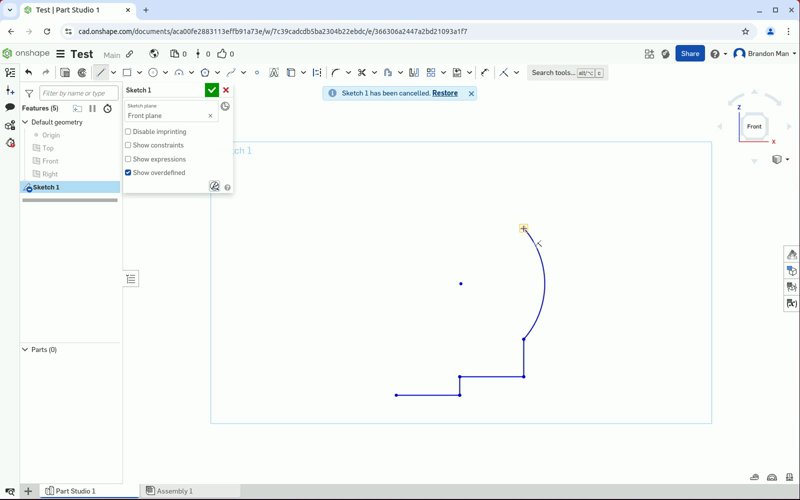
key_down(shift)
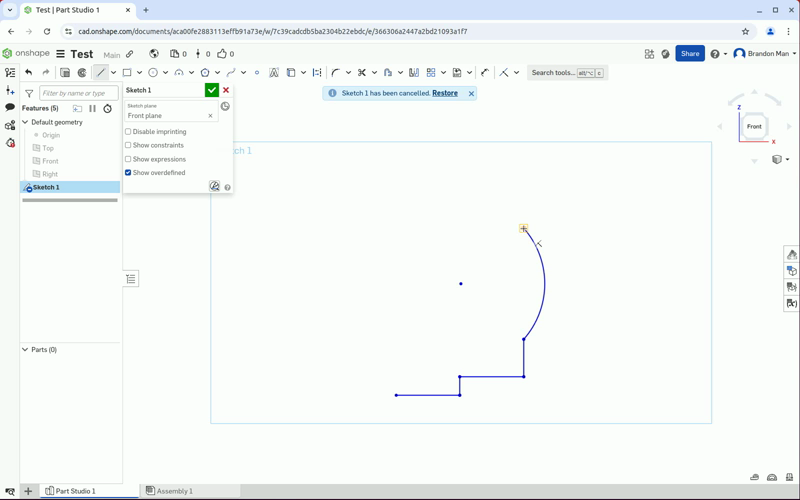
mouse_move(553, 228)
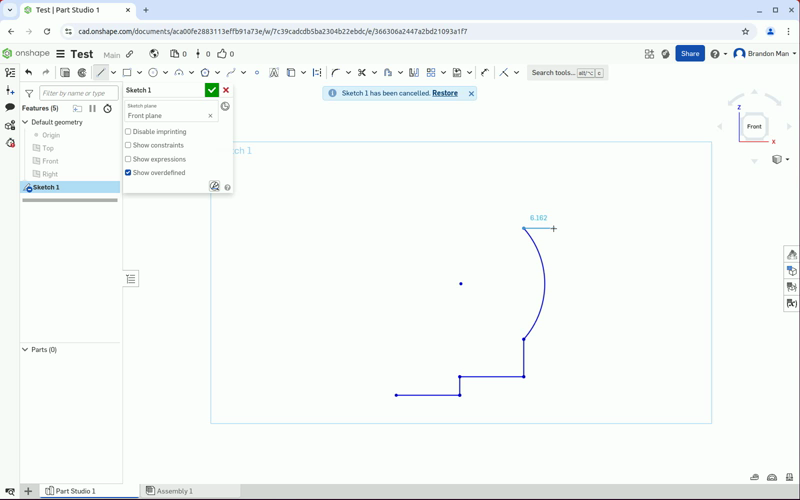
mouse_move(523, 190)
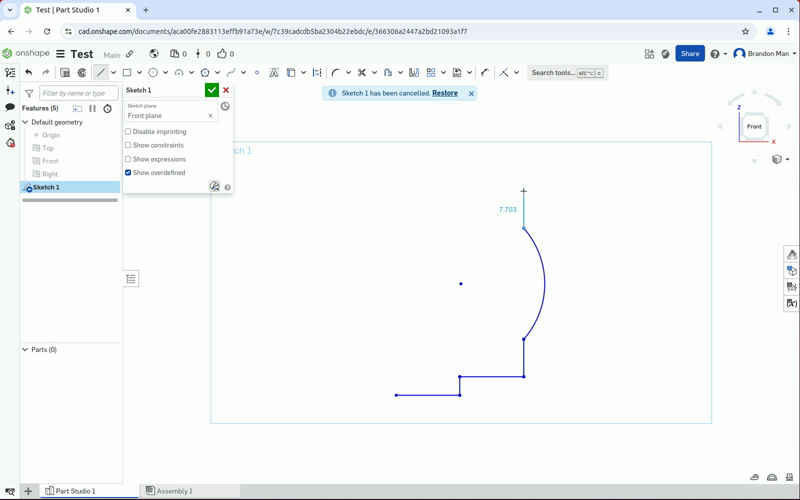
click(523, 190)
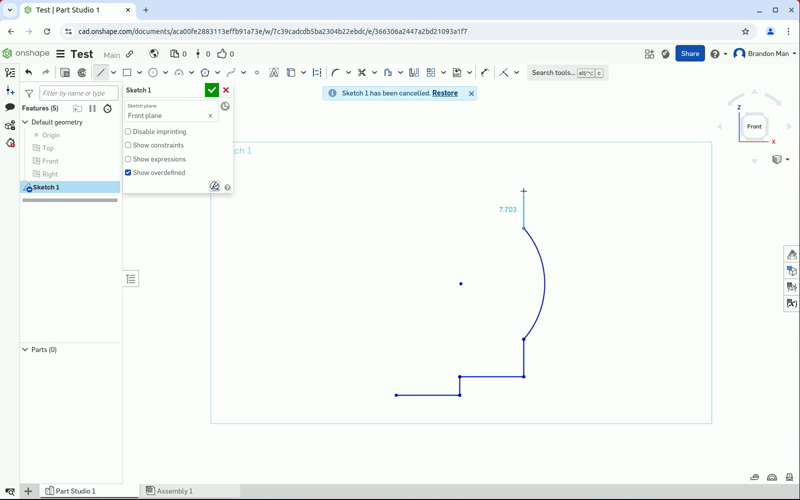
key_up(shift)
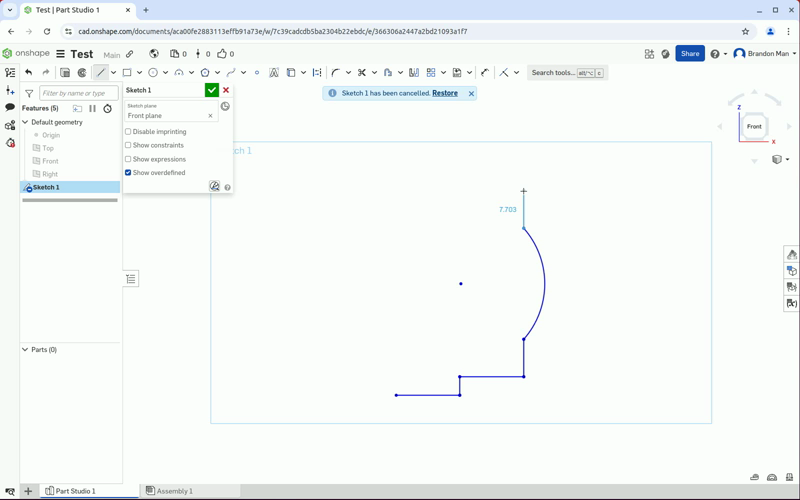
key_down(shift)
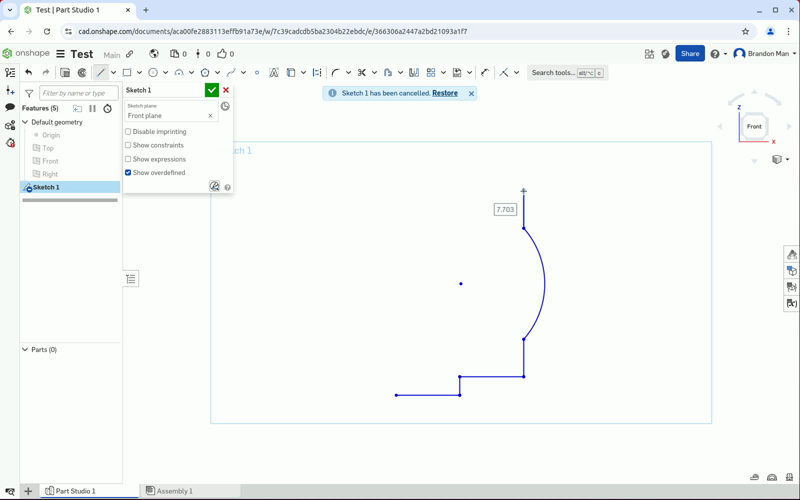
mouse_move(459, 190)
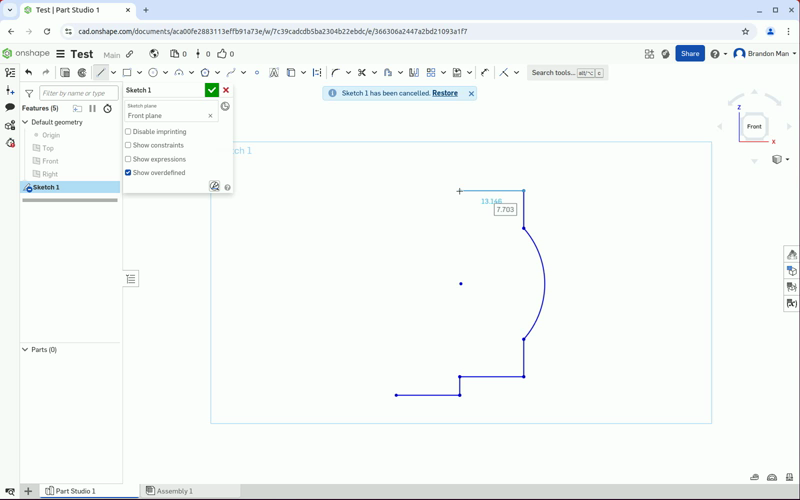
click(459, 190)
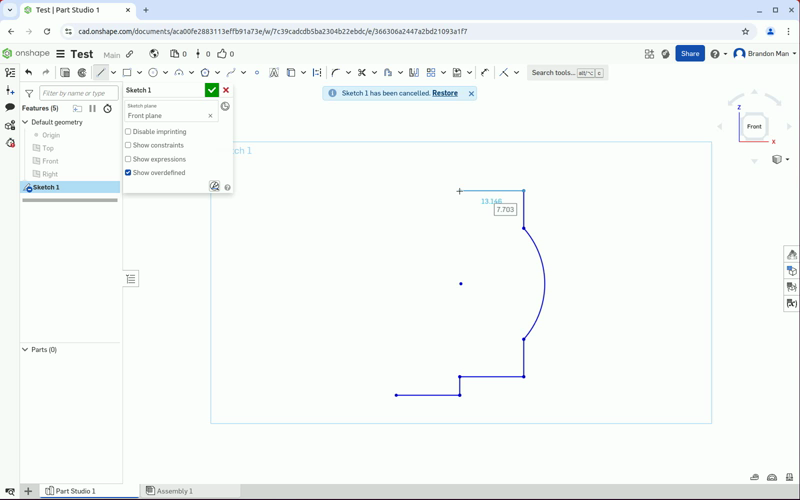
key_up(shift)
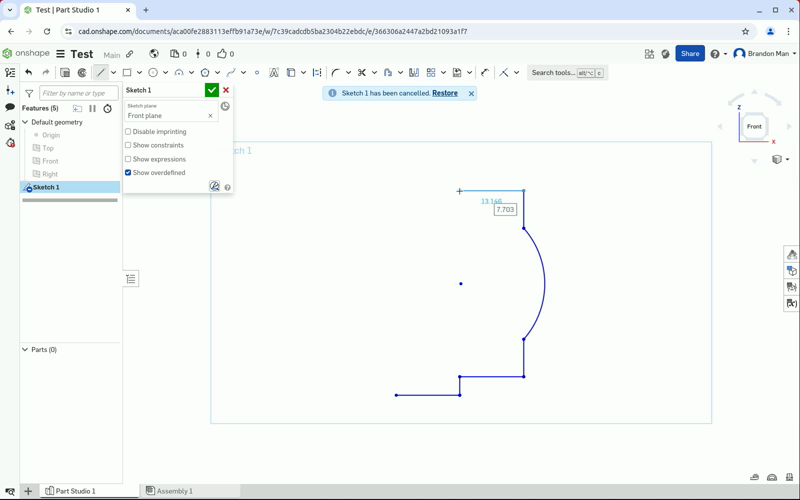
key_down(shift)
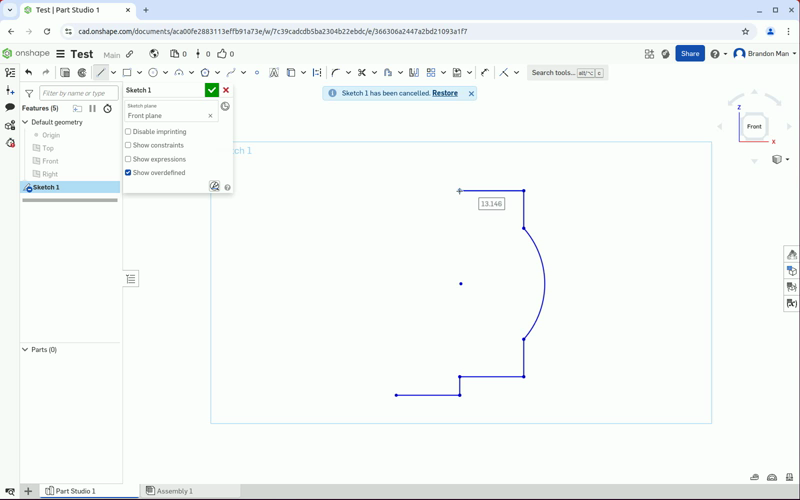
mouse_move(489, 190)
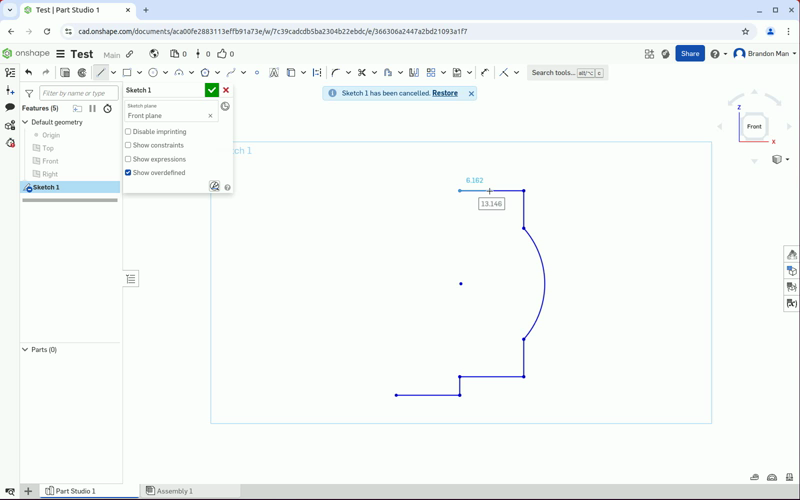
mouse_move(459, 171)
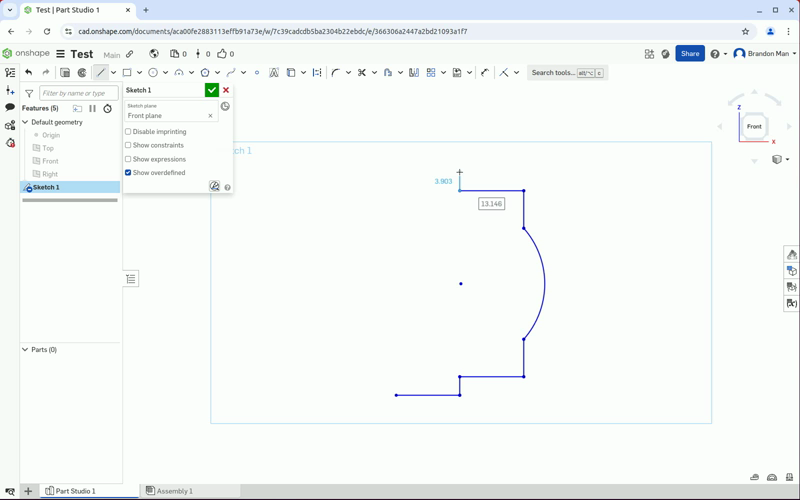
click(459, 171)
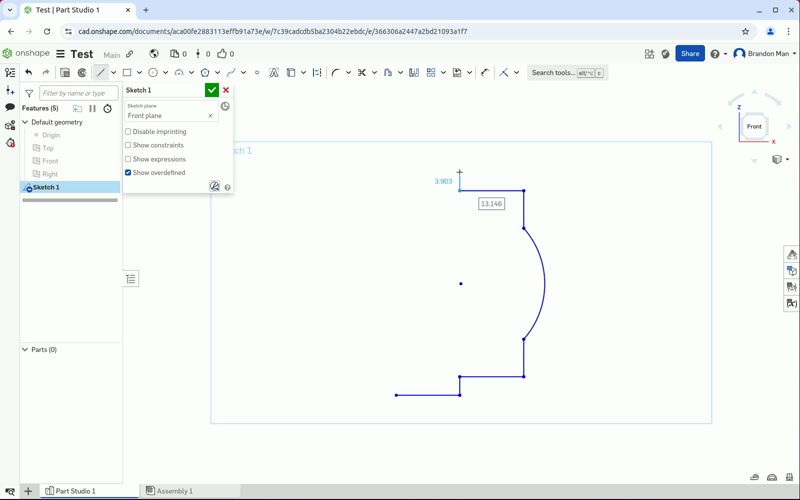
key_up(shift)
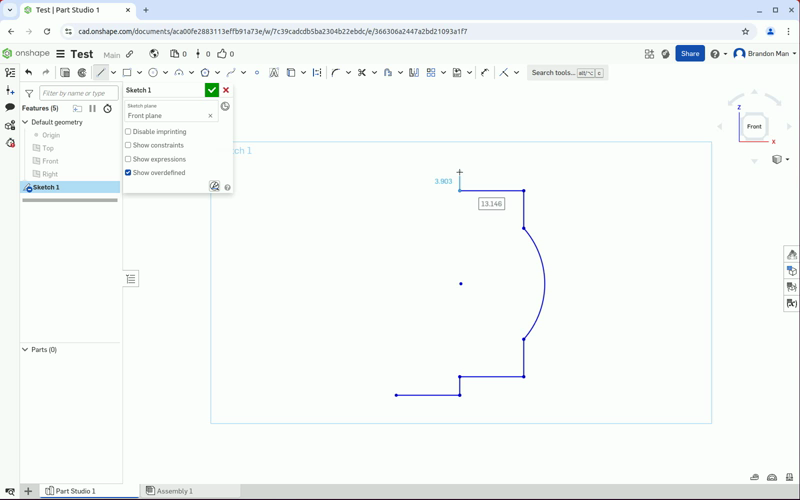
key_down(shift)
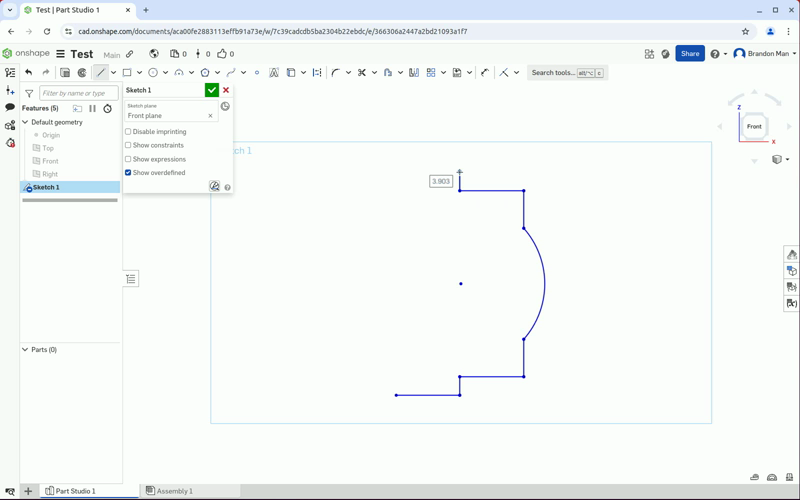
mouse_move(396, 171)
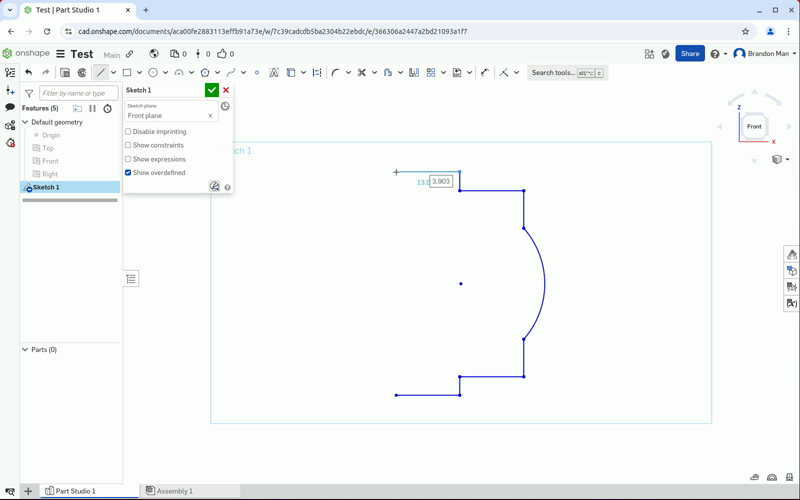
click(396, 171)
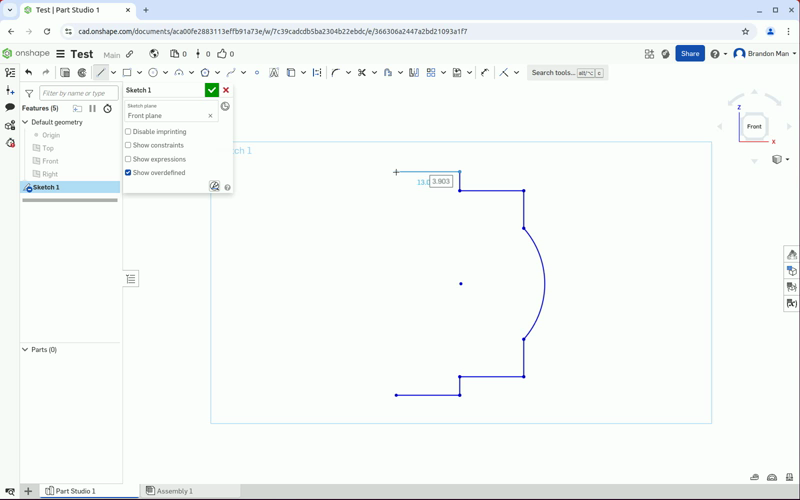
key_up(shift)
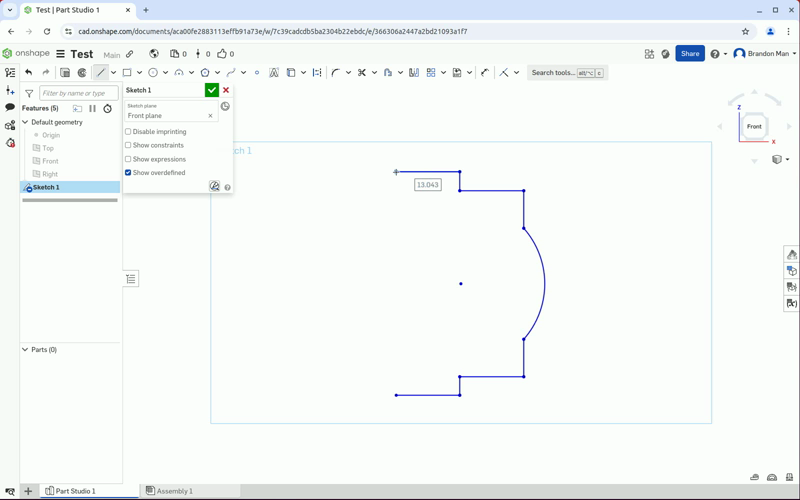
key_down(shift)
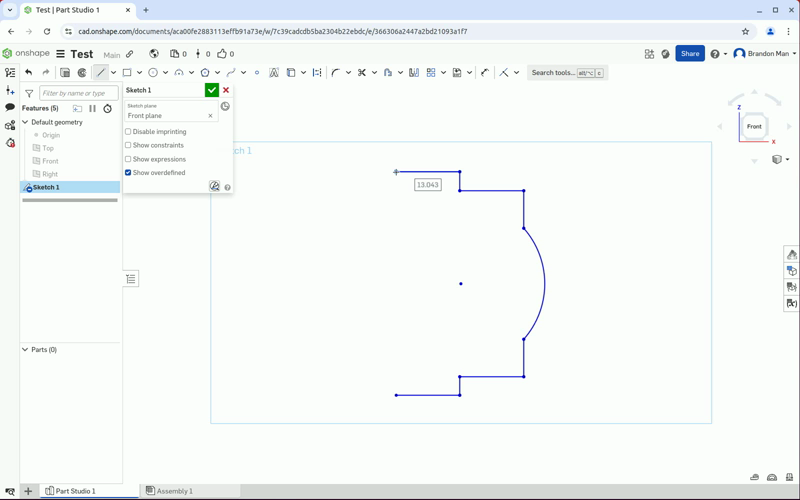
mouse_move(426, 171)
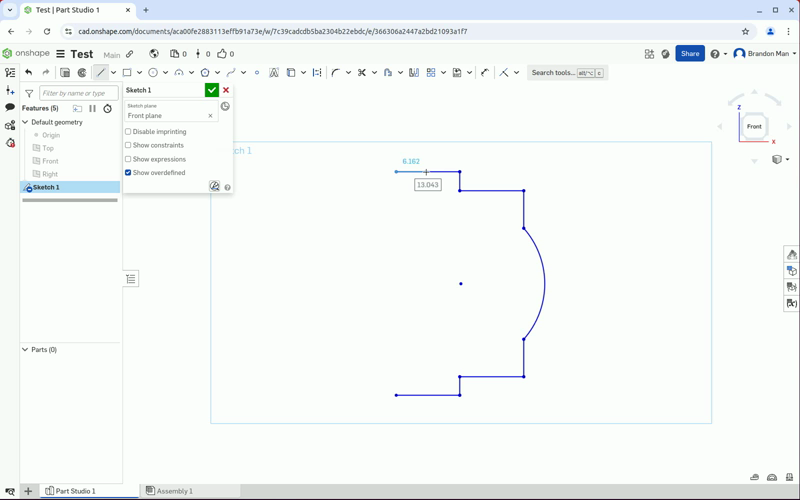
mouse_move(396, 228)
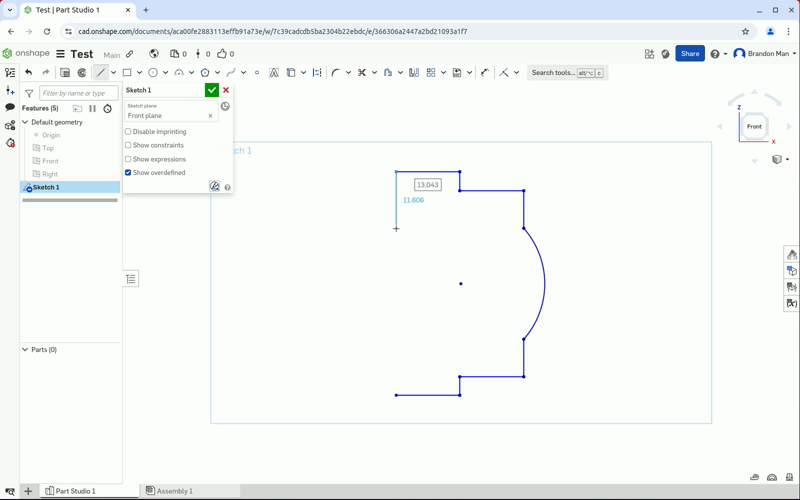
click(396, 228)
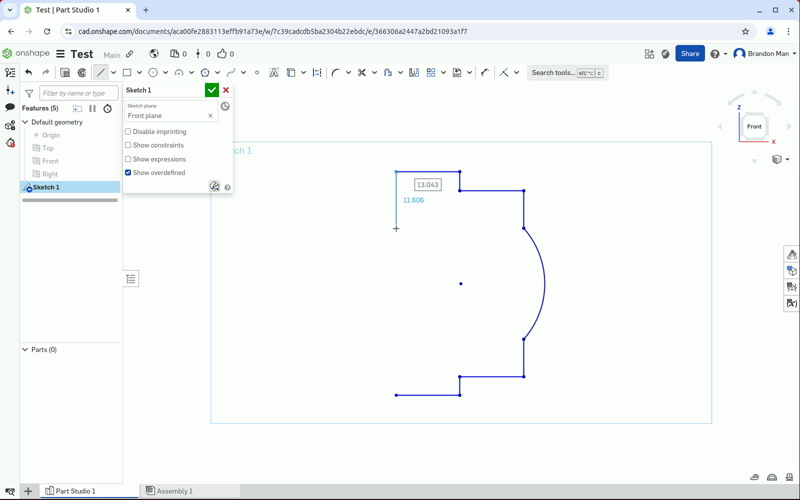
key_up(shift)
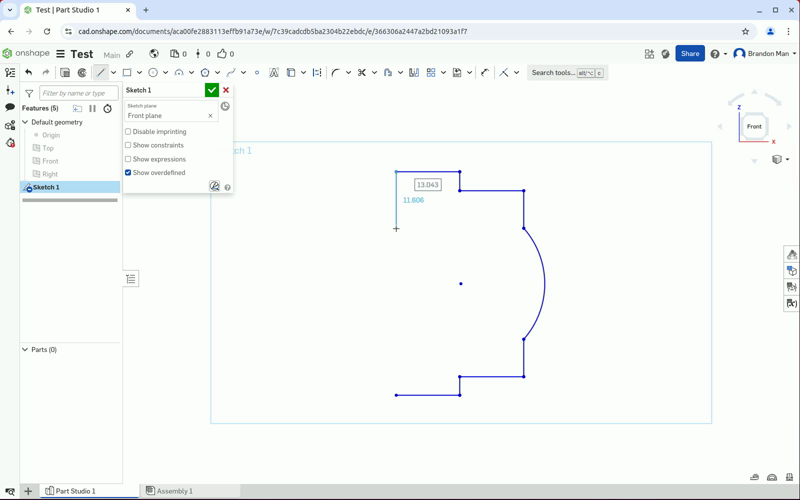
key(esc)
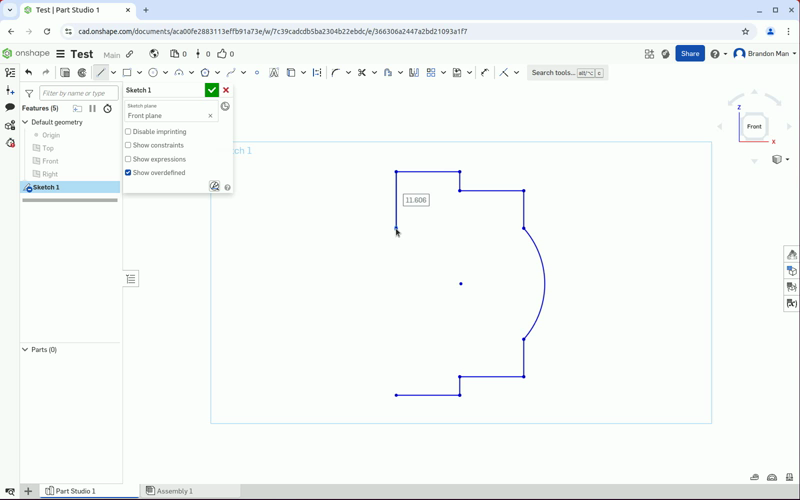
key(a)
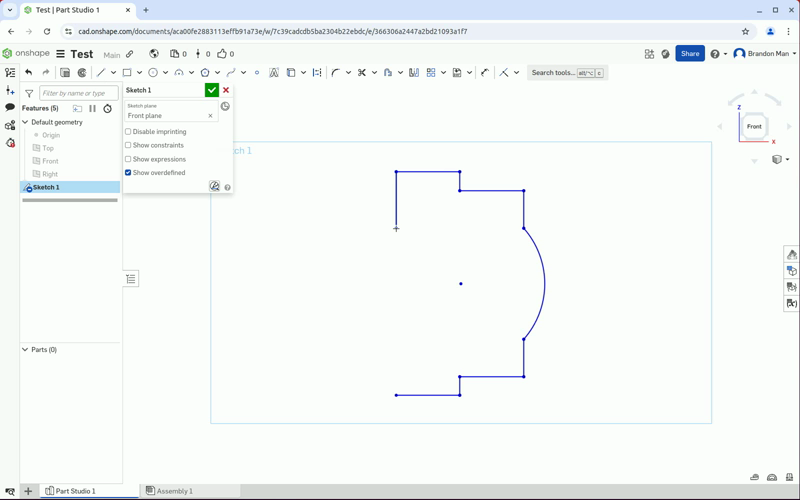
mouse_move(396, 228)
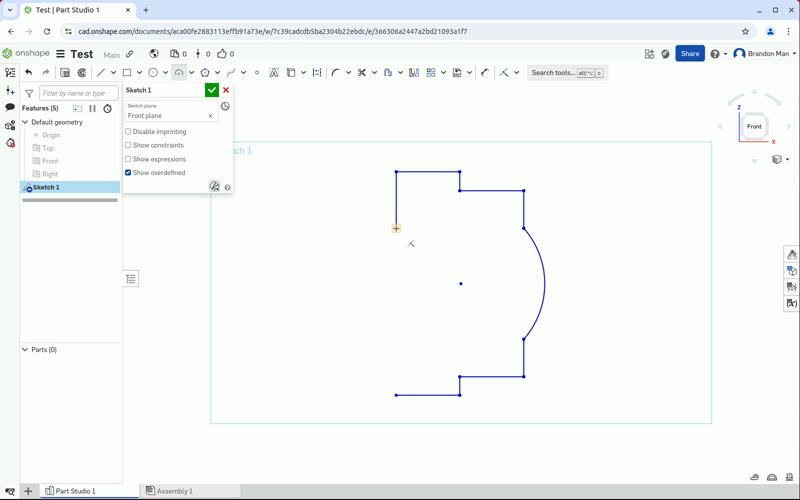
click(396, 228)
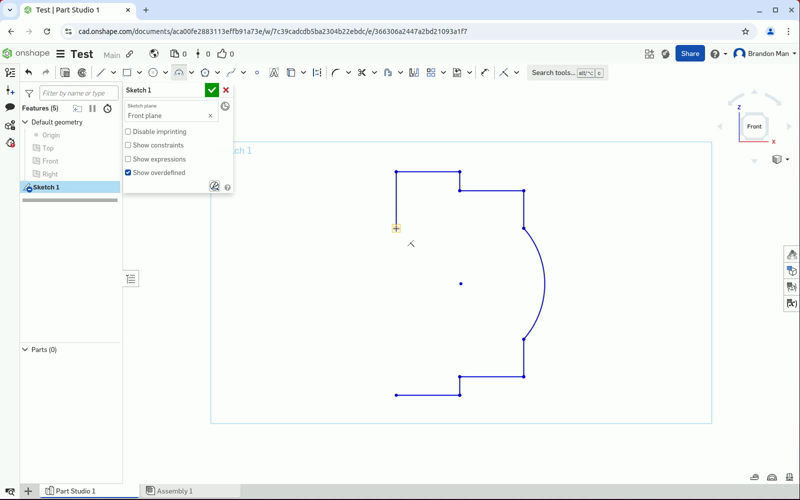
key_down(shift)
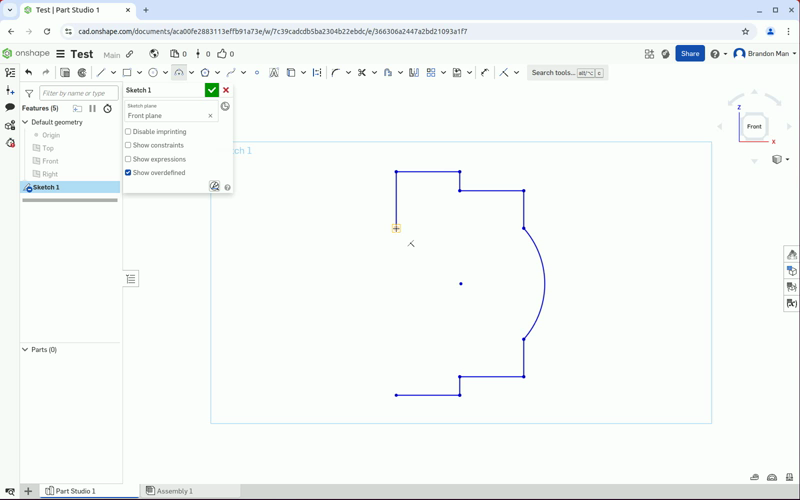
mouse_move(396, 339)
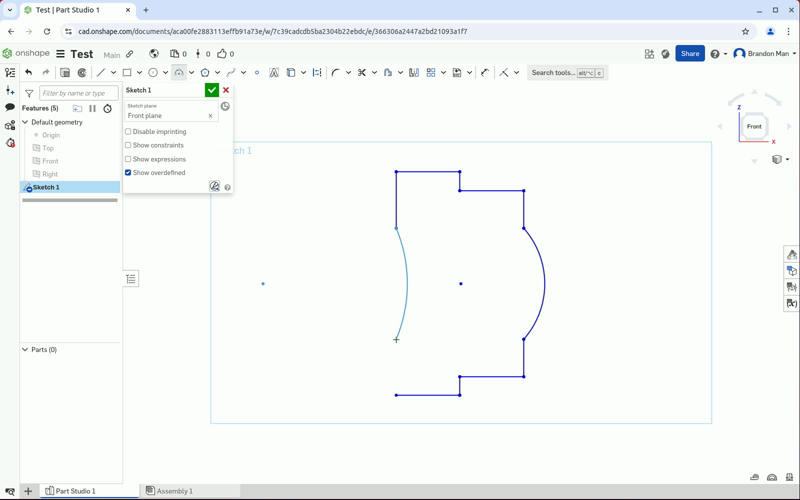
click(396, 339)
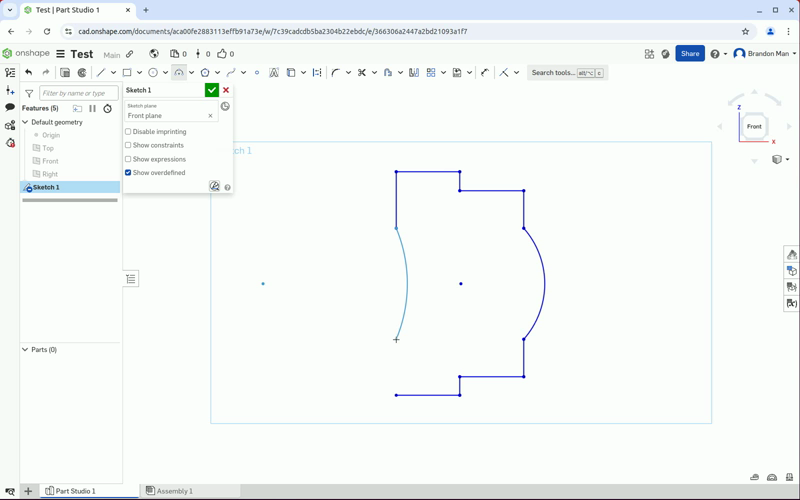
mouse_move(375, 283)
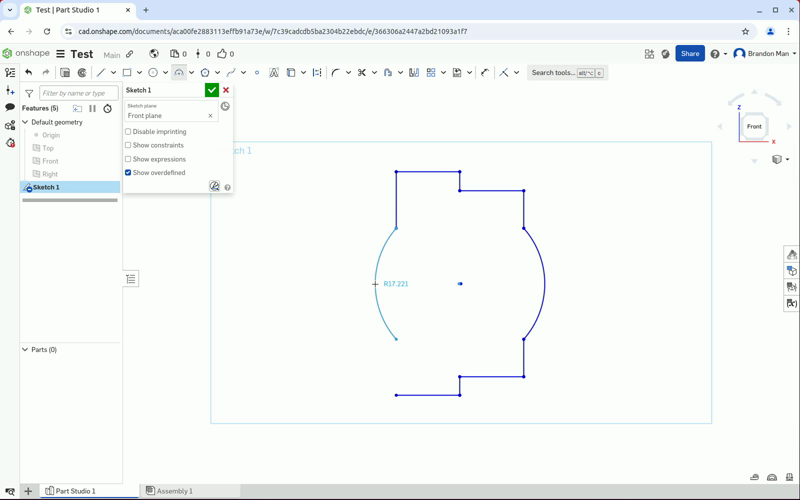
click(375, 283)
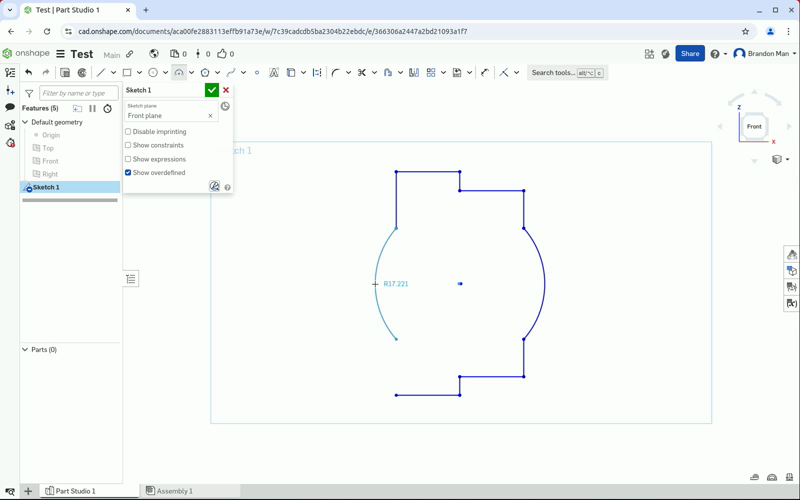
key_up(shift)
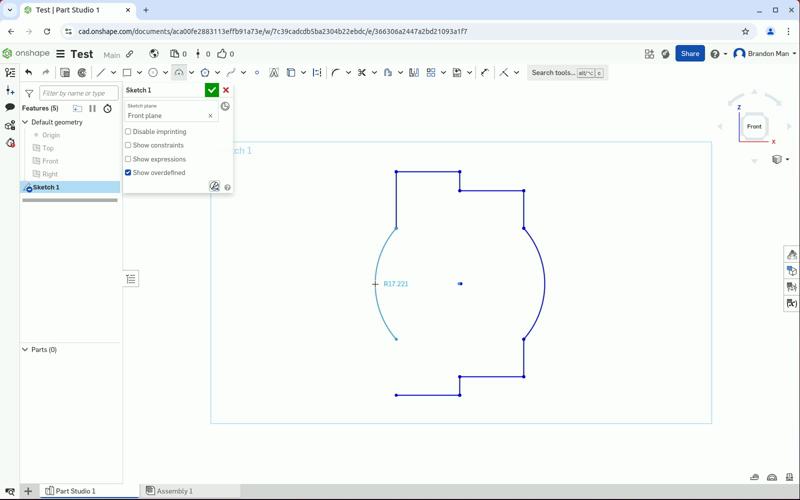
key(esc)
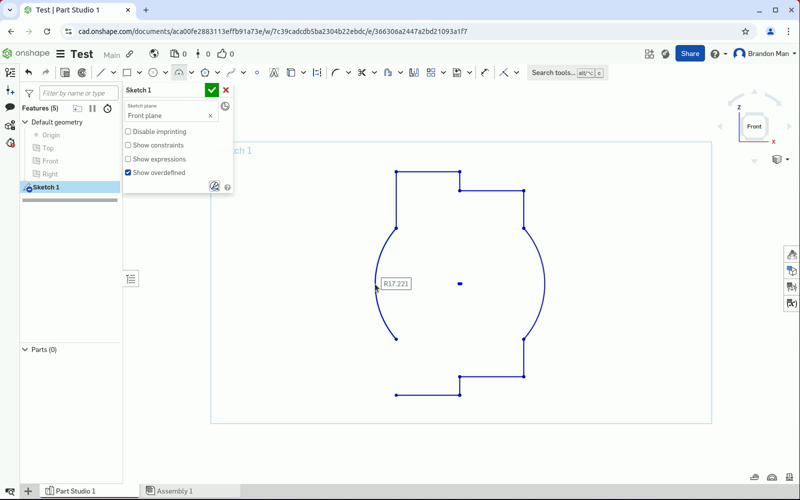
key(l)
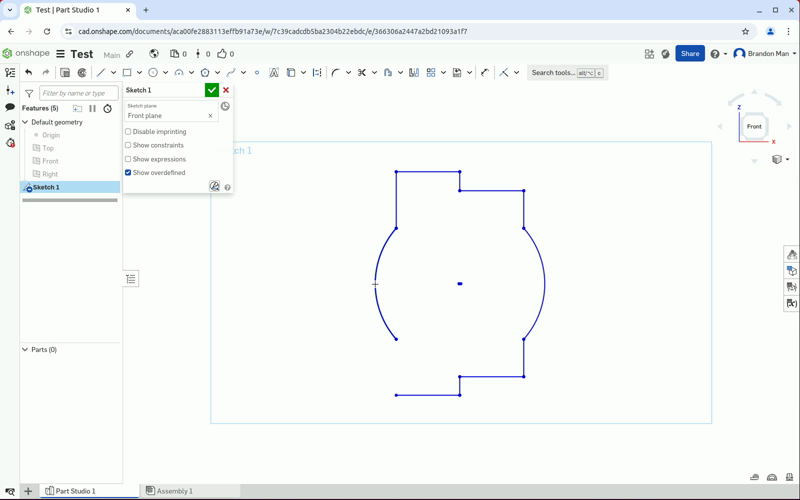
mouse_move(396, 339)
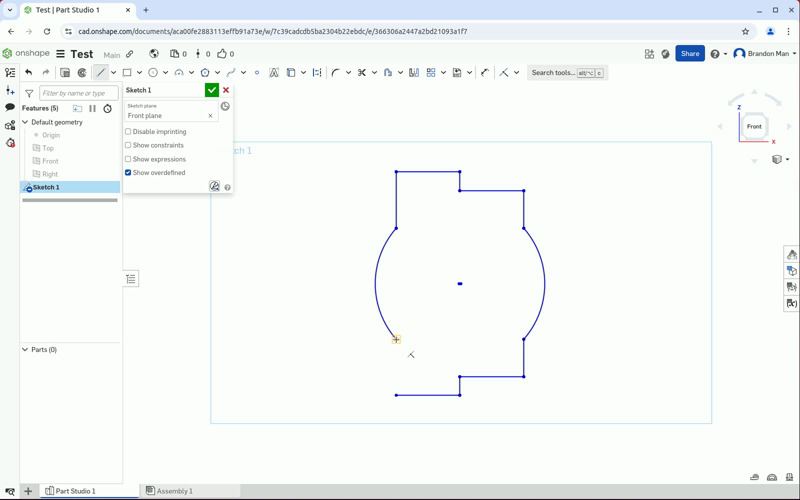
click(396, 339)
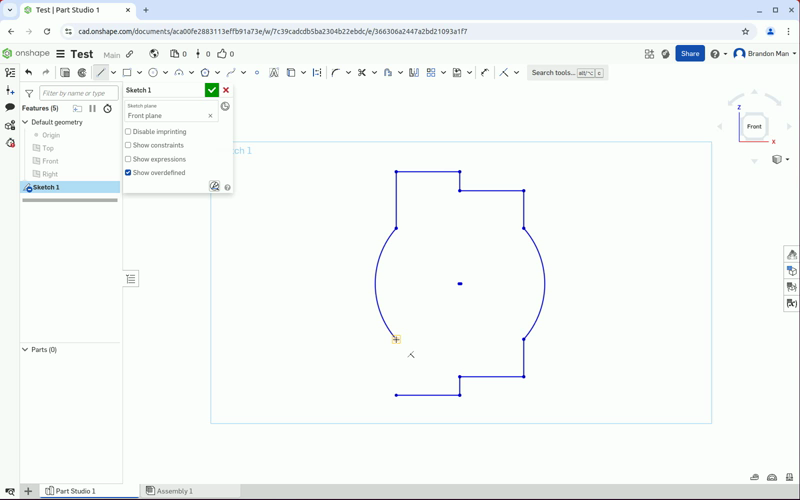
mouse_move(426, 339)
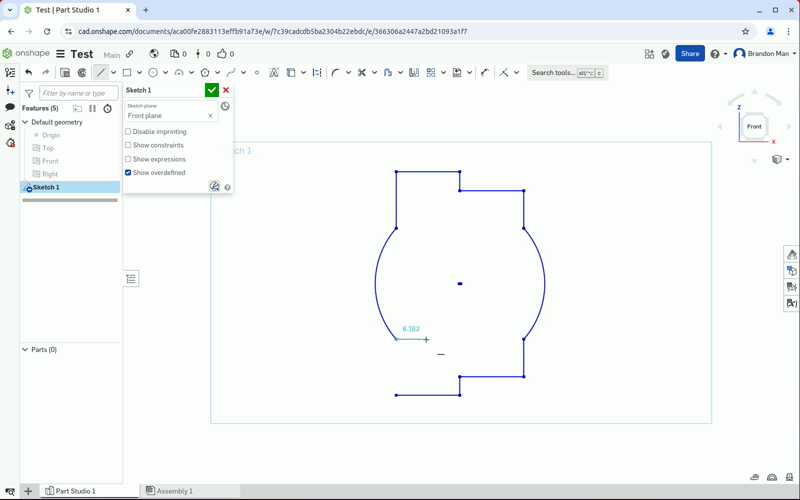
key_down(shift)
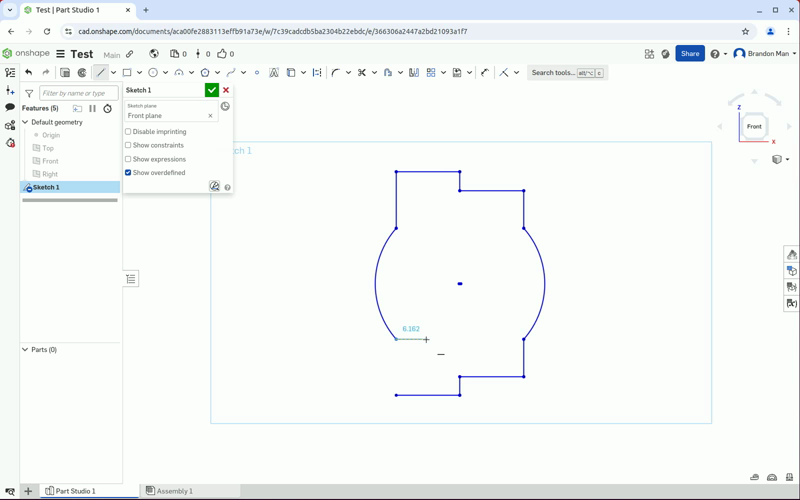
mouse_move(396, 395)
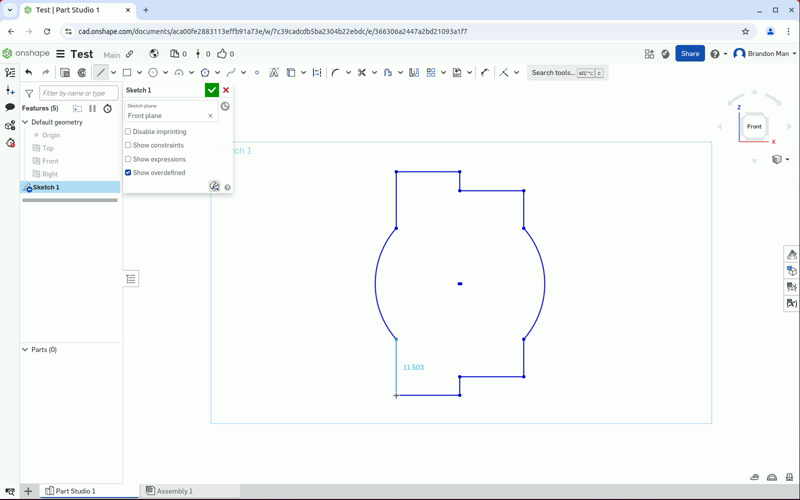
key_up(shift)
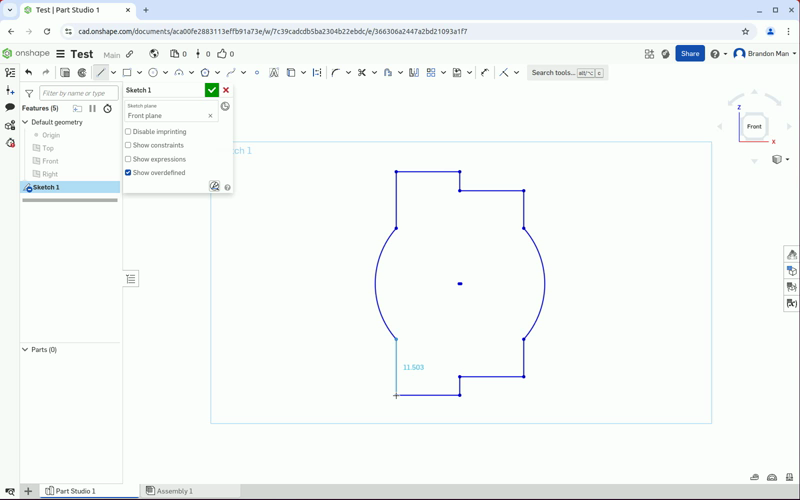
click(396, 395)
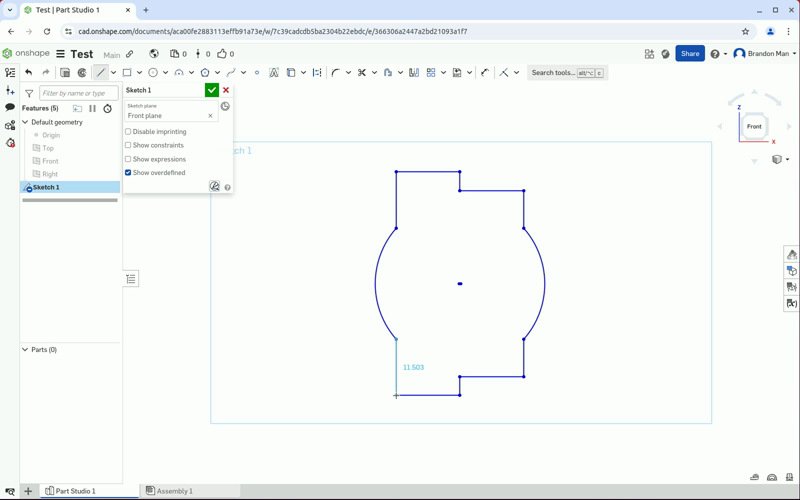
key(esc)
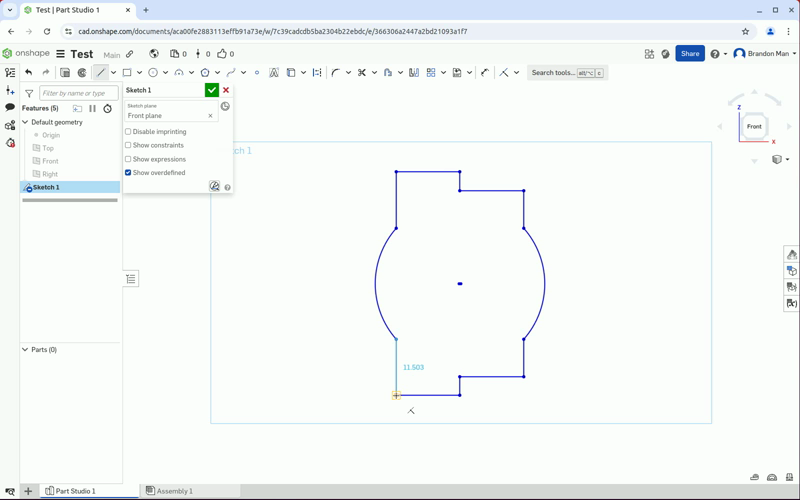
mouse_move(499, 335)
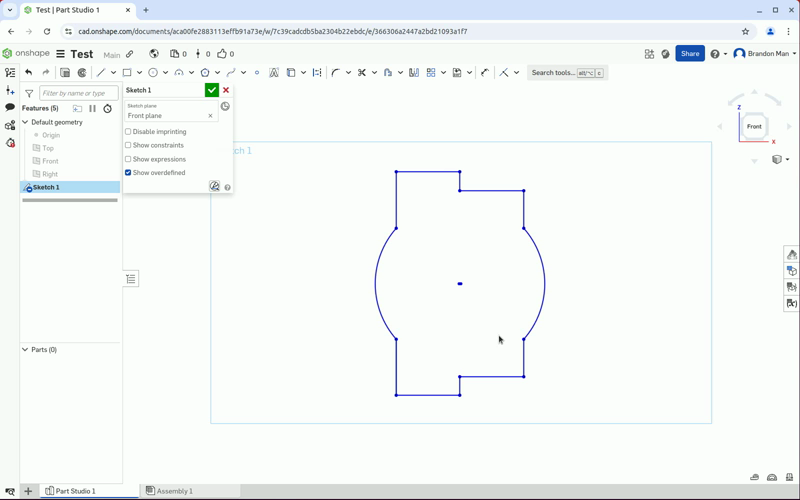
click(499, 335)
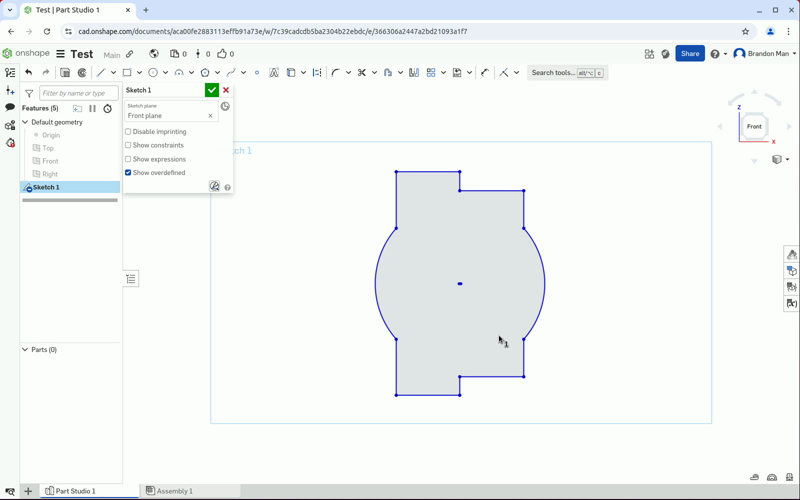
mouse_move(73, 352)
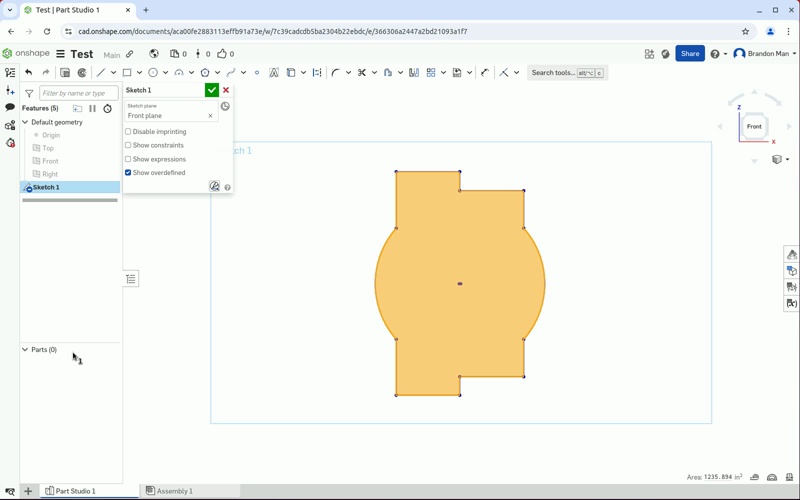
key(shift+y)
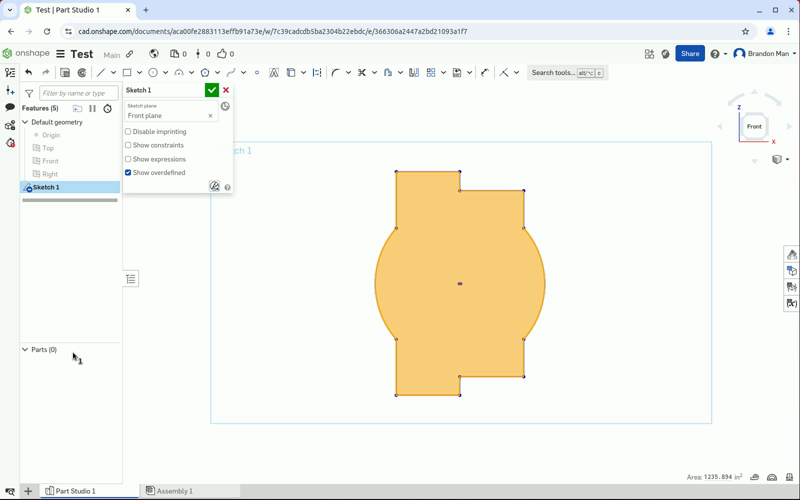
key(shift+e)
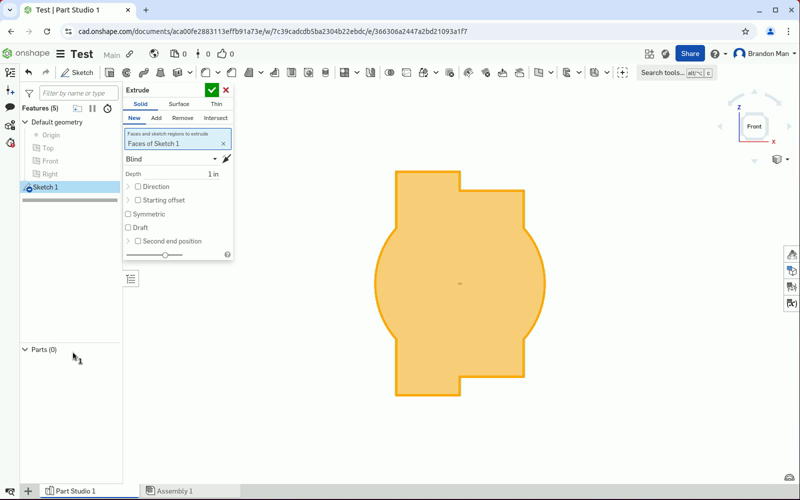
mouse_move(143, 106)
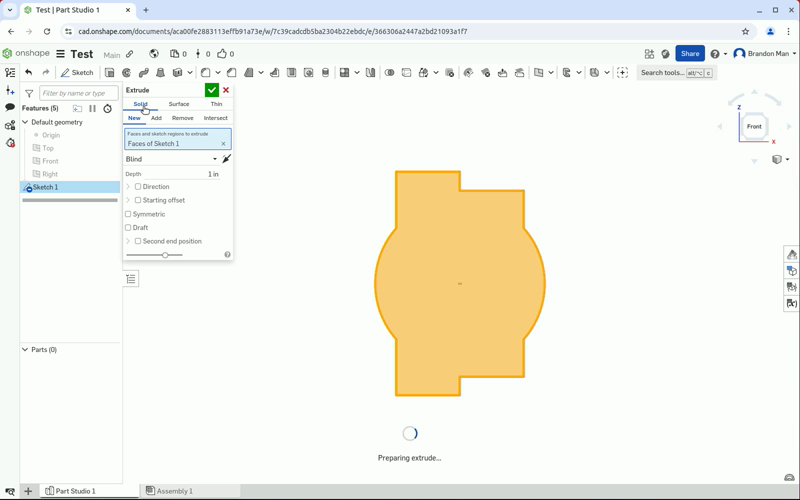
click(143, 106)
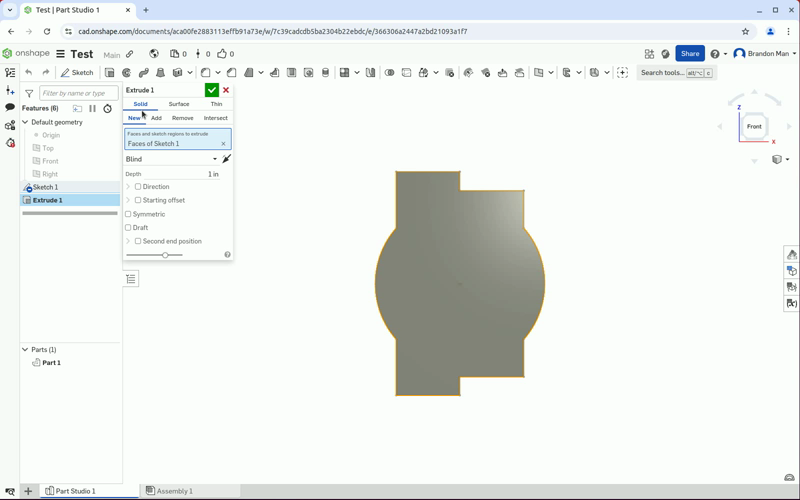
mouse_move(137, 120)
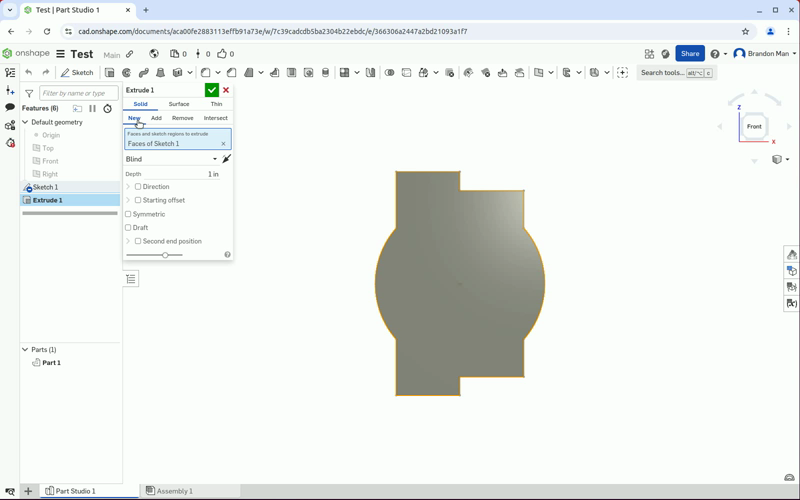
click(137, 120)
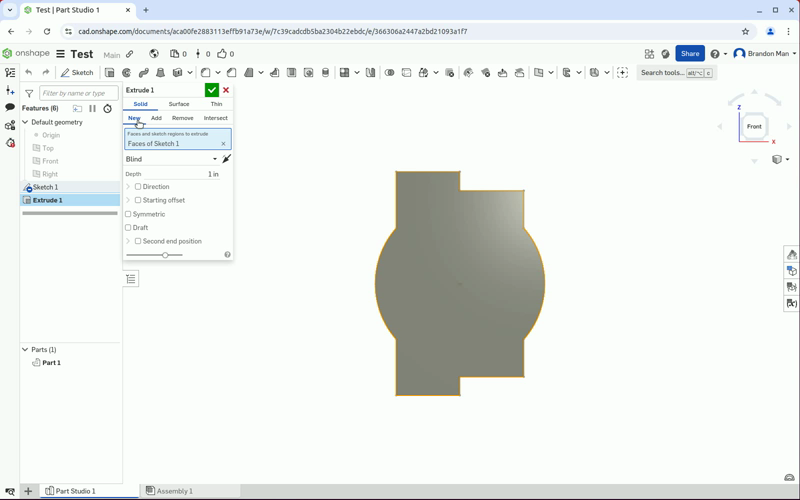
key(tab, 4)
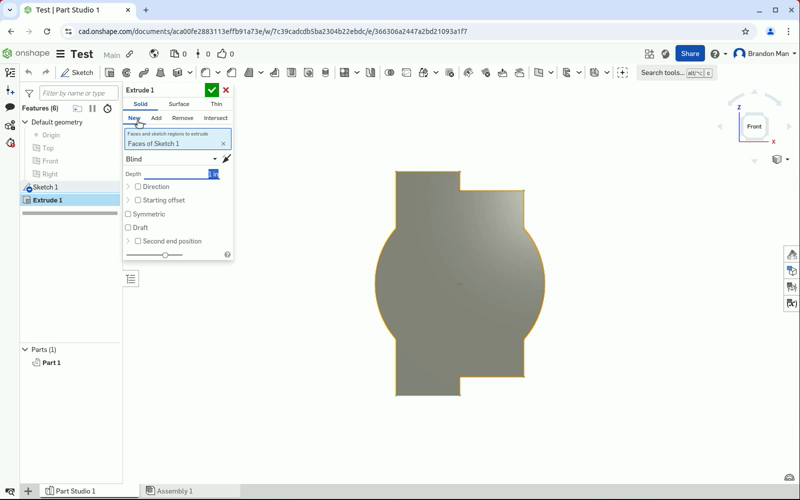
text(-2.648)
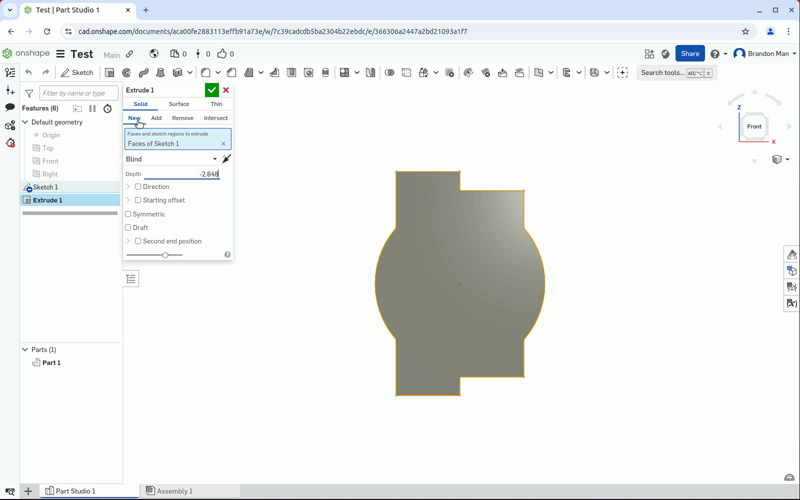
key(enter)
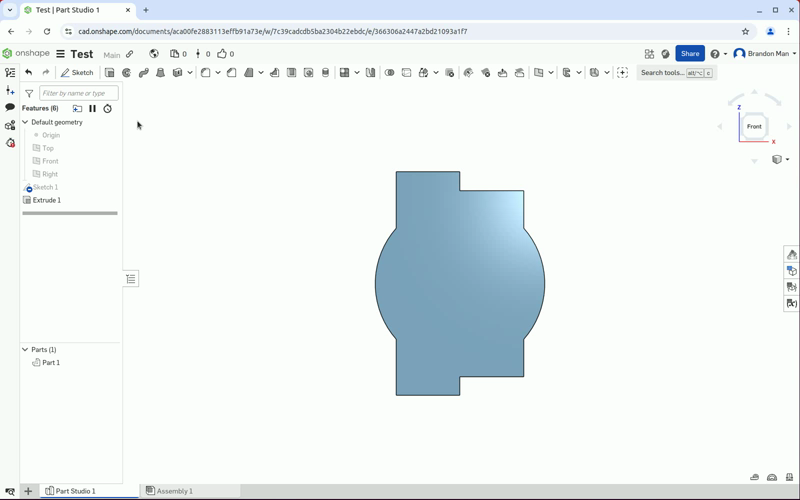
key(shift+h)
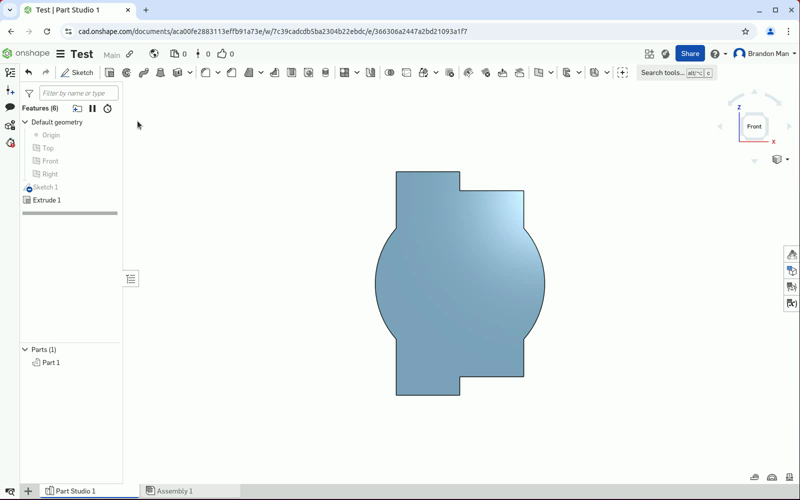
key(shift+h)
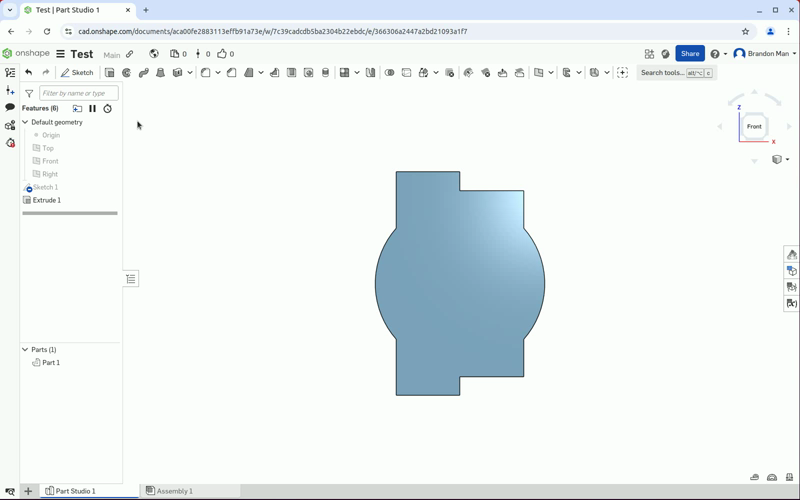
mouse_move(73, 189)
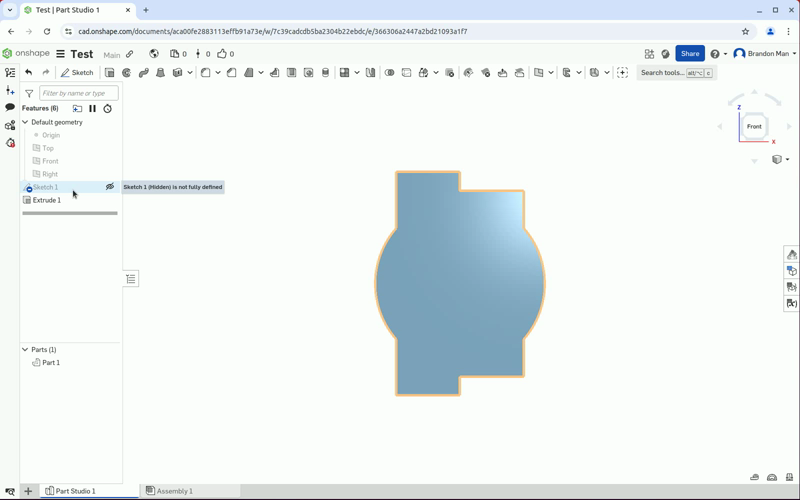
click(73, 189)
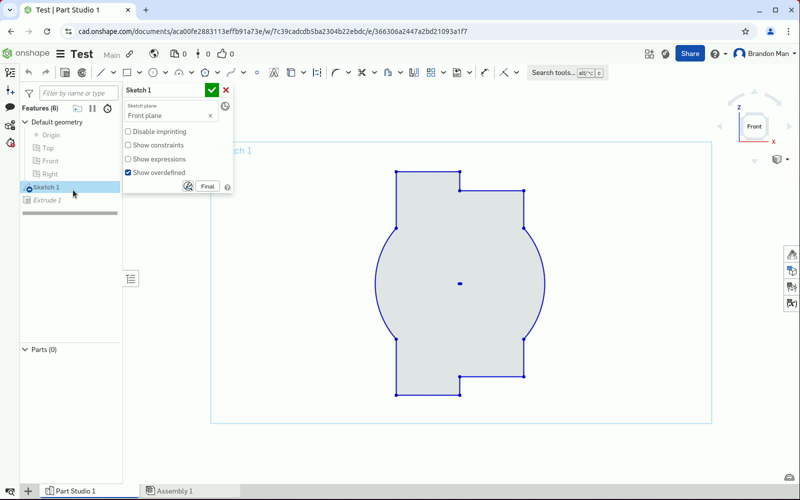
mouse_move(229, 92)
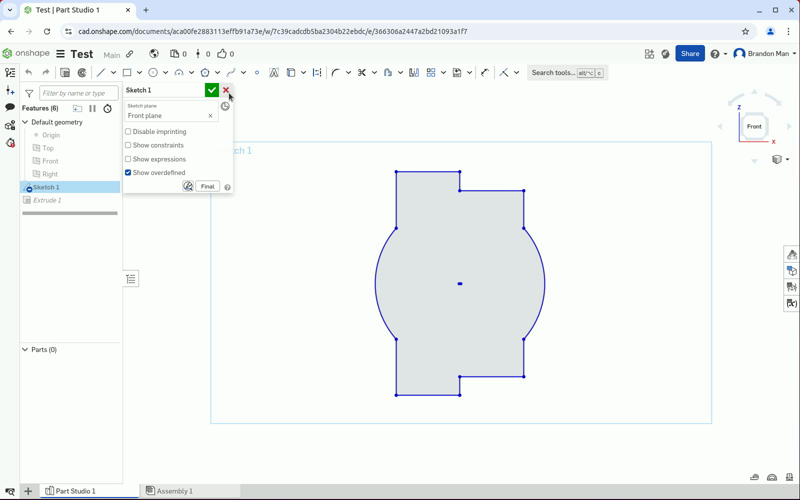
click(229, 92)
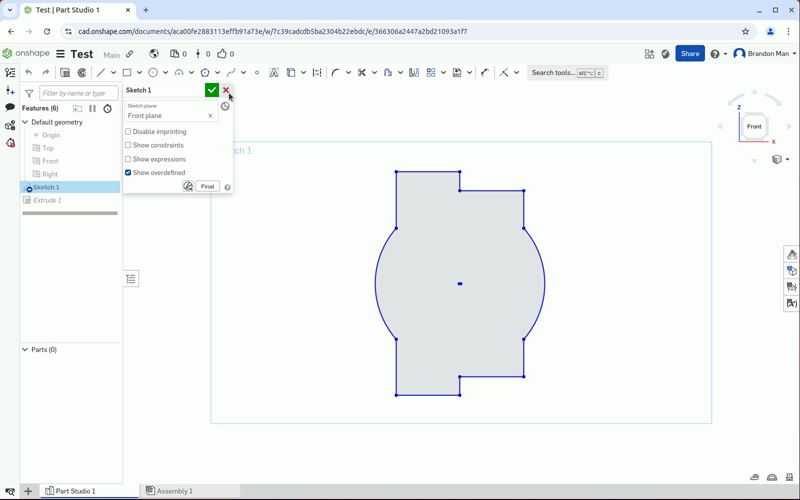
key(shift+s)
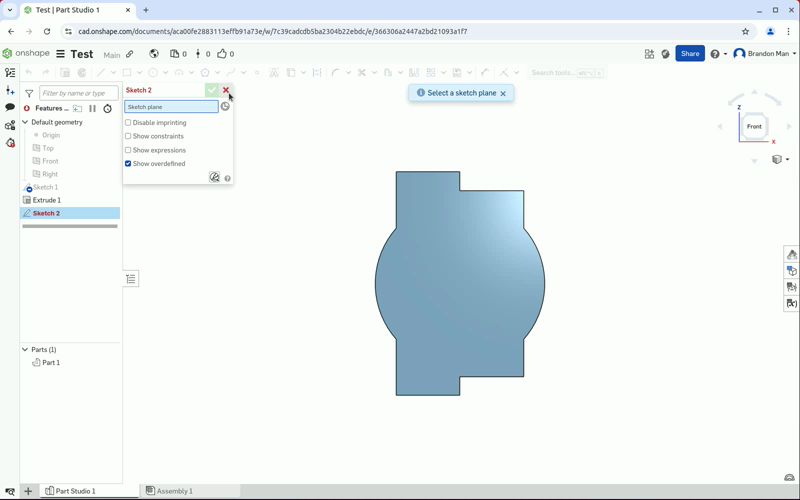
mouse_move(73, 163)
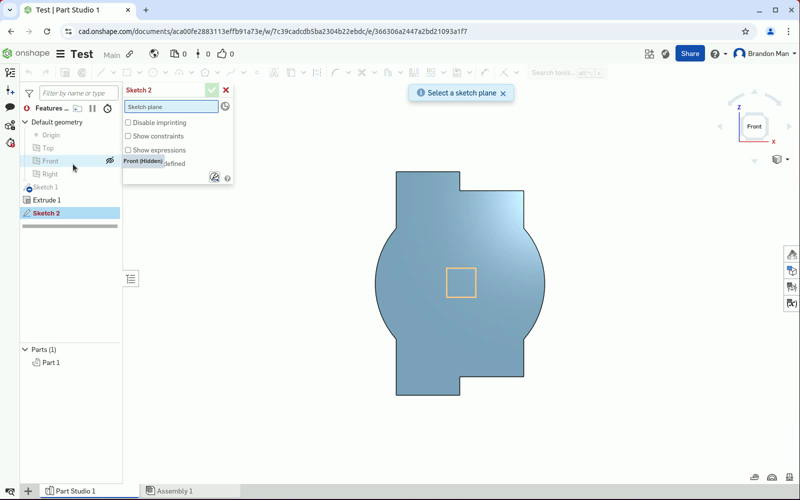
click(73, 163)
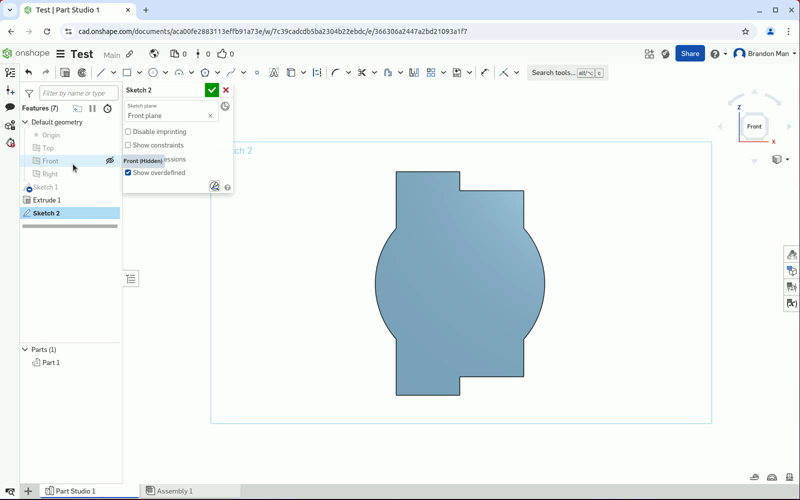
mouse_move(73, 352)
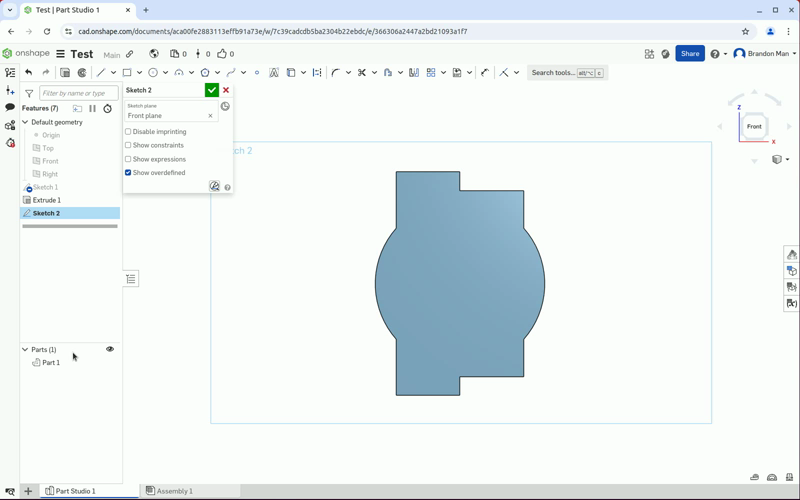
key(y)
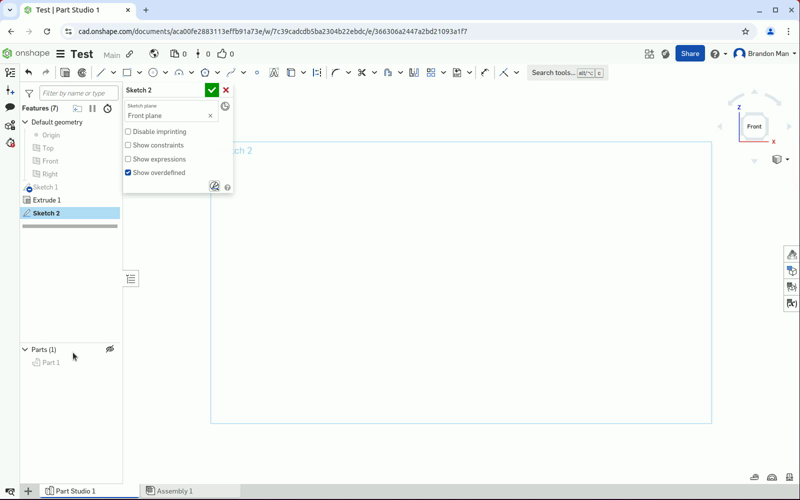
key(l)
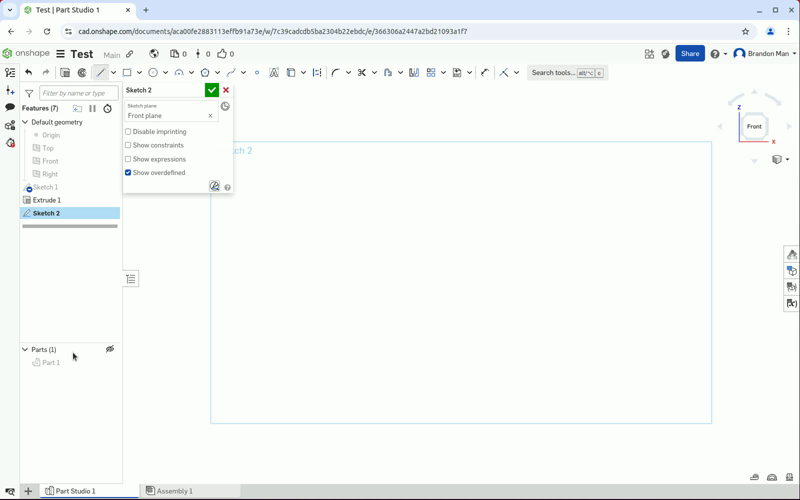
key_down(shift)
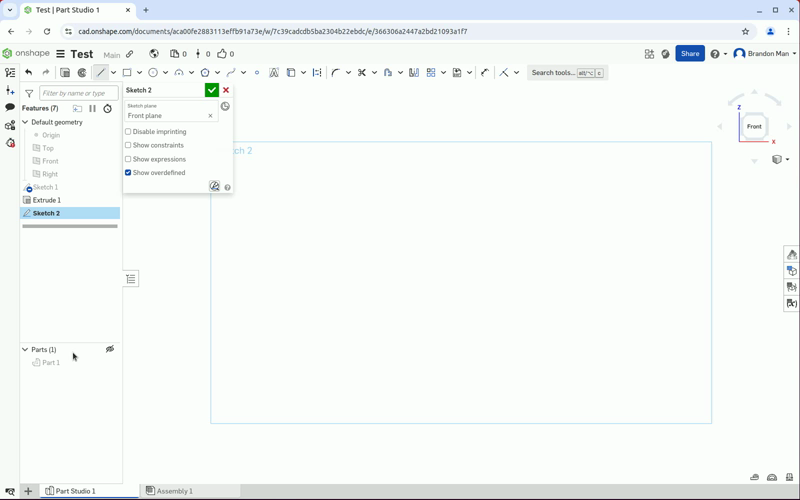
mouse_move(451, 282)
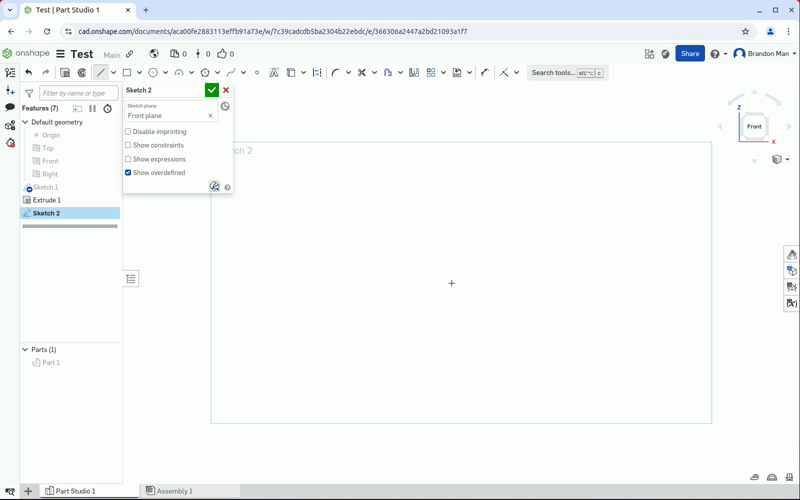
click(451, 282)
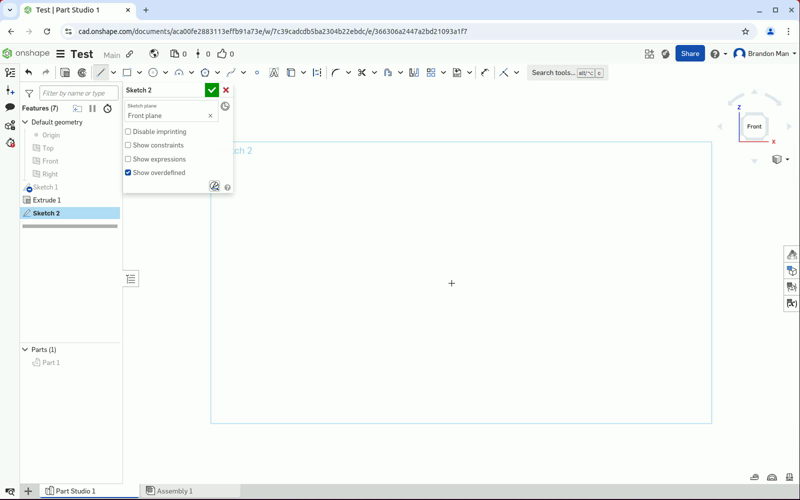
key_up(shift)
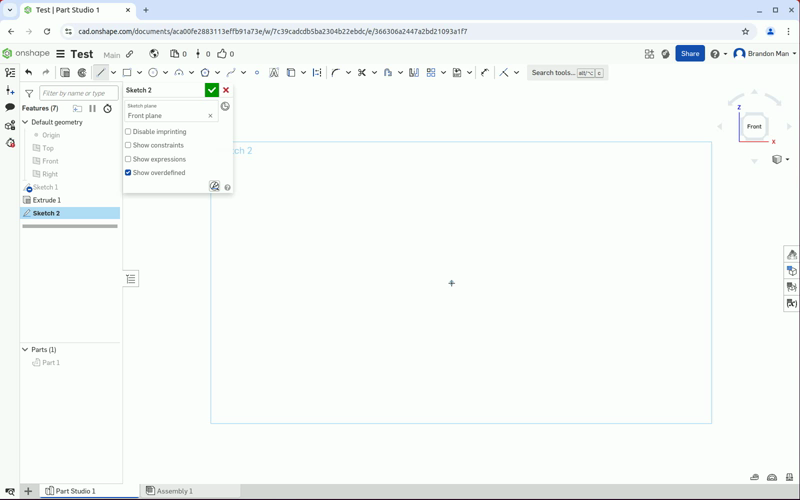
key_down(shift)
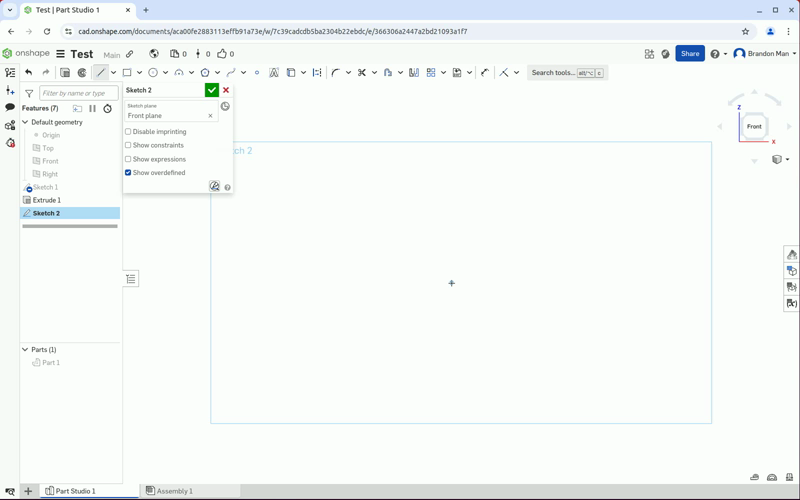
mouse_move(481, 282)
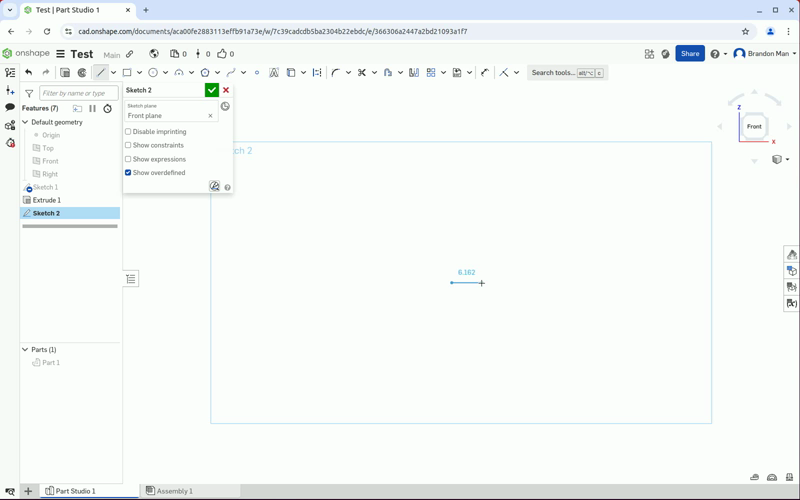
mouse_move(461, 300)
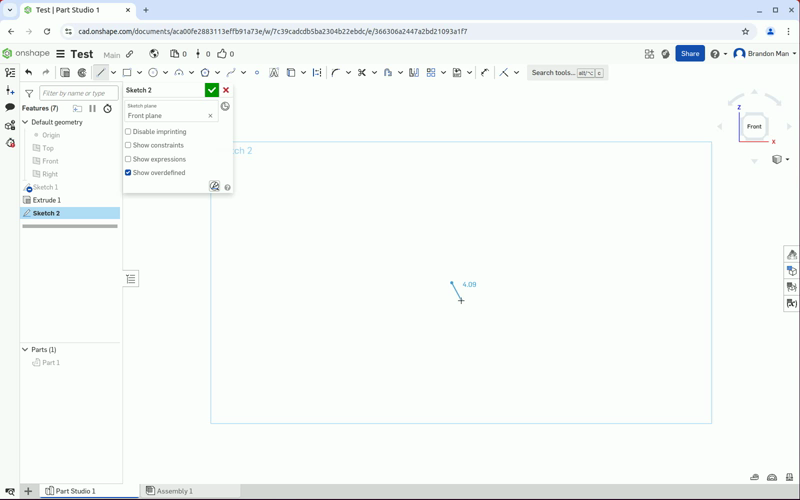
click(461, 300)
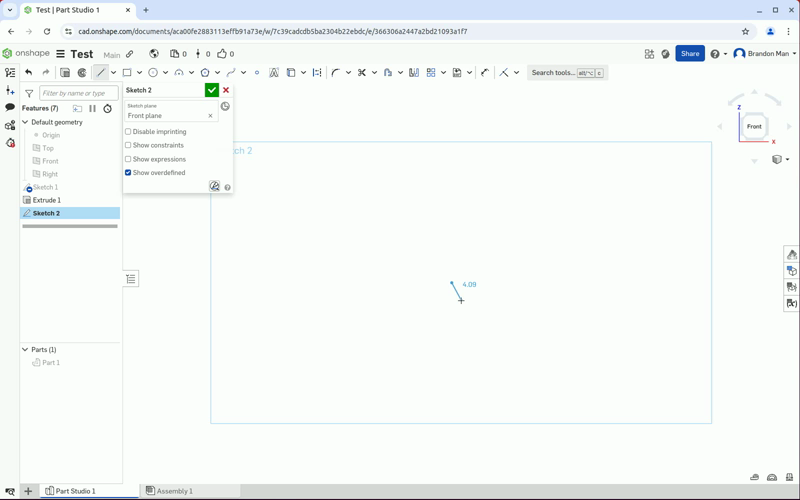
key_up(shift)
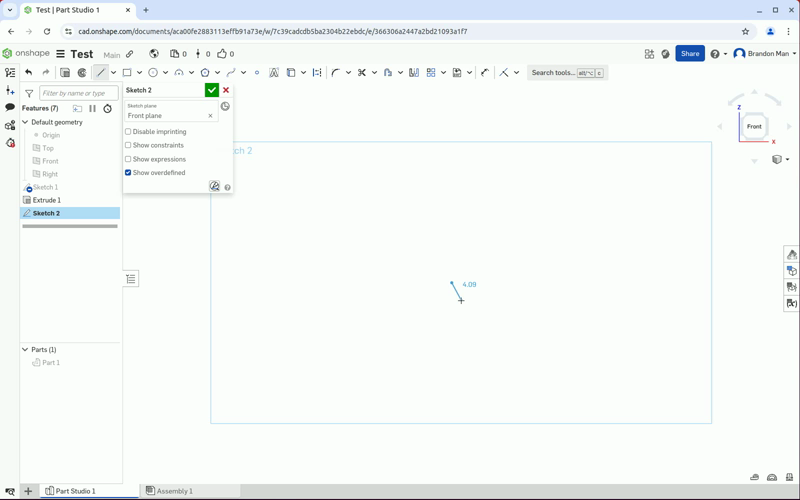
key_down(shift)
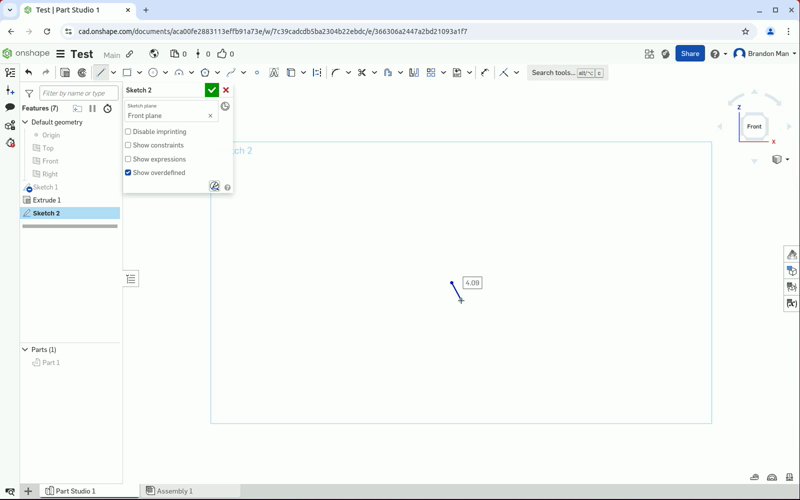
mouse_move(491, 300)
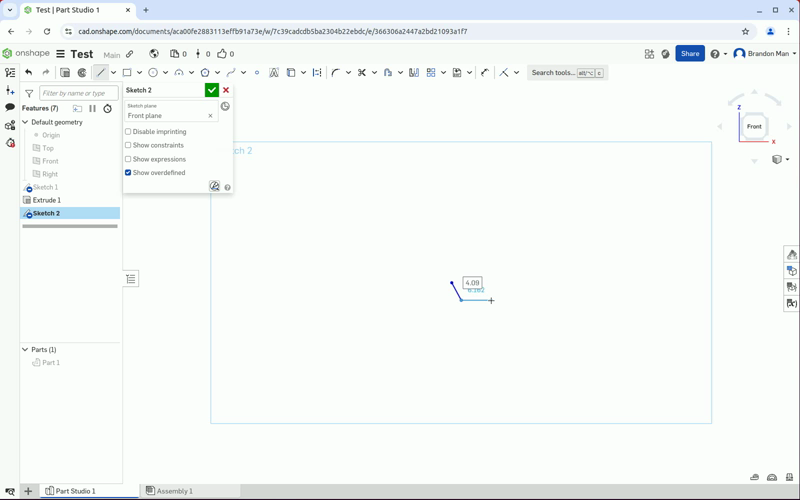
mouse_move(471, 282)
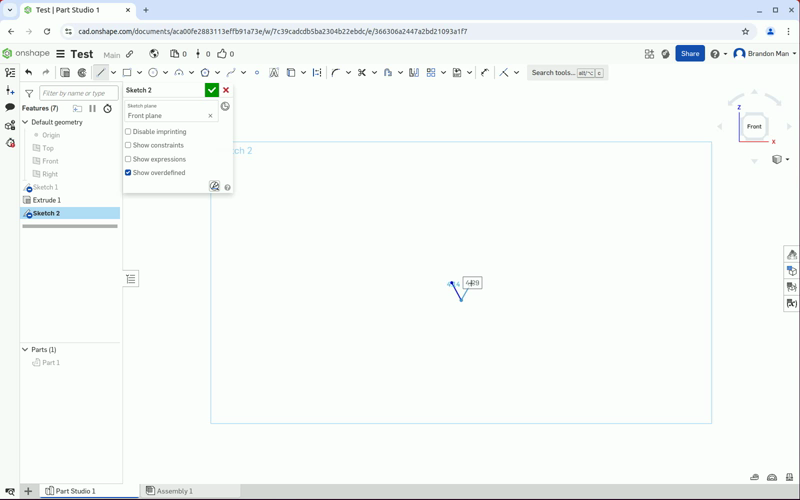
click(471, 282)
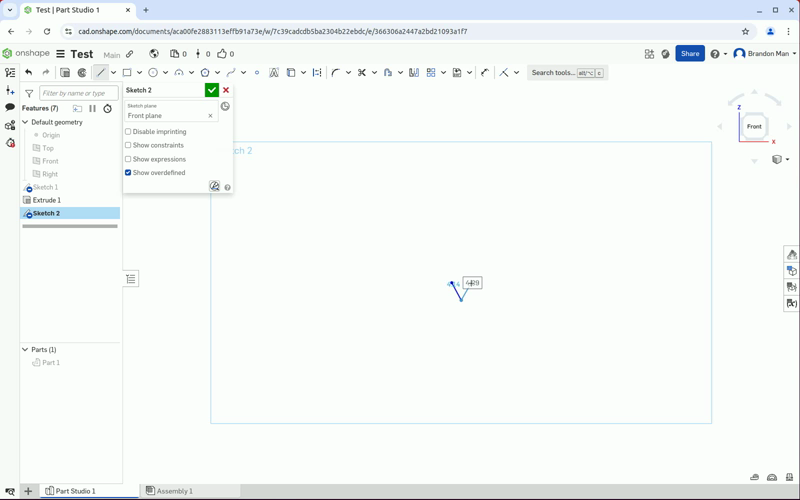
key_up(shift)
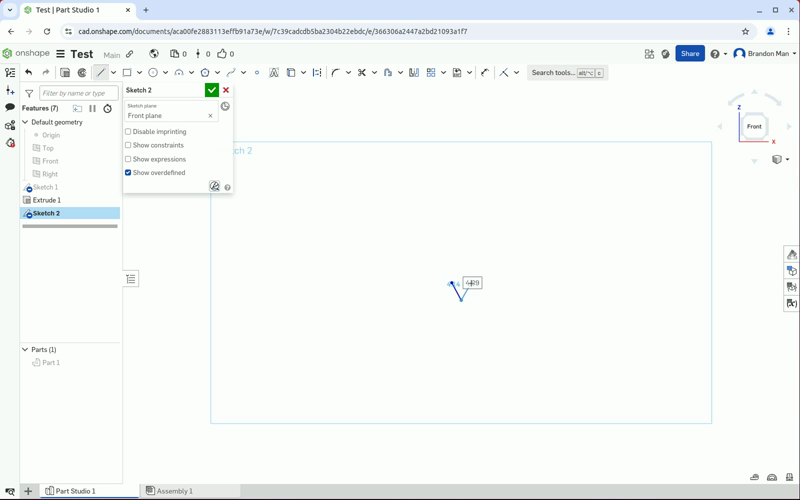
mouse_move(501, 282)
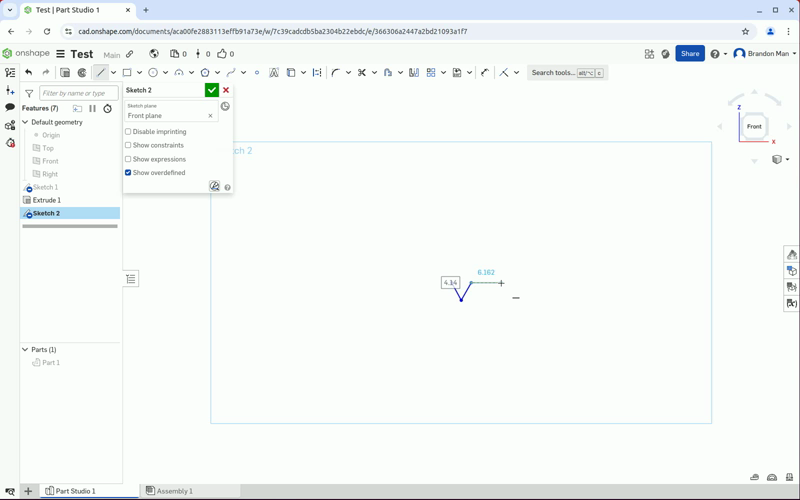
key_down(shift)
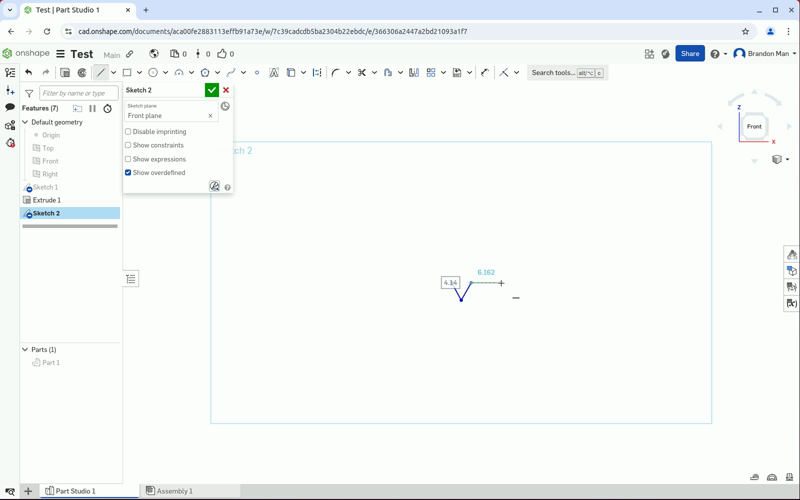
mouse_move(451, 282)
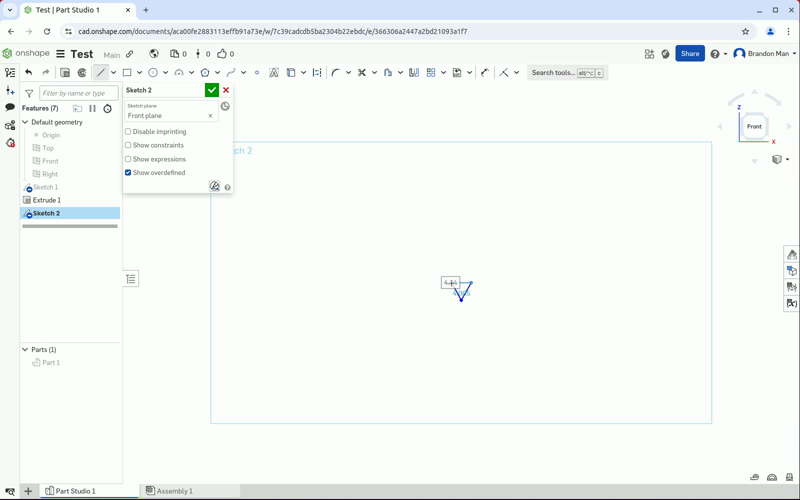
key_up(shift)
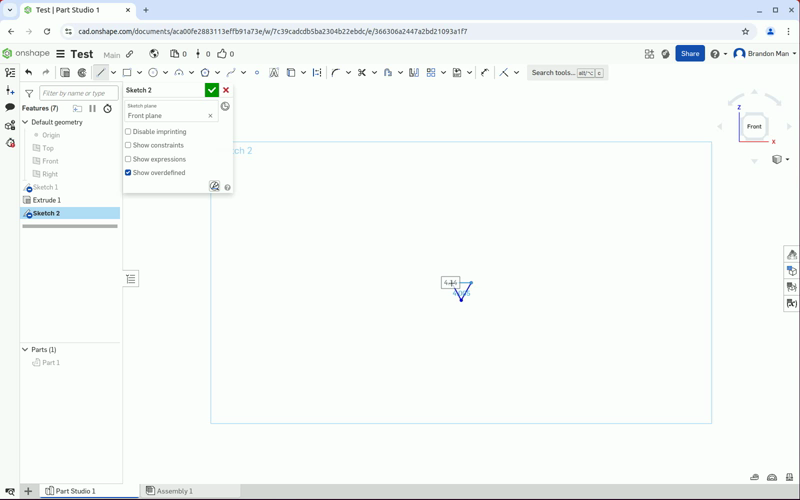
click(451, 282)
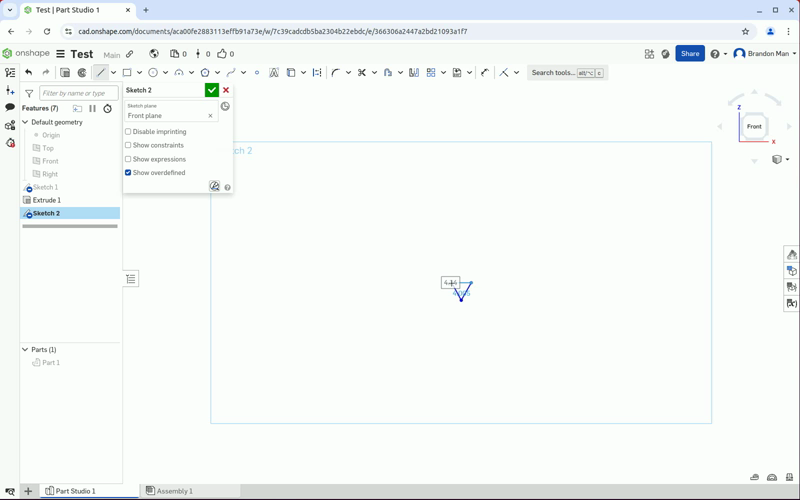
key(esc)
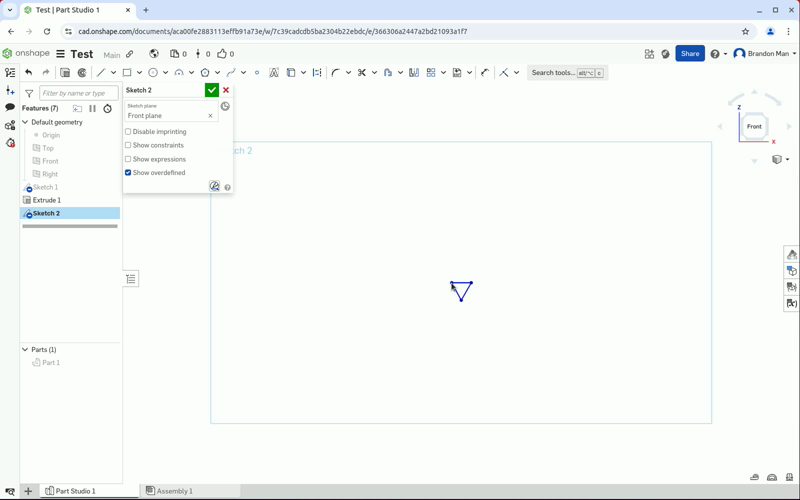
mouse_move(456, 286)
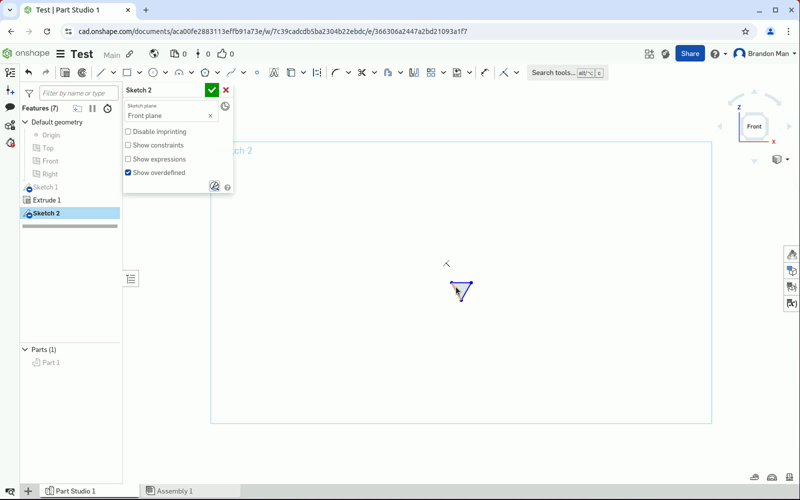
scroll(6)
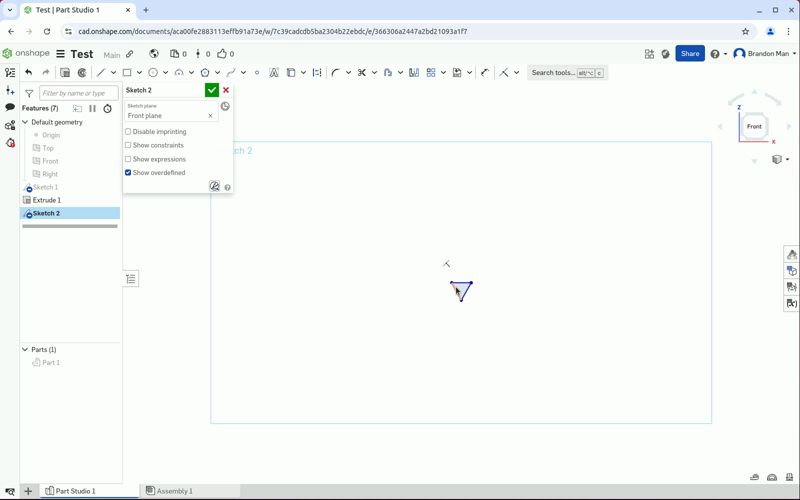
scroll(6)
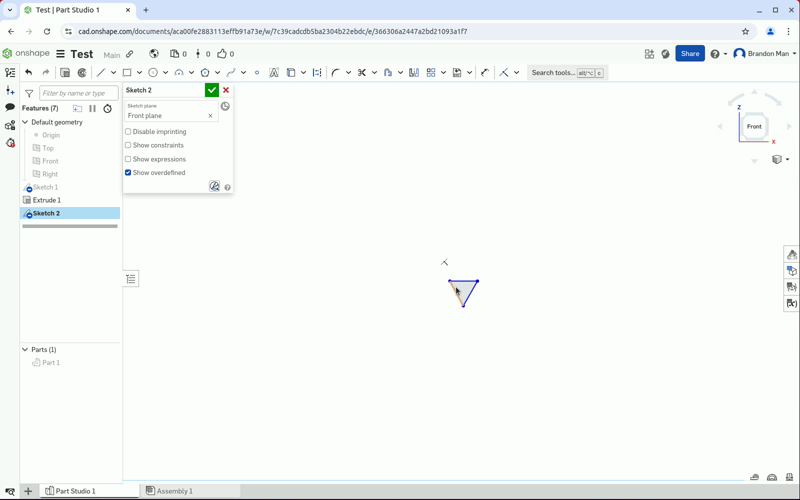
scroll(6)
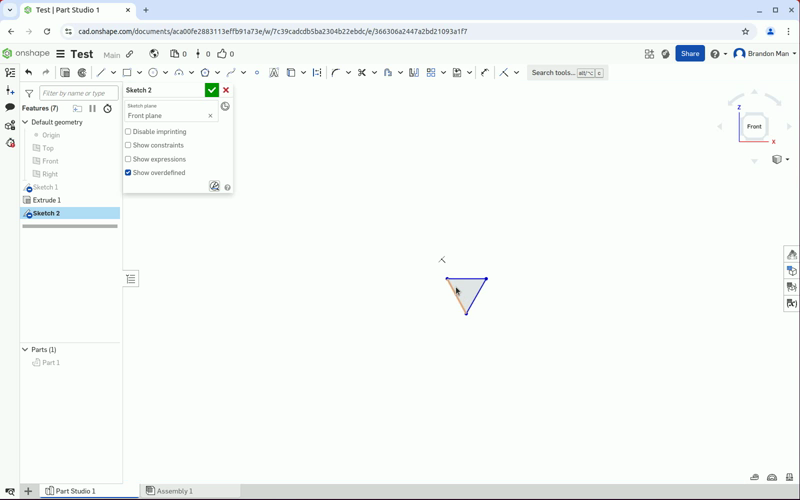
scroll(6)
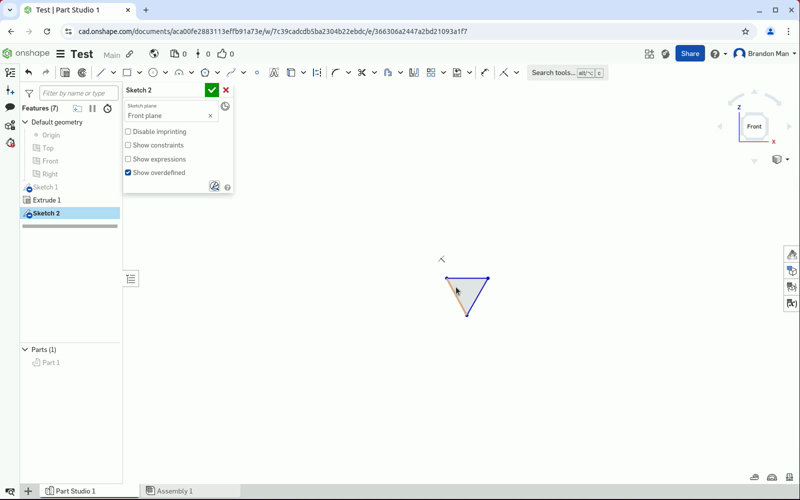
scroll(6)
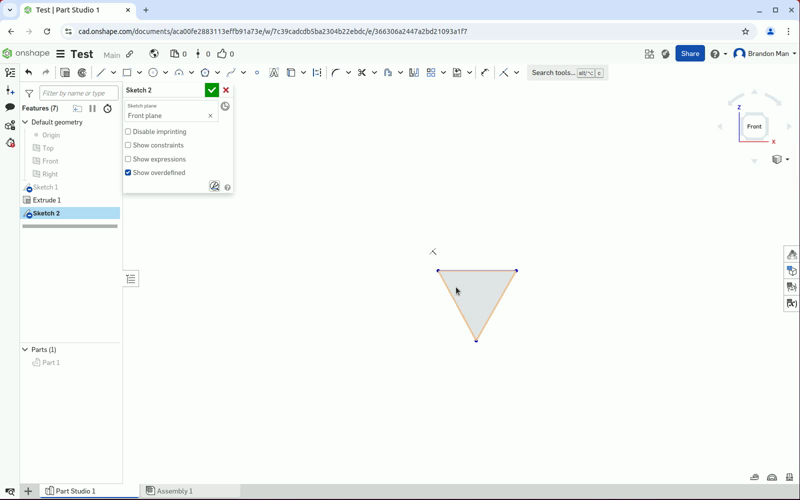
scroll(6)
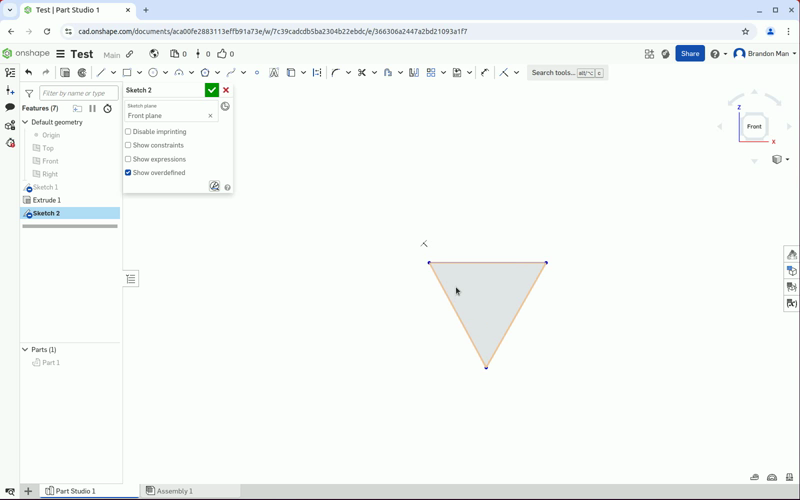
scroll(6)
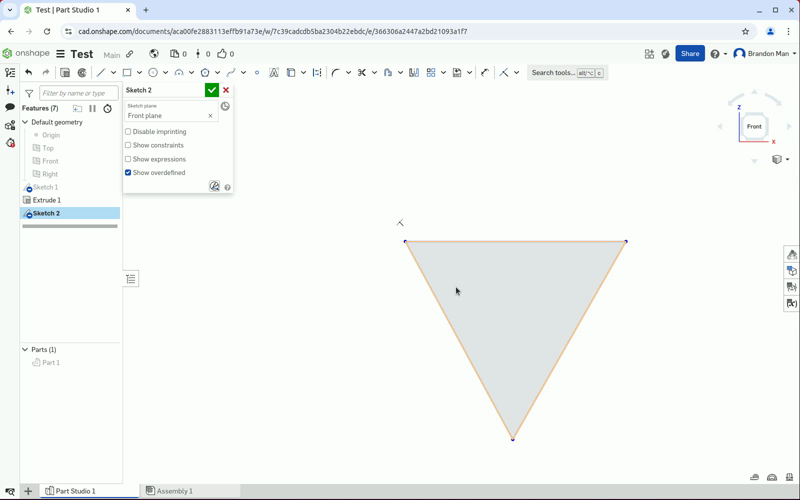
click(456, 286)
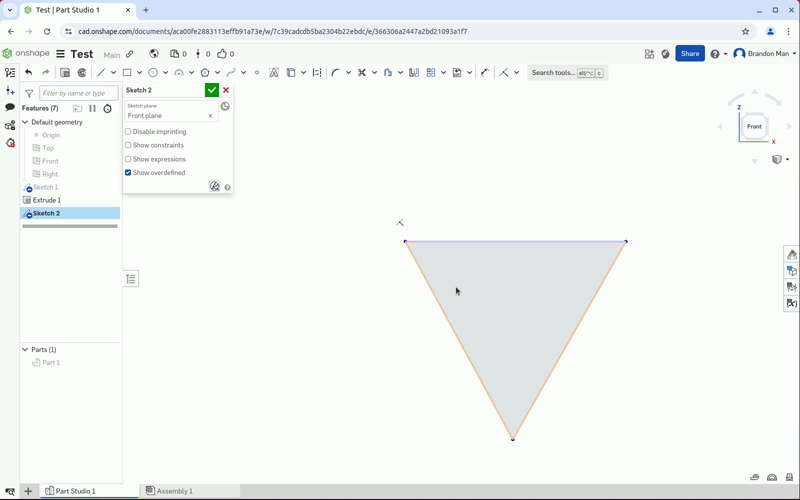
scroll(-6)
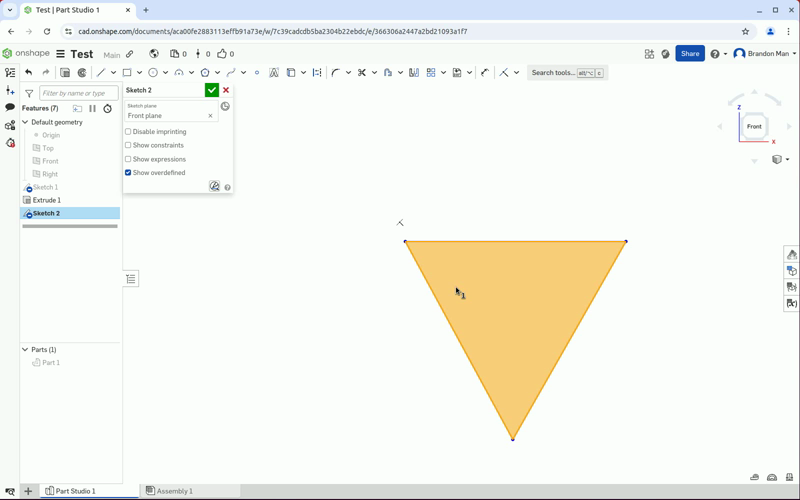
scroll(-6)
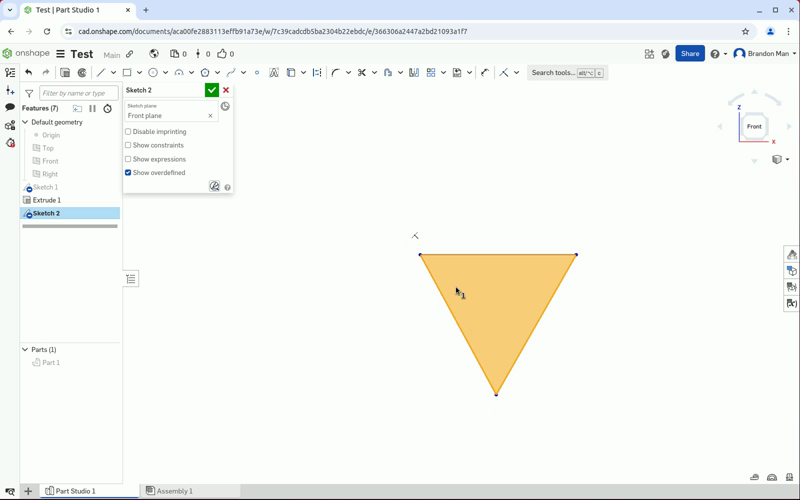
scroll(-6)
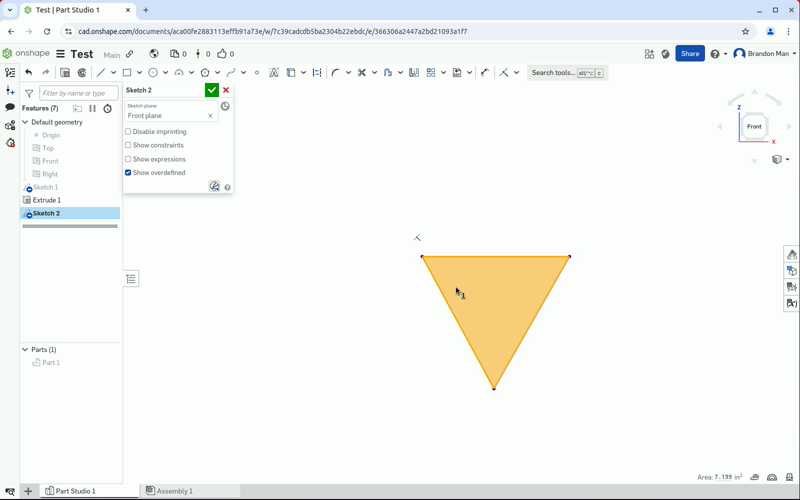
scroll(-6)
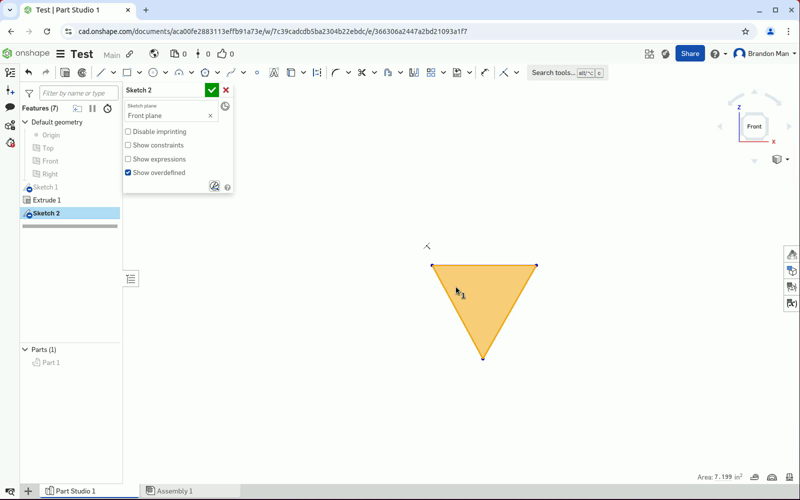
scroll(-6)
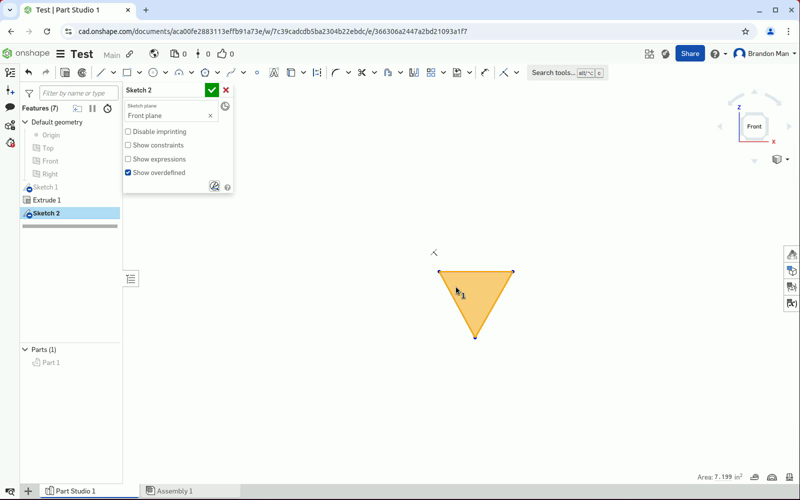
scroll(-6)
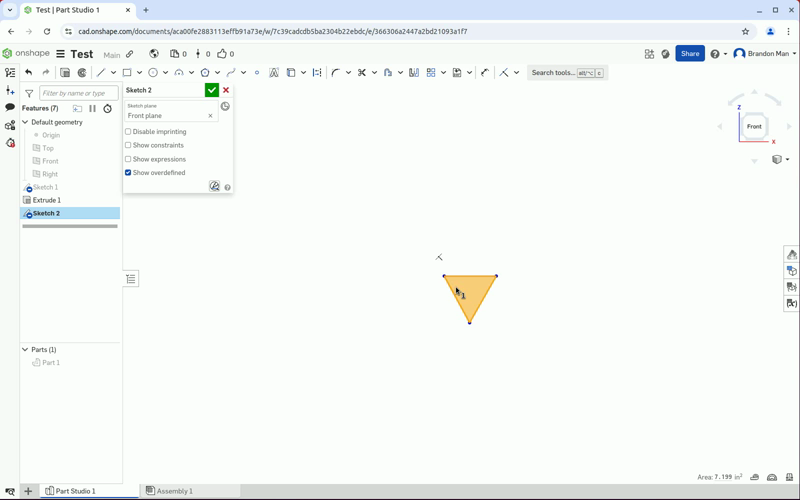
scroll(-6)
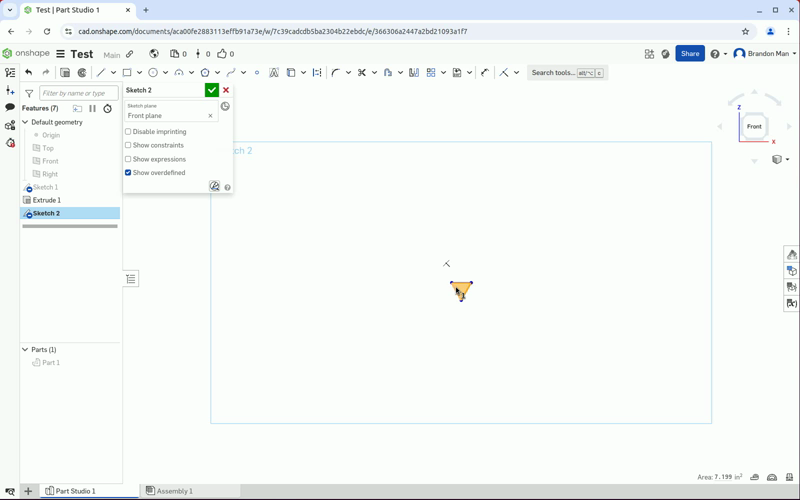
mouse_move(73, 352)
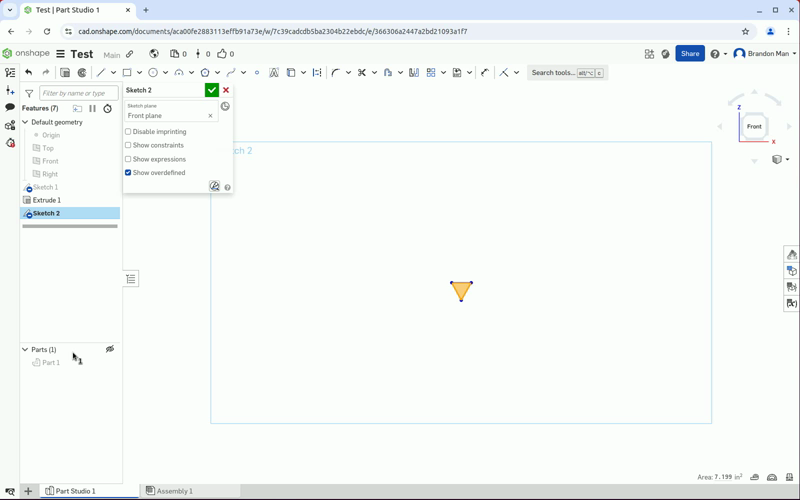
key(shift+y)
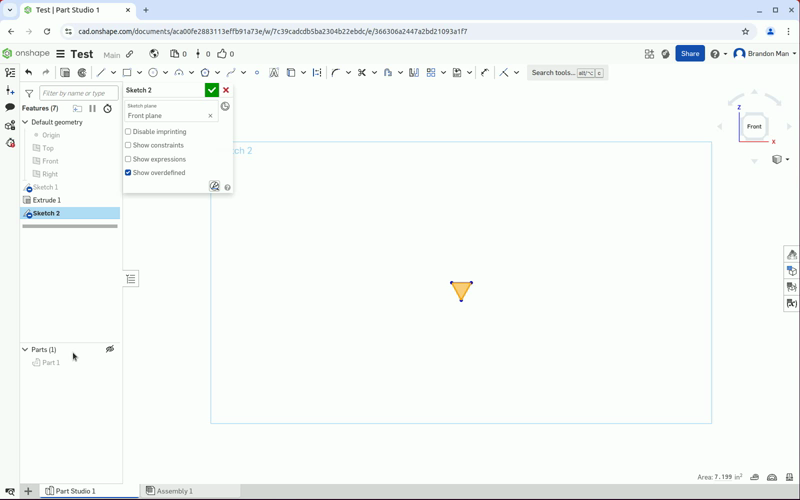
key(shift+e)
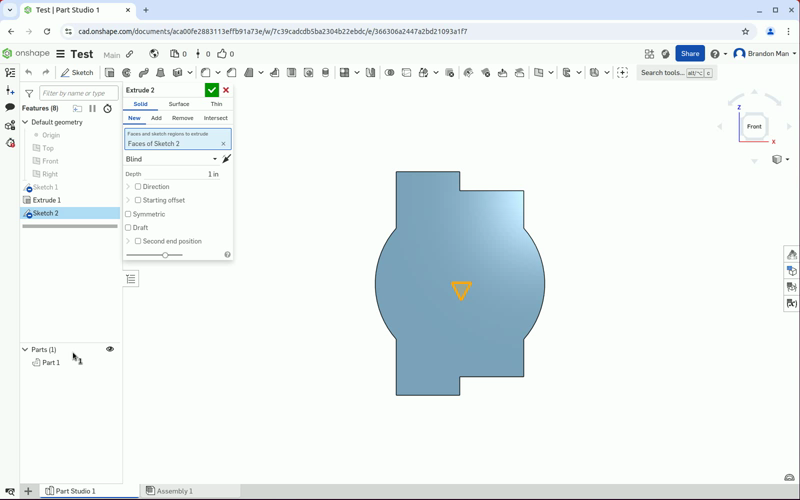
mouse_move(143, 106)
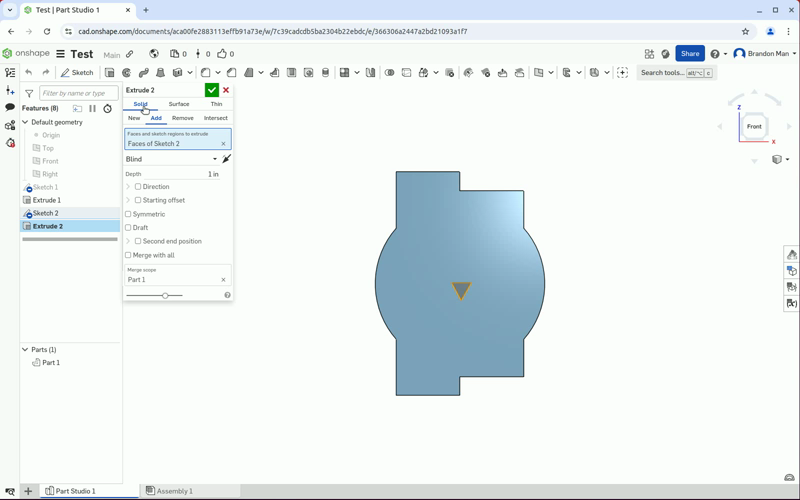
click(143, 106)
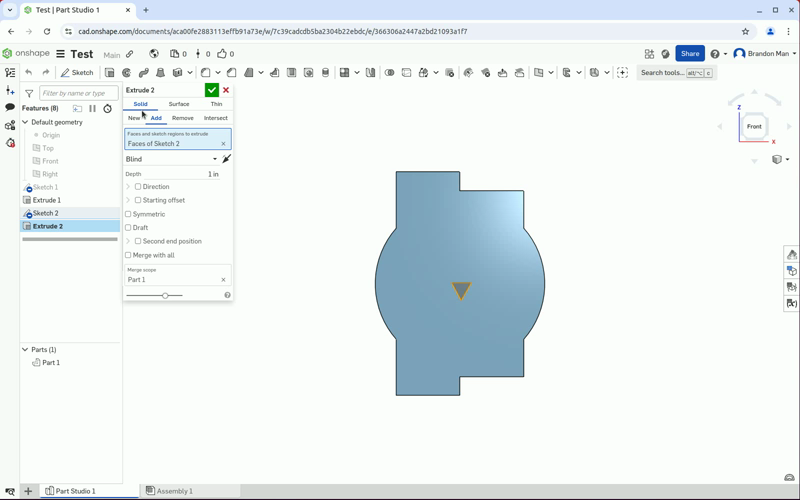
mouse_move(137, 120)
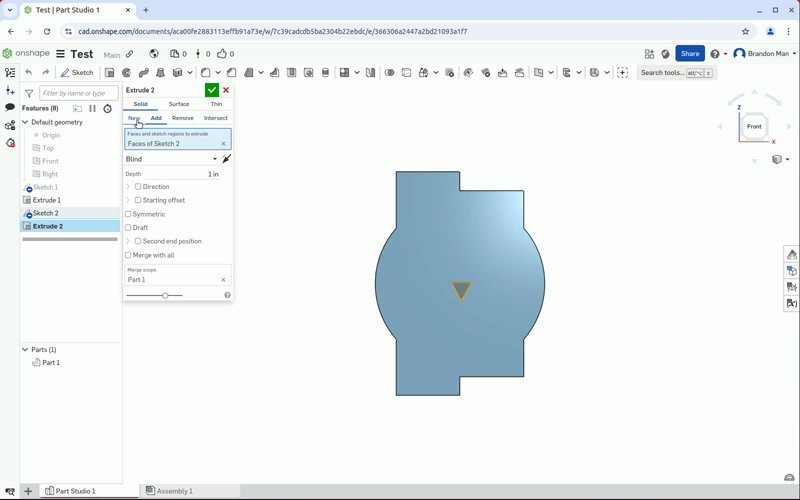
click(137, 120)
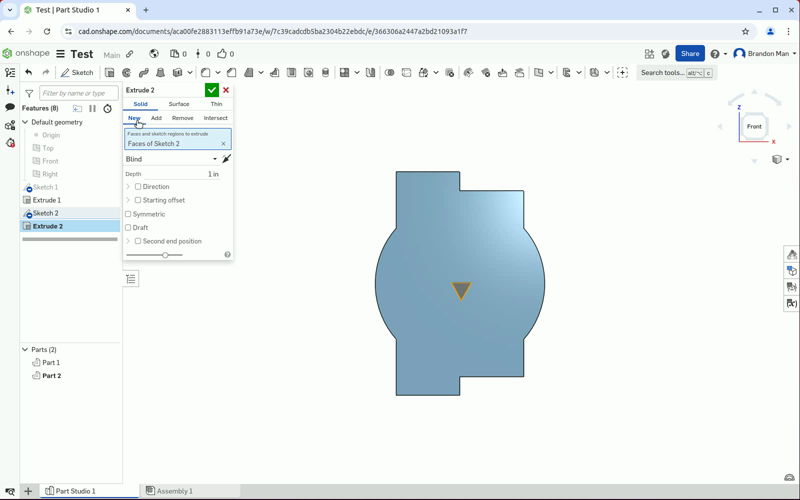
key(tab, 4)
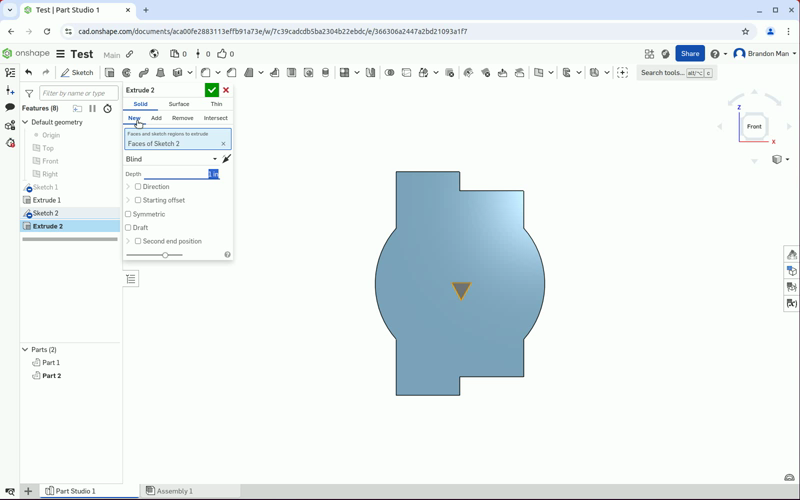
text(1.204)
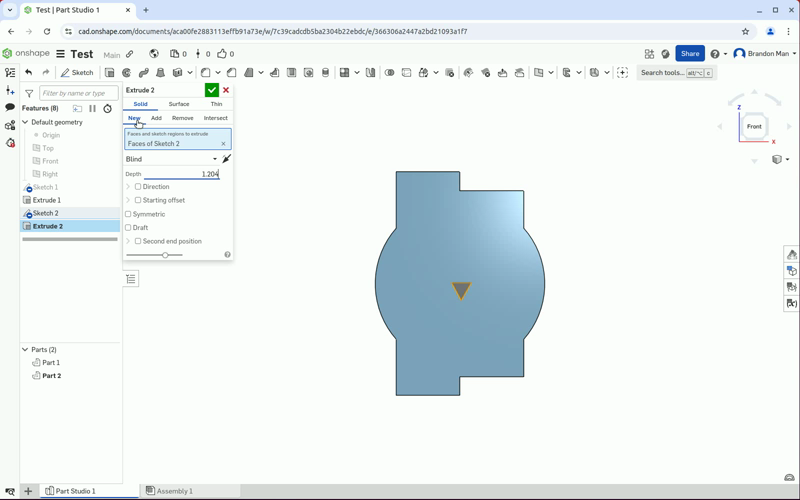
key(enter)
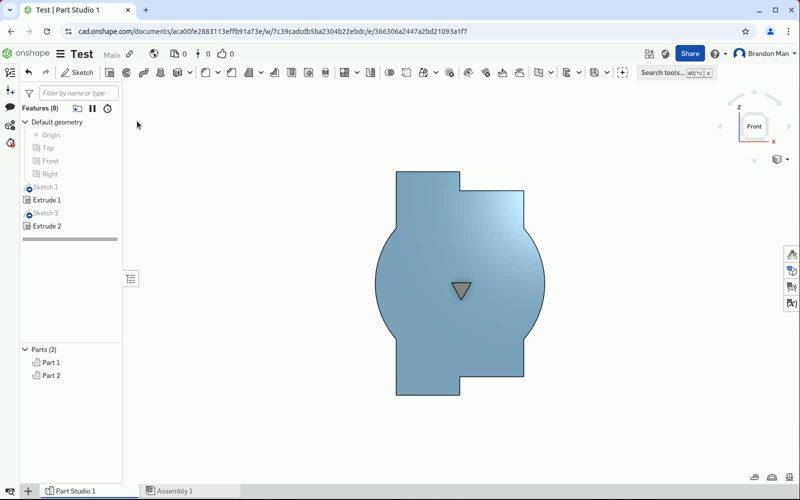
key(shift+h)
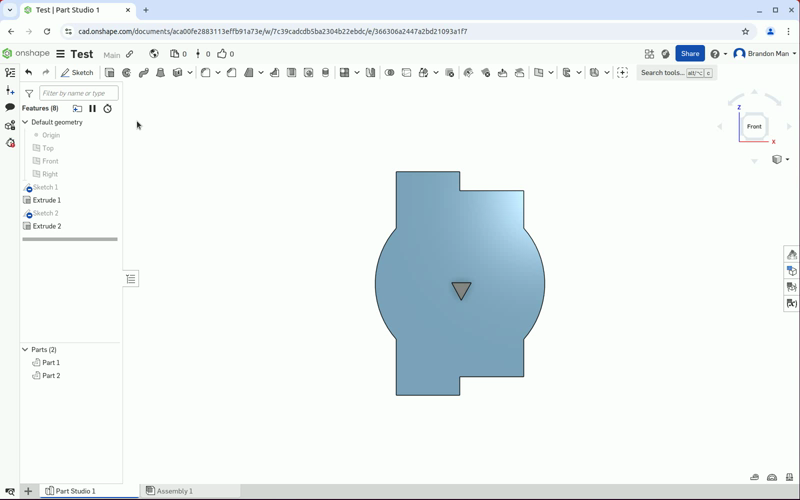
key(shift+h)
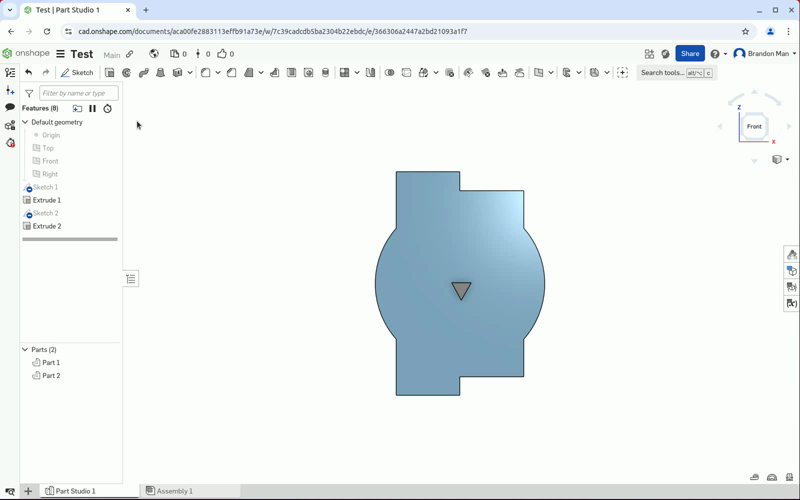
mouse_move(73, 189)
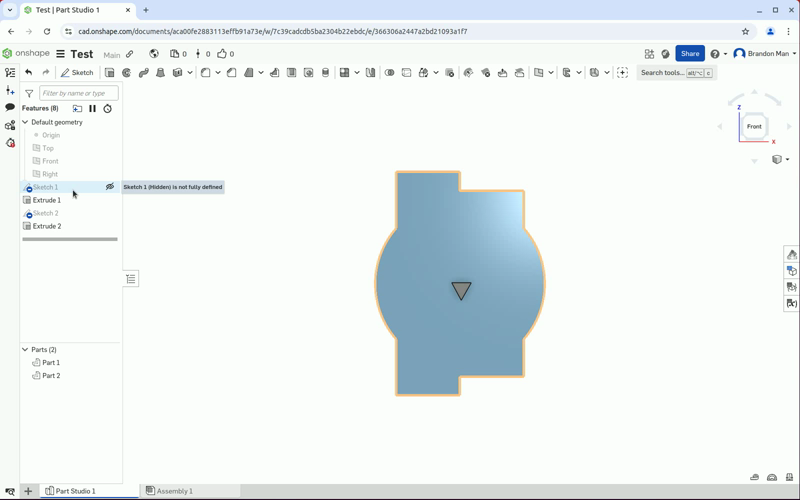
click(73, 189)
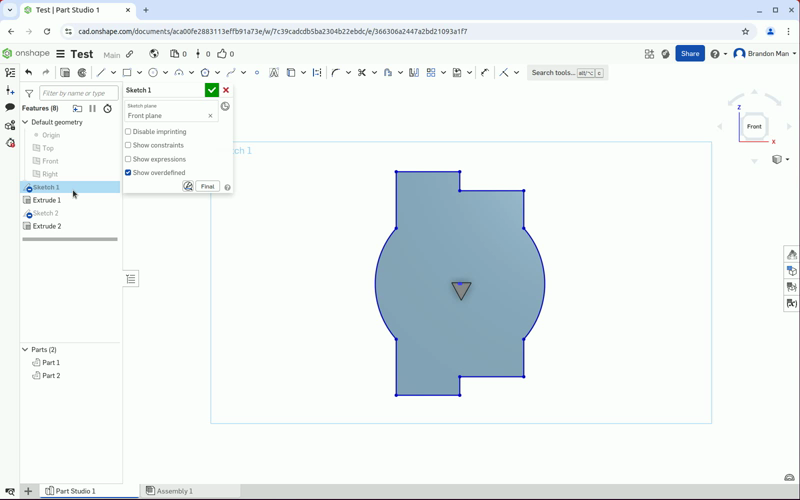
mouse_move(229, 92)
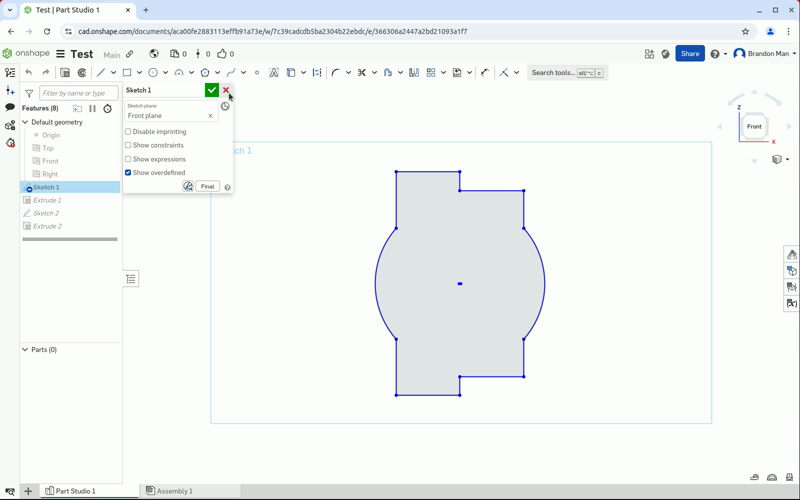
click(229, 92)
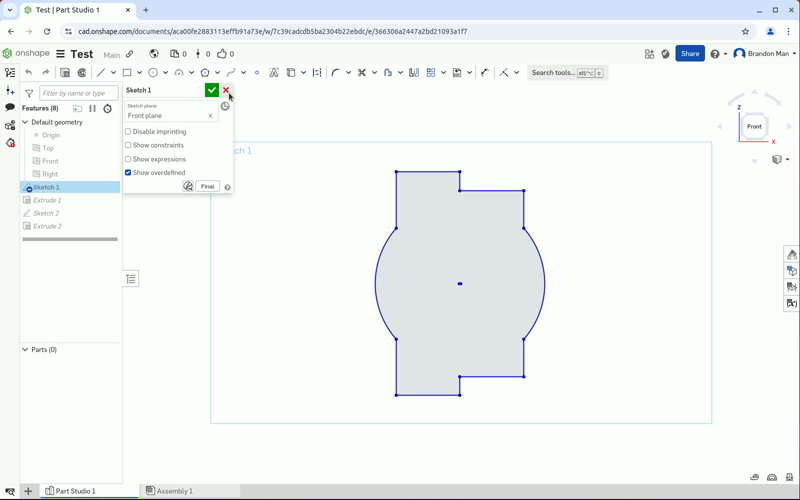
key(shift+s)
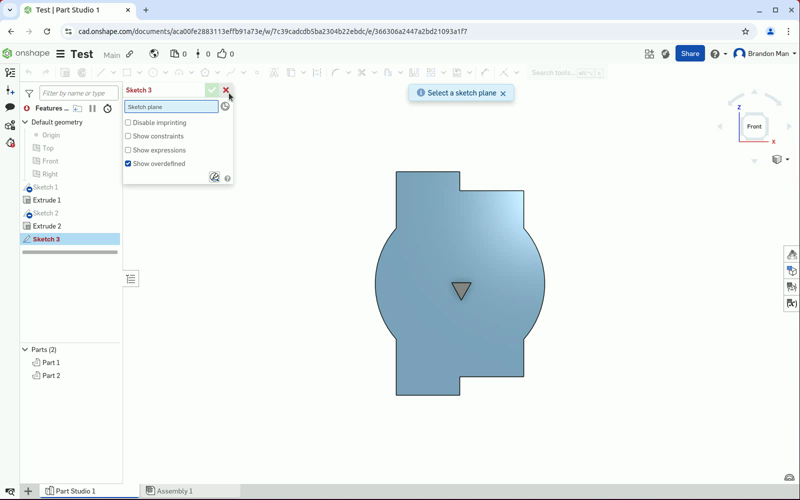
mouse_move(73, 163)
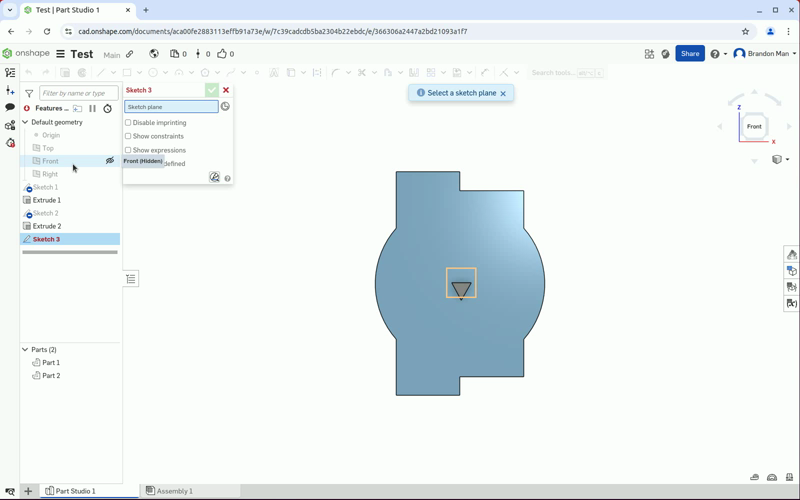
click(73, 163)
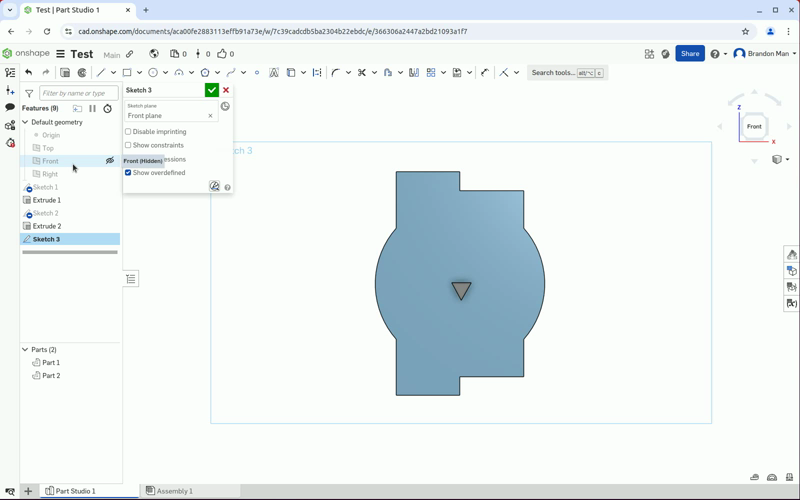
mouse_move(73, 352)
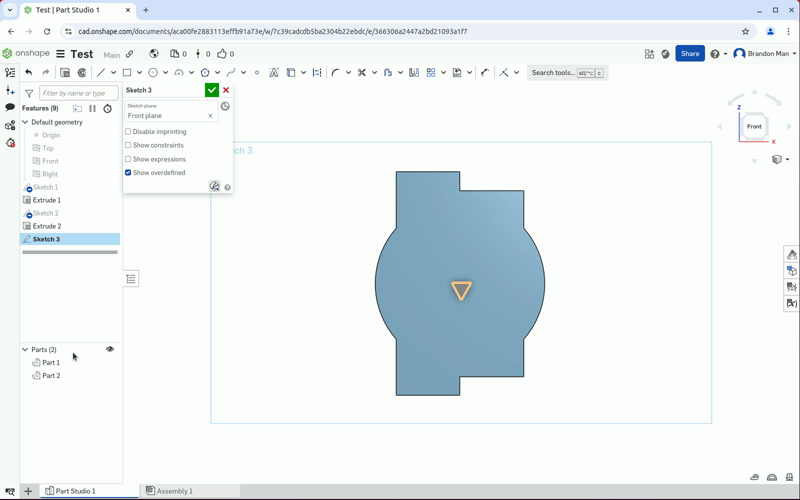
key(y)
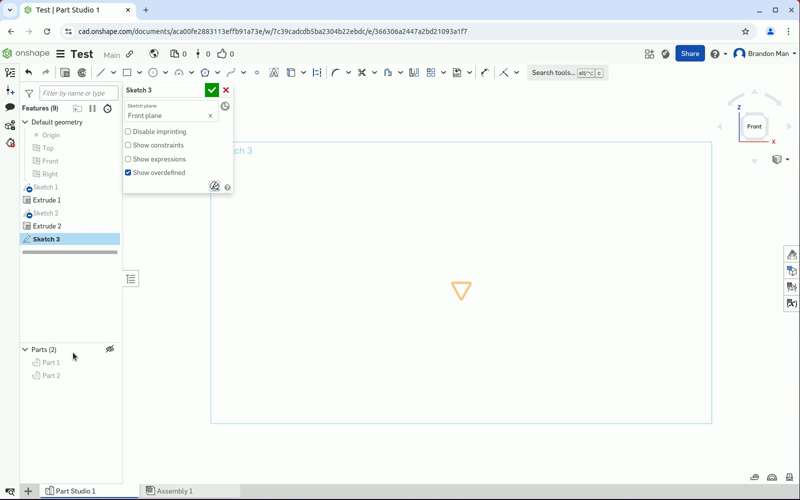
key(a)
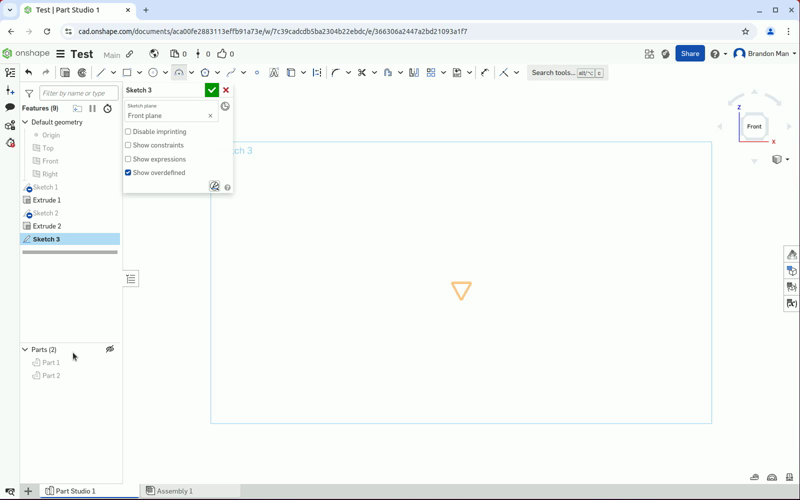
key_down(shift)
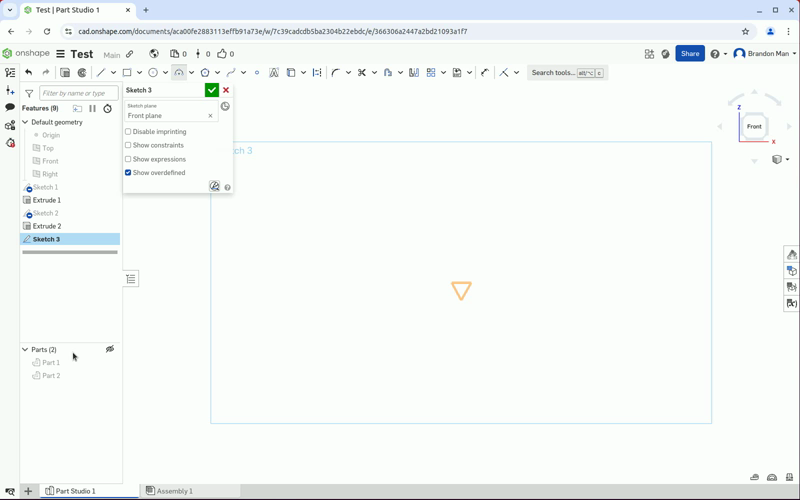
mouse_move(414, 307)
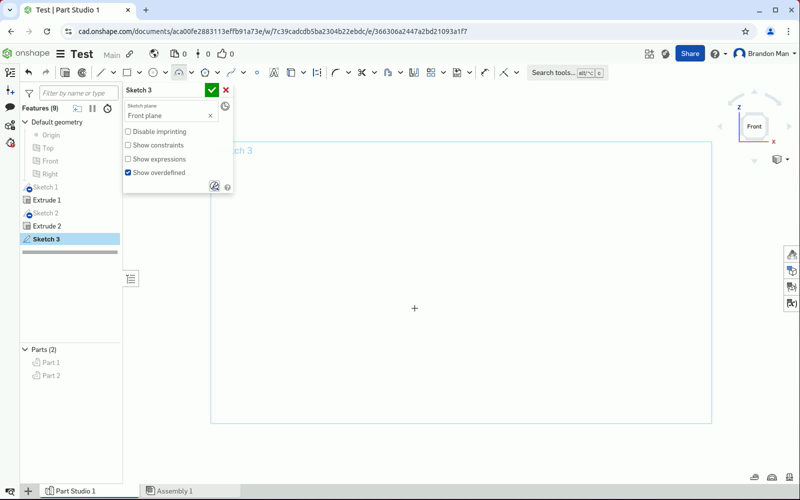
click(414, 307)
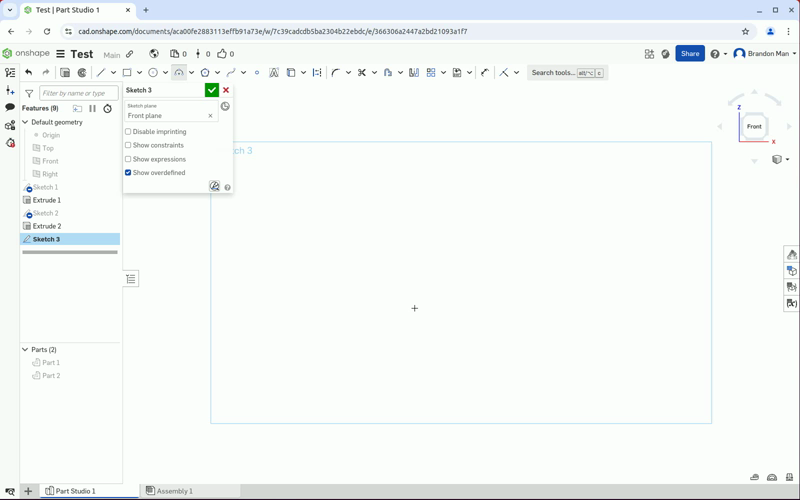
key_up(shift)
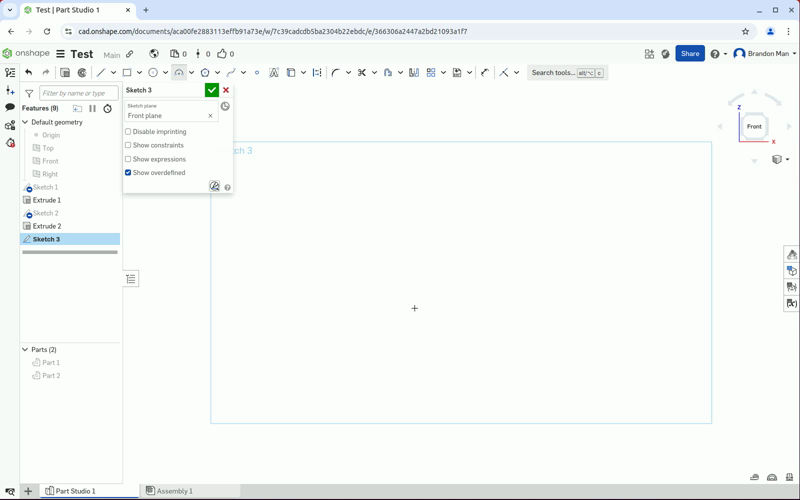
key_down(shift)
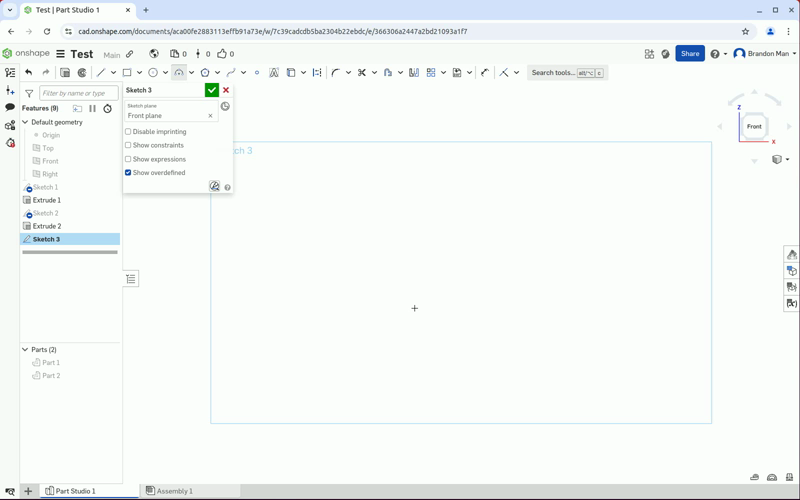
mouse_move(506, 307)
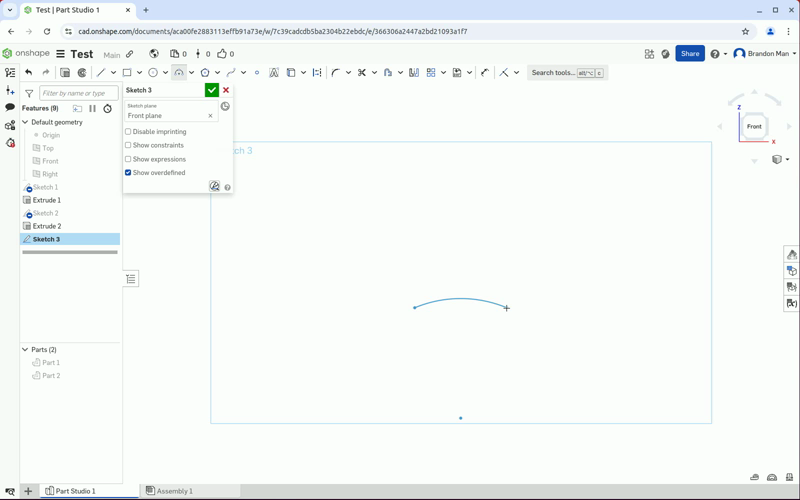
click(506, 307)
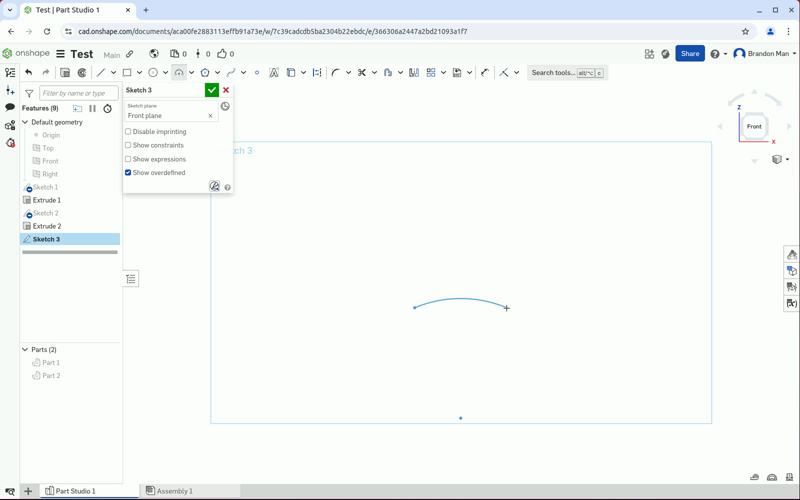
mouse_move(460, 353)
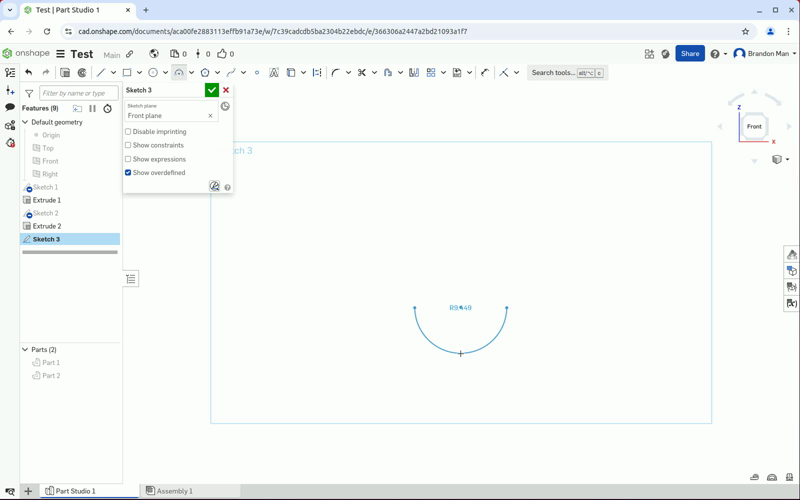
click(460, 353)
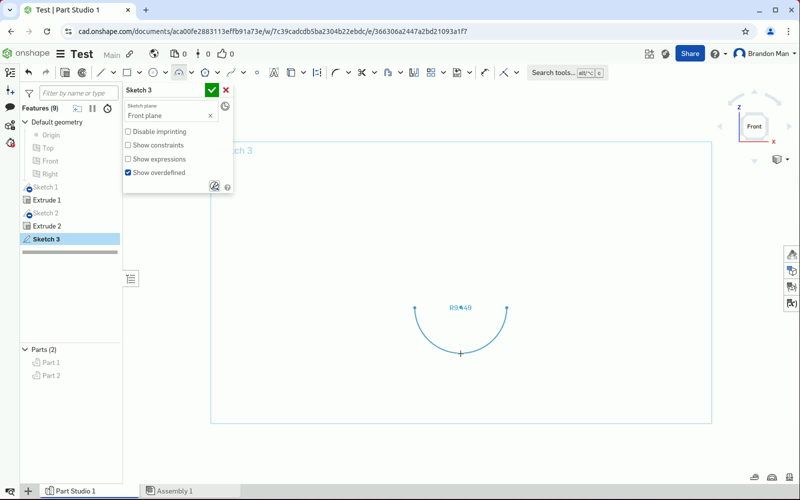
key_up(shift)
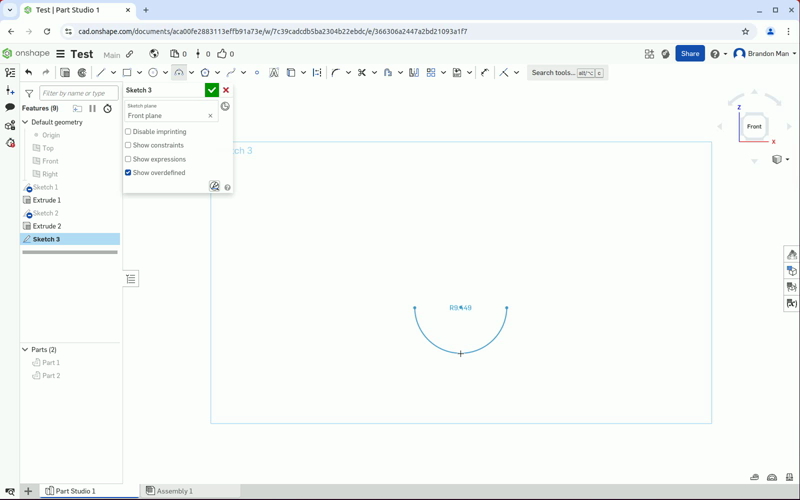
key(esc)
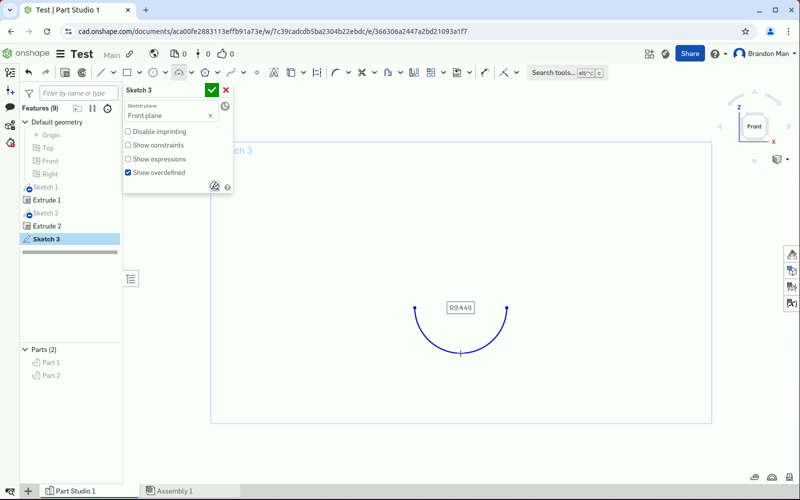
key(l)
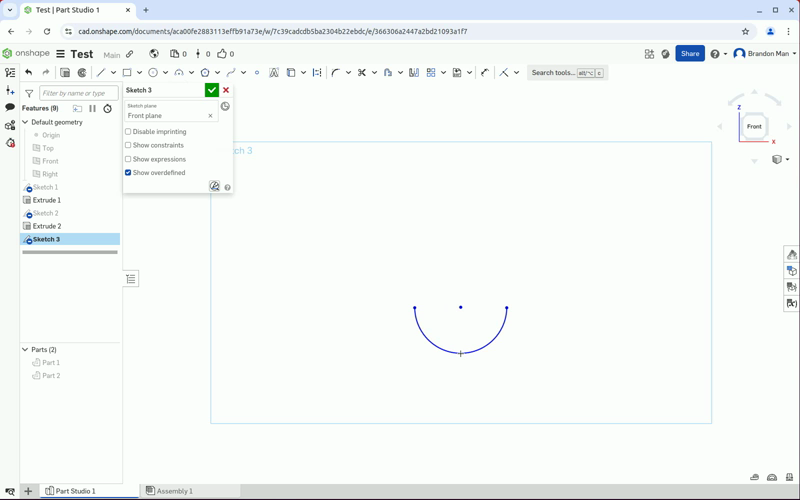
mouse_move(506, 307)
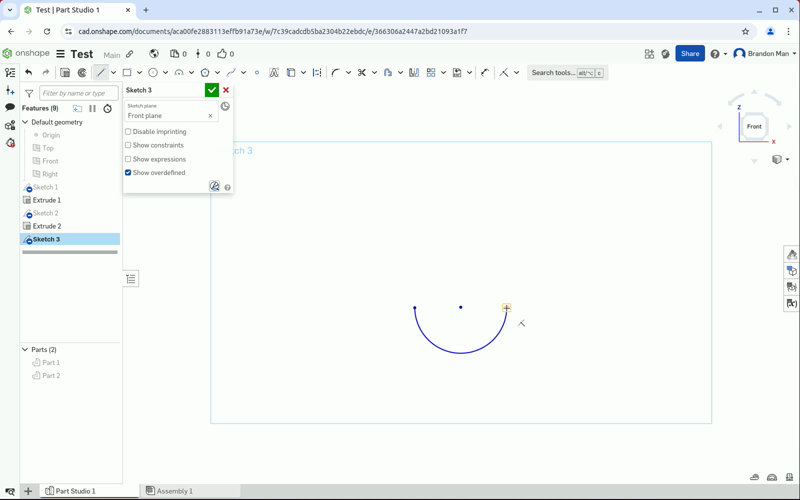
click(506, 307)
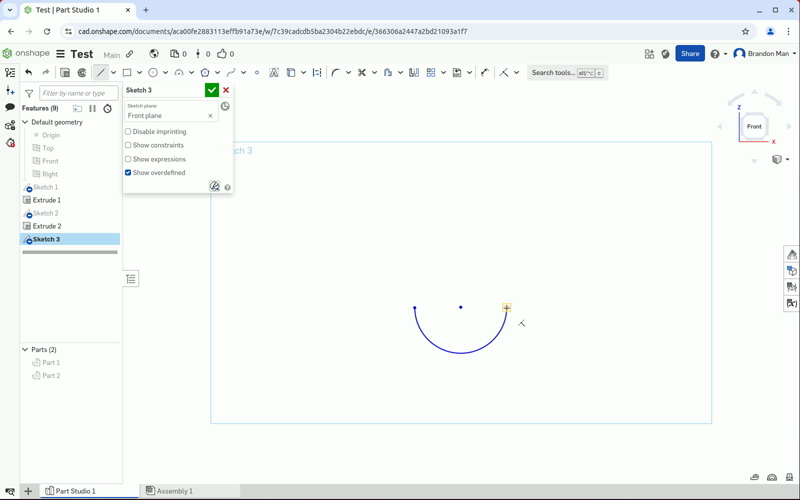
key_down(shift)
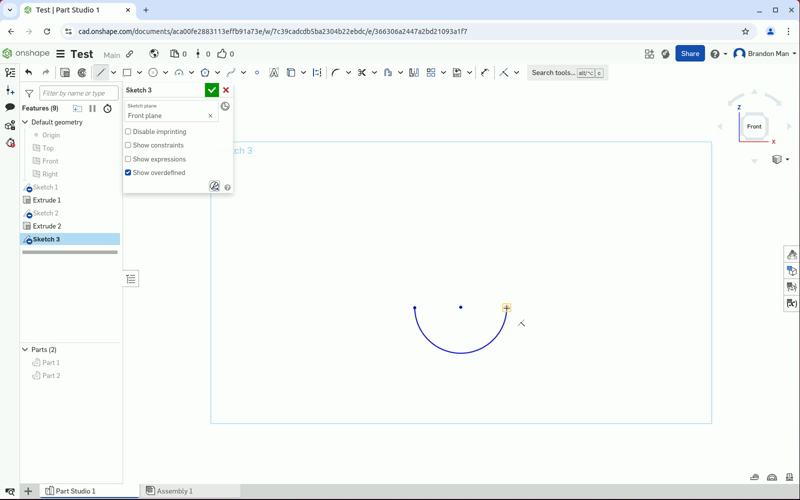
mouse_move(536, 307)
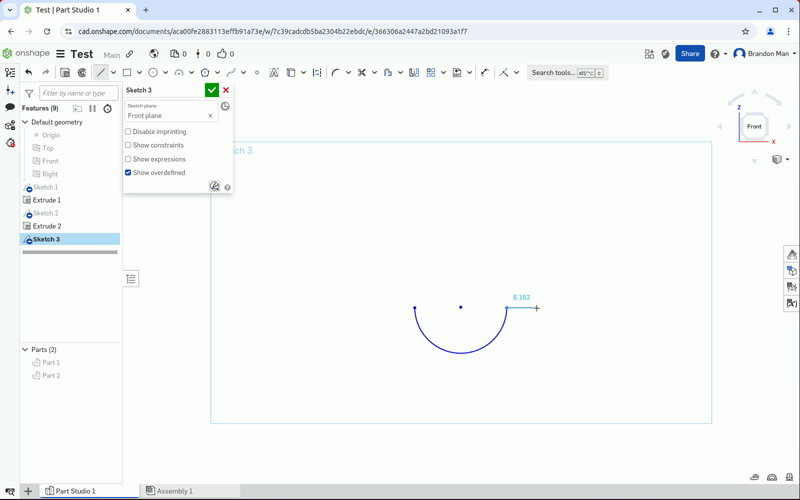
mouse_move(461, 307)
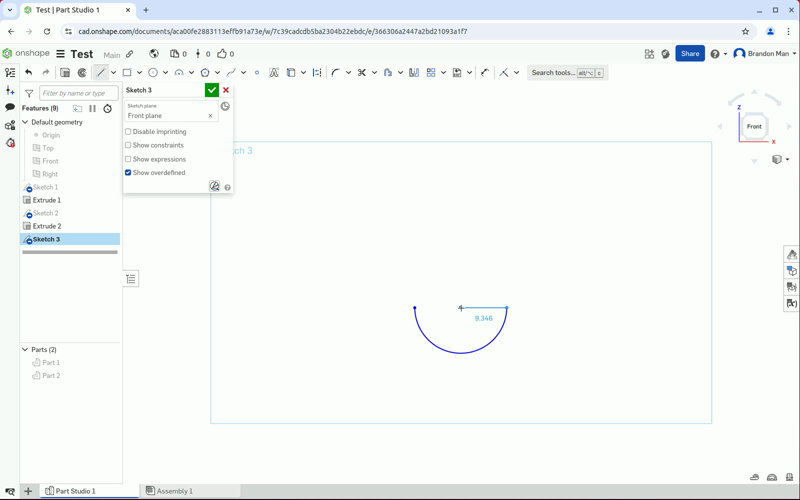
scroll(6)
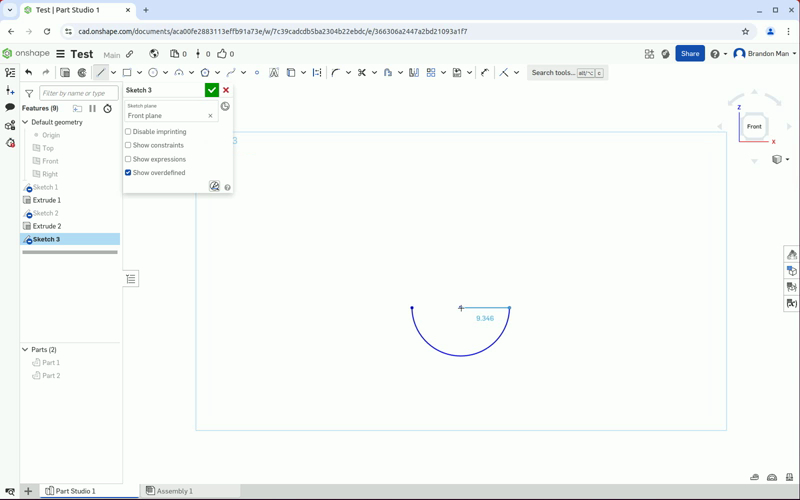
scroll(6)
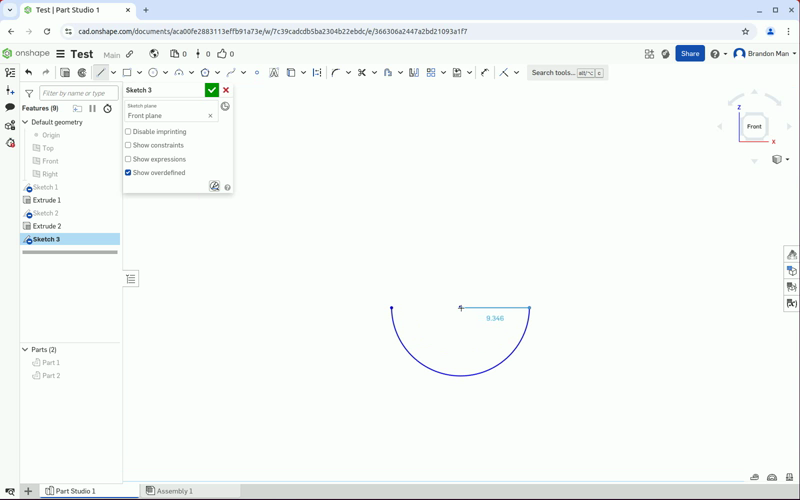
scroll(6)
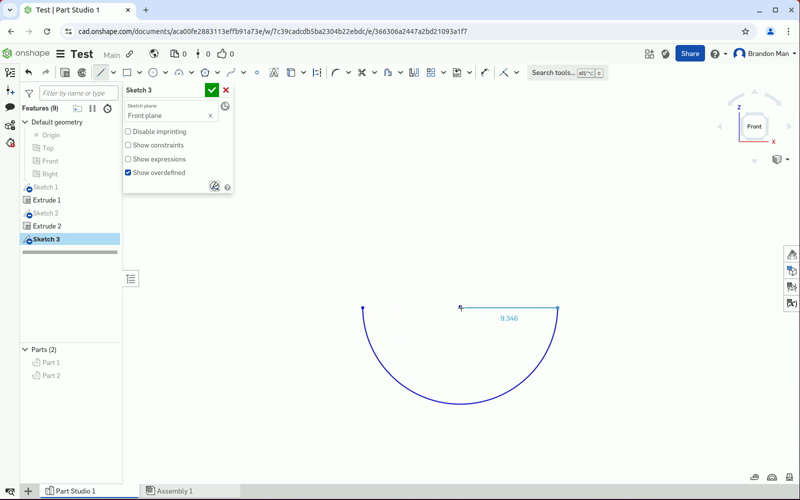
scroll(6)
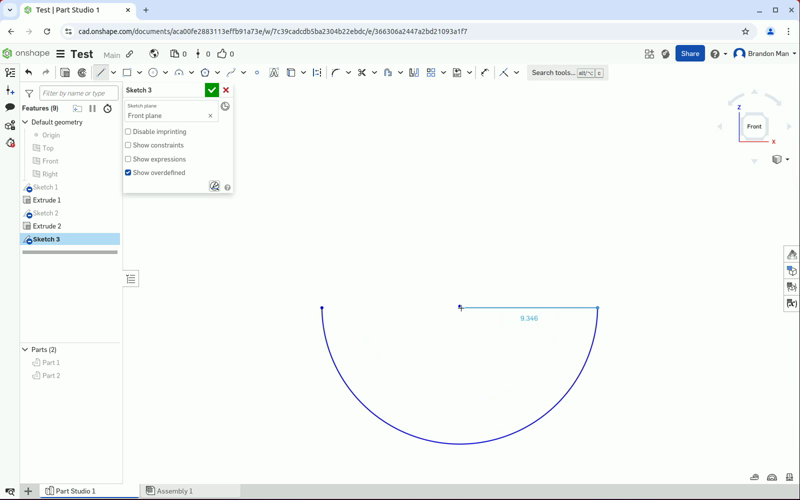
scroll(6)
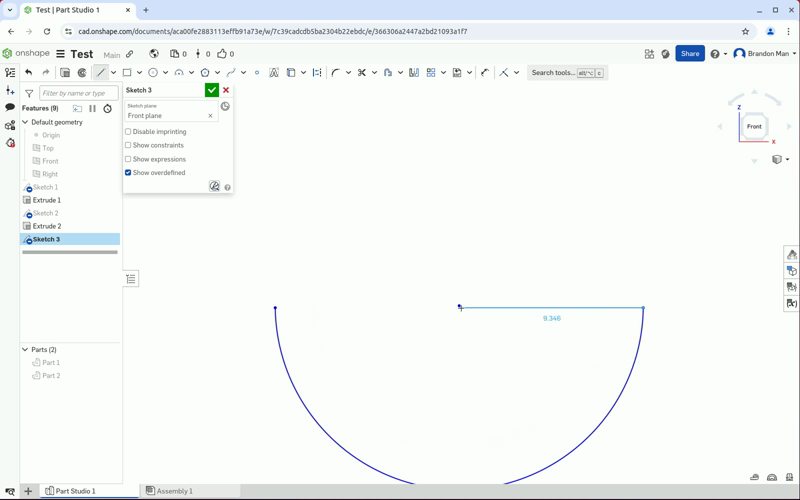
scroll(6)
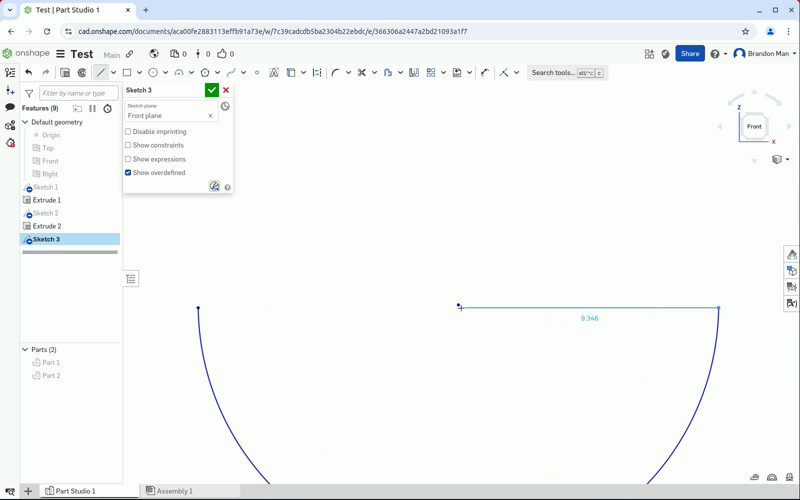
scroll(6)
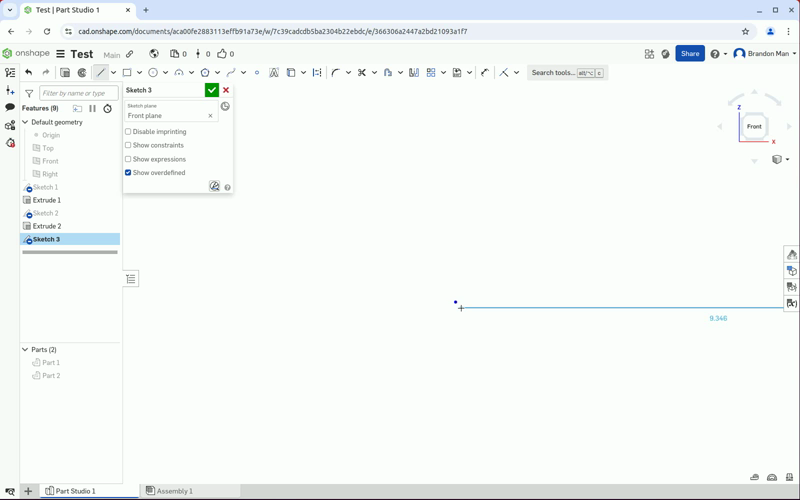
click(461, 307)
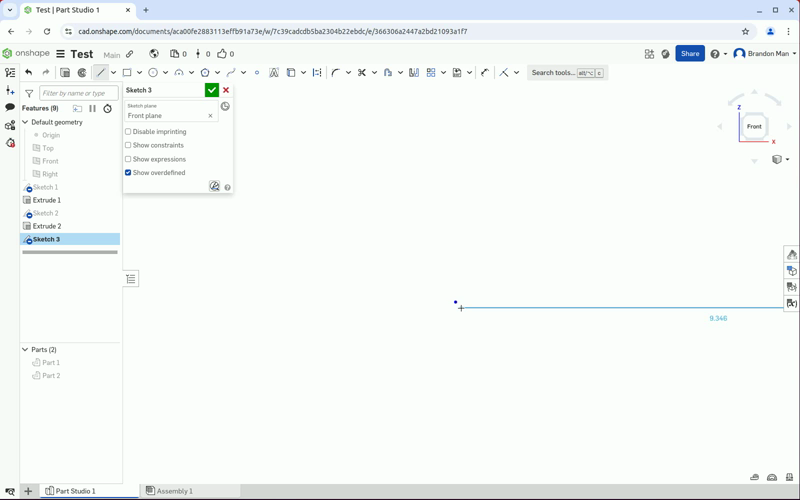
scroll(-6)
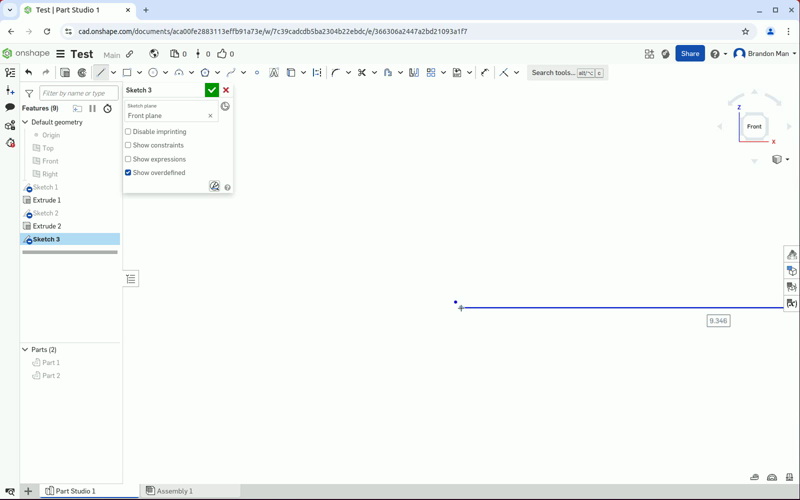
scroll(-6)
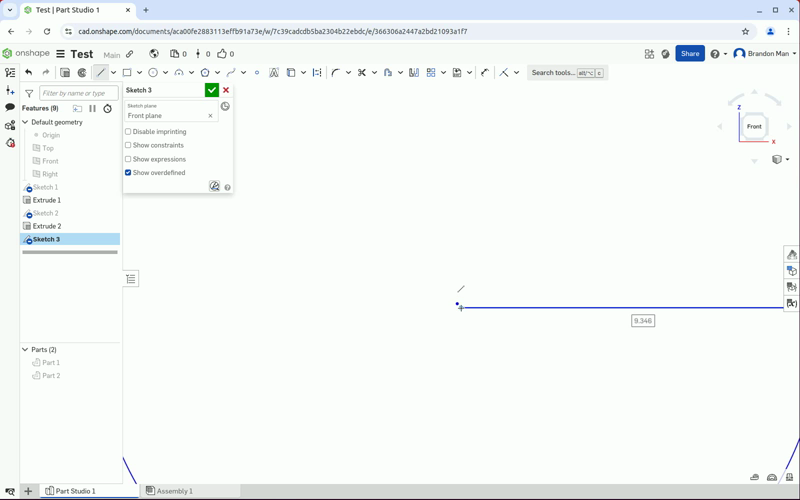
scroll(-6)
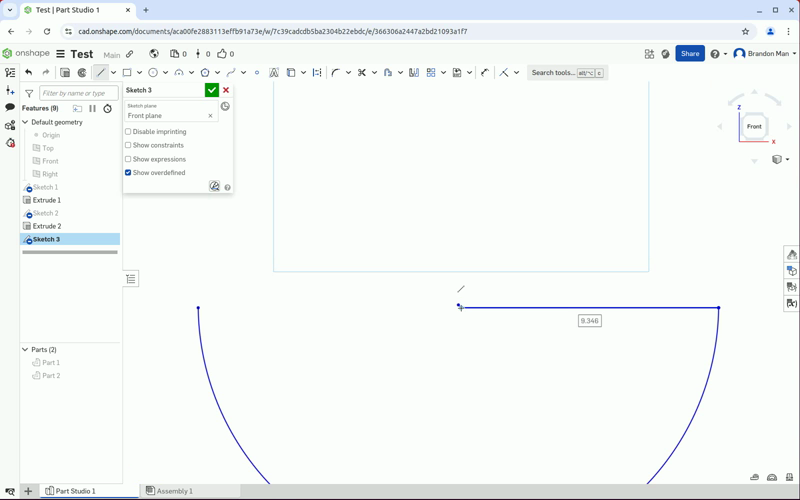
scroll(-6)
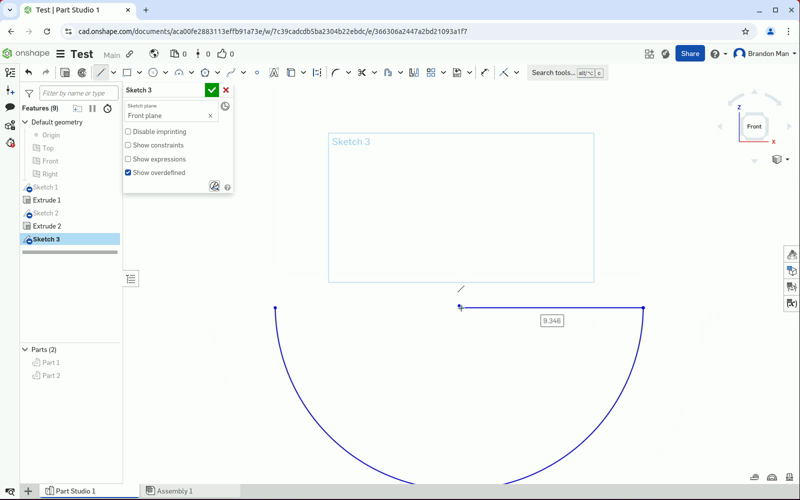
scroll(-6)
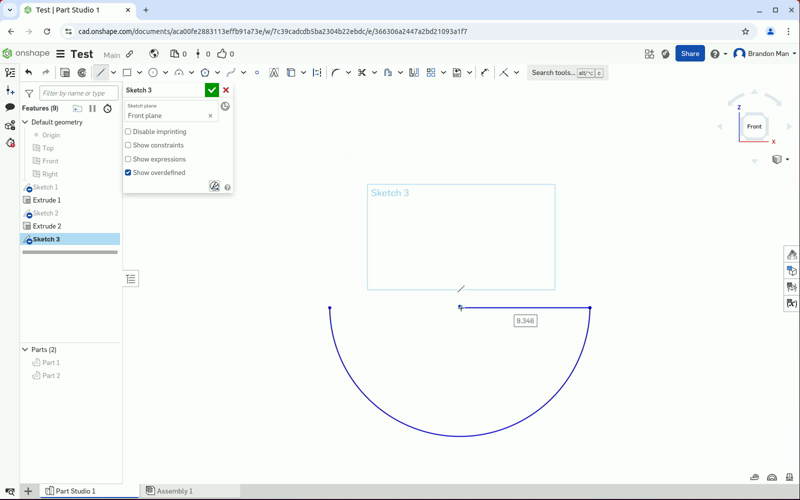
scroll(-6)
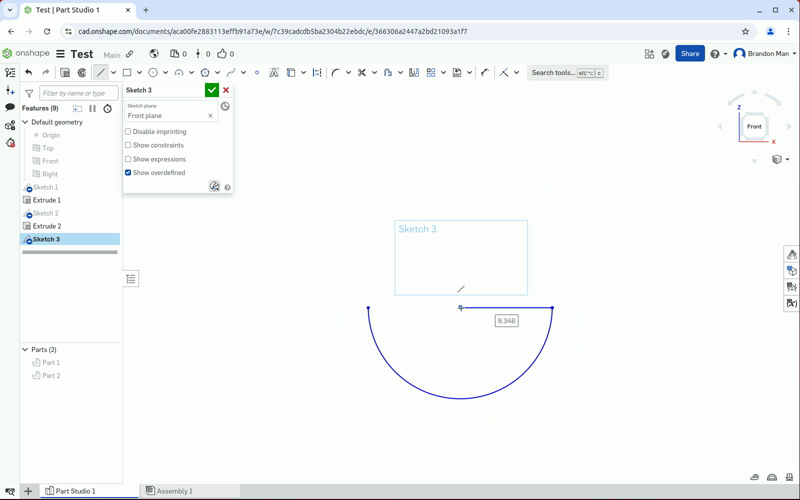
scroll(-6)
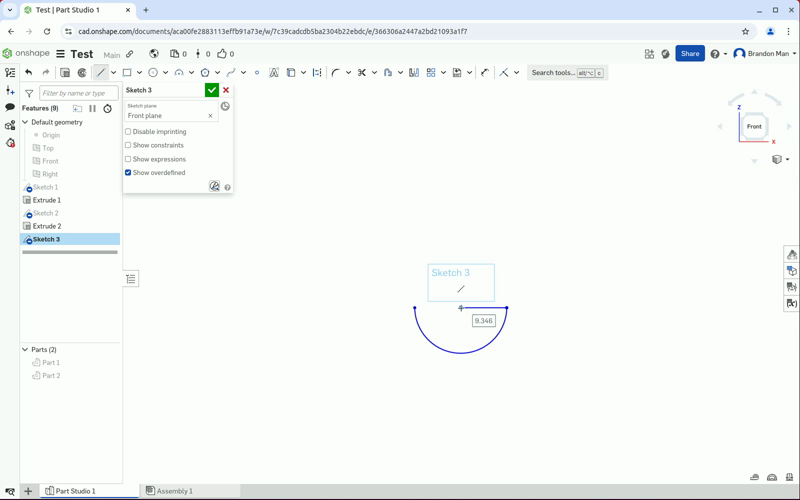
key_up(shift)
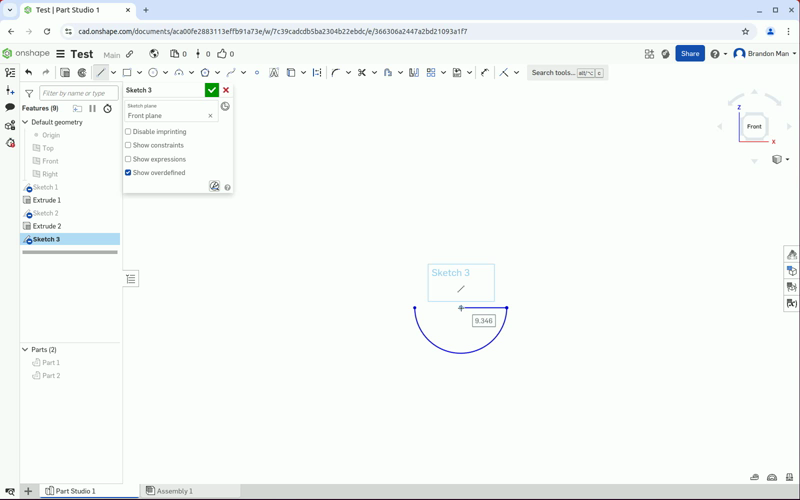
mouse_move(491, 307)
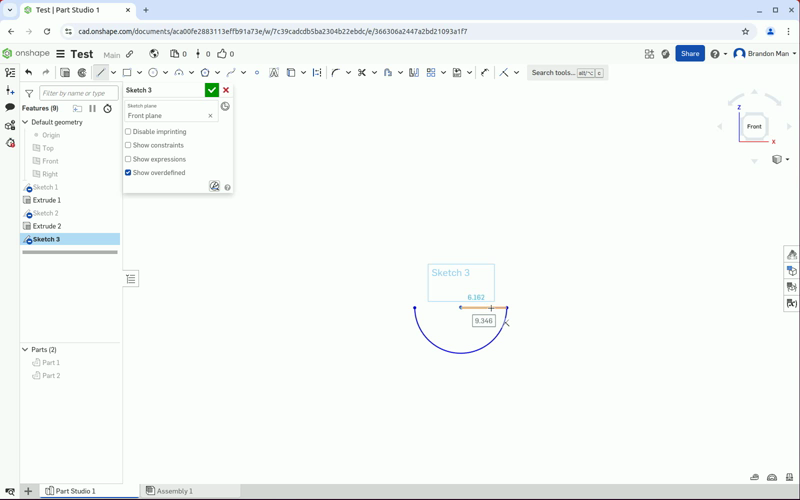
key_down(shift)
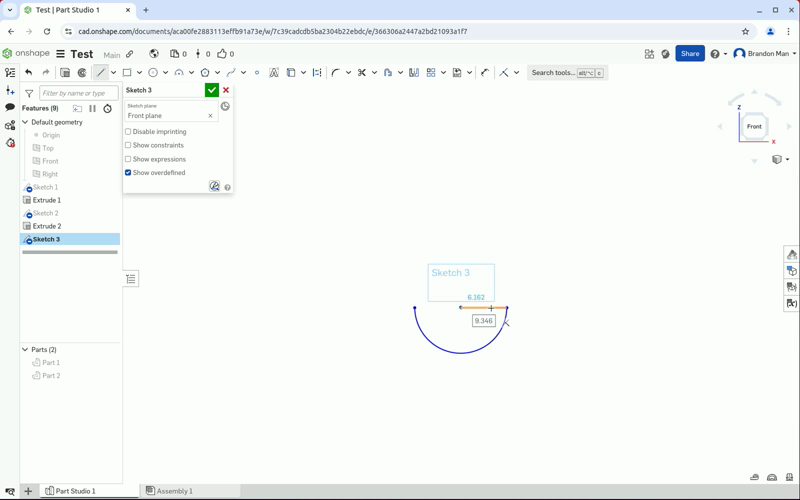
mouse_move(414, 307)
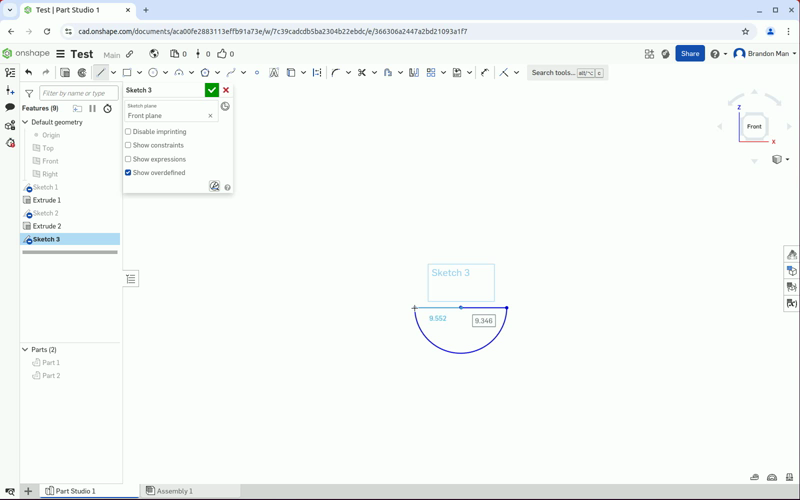
key_up(shift)
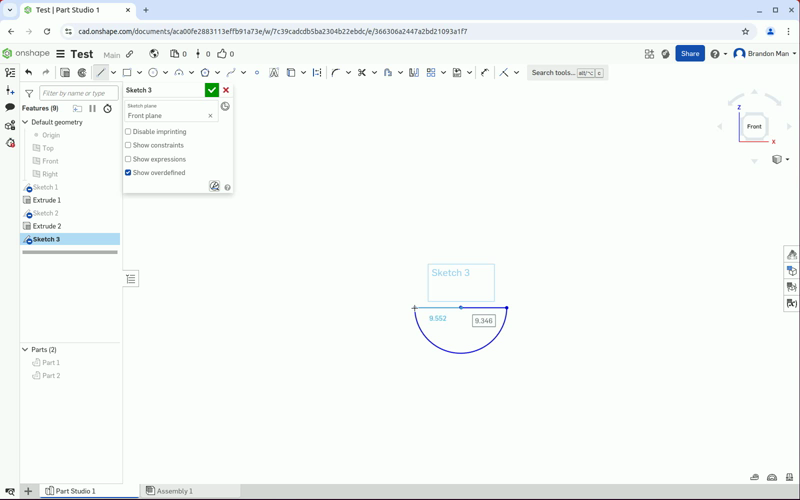
click(414, 307)
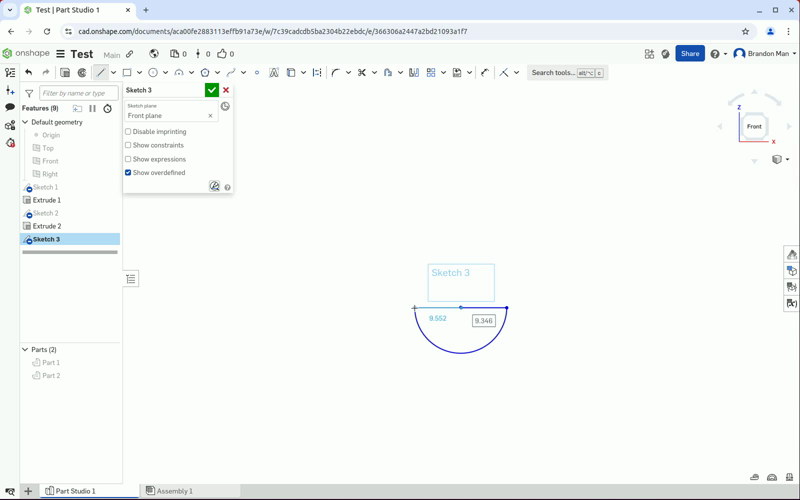
key(esc)
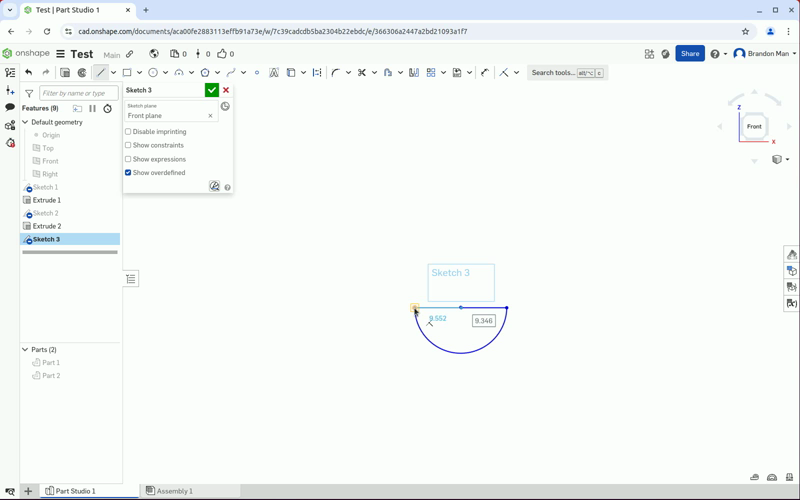
mouse_move(459, 323)
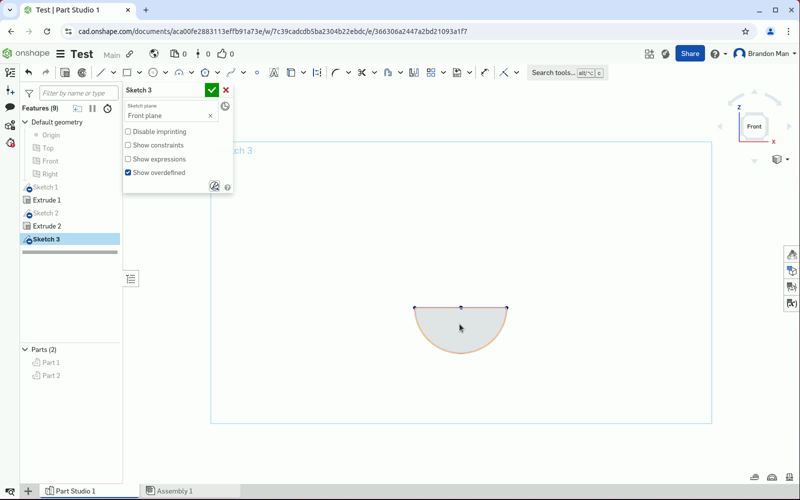
scroll(6)
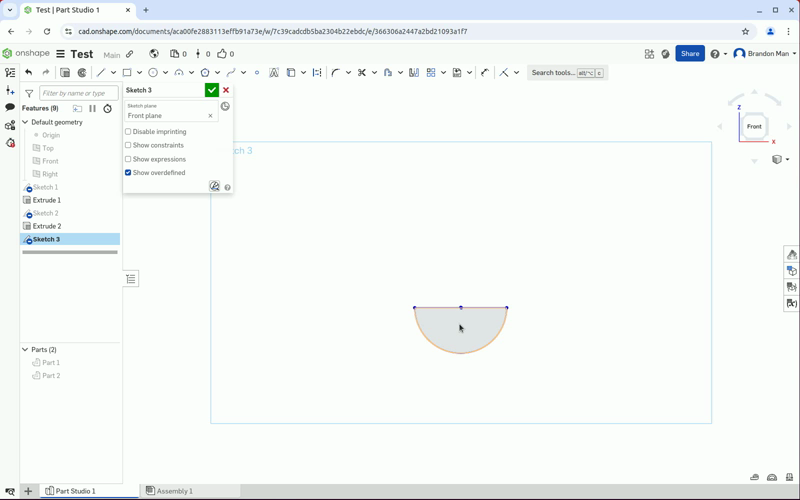
scroll(6)
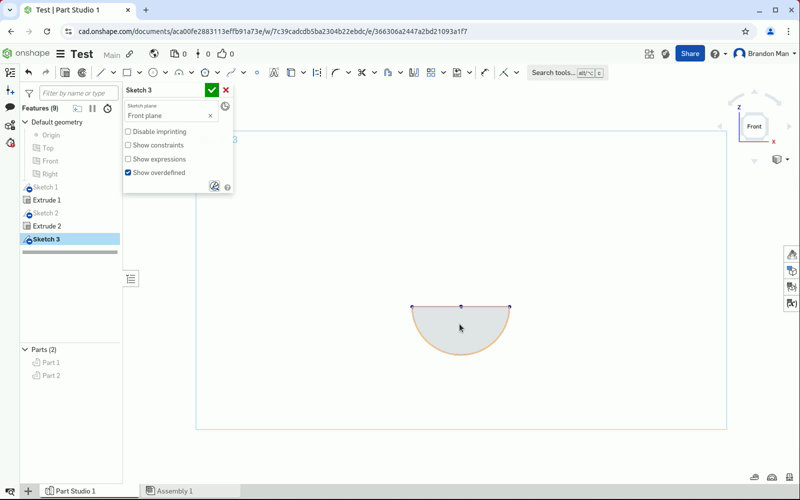
scroll(6)
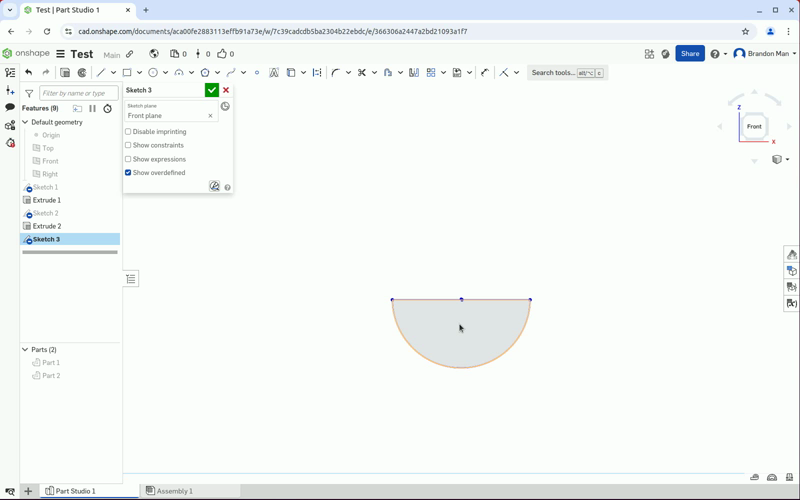
scroll(6)
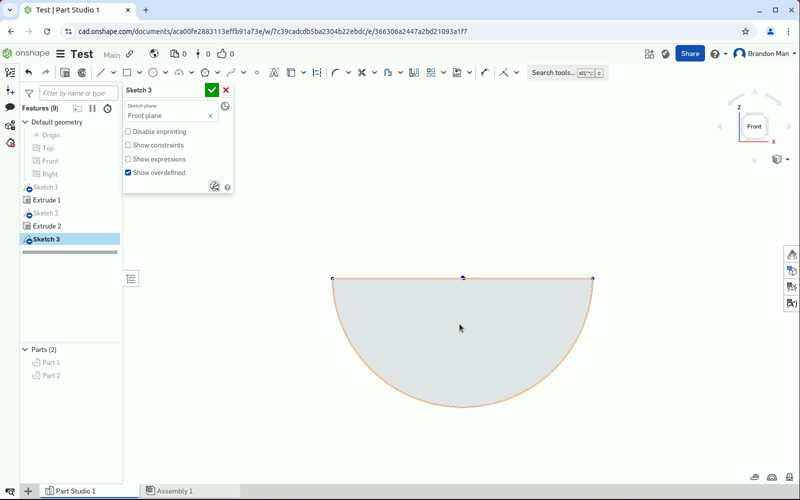
scroll(6)
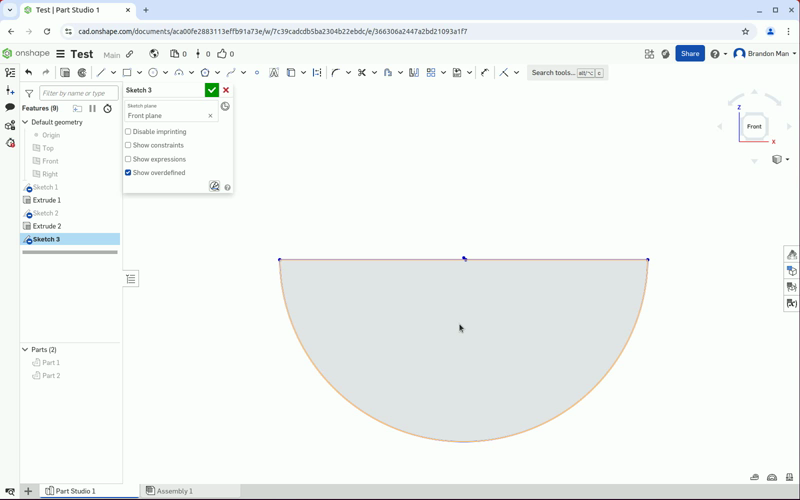
scroll(6)
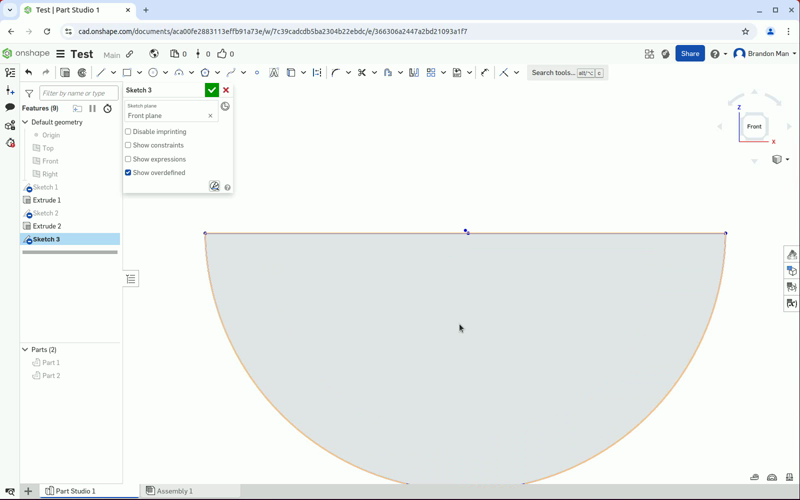
scroll(6)
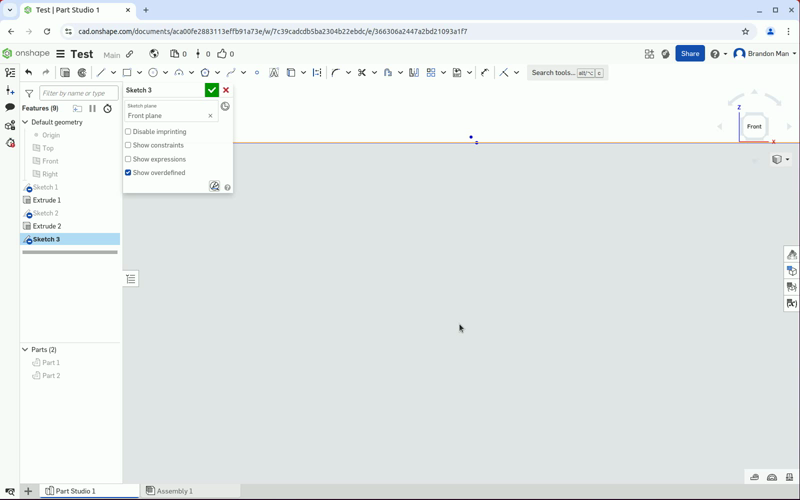
click(459, 323)
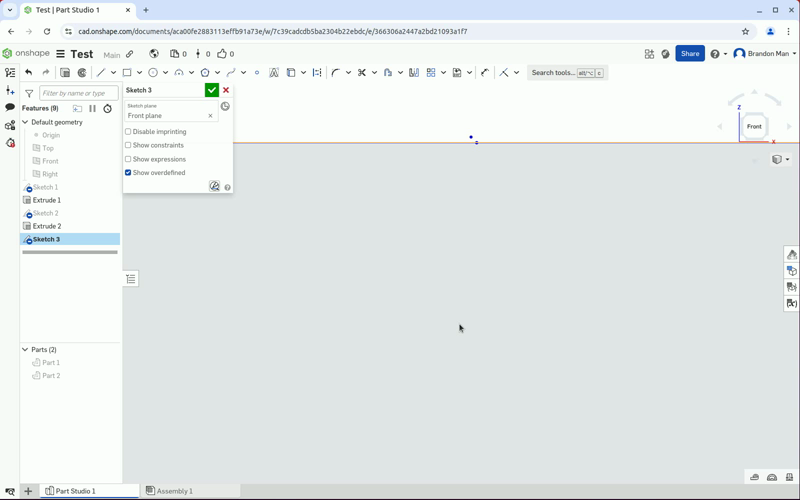
scroll(-6)
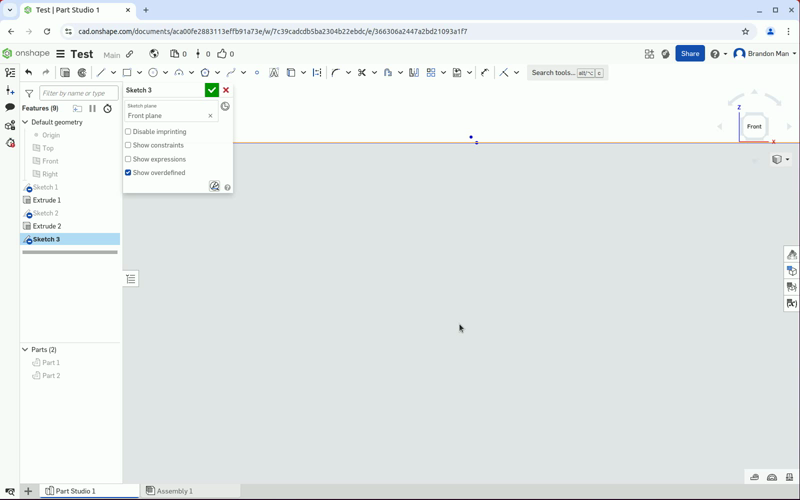
scroll(-6)
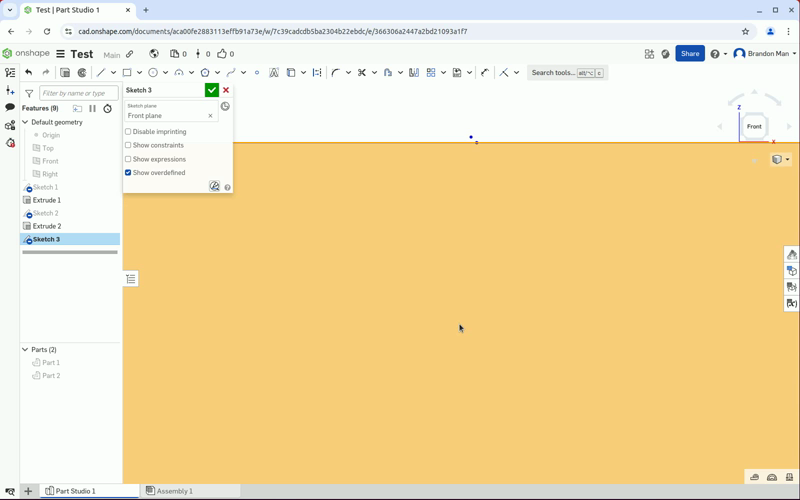
scroll(-6)
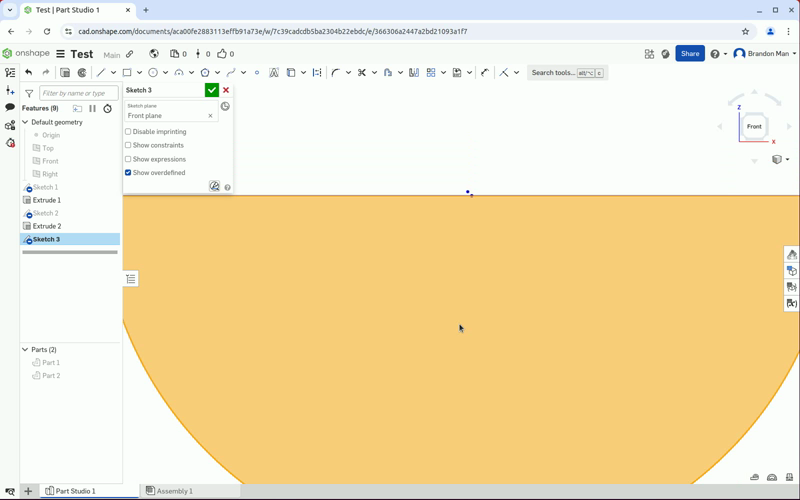
scroll(-6)
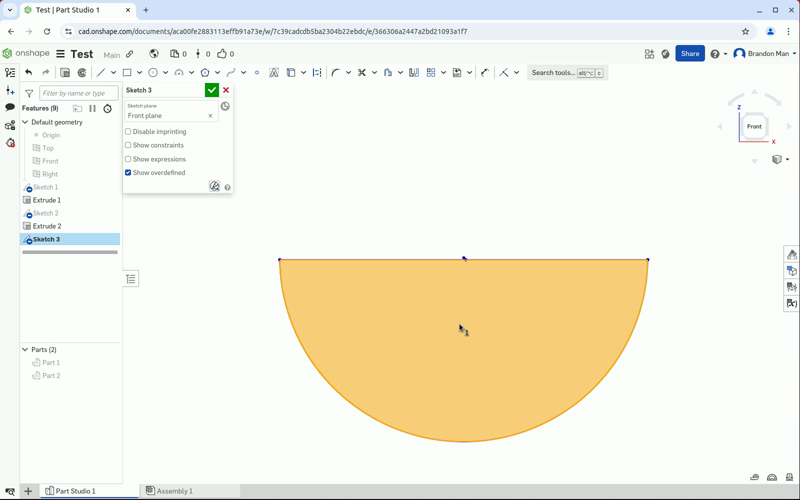
scroll(-6)
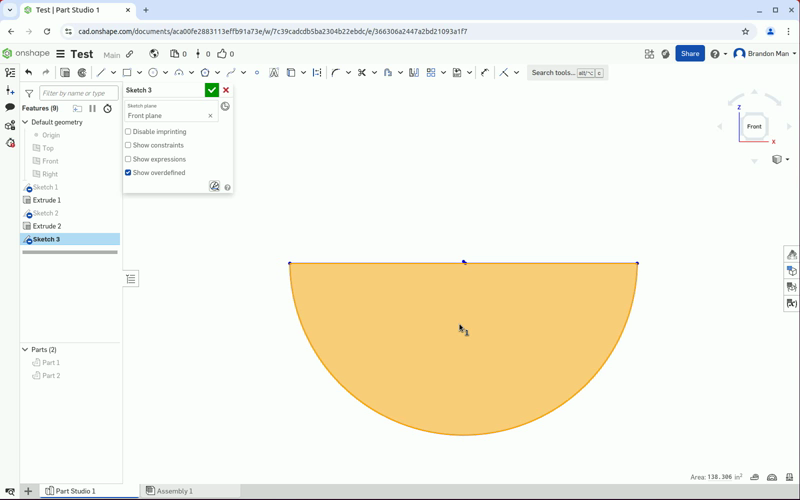
scroll(-6)
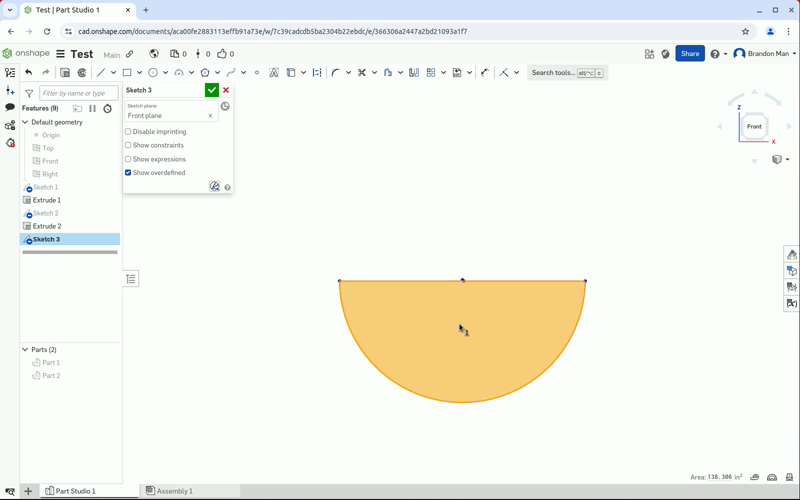
scroll(-6)
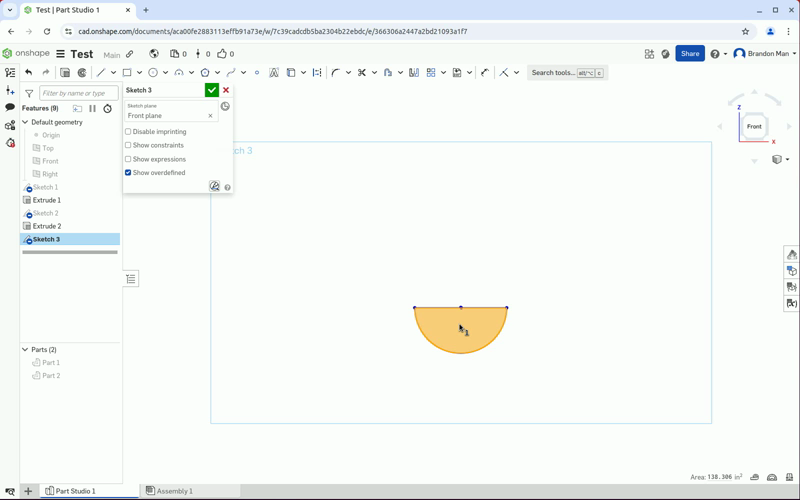
mouse_move(73, 352)
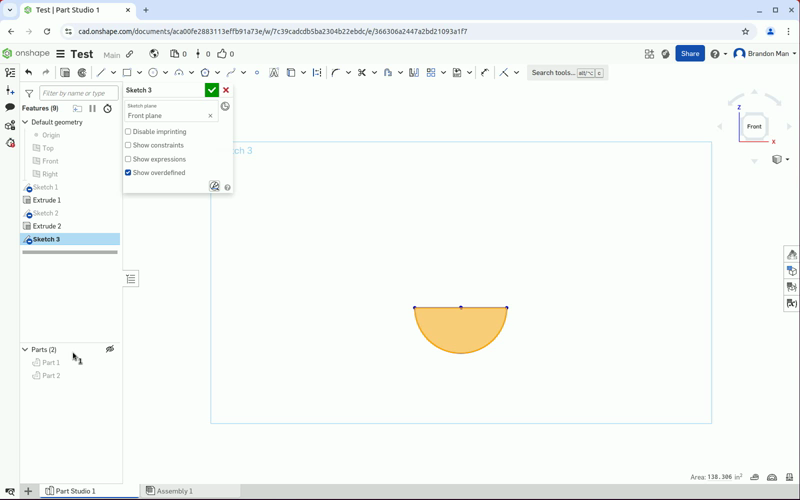
key(shift+y)
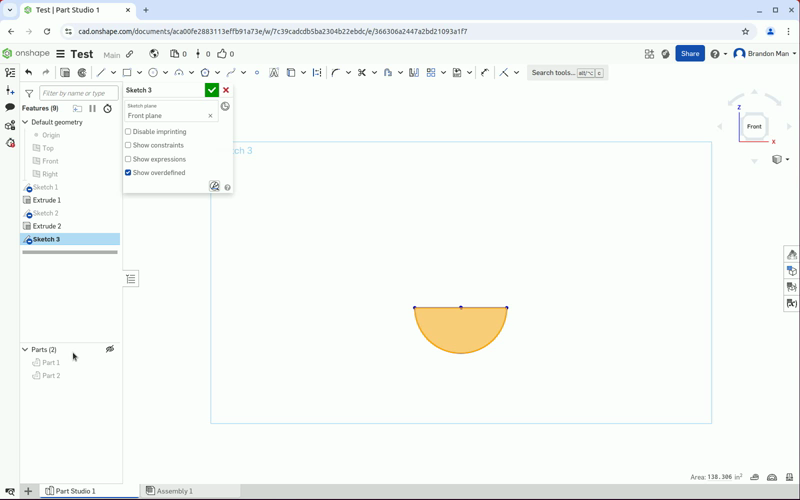
key(shift+e)
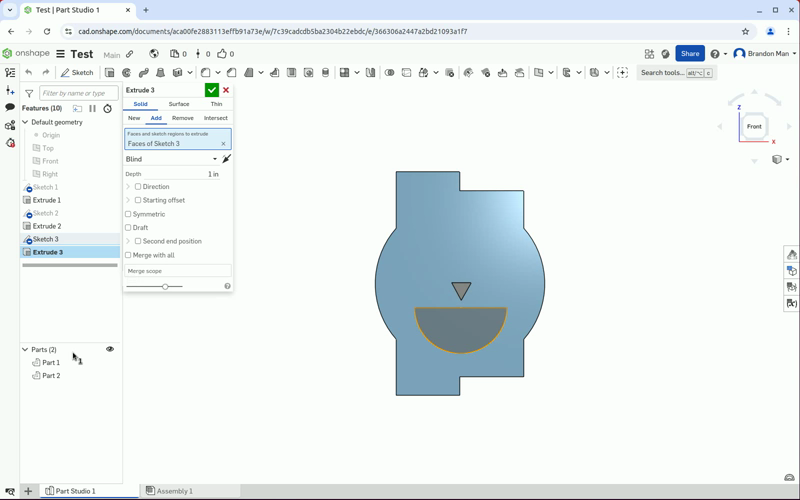
mouse_move(143, 106)
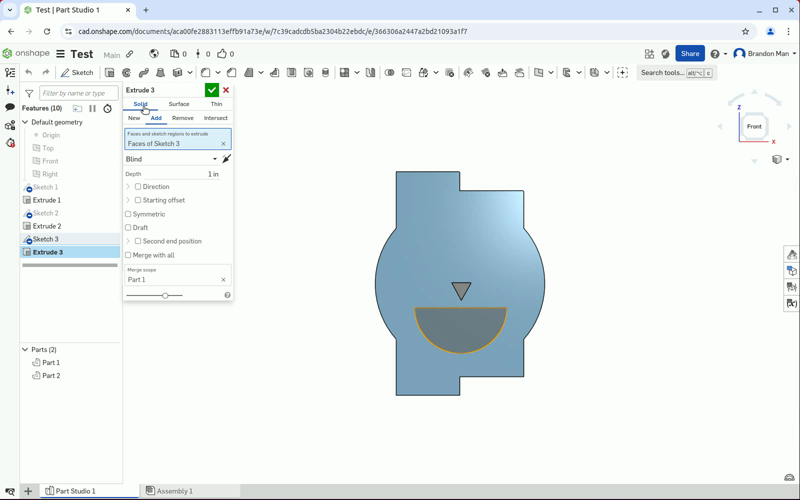
click(143, 106)
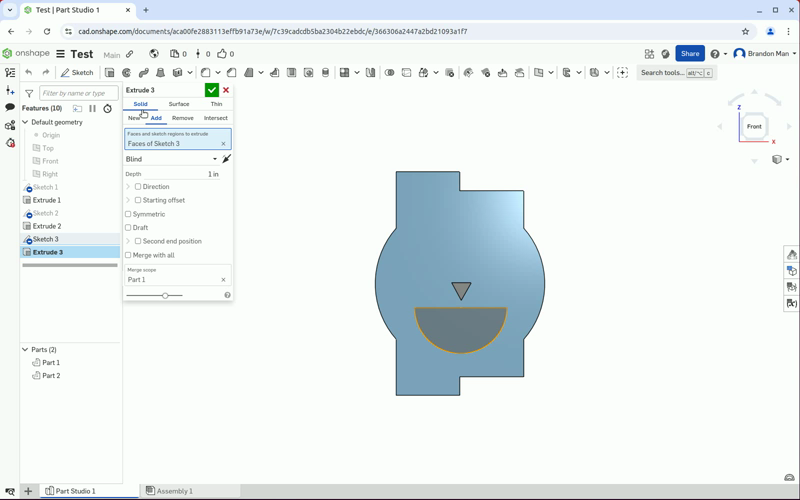
mouse_move(137, 120)
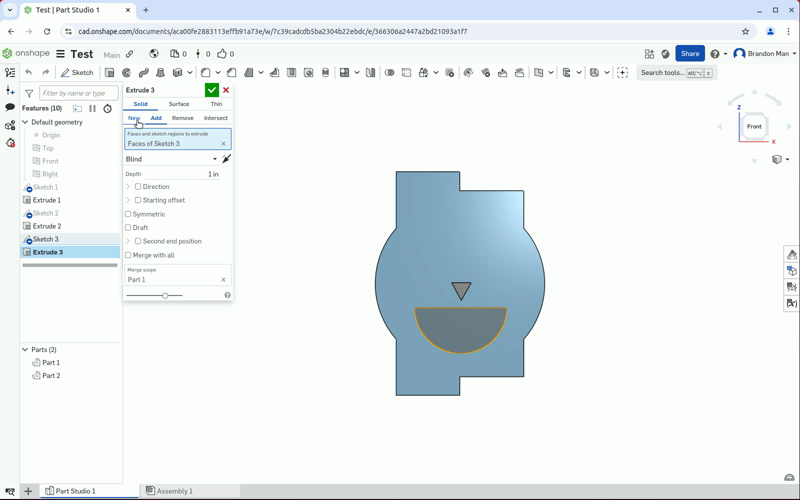
click(137, 120)
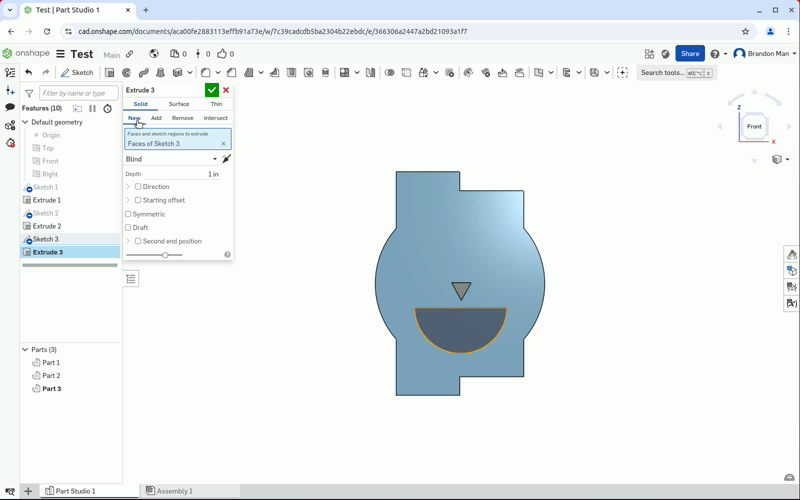
key(tab, 4)
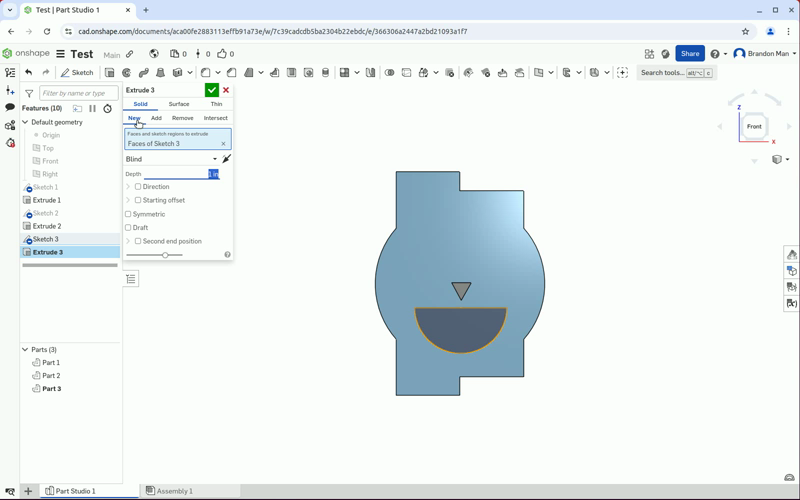
text(1.204)
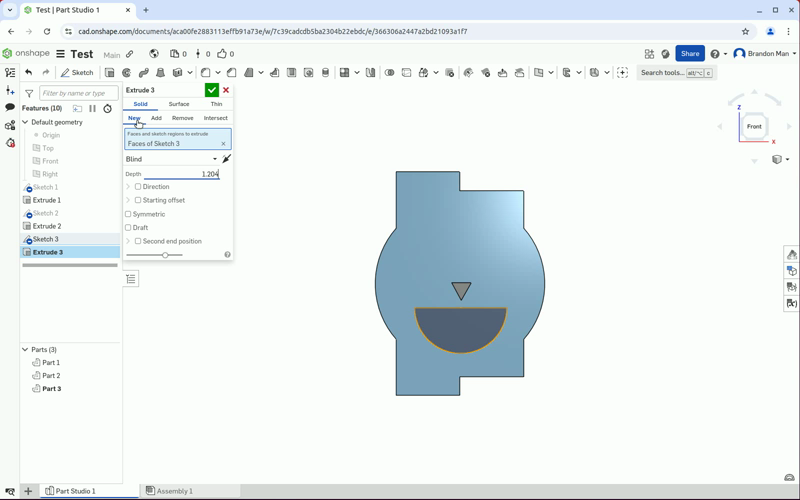
key(enter)
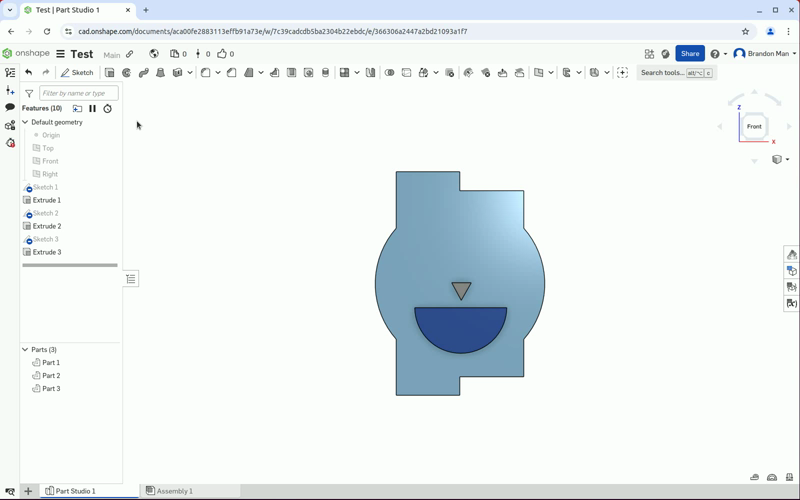
key(shift+h)
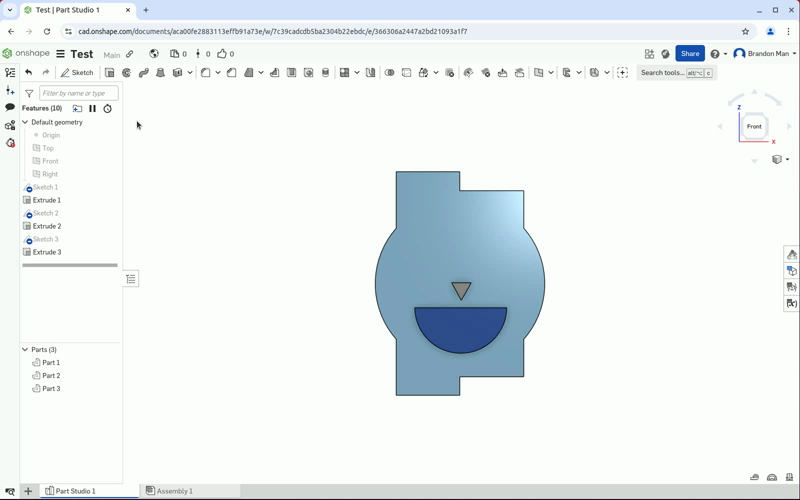
key(shift+h)
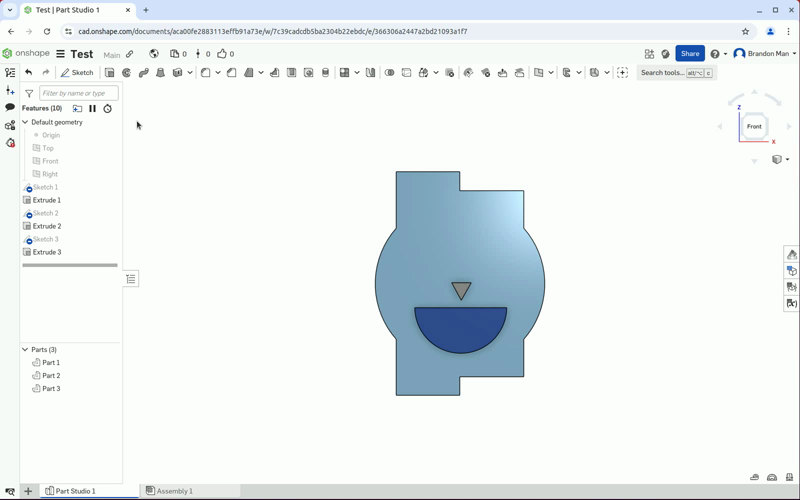
mouse_move(73, 189)
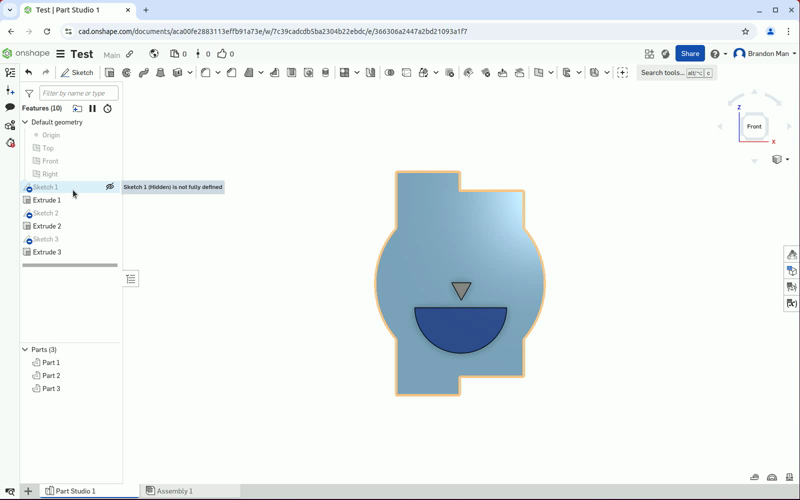
click(73, 189)
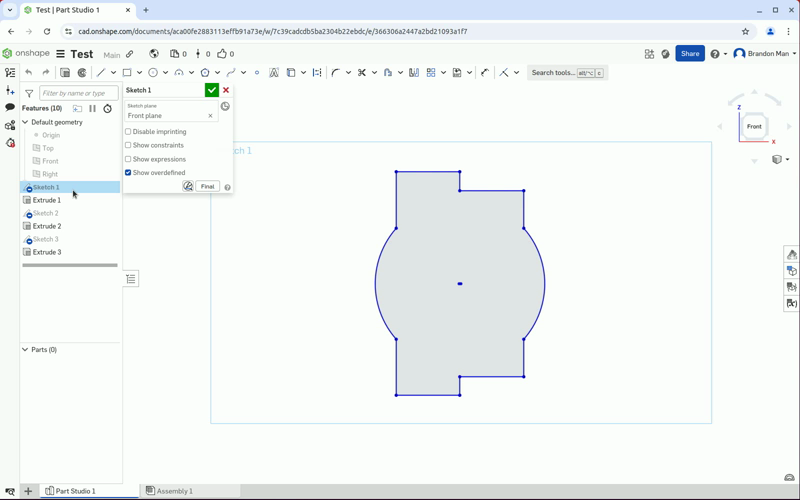
mouse_move(229, 92)
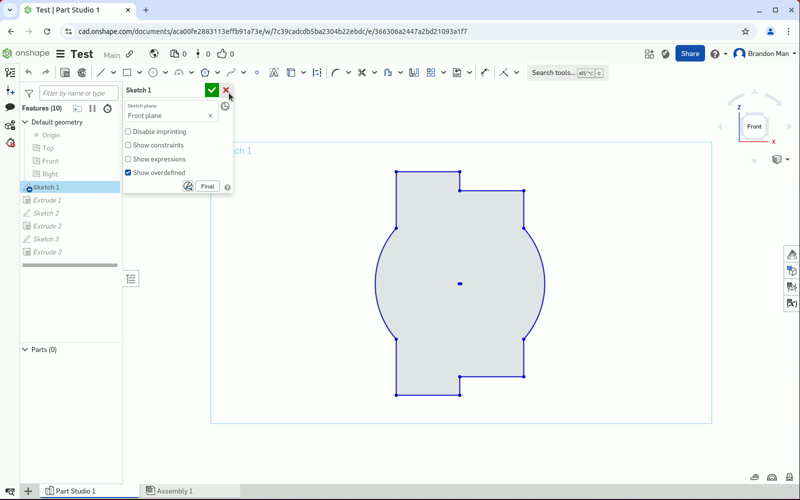
click(229, 92)
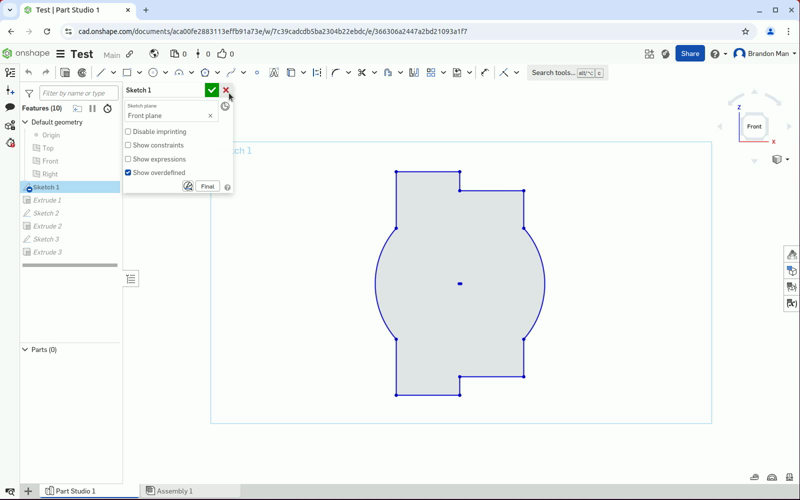
key(shift+s)
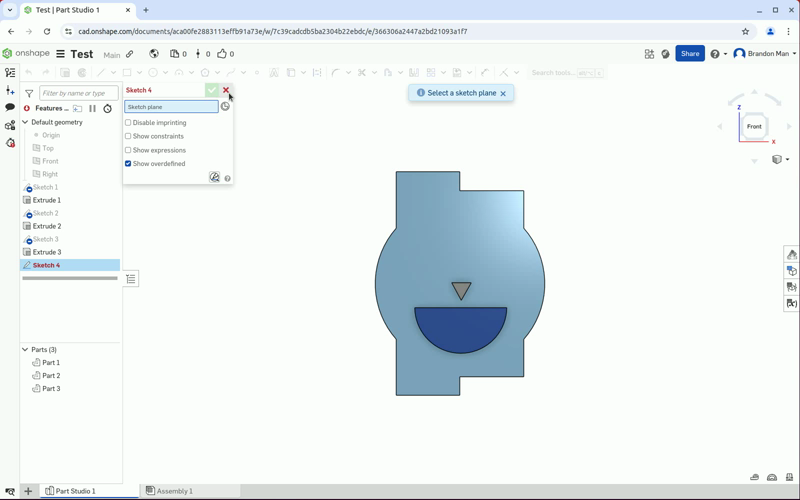
mouse_move(73, 163)
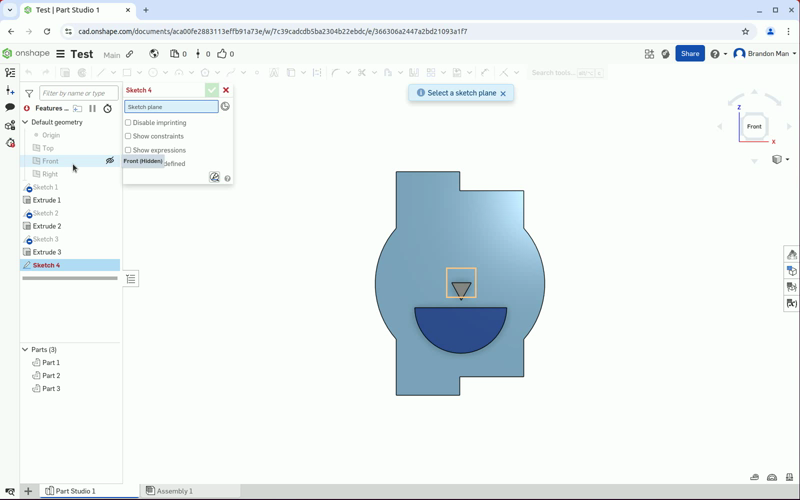
click(73, 163)
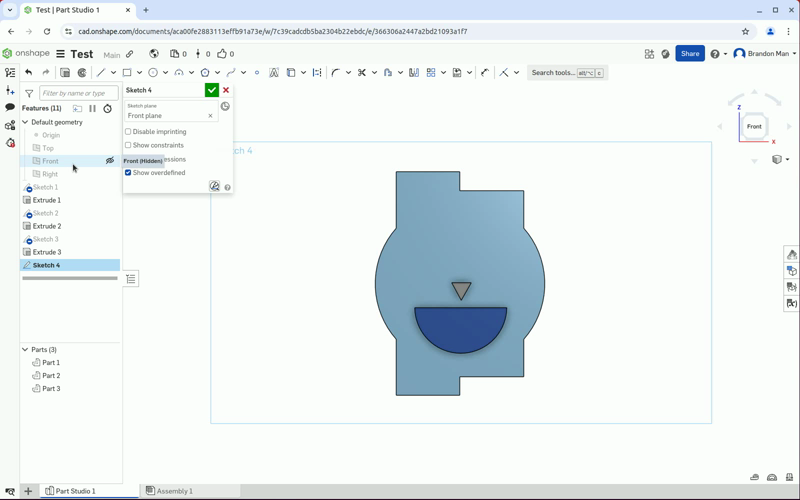
mouse_move(73, 352)
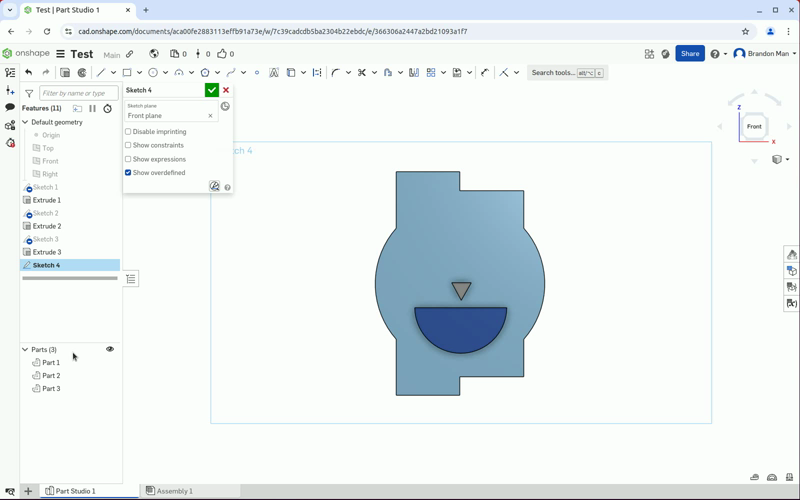
key(y)
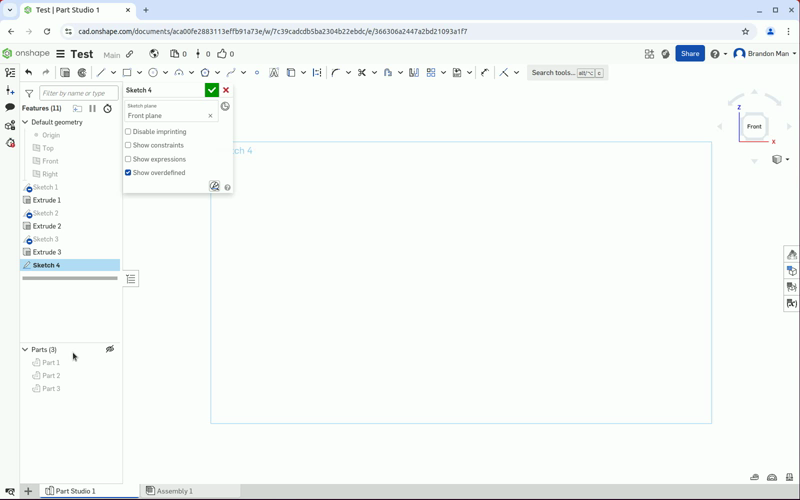
key(c)
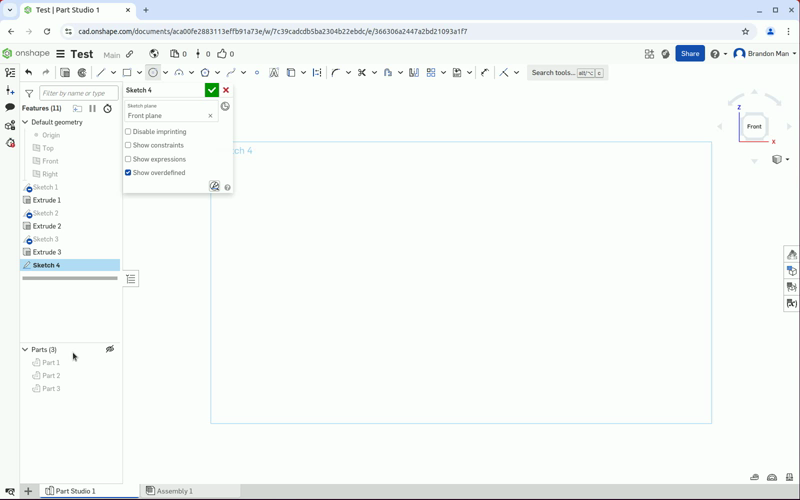
key_down(shift)
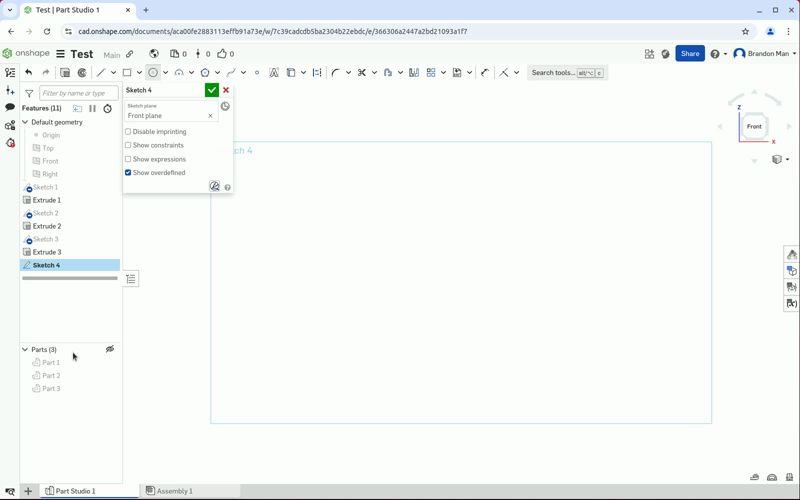
mouse_move(425, 255)
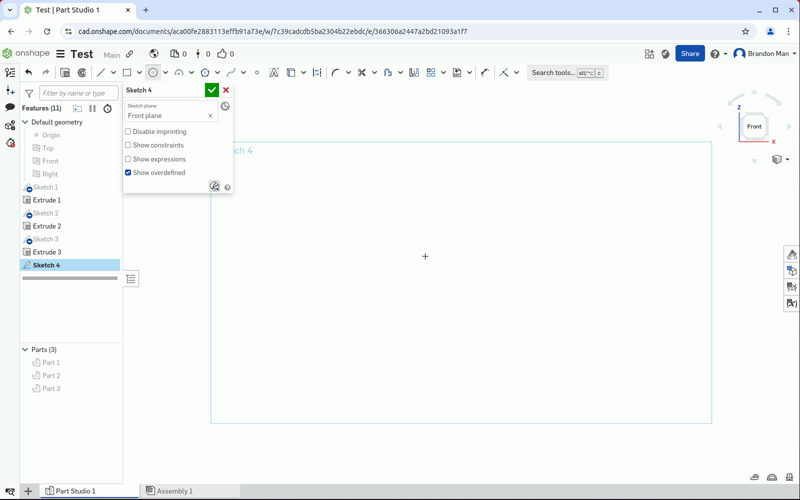
click(425, 255)
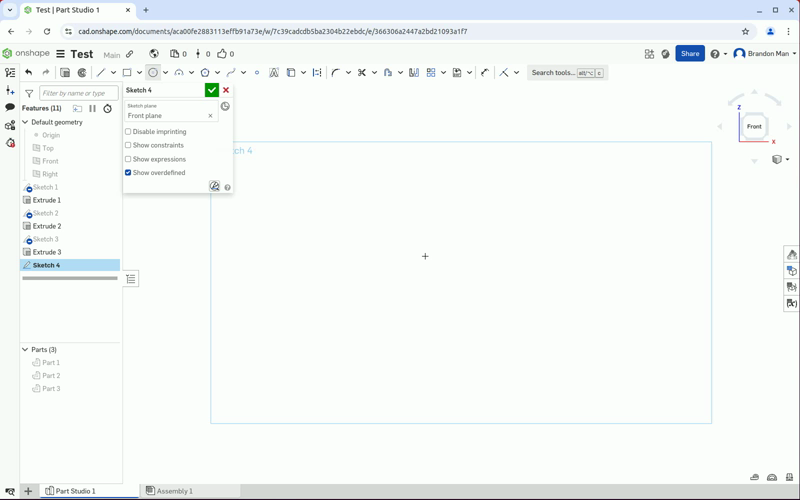
key_up(shift)
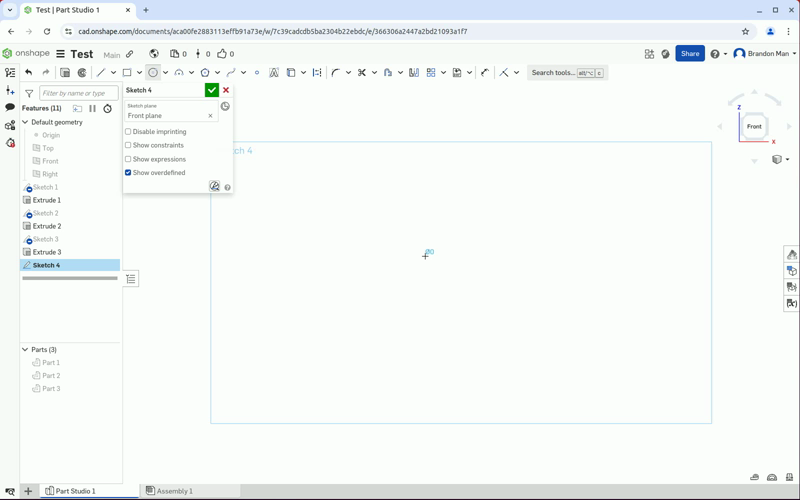
mouse_move(434, 255)
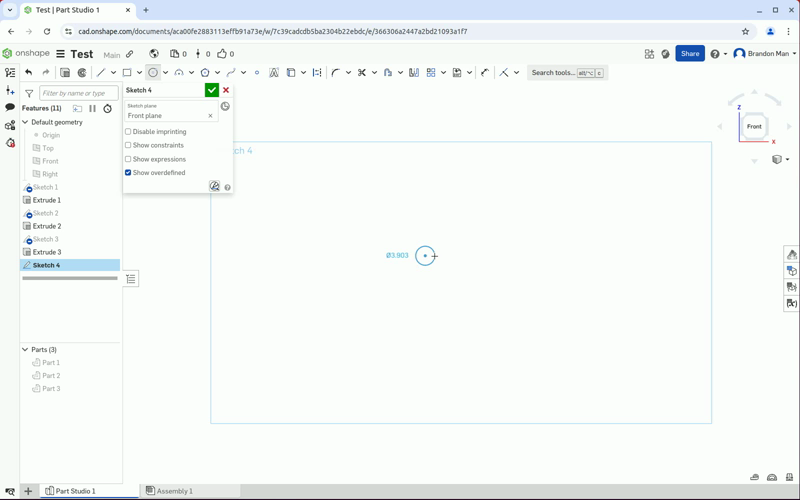
click(434, 255)
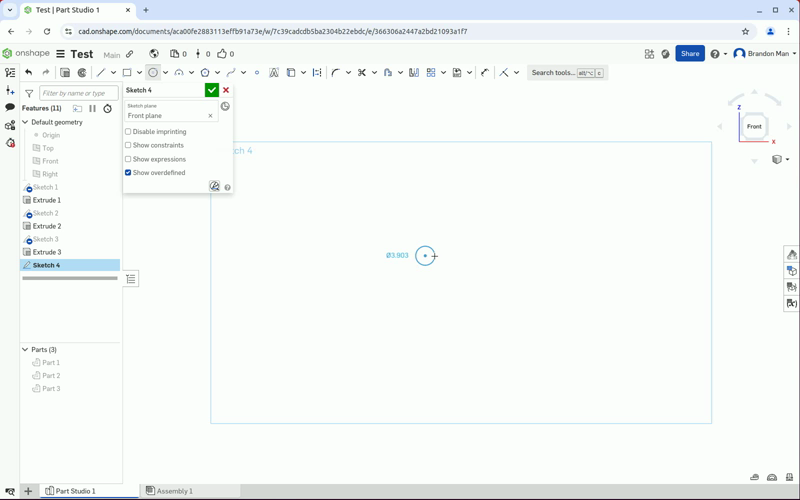
key(esc)
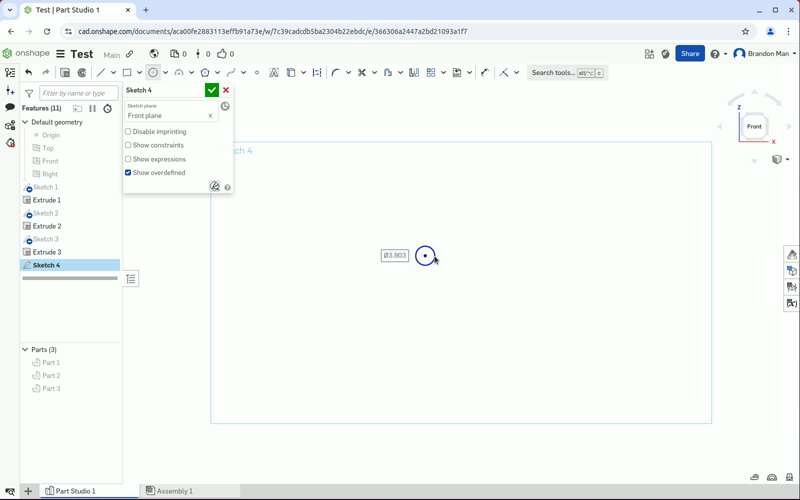
key(c)
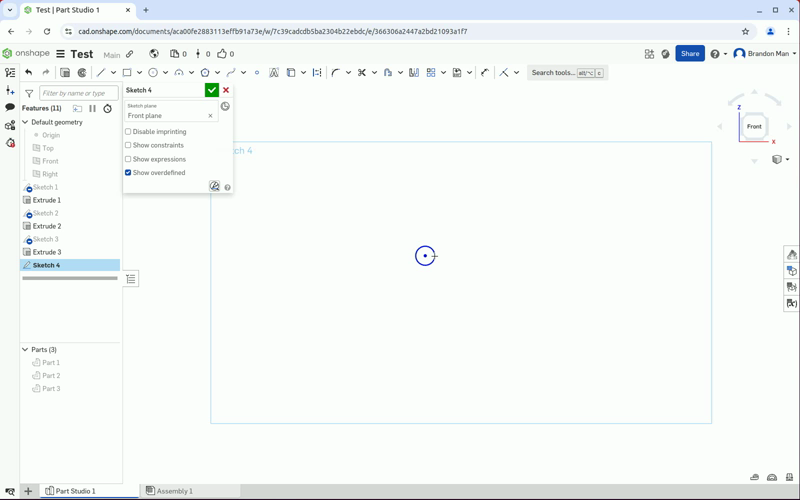
key_down(shift)
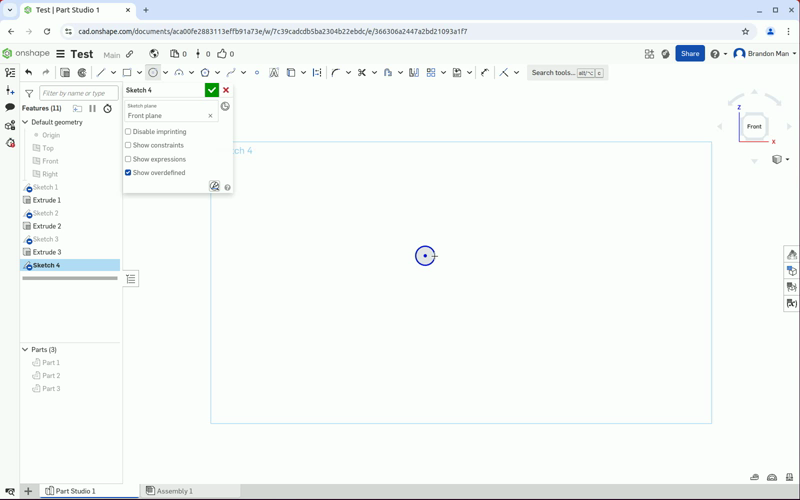
mouse_move(425, 255)
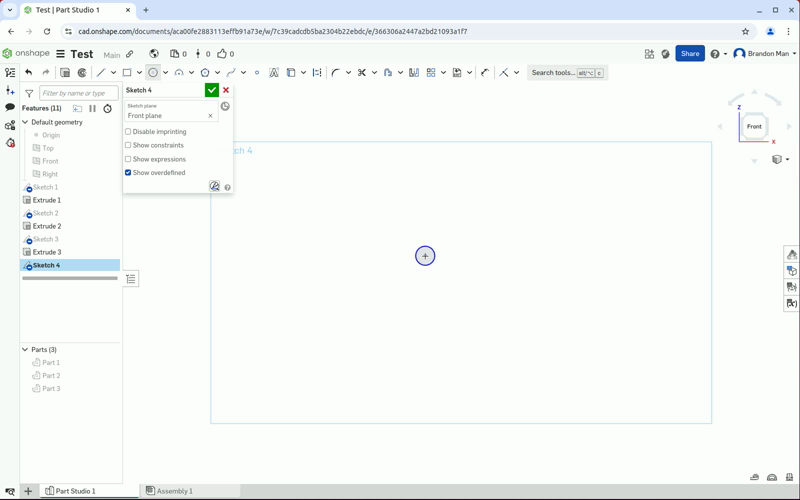
click(425, 255)
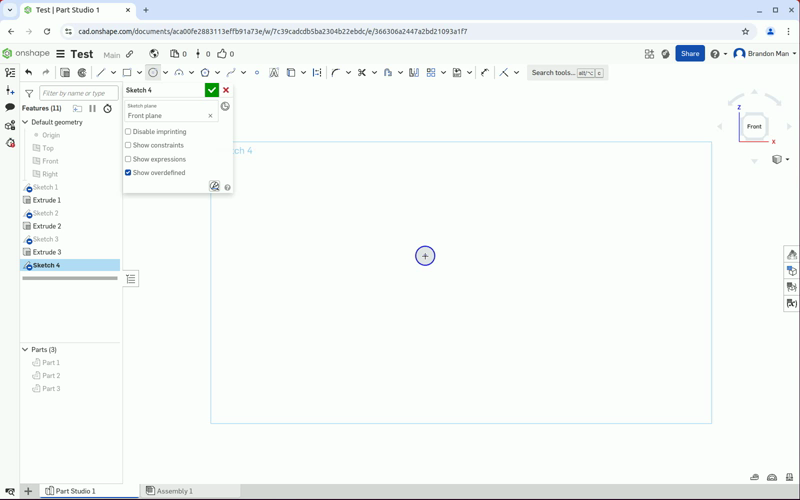
key_up(shift)
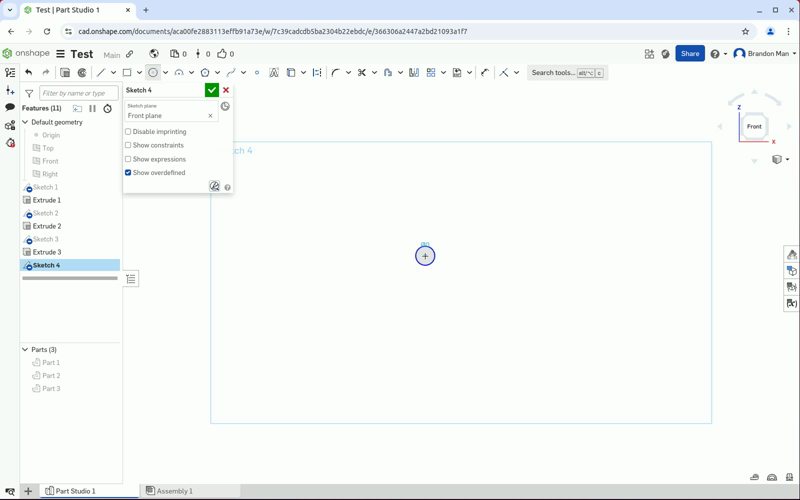
mouse_move(428, 255)
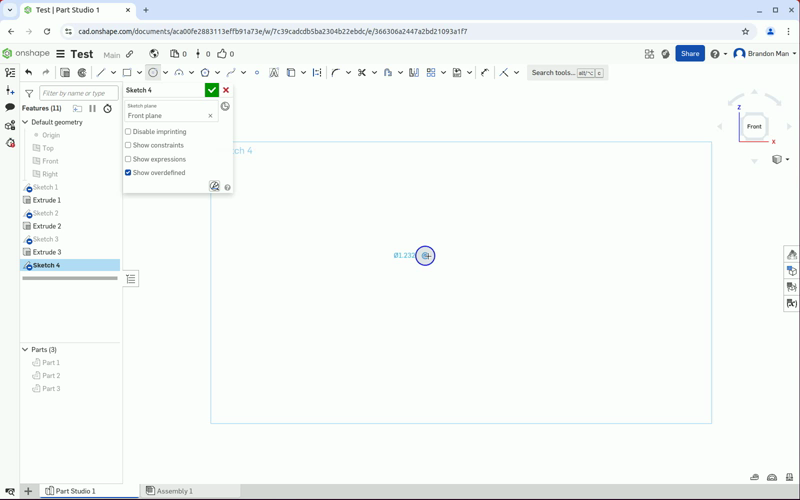
scroll(6)
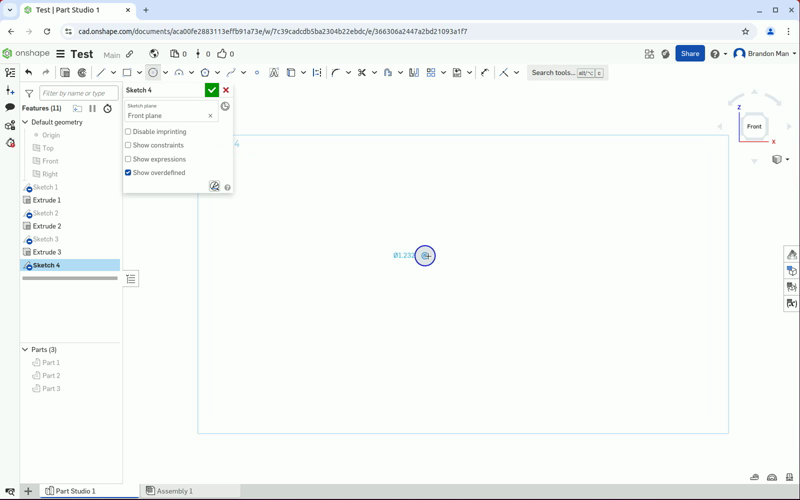
scroll(6)
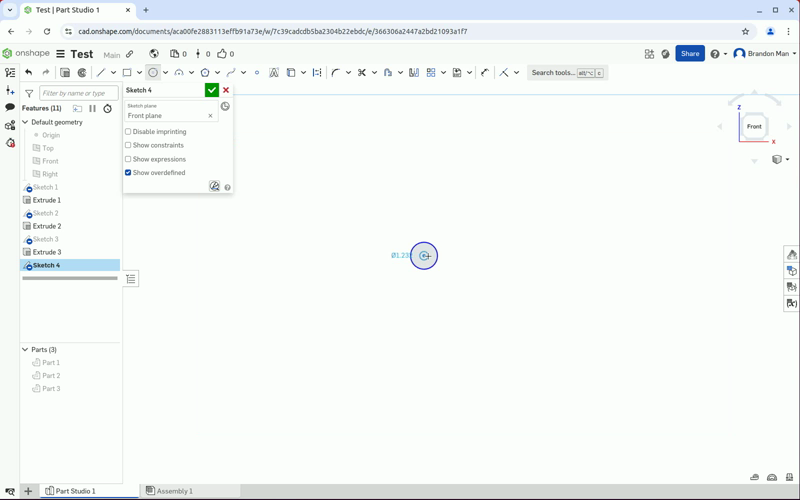
scroll(6)
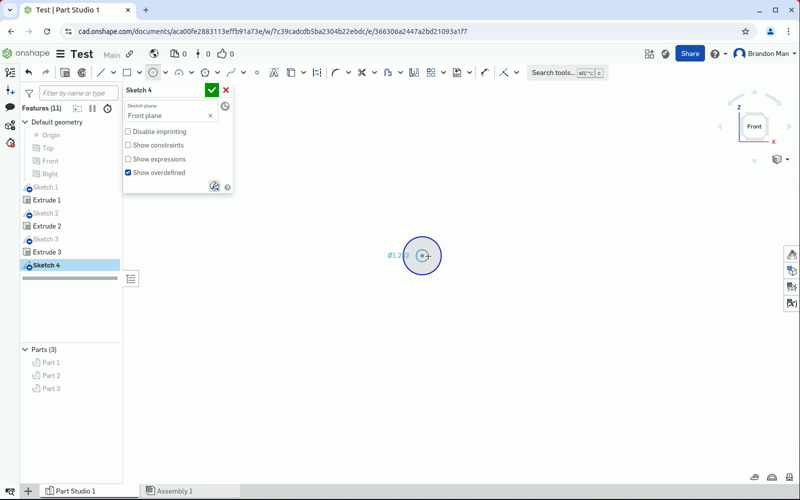
scroll(6)
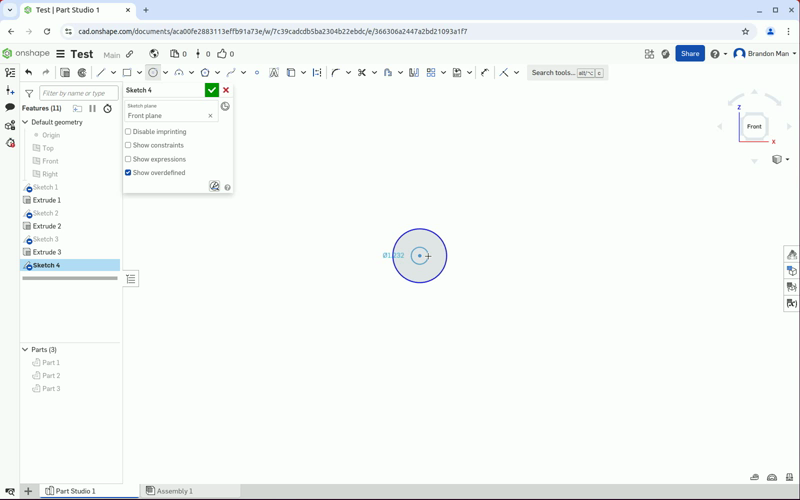
scroll(6)
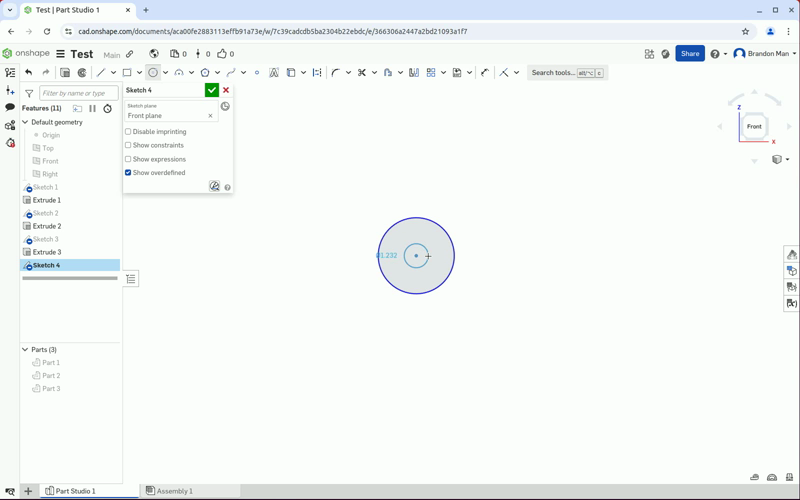
scroll(6)
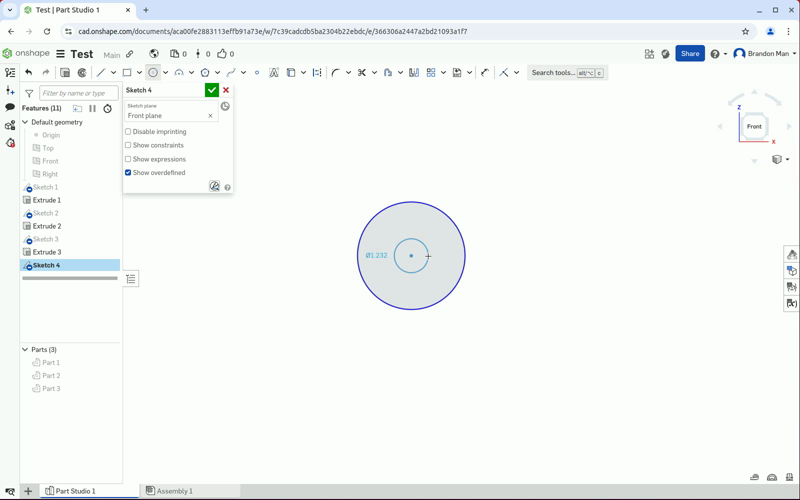
scroll(6)
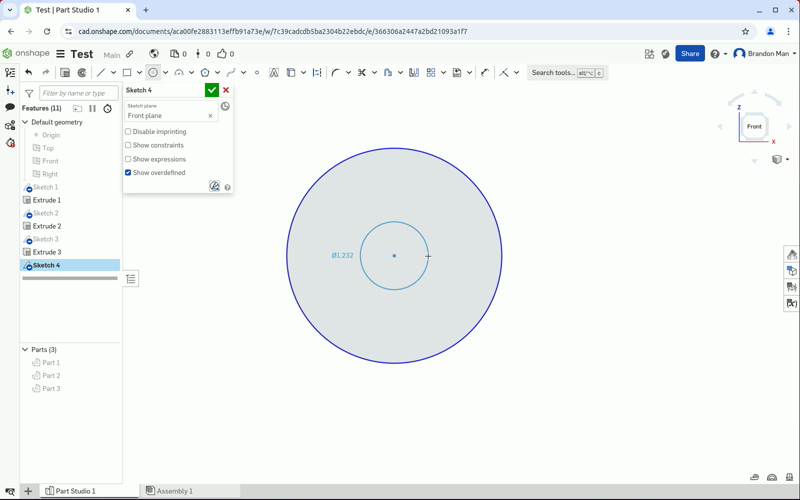
click(428, 255)
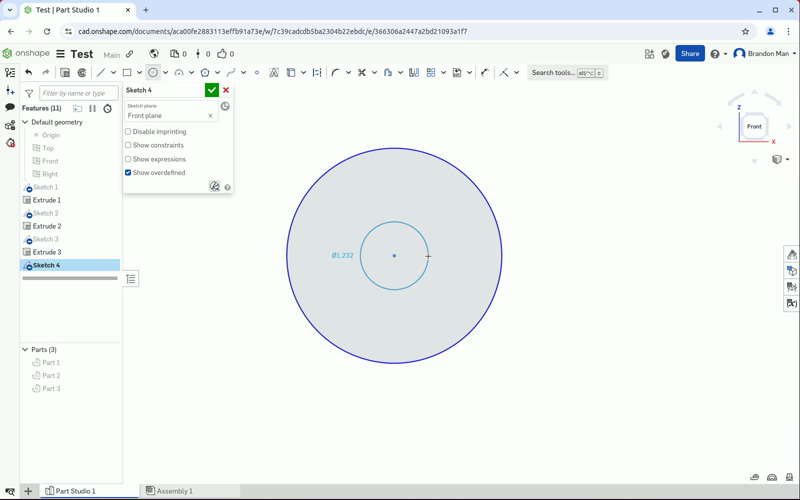
scroll(-6)
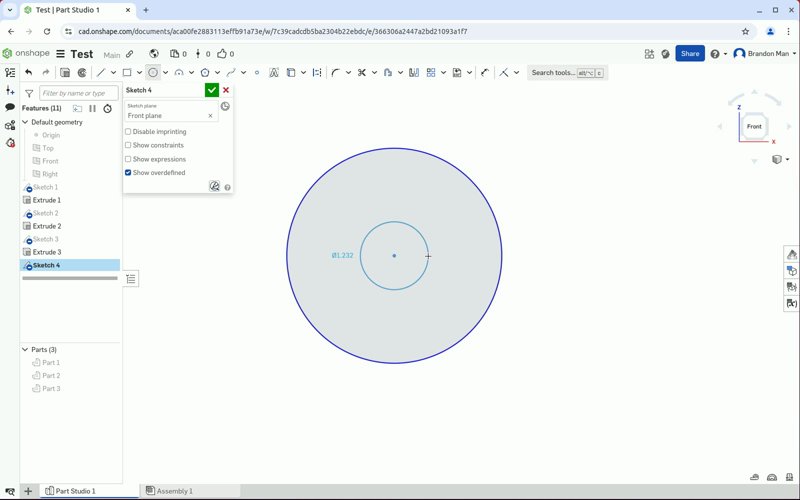
scroll(-6)
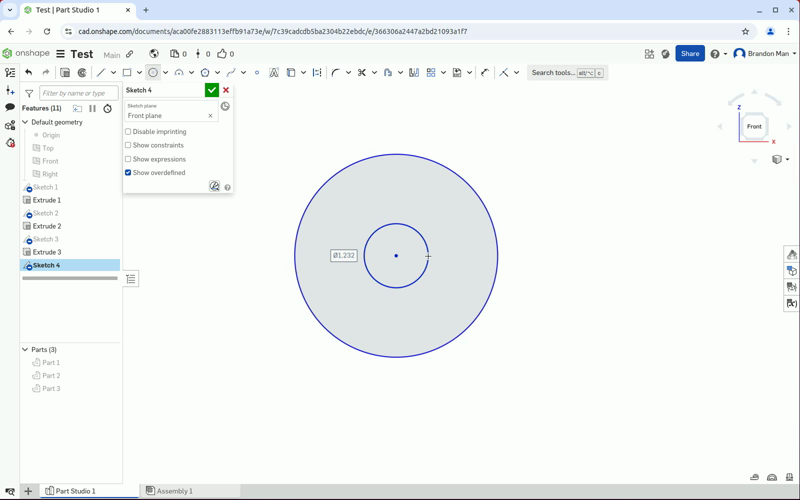
scroll(-6)
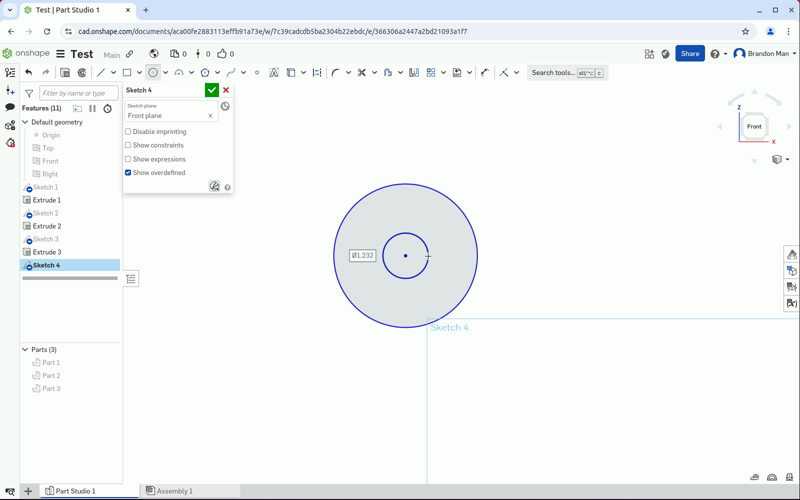
scroll(-6)
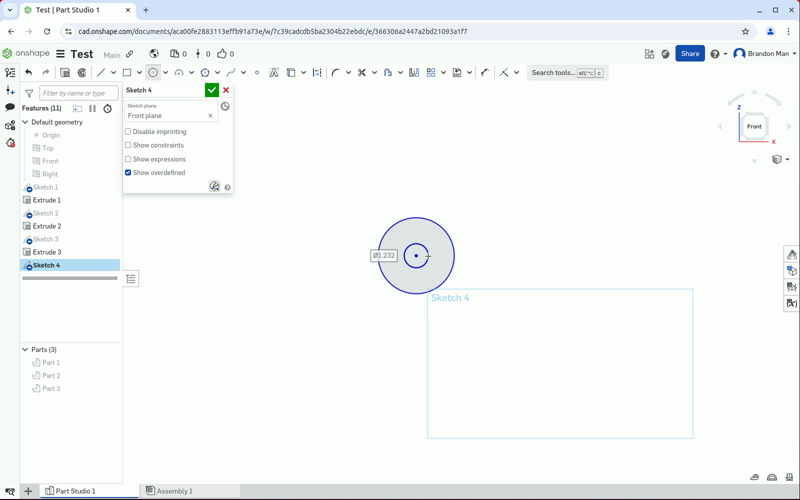
scroll(-6)
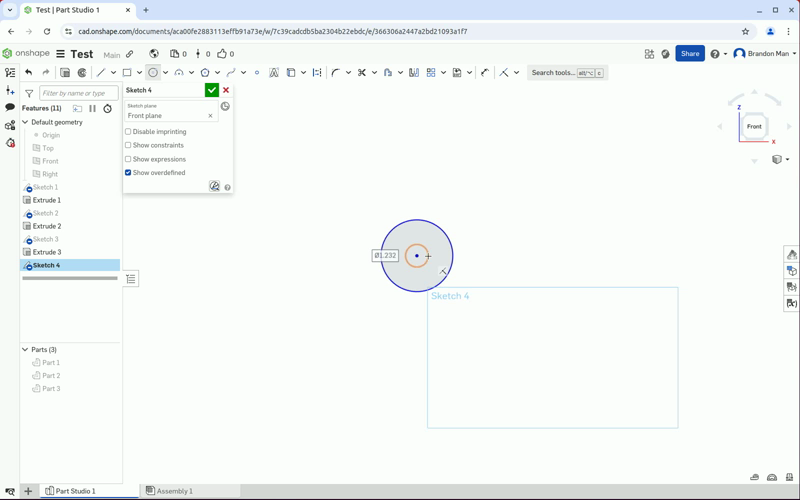
scroll(-6)
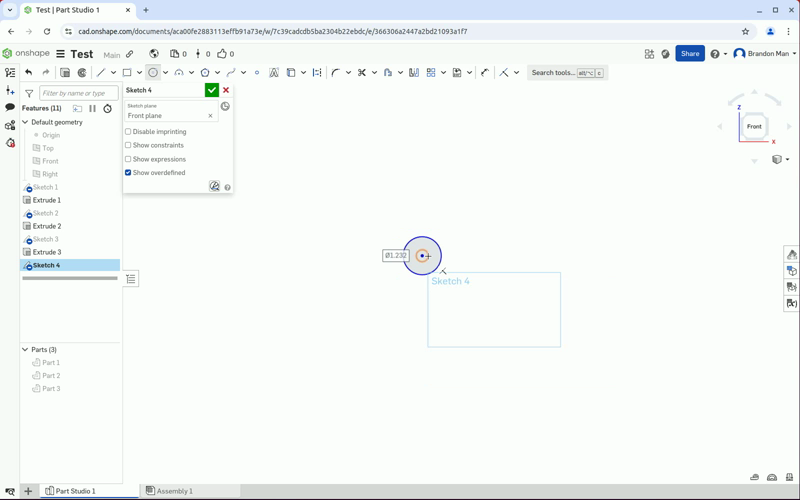
scroll(-6)
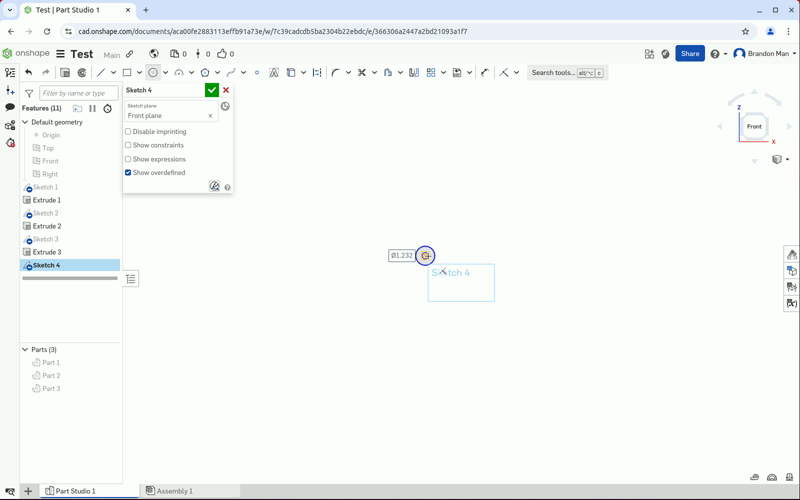
key(esc)
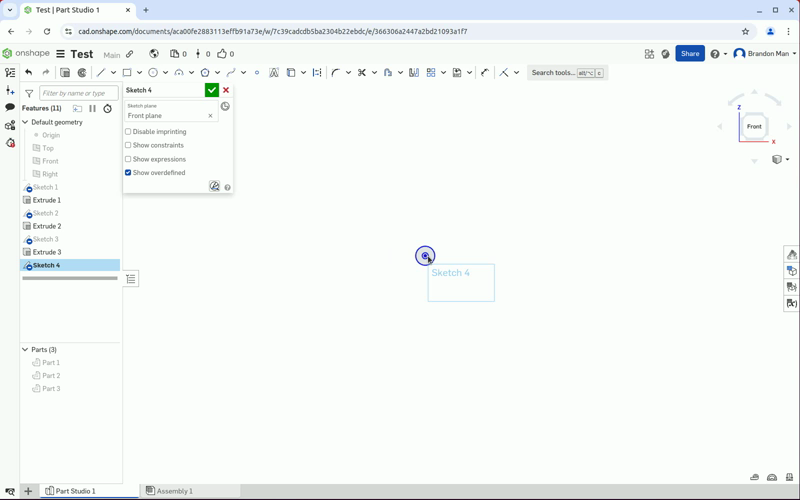
mouse_move(420, 262)
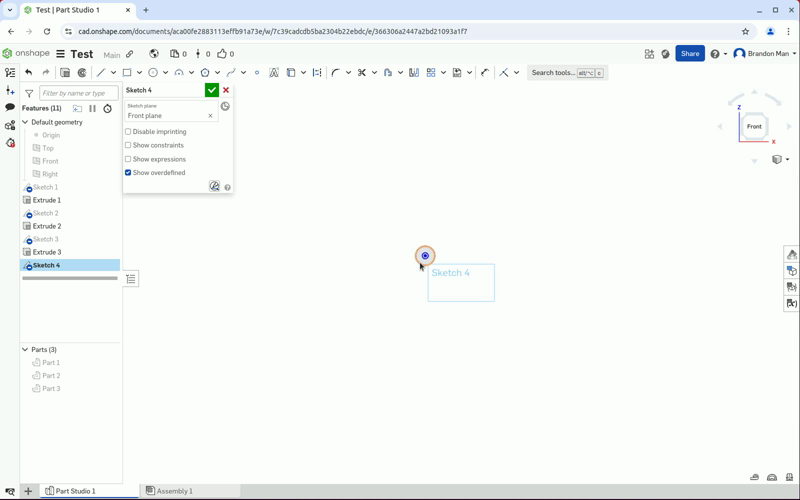
scroll(6)
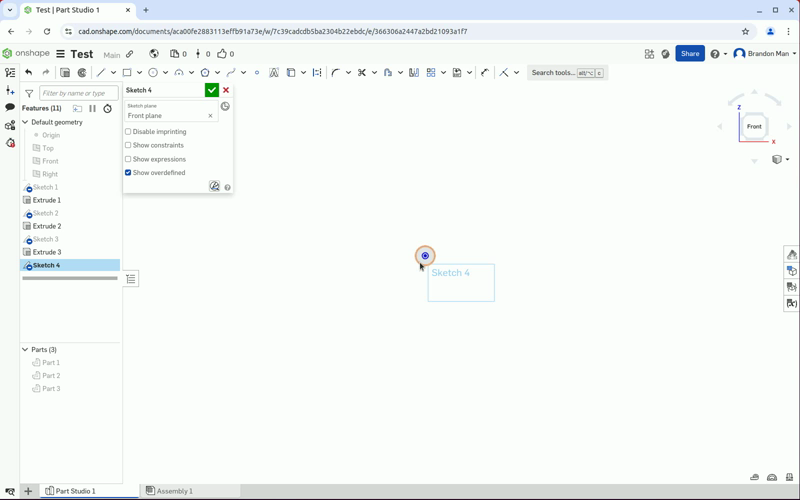
scroll(6)
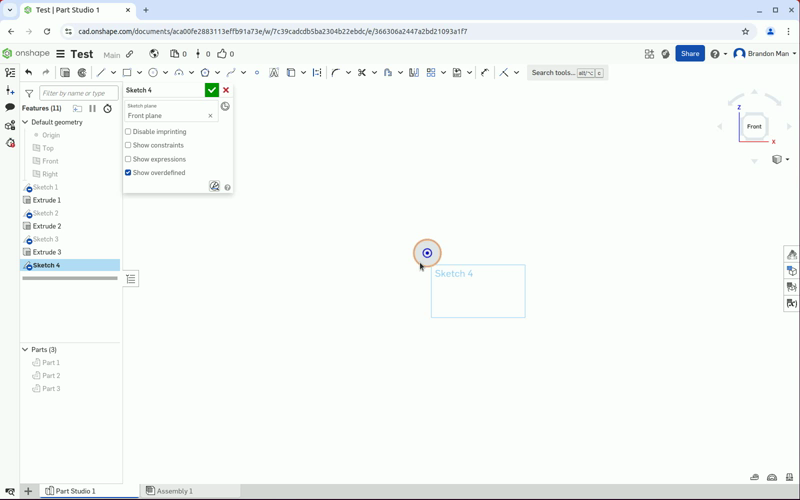
scroll(6)
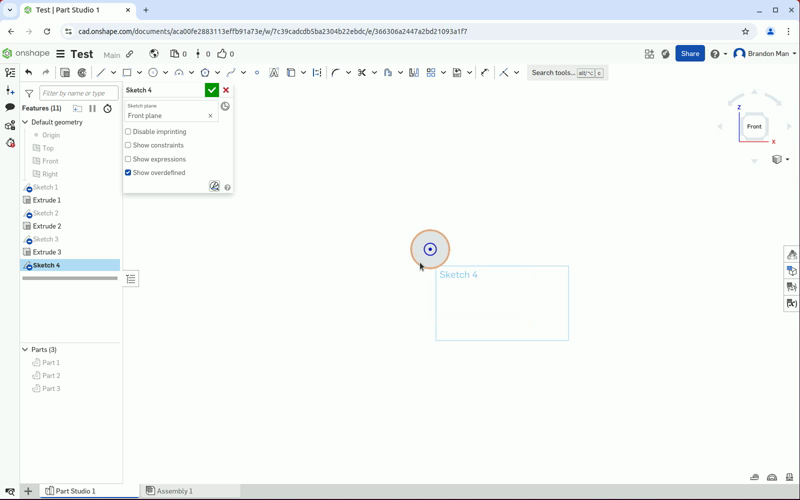
scroll(6)
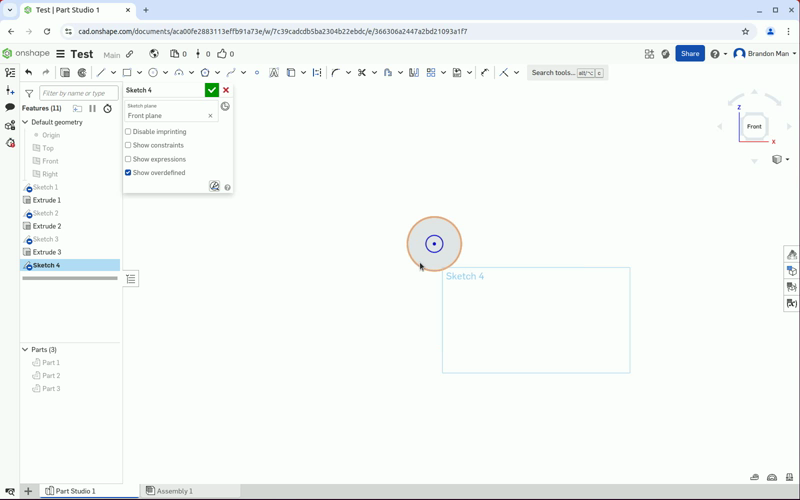
scroll(6)
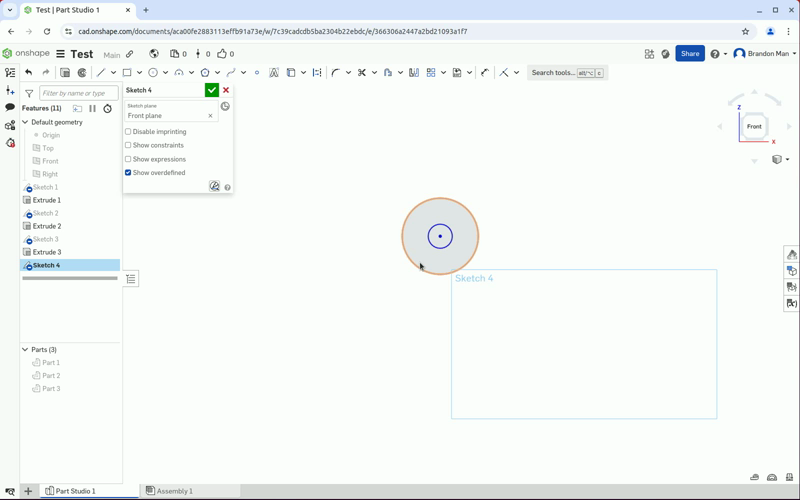
scroll(6)
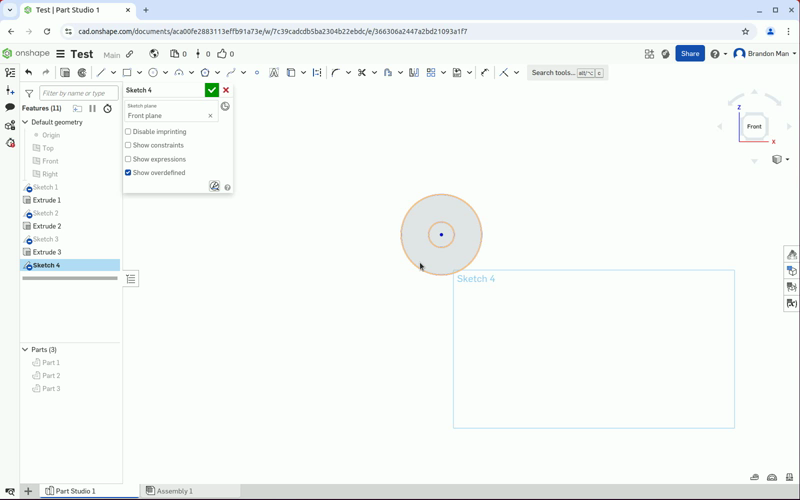
scroll(6)
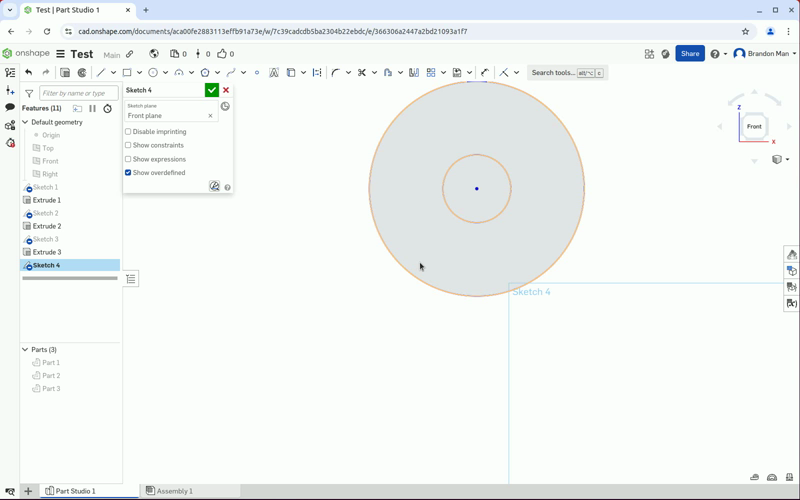
click(420, 262)
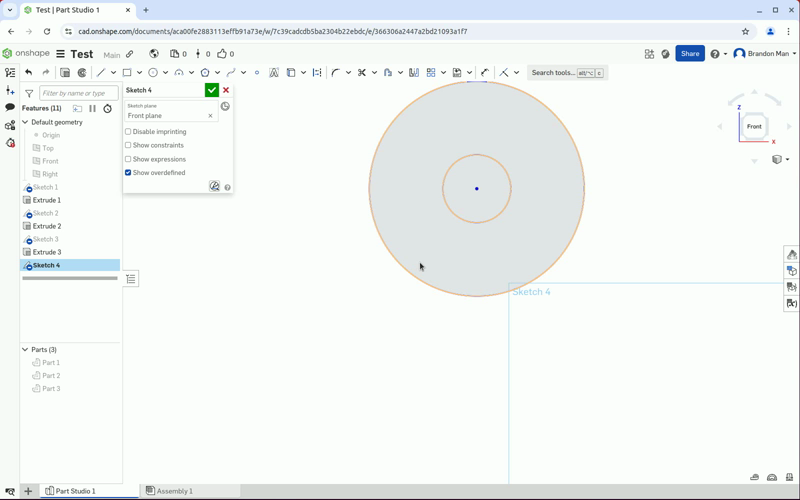
scroll(-6)
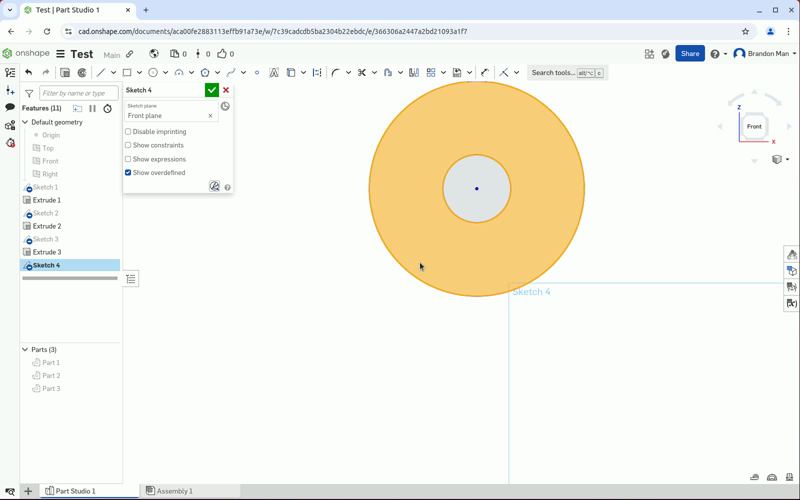
scroll(-6)
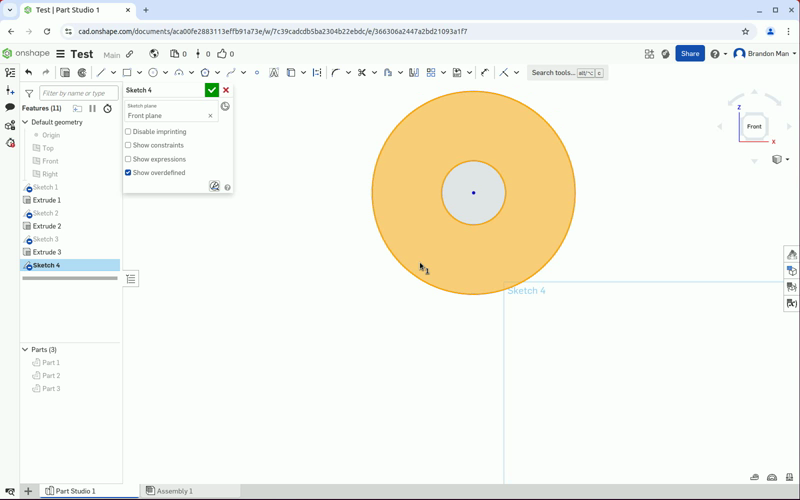
scroll(-6)
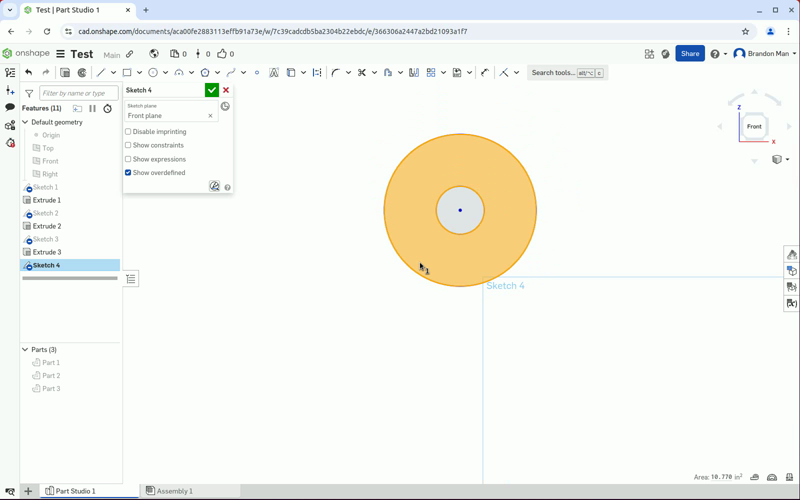
scroll(-6)
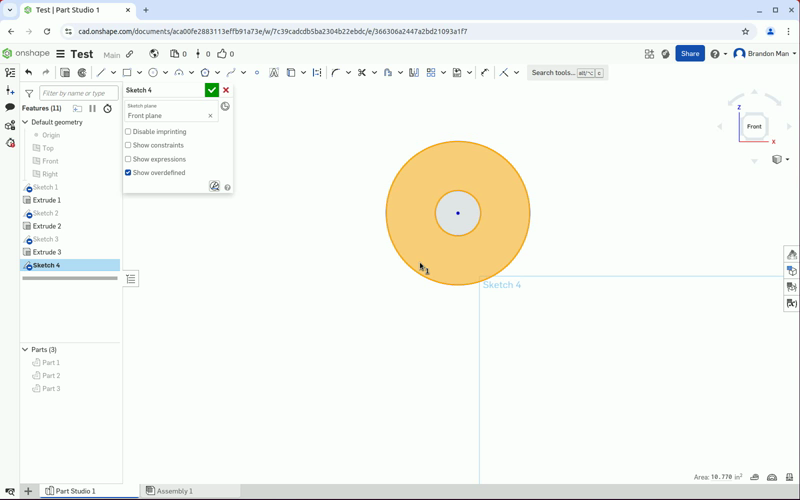
scroll(-6)
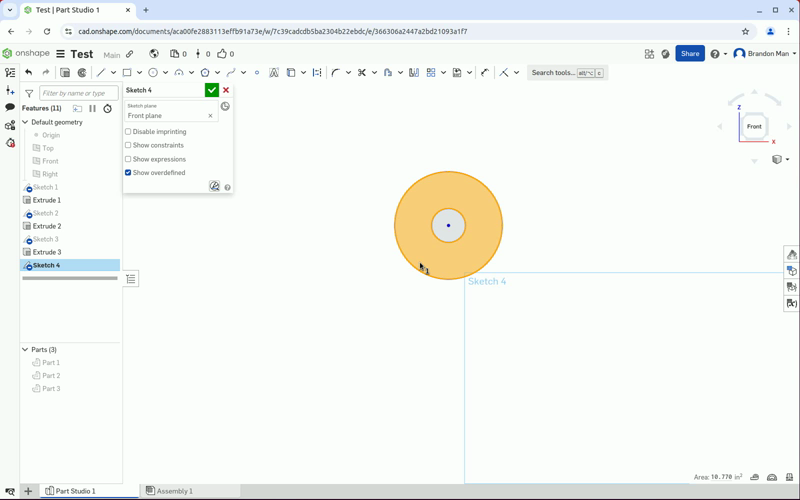
scroll(-6)
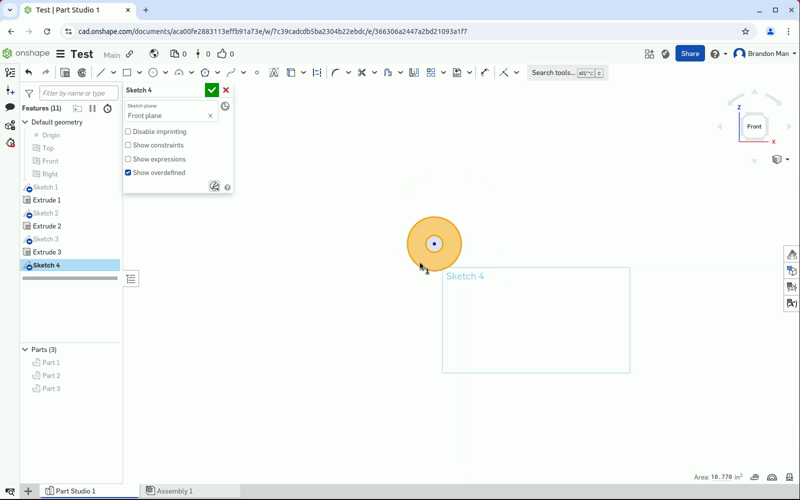
scroll(-6)
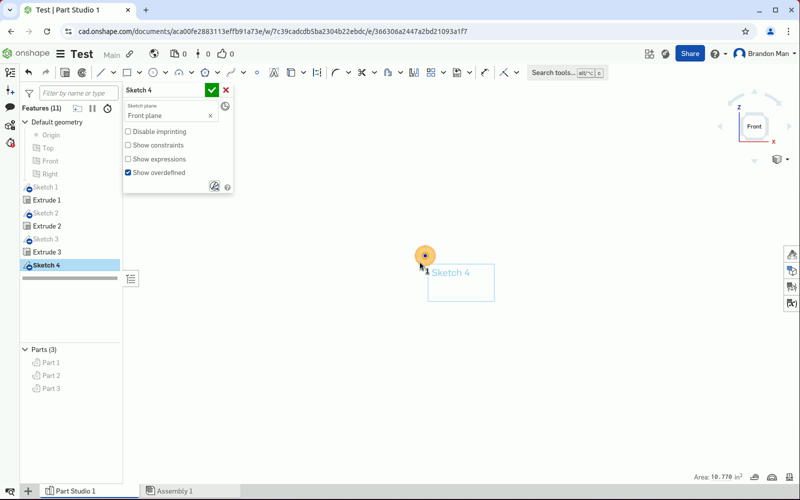
mouse_move(73, 352)
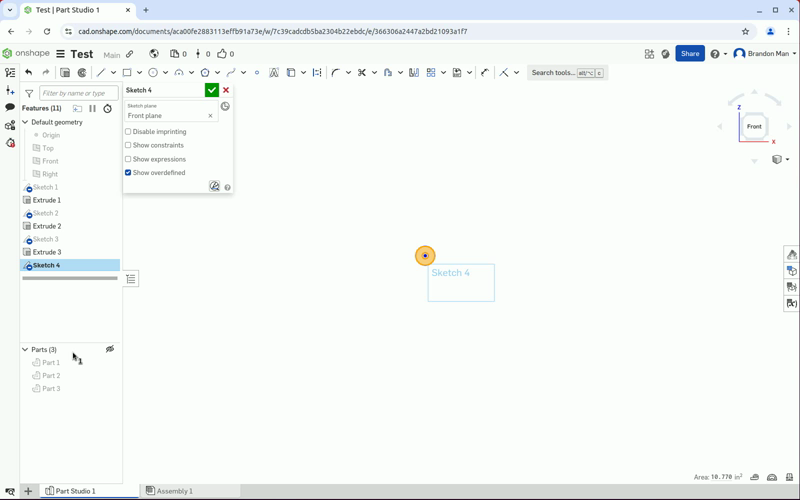
key(shift+y)
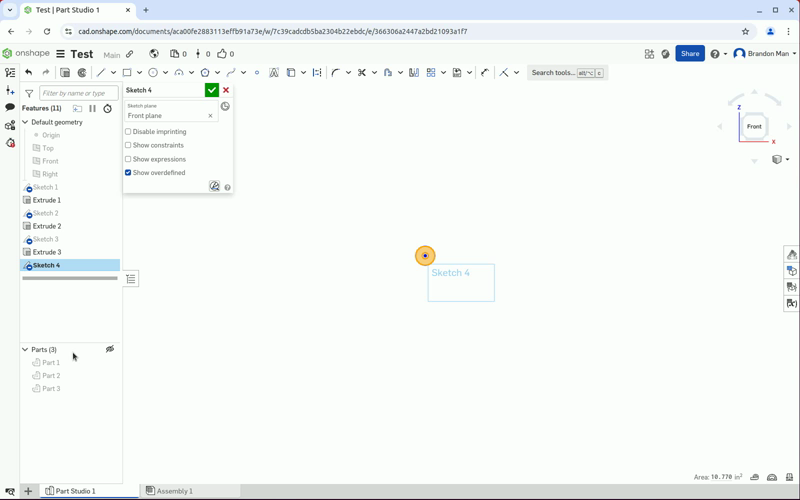
key(shift+e)
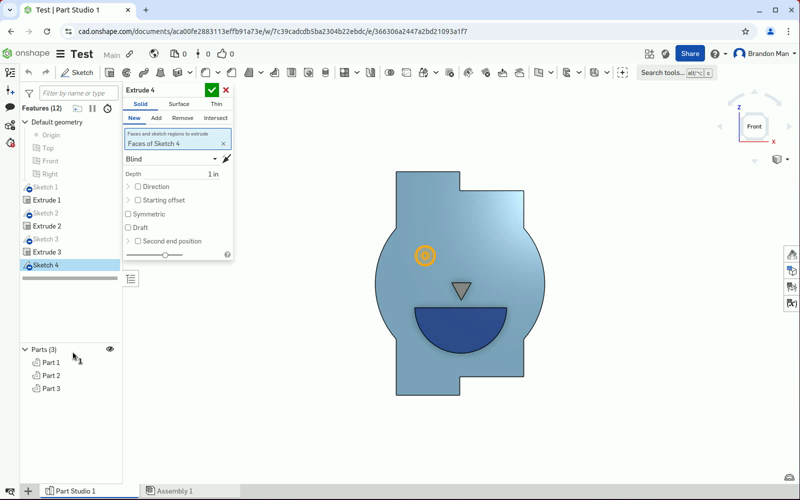
mouse_move(143, 106)
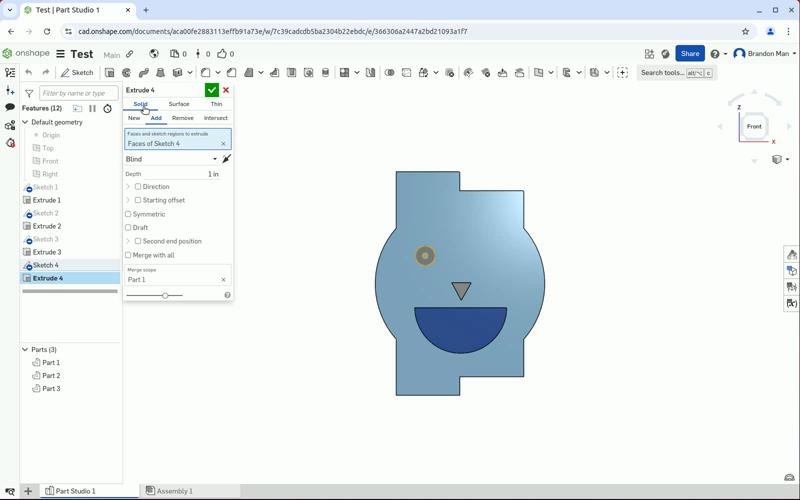
click(143, 106)
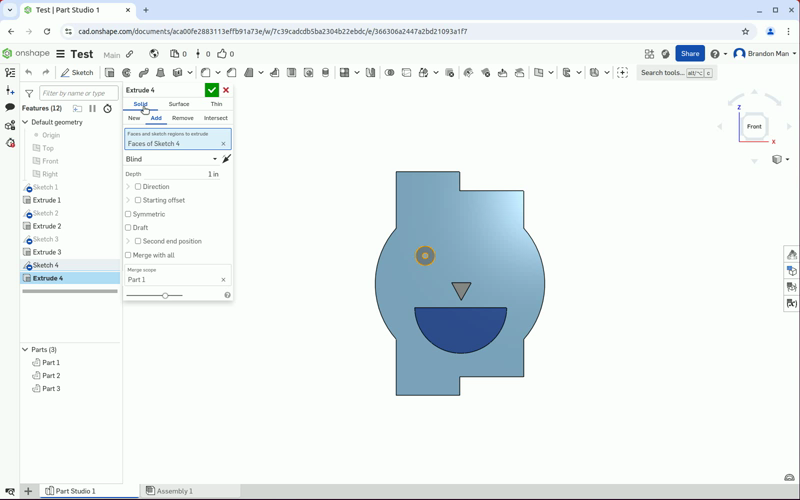
mouse_move(137, 120)
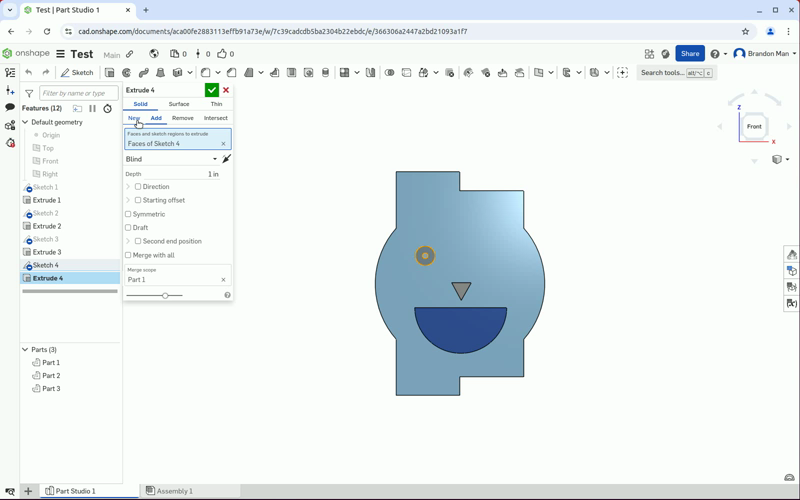
click(137, 120)
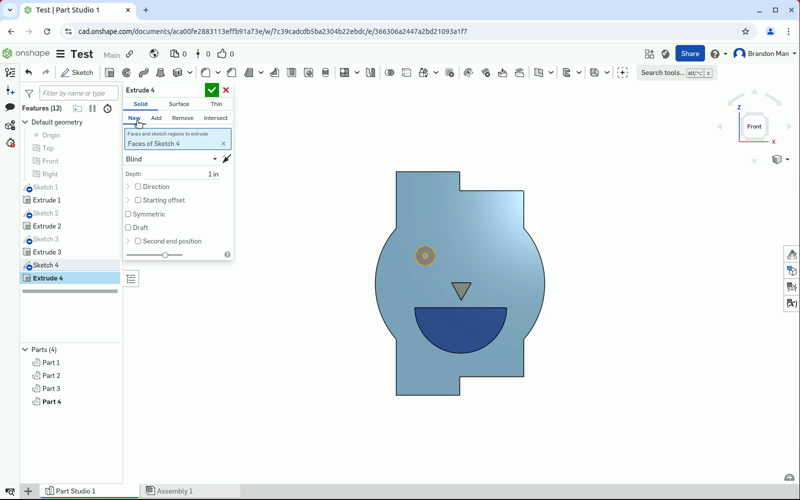
key(tab, 4)
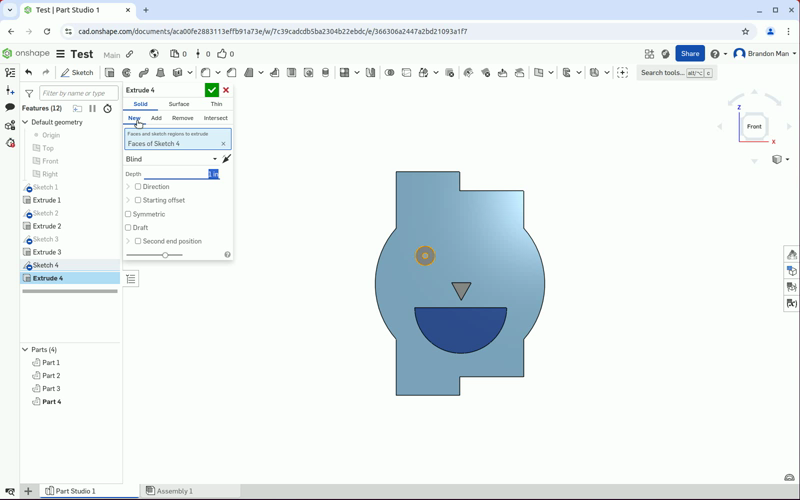
text(1.204)
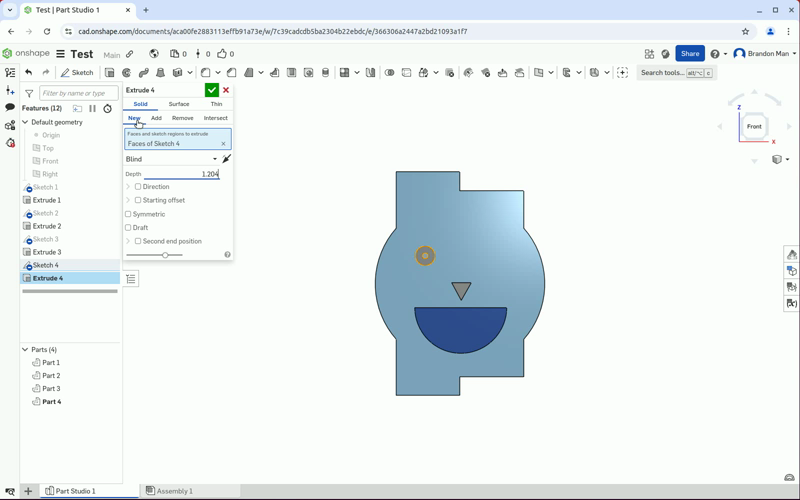
key(enter)
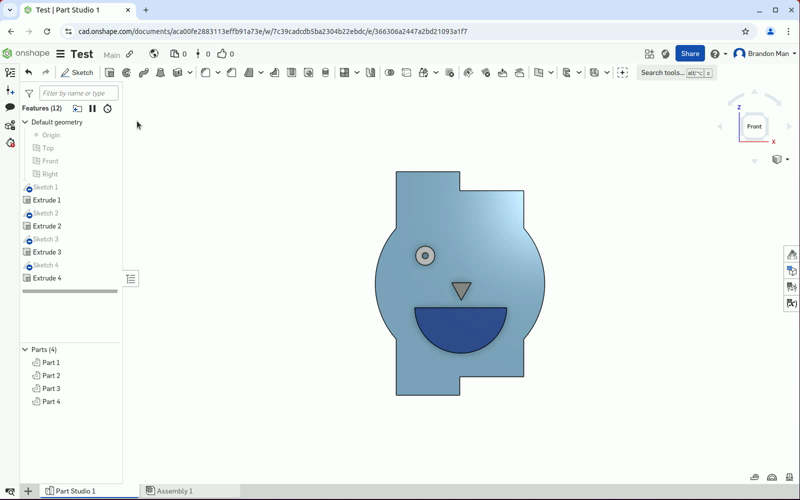
key(shift+h)
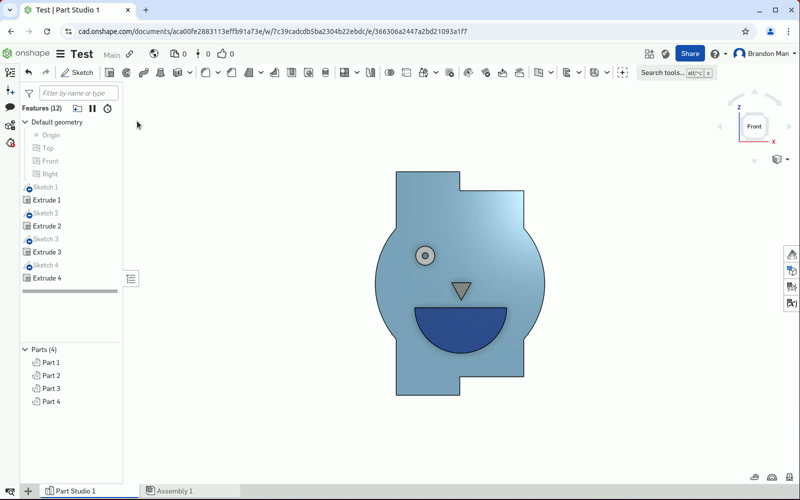
key(shift+h)
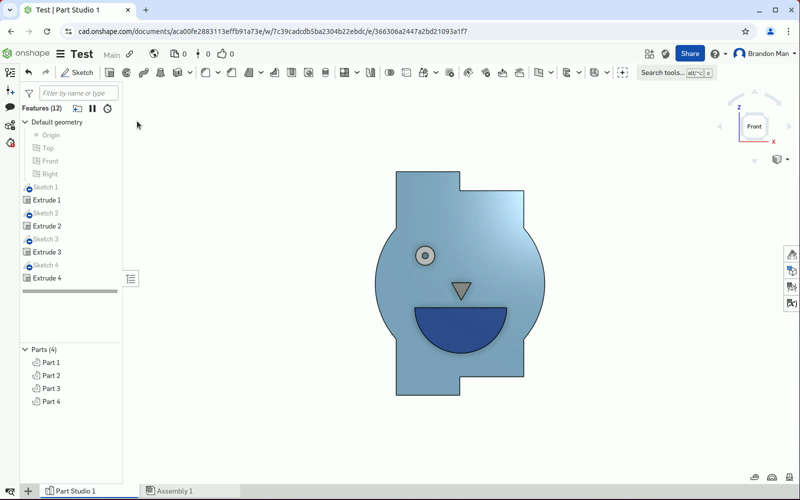
mouse_move(73, 189)
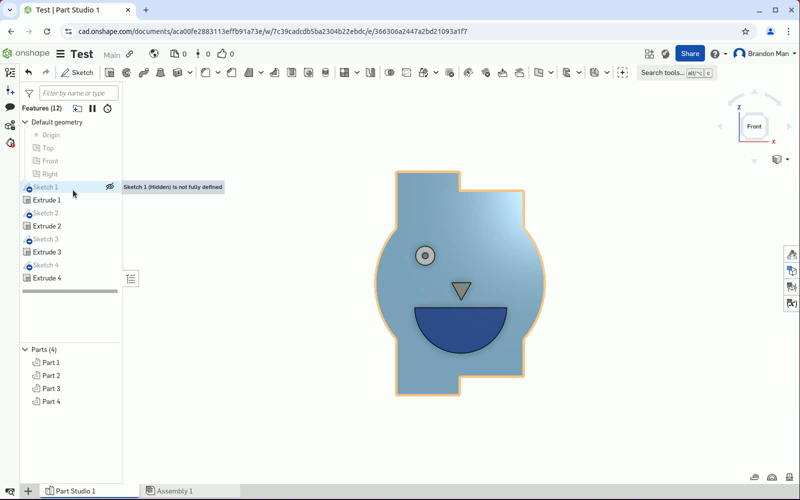
click(73, 189)
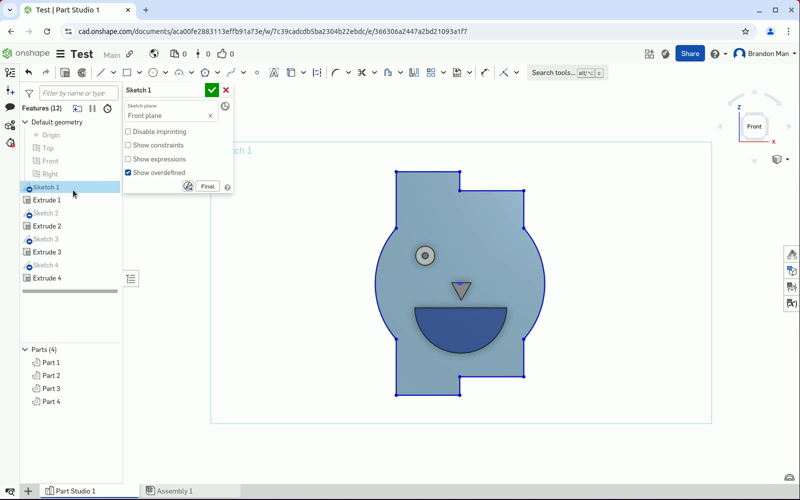
mouse_move(229, 92)
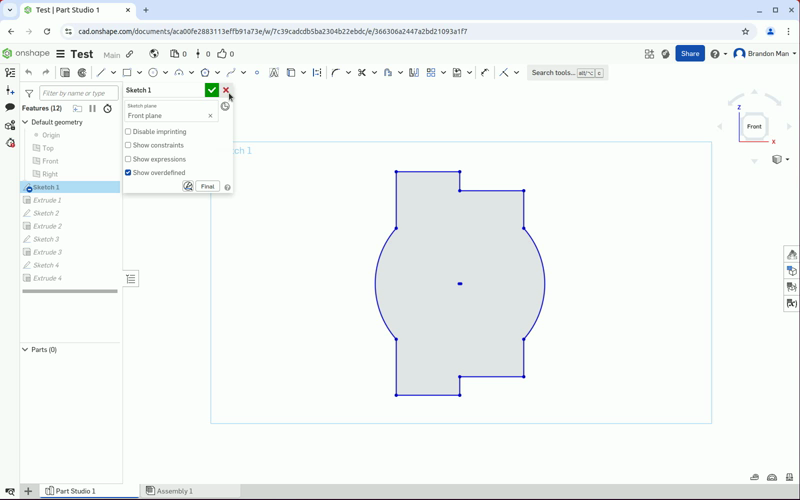
click(229, 92)
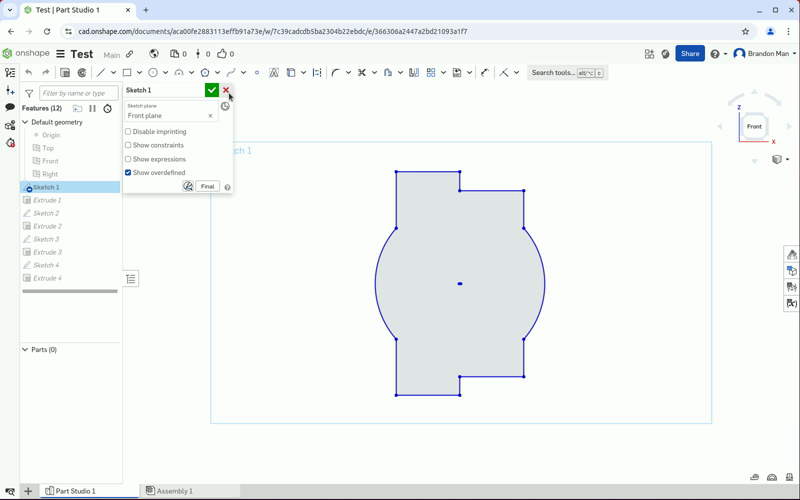
key(shift+s)
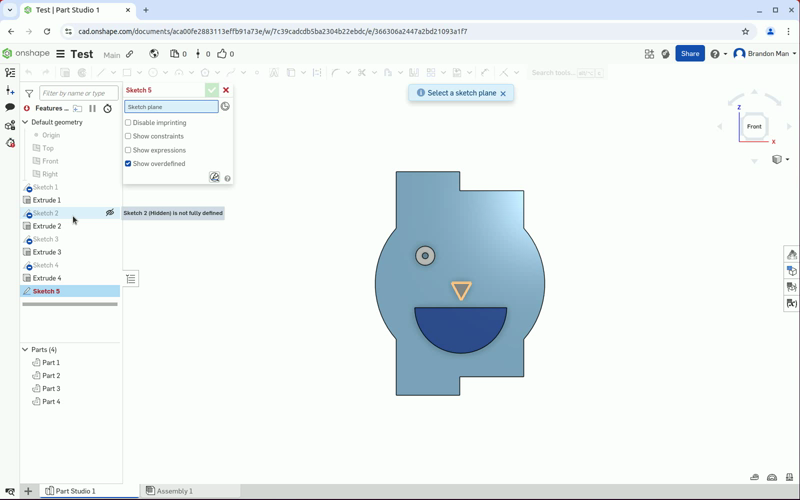
scroll(3)
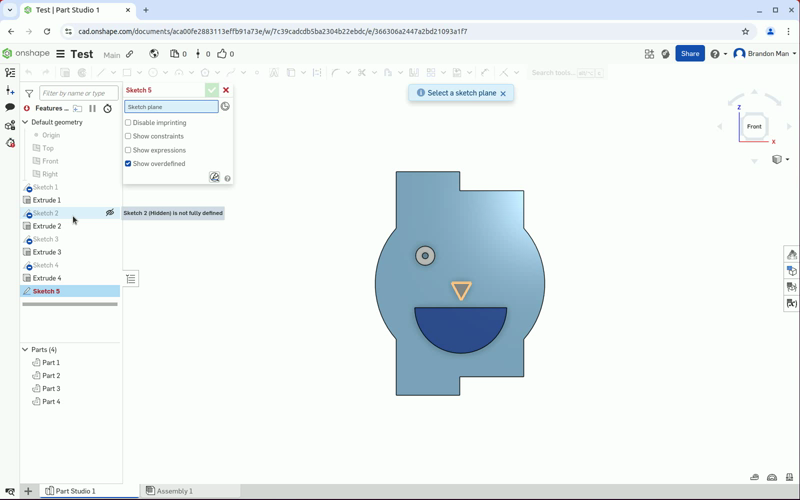
mouse_move(73, 163)
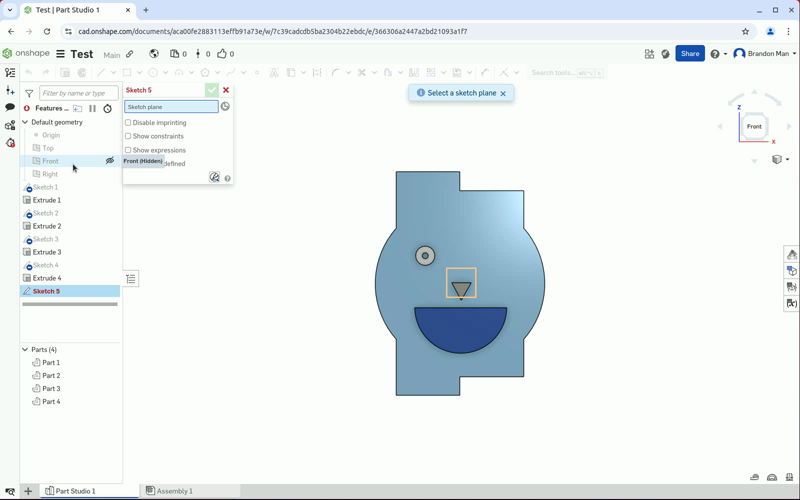
click(73, 163)
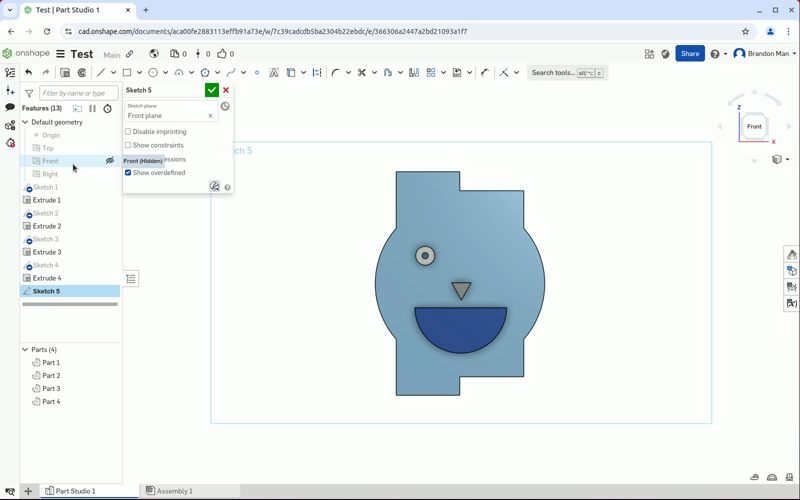
mouse_move(73, 352)
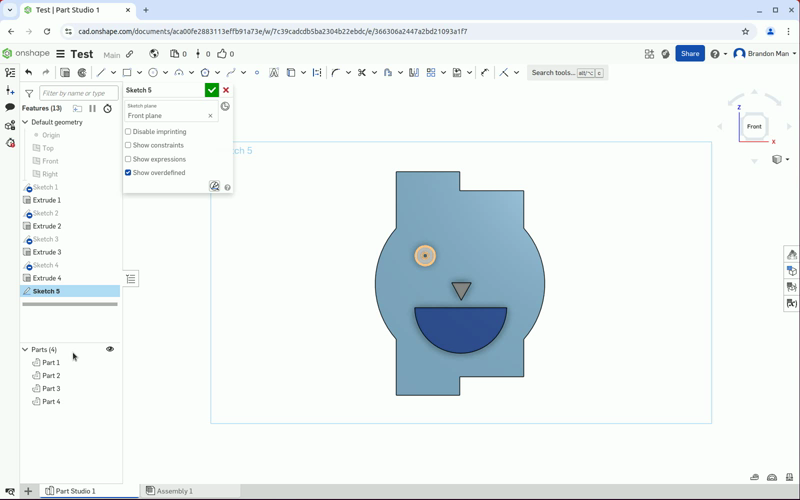
key(y)
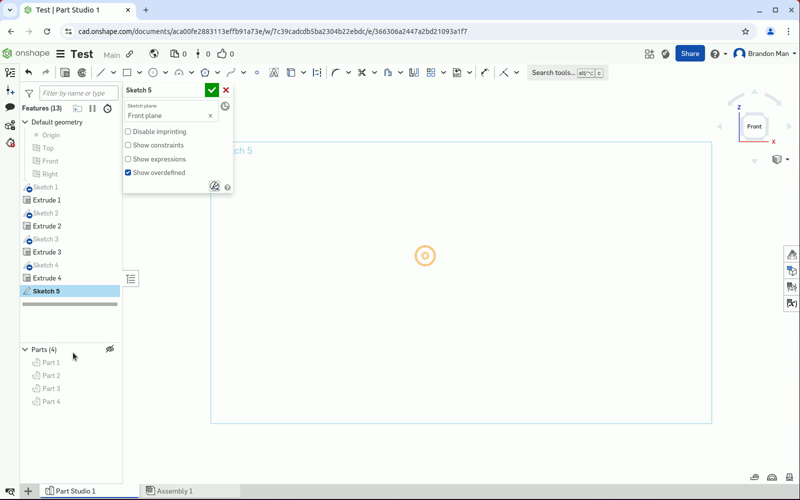
key(c)
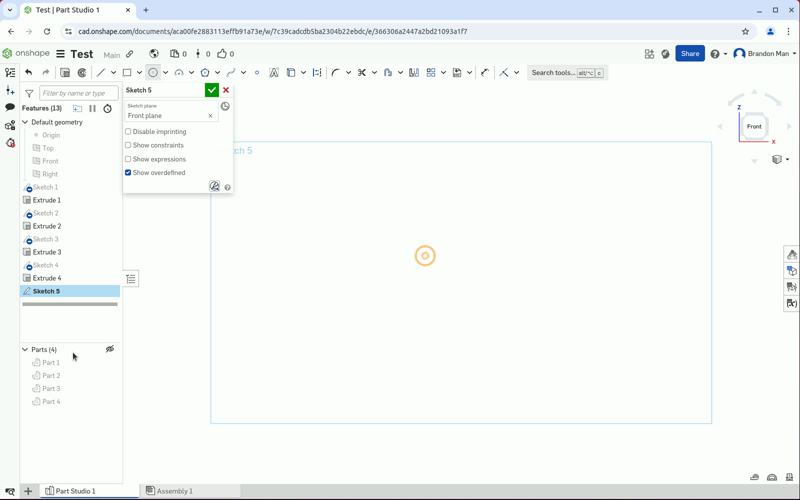
key_down(shift)
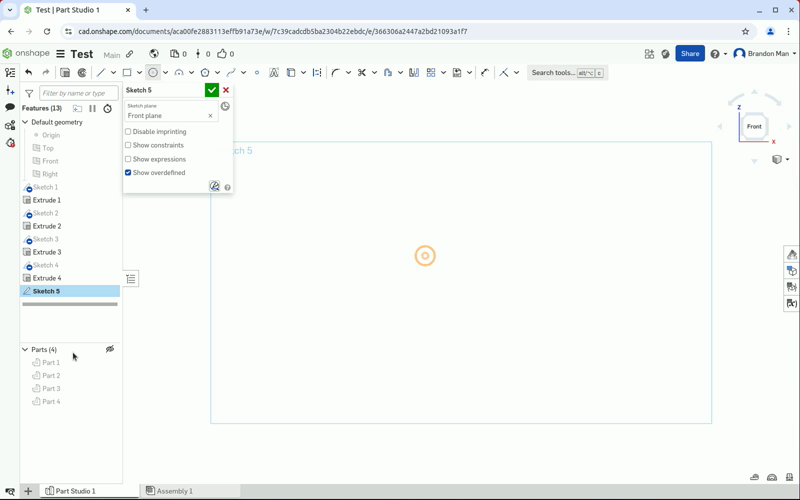
mouse_move(497, 255)
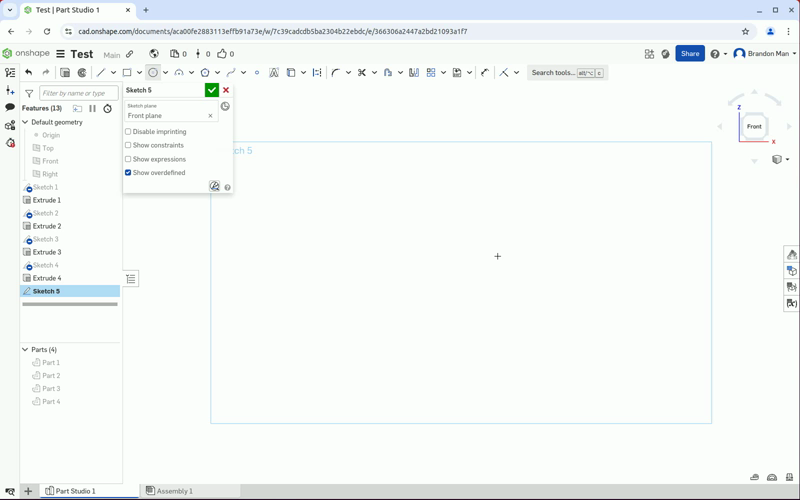
click(497, 255)
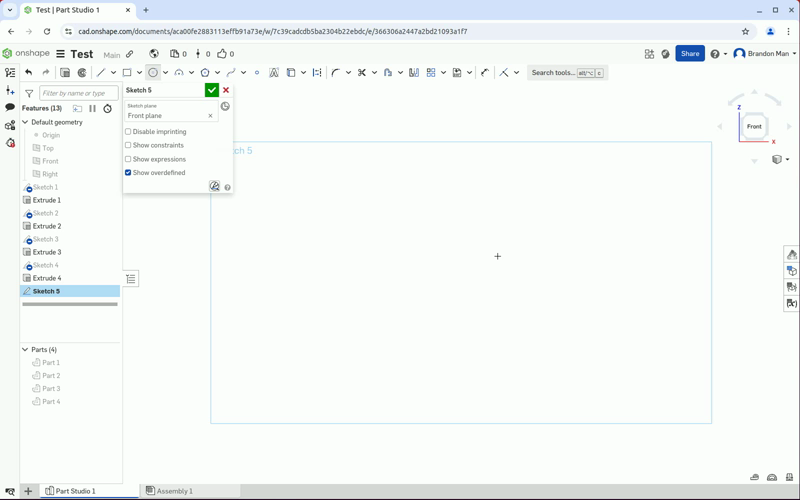
key_up(shift)
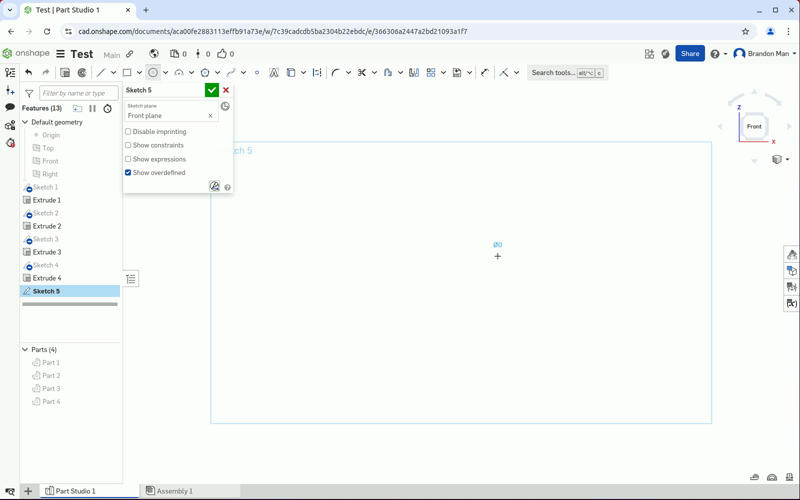
mouse_move(507, 255)
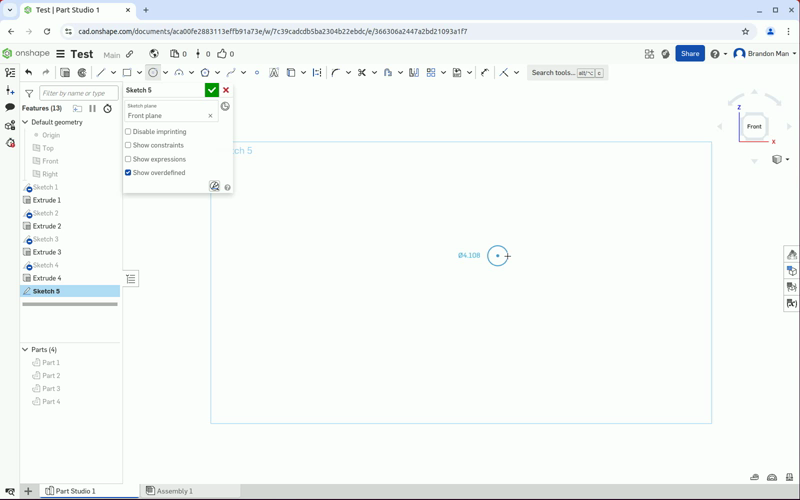
click(507, 255)
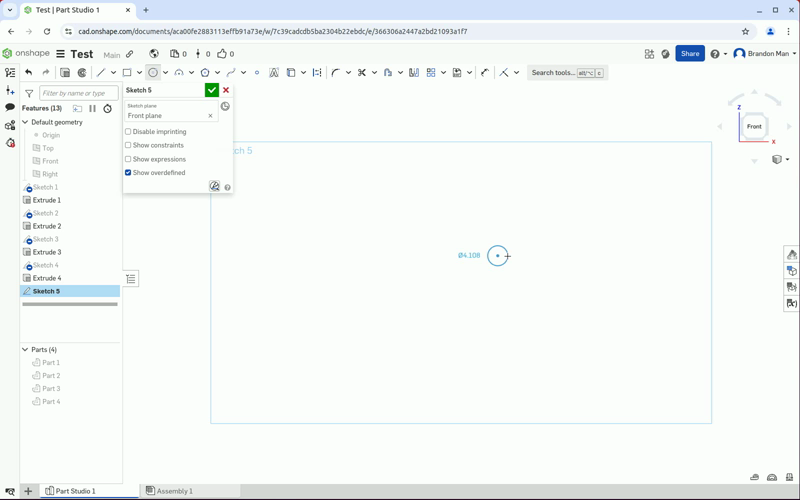
key(esc)
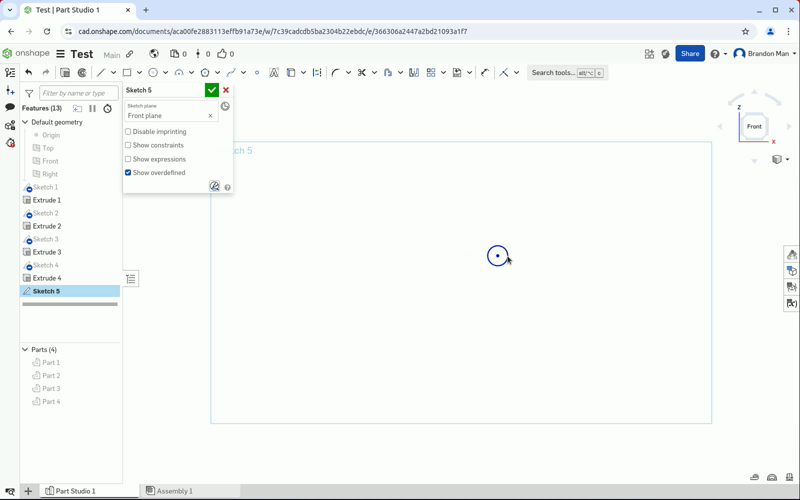
key(c)
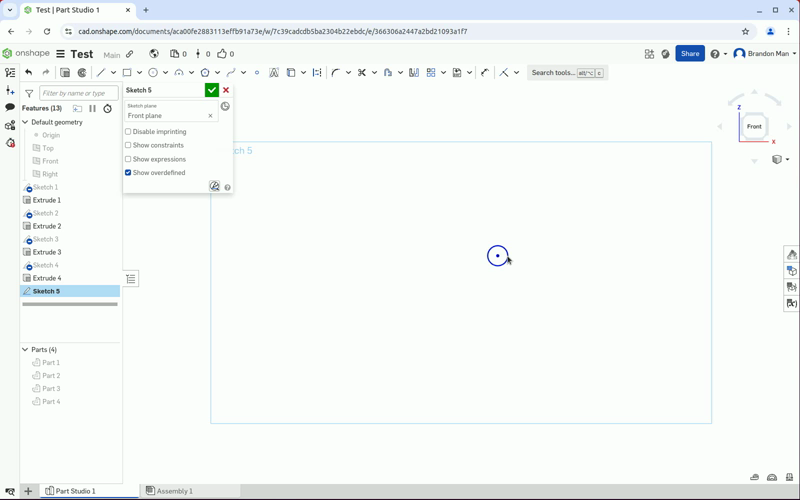
key_down(shift)
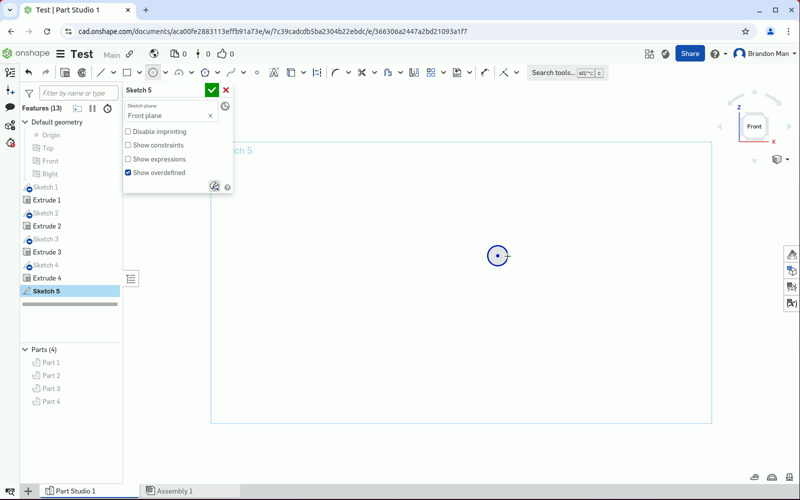
mouse_move(497, 255)
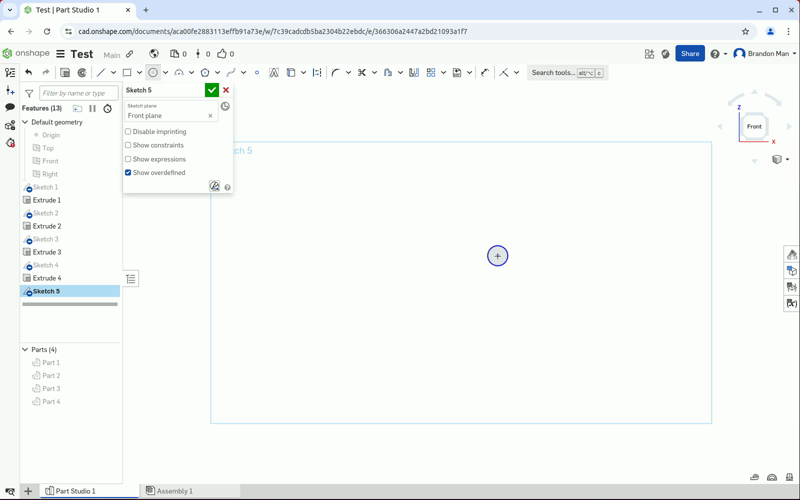
click(497, 255)
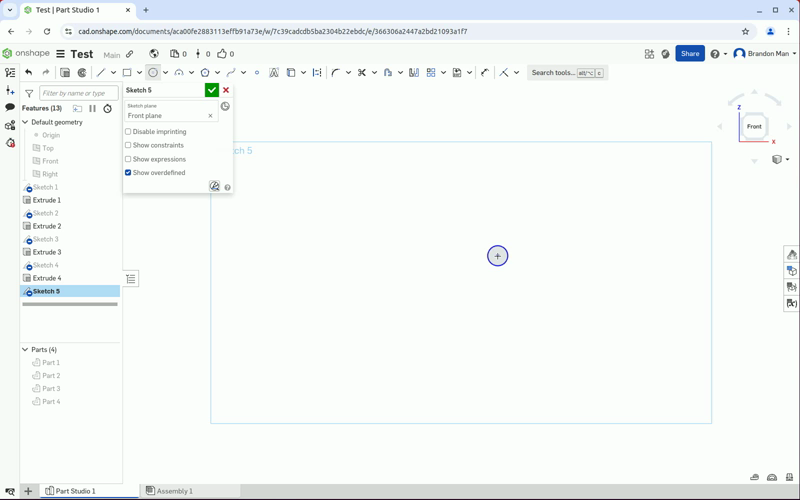
key_up(shift)
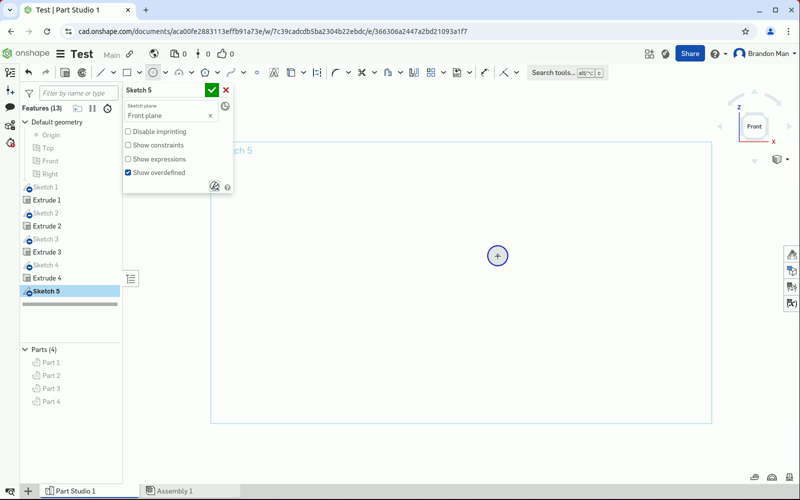
mouse_move(501, 255)
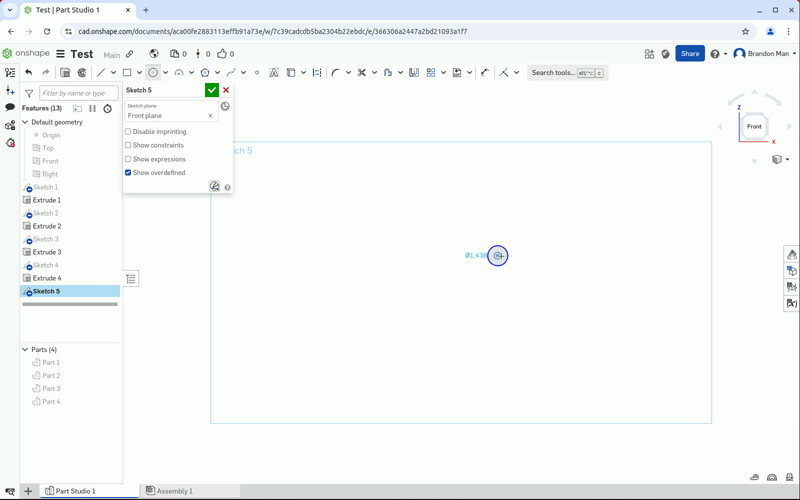
scroll(6)
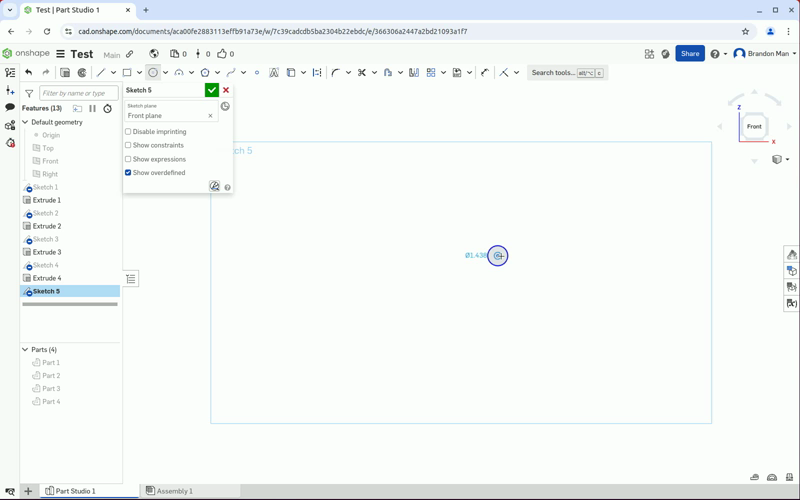
scroll(6)
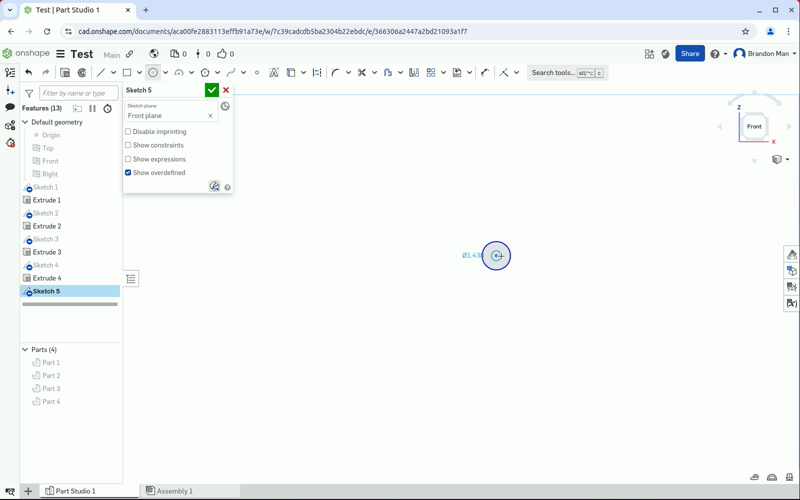
scroll(6)
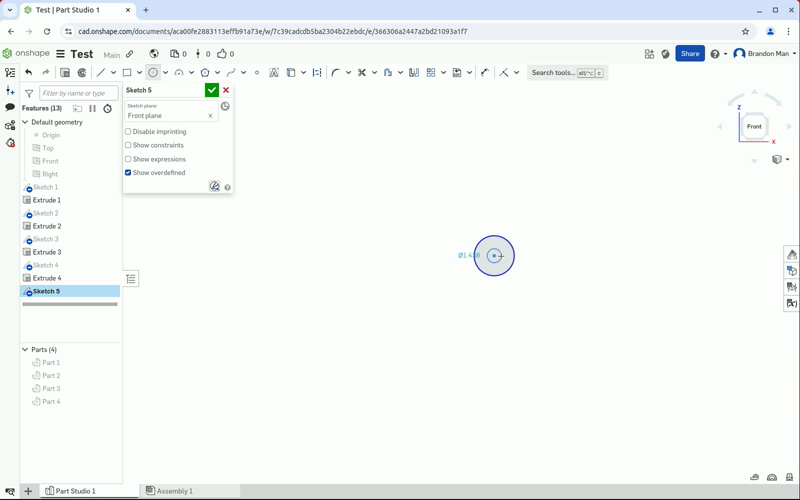
scroll(6)
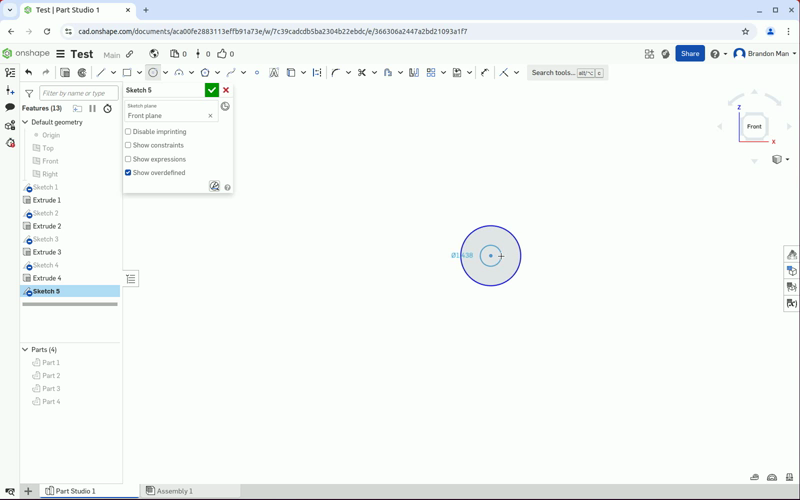
scroll(6)
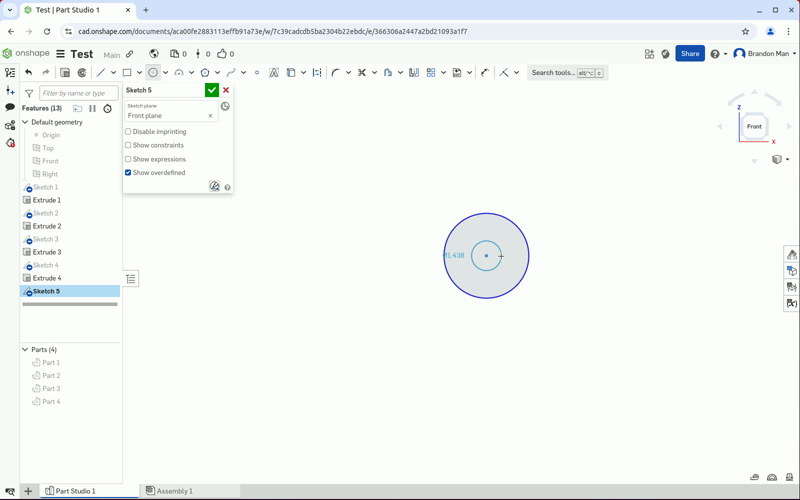
scroll(6)
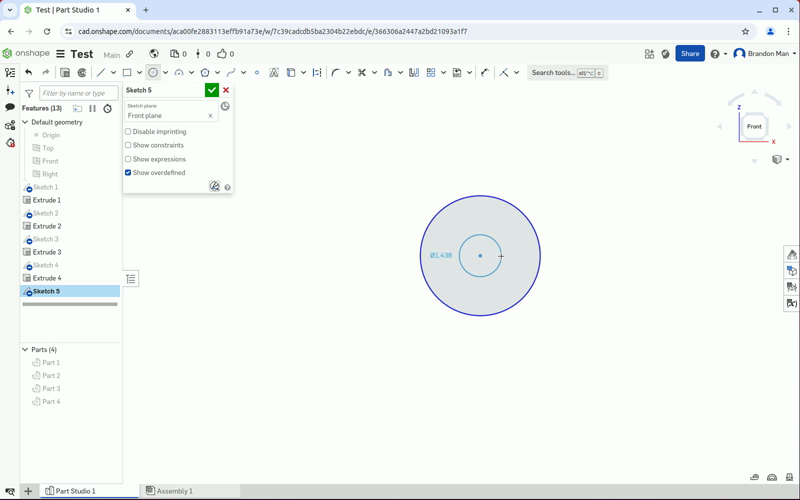
scroll(6)
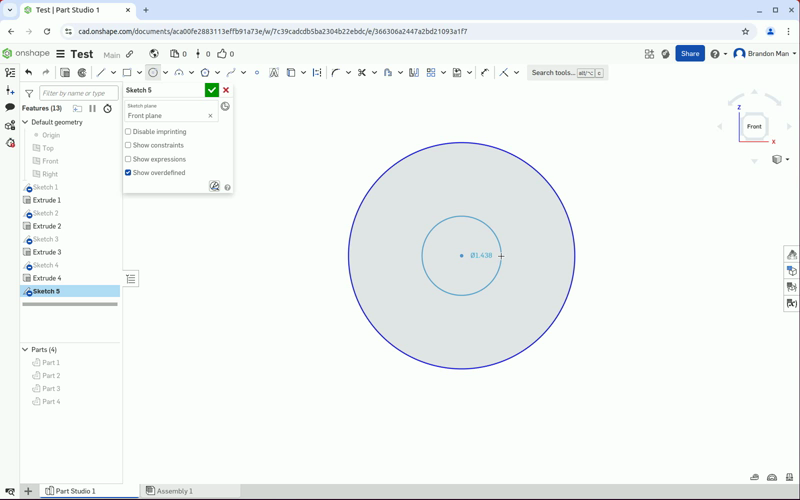
click(501, 255)
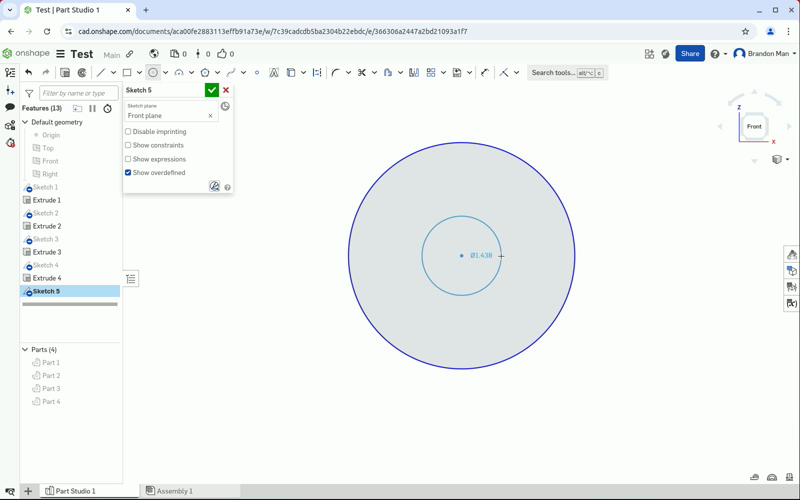
scroll(-6)
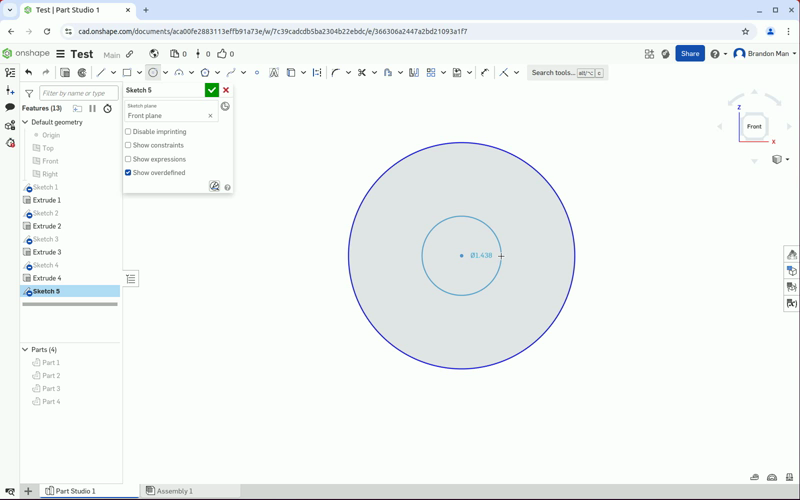
scroll(-6)
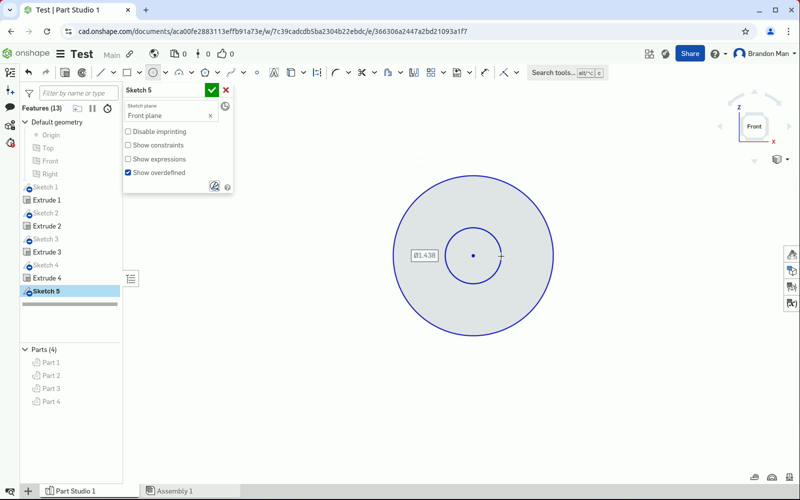
scroll(-6)
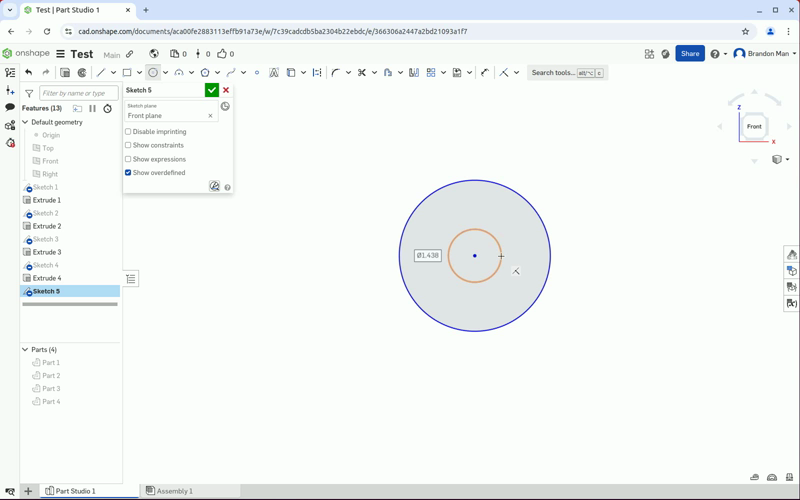
scroll(-6)
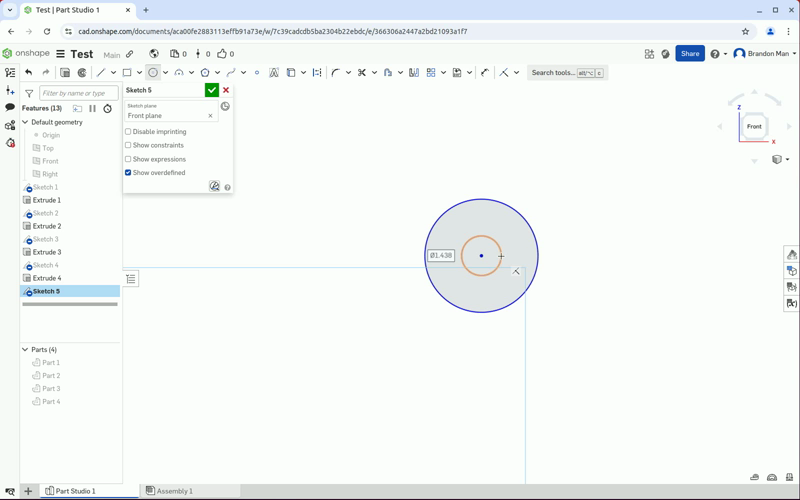
scroll(-6)
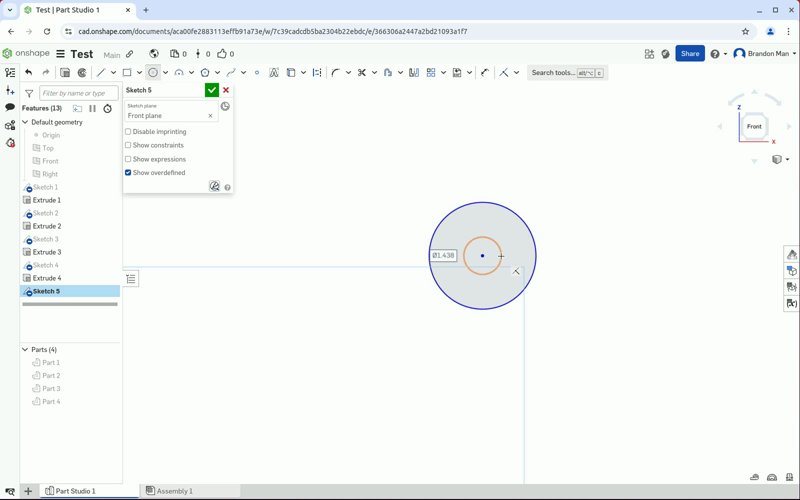
scroll(-6)
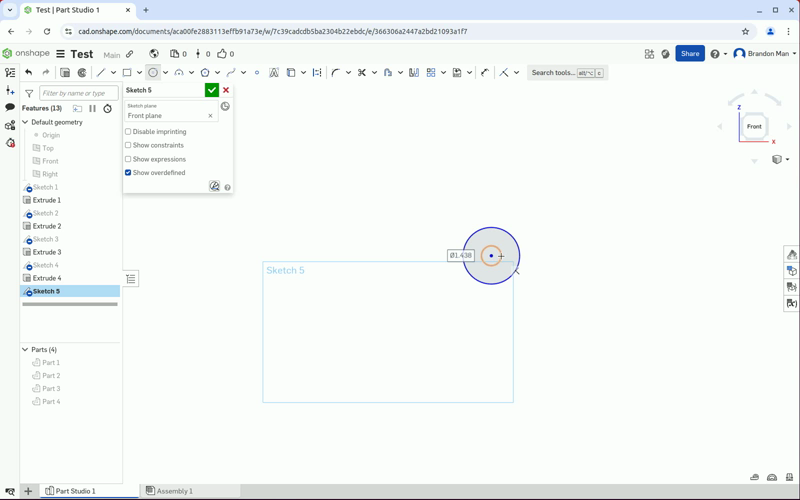
scroll(-6)
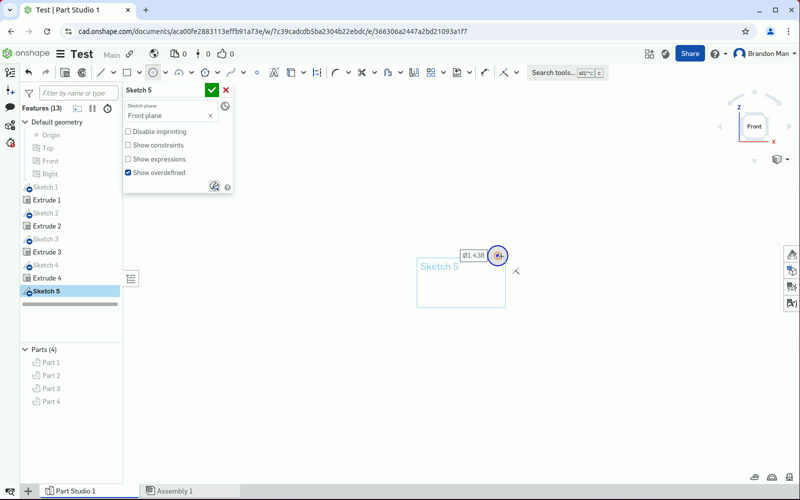
key(esc)
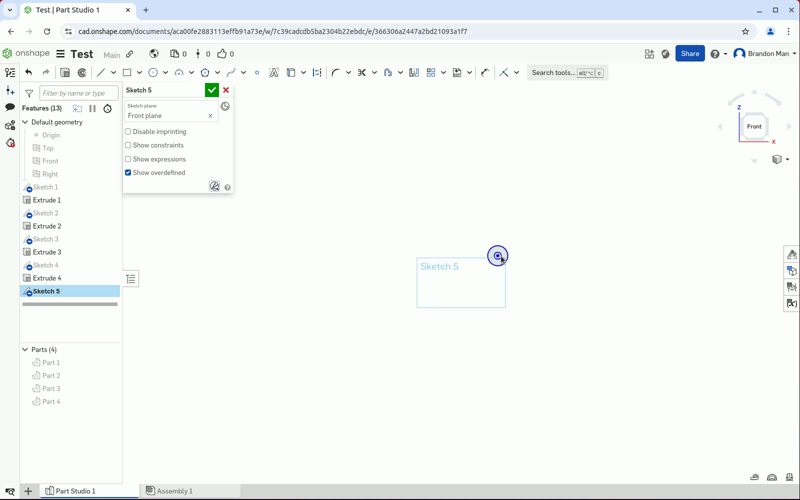
mouse_move(490, 249)
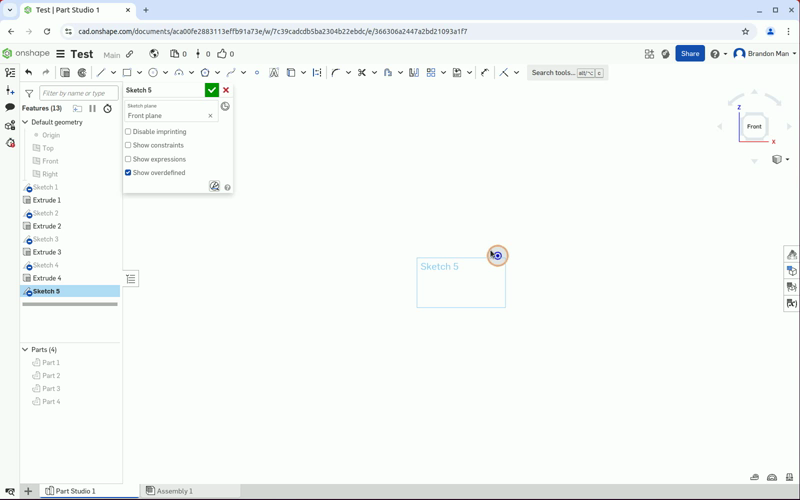
scroll(6)
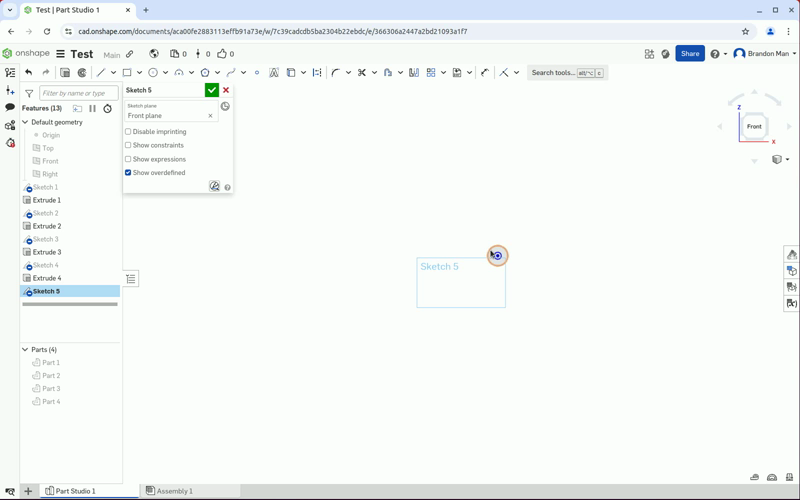
scroll(6)
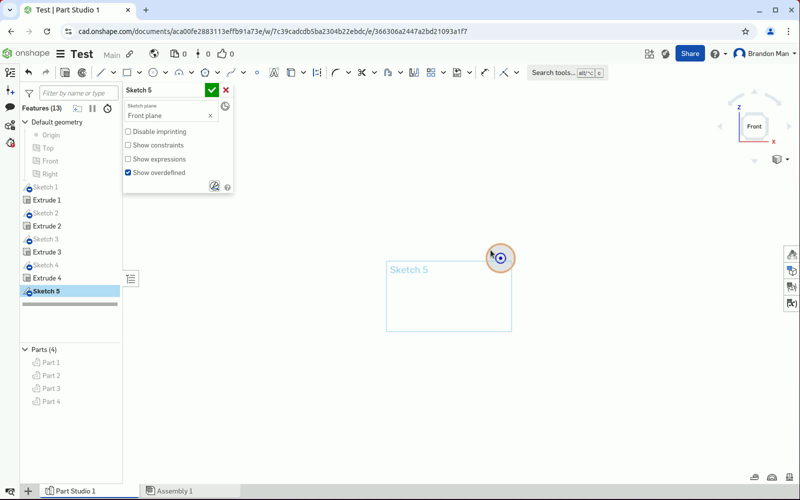
scroll(6)
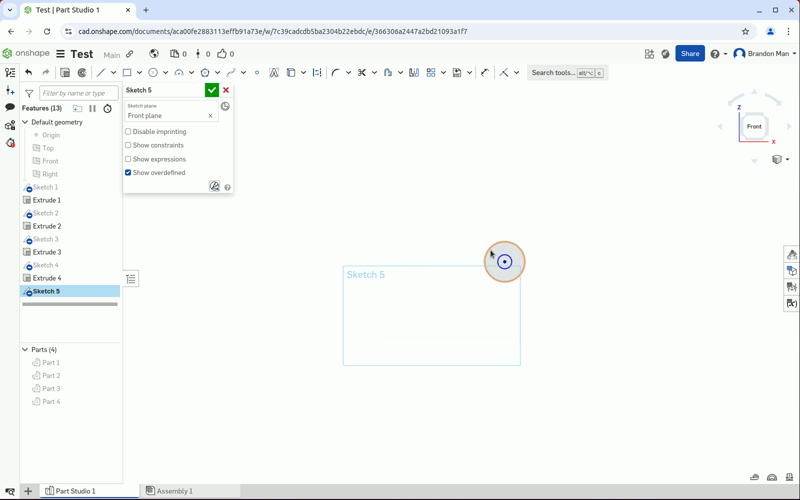
scroll(6)
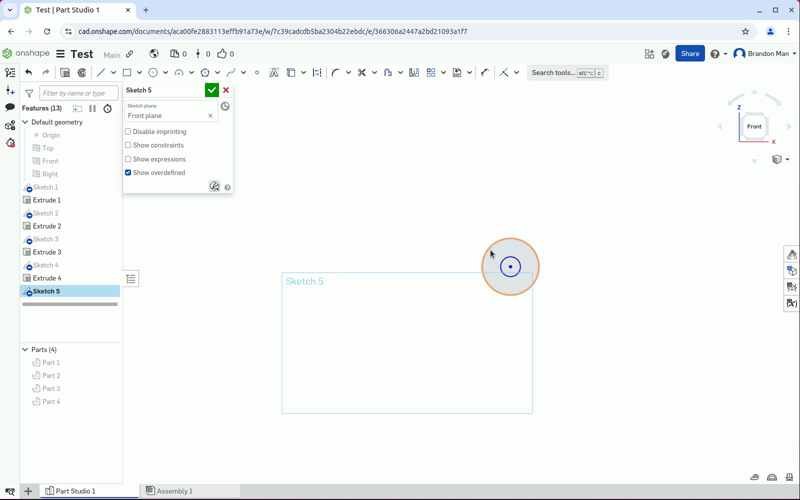
scroll(6)
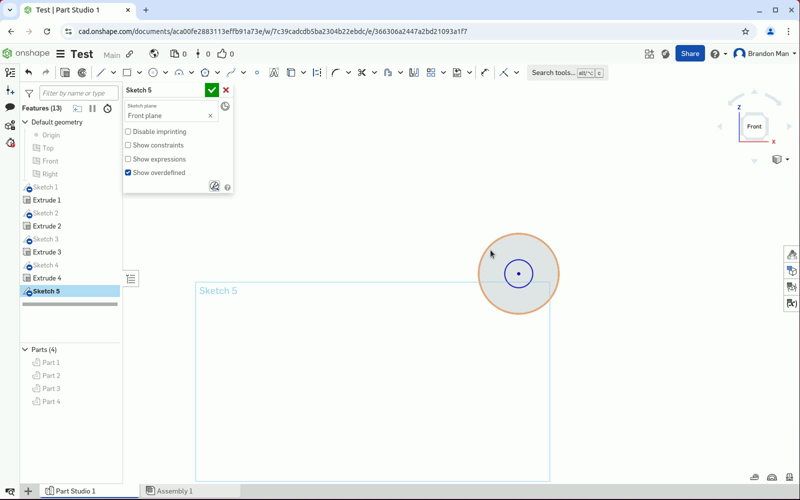
scroll(6)
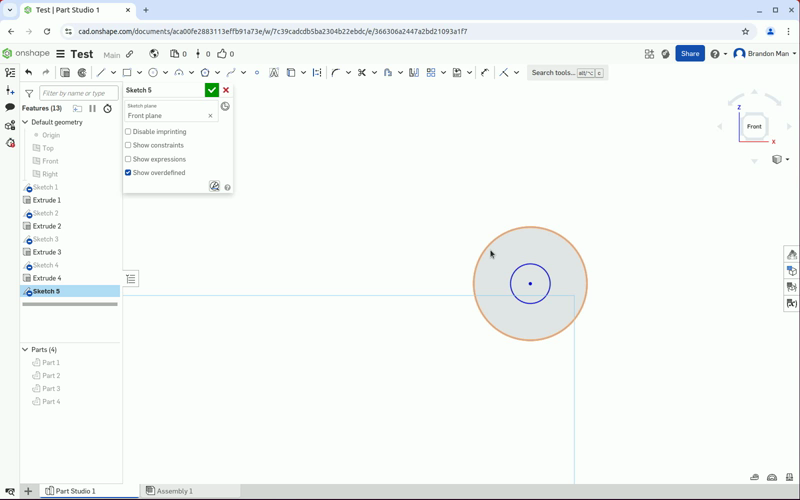
scroll(6)
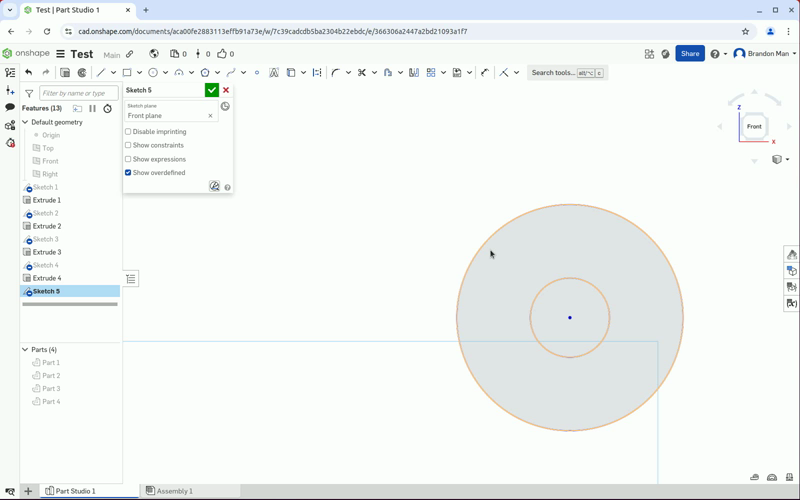
click(490, 249)
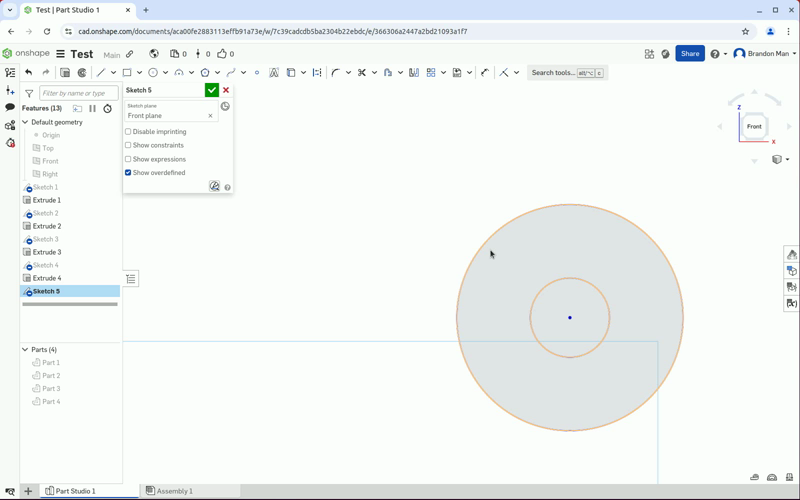
scroll(-6)
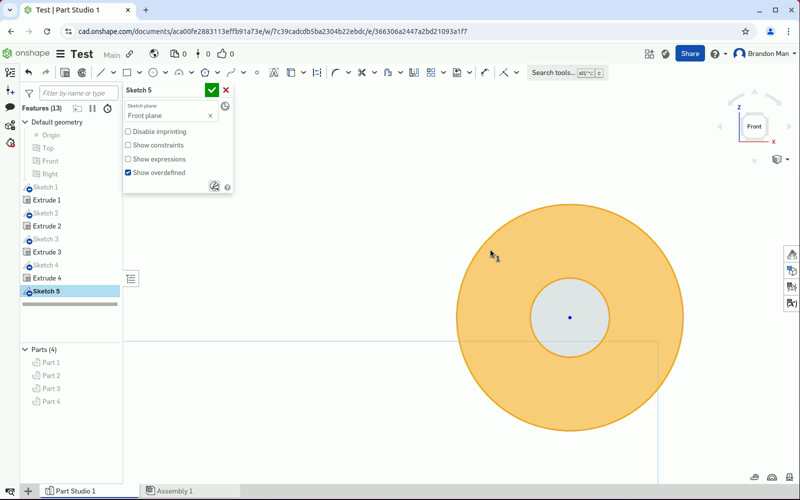
scroll(-6)
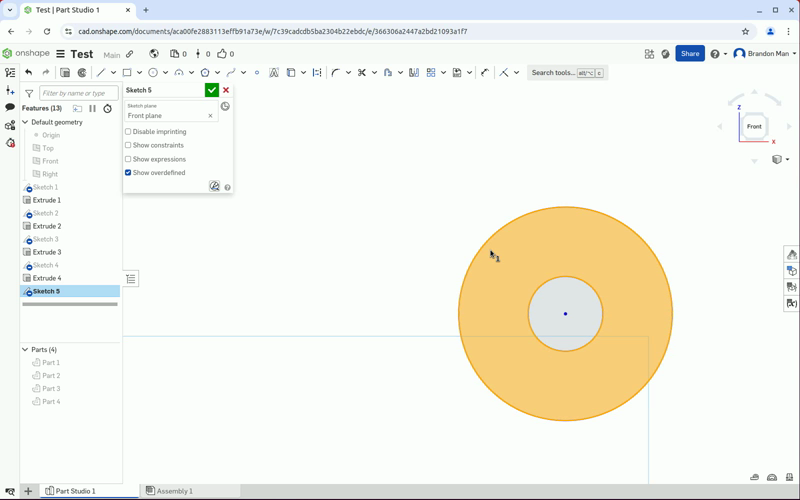
scroll(-6)
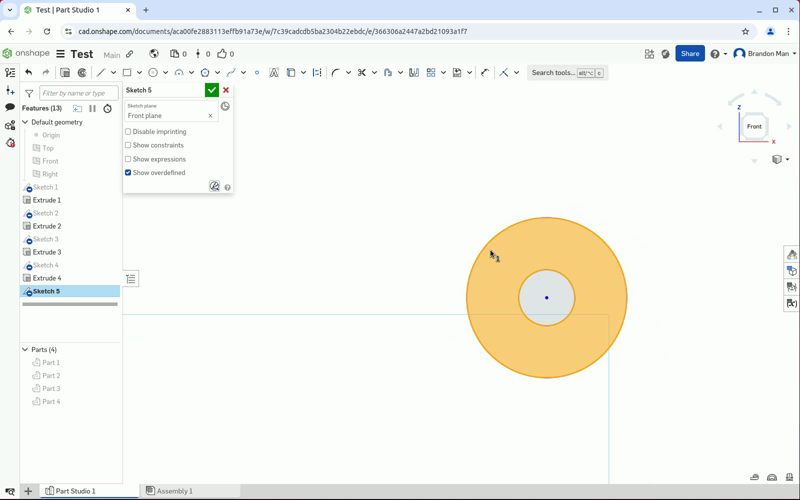
scroll(-6)
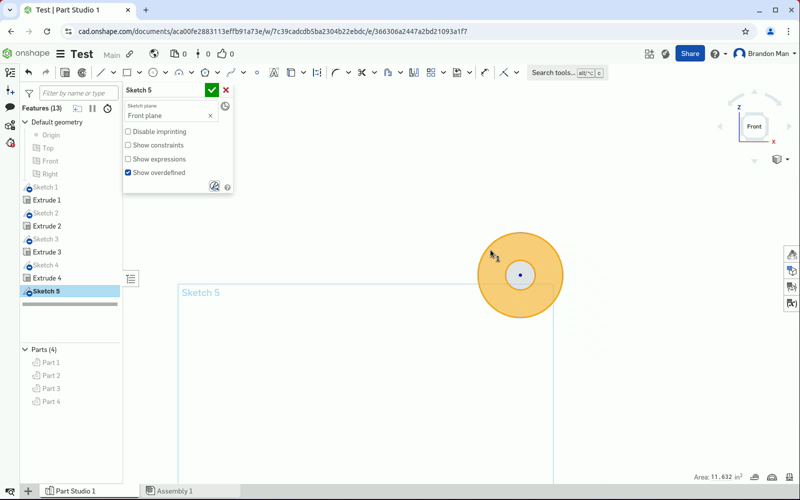
scroll(-6)
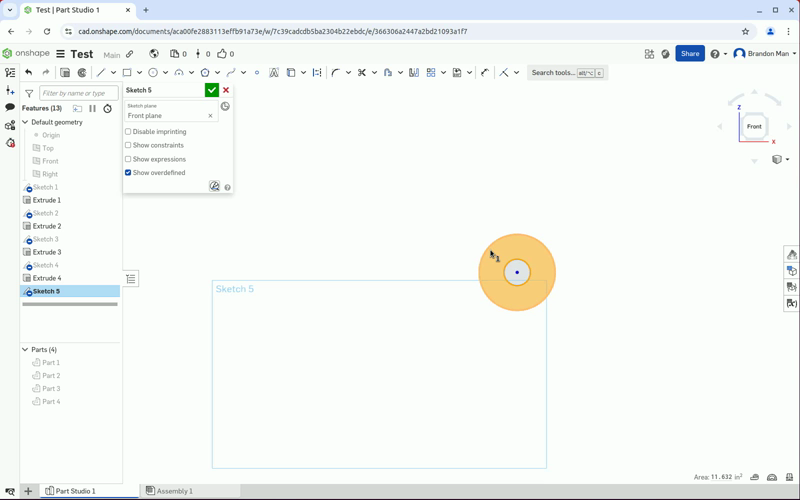
scroll(-6)
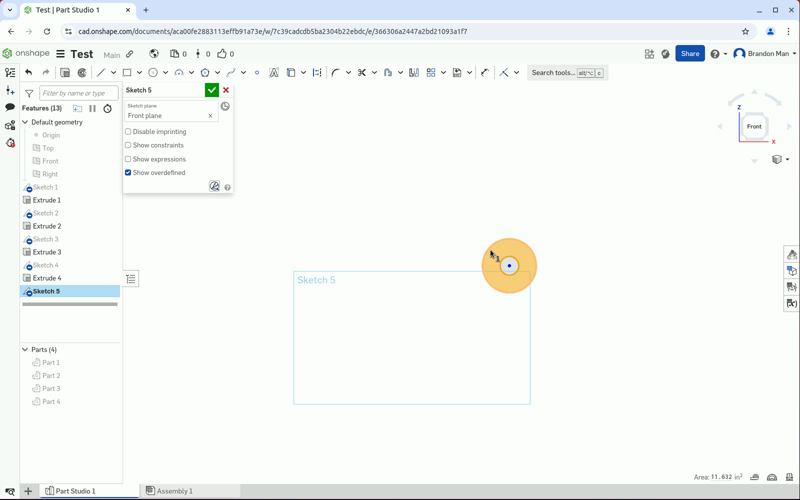
scroll(-6)
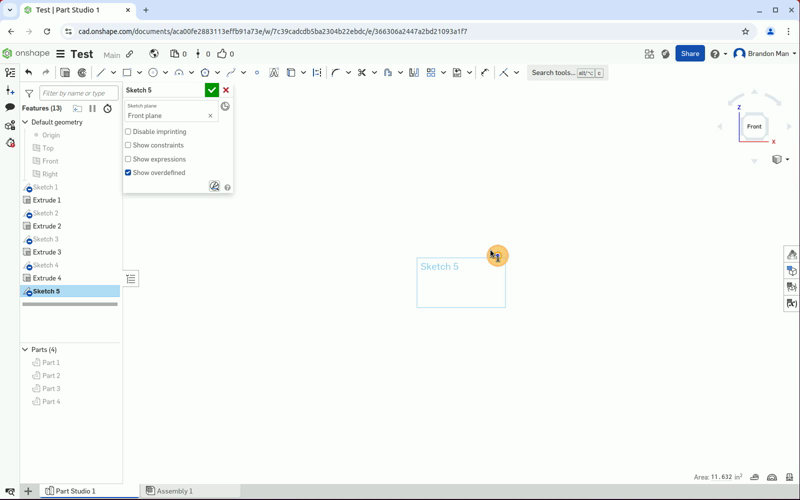
mouse_move(73, 352)
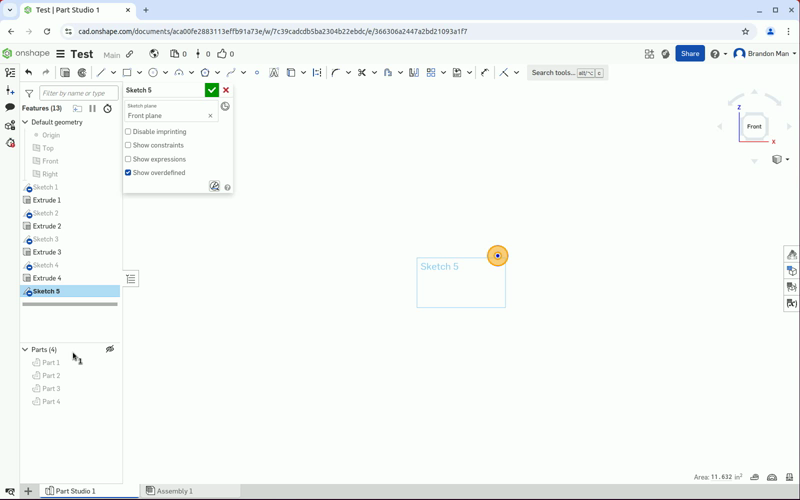
key(shift+y)
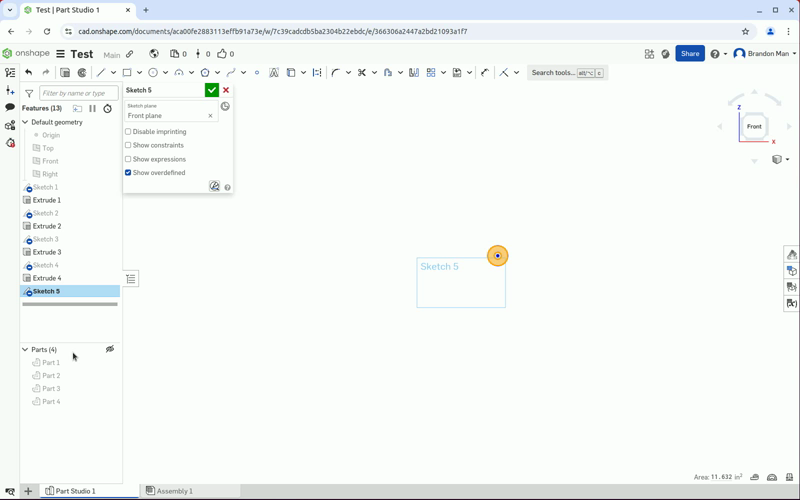
key(shift+e)
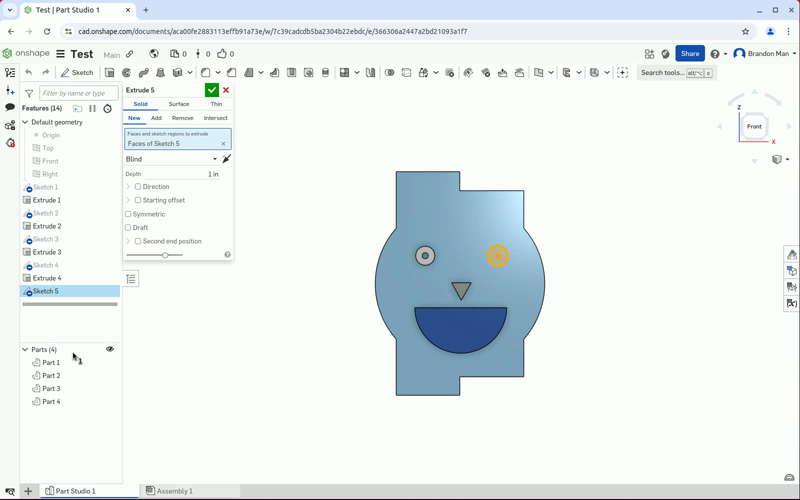
mouse_move(143, 106)
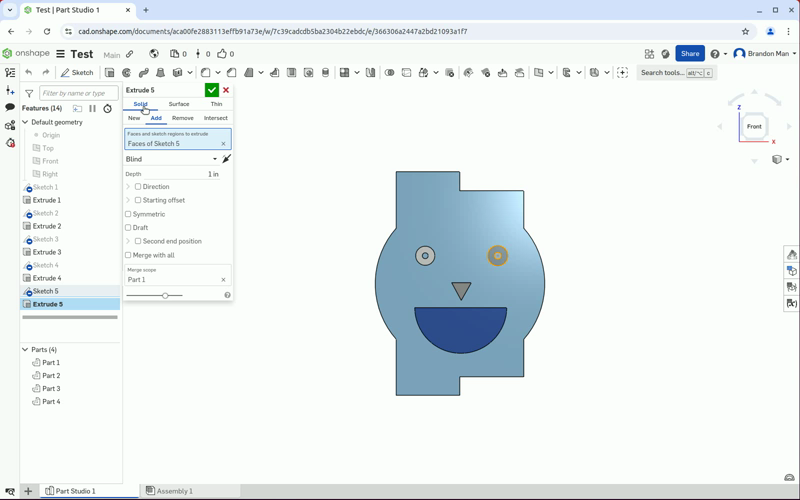
click(143, 106)
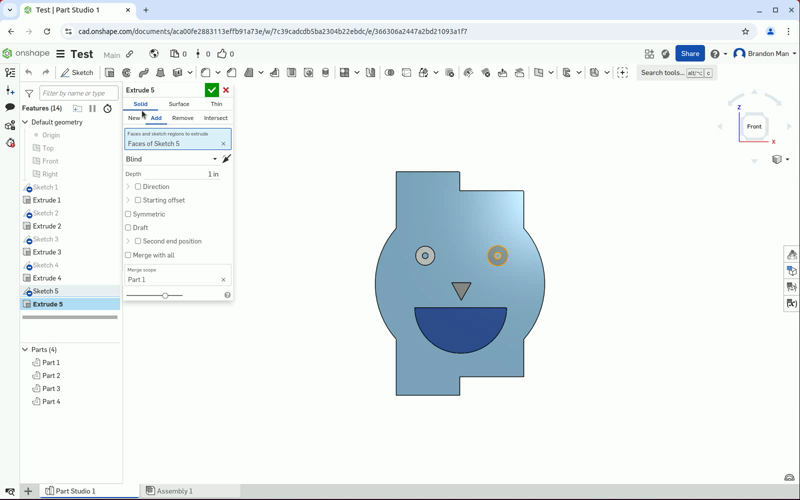
mouse_move(137, 120)
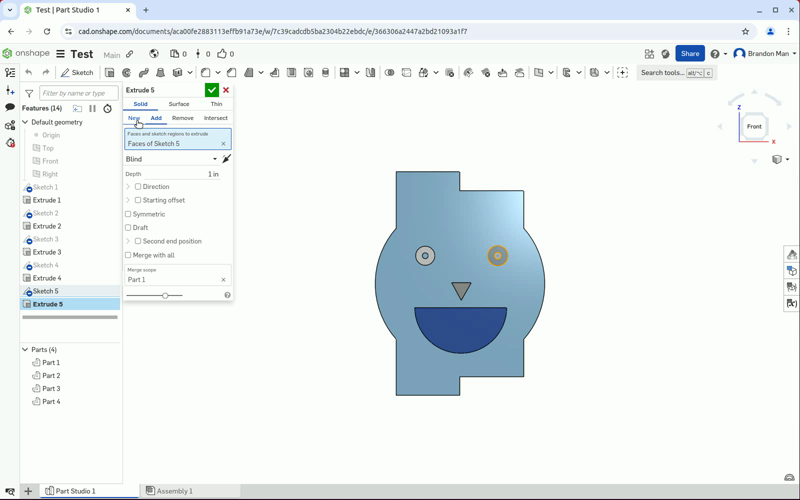
click(137, 120)
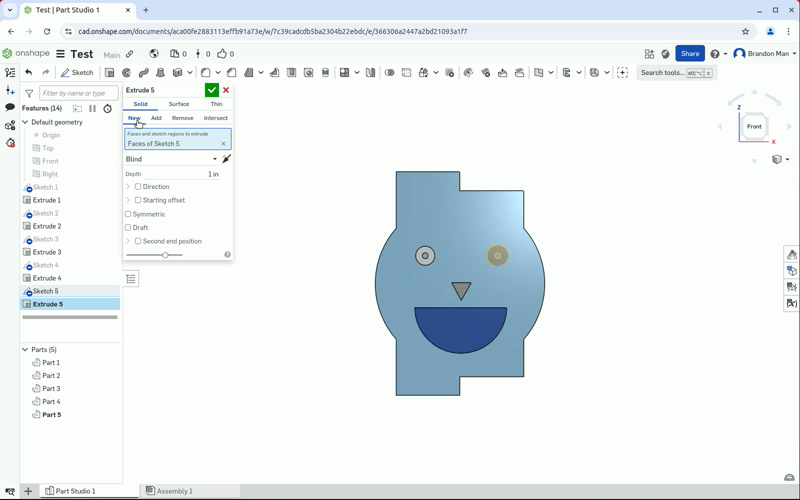
key(tab, 4)
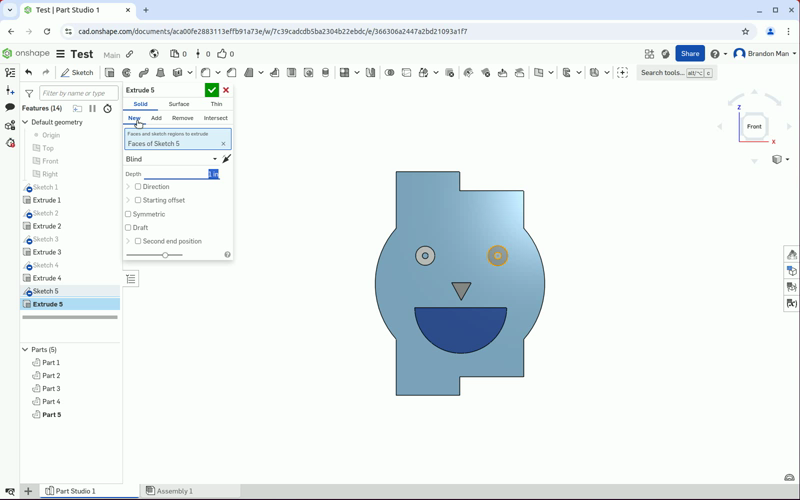
text(1.204)
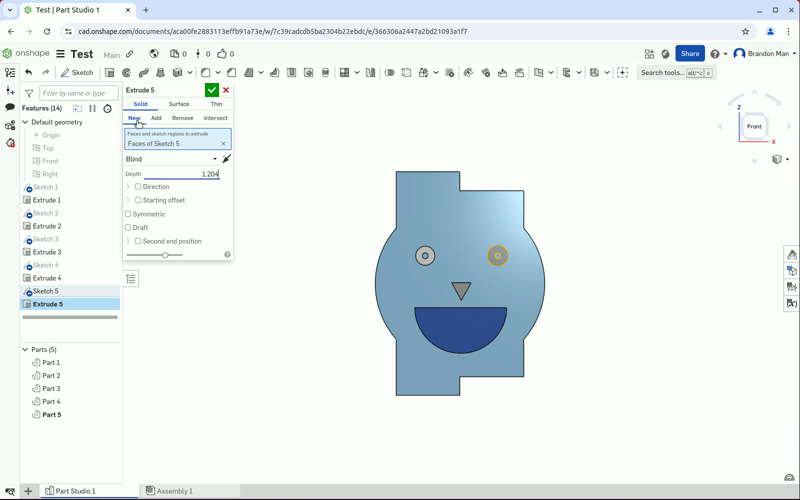
key(enter)
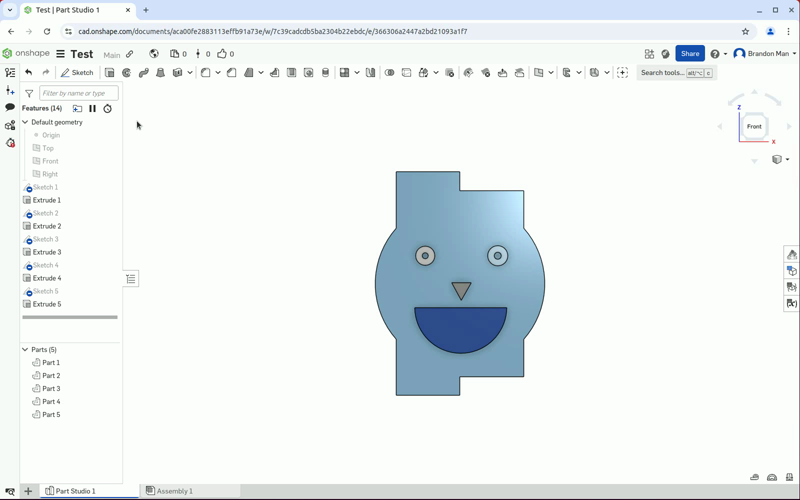
key(shift+h)
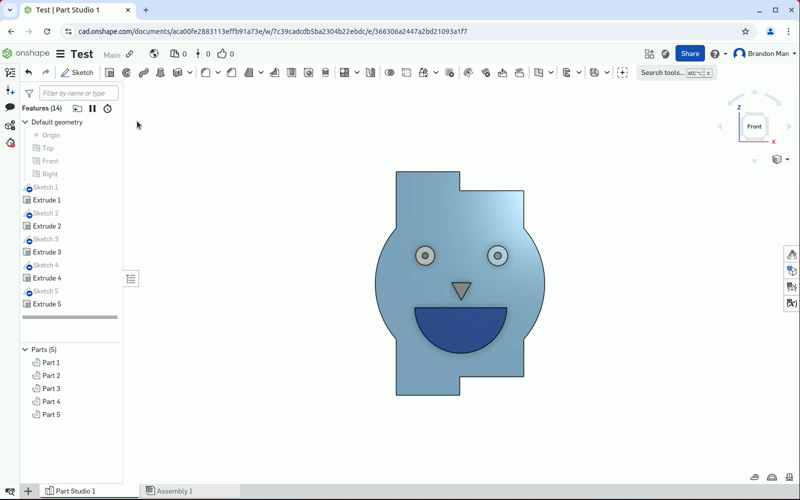
key(shift+h)
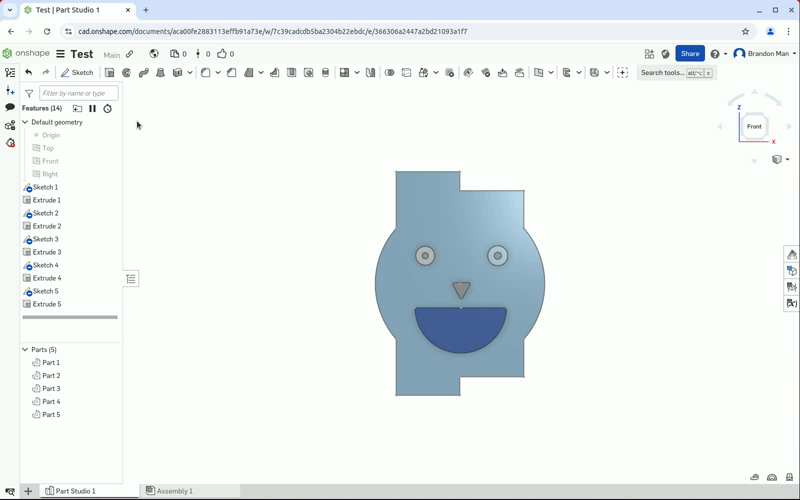
key(shift+7)
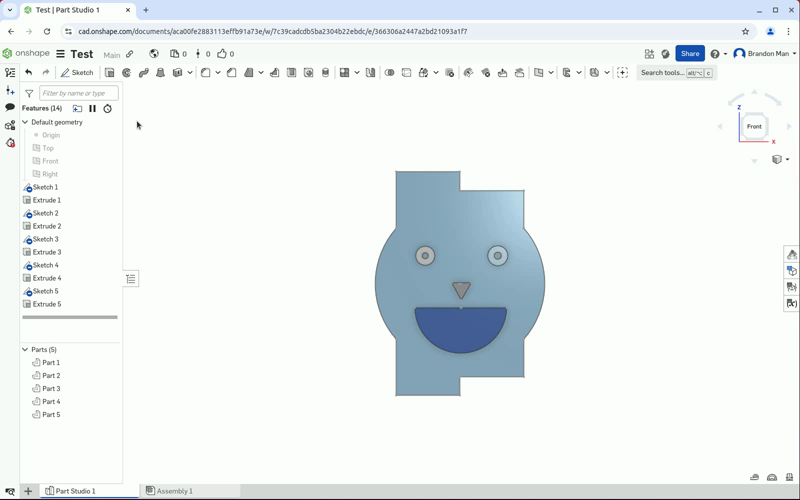
key(left, 2)
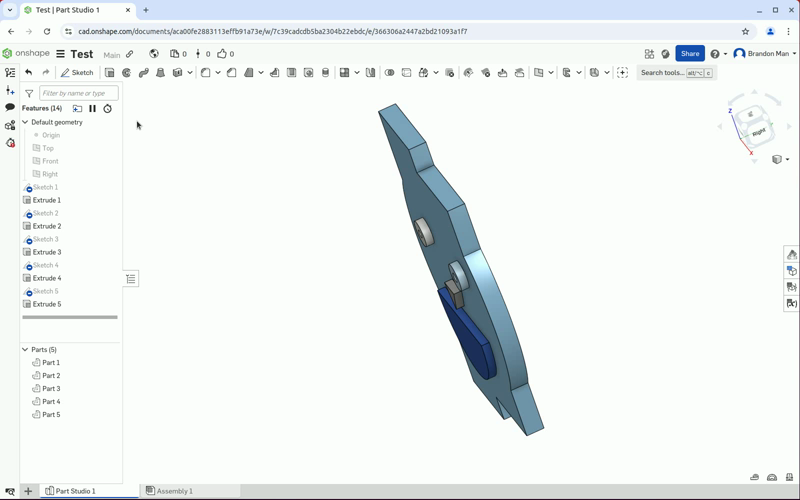
key(down, 2)
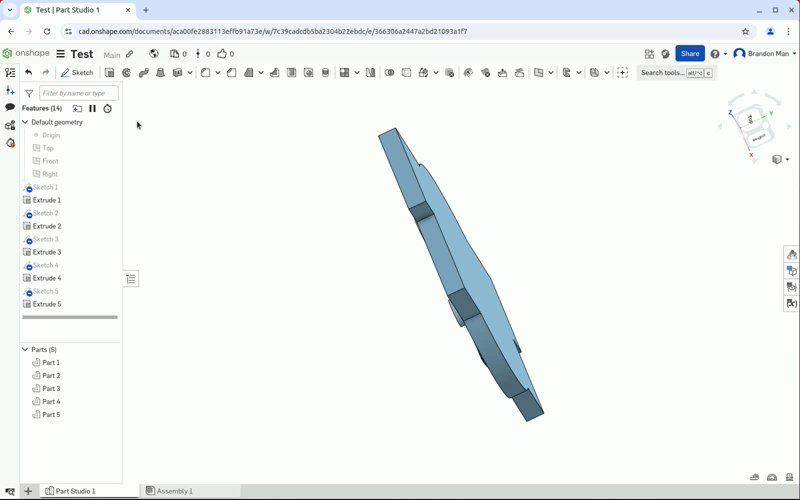
key(up, 2)
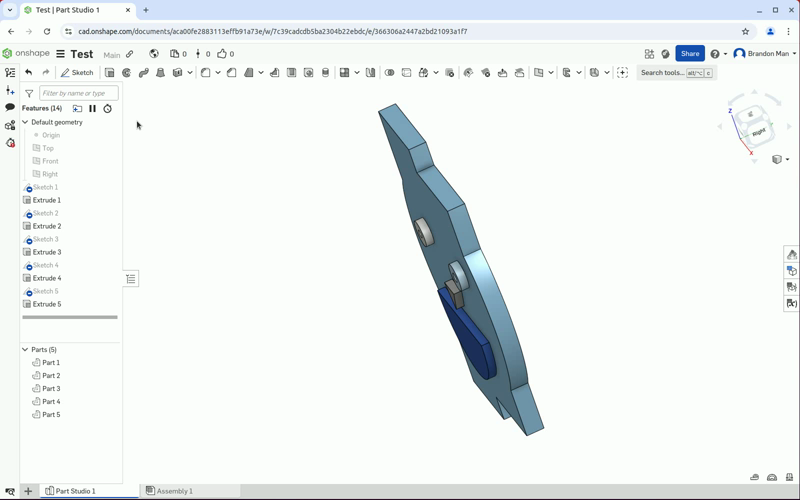
key(right, 2)
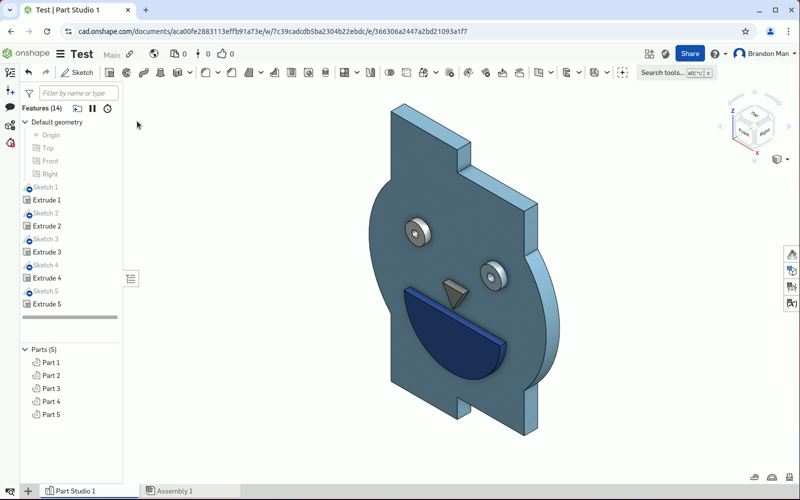
mouse_move(73, 189)
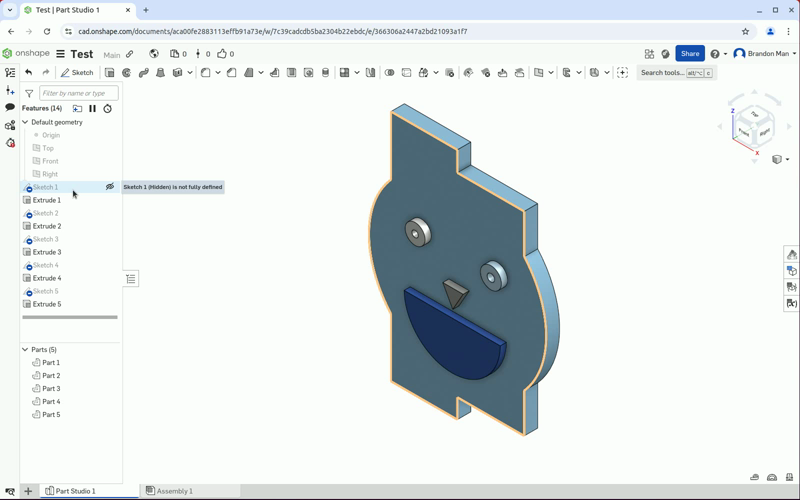
click(73, 189)